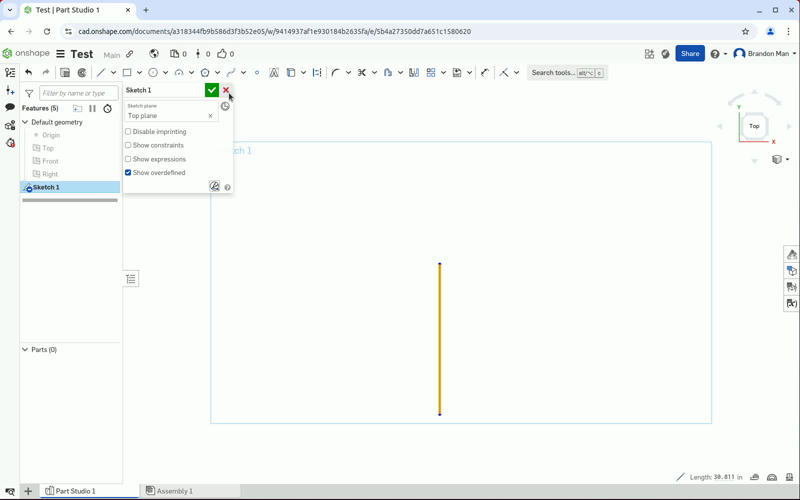
key(shift+h)
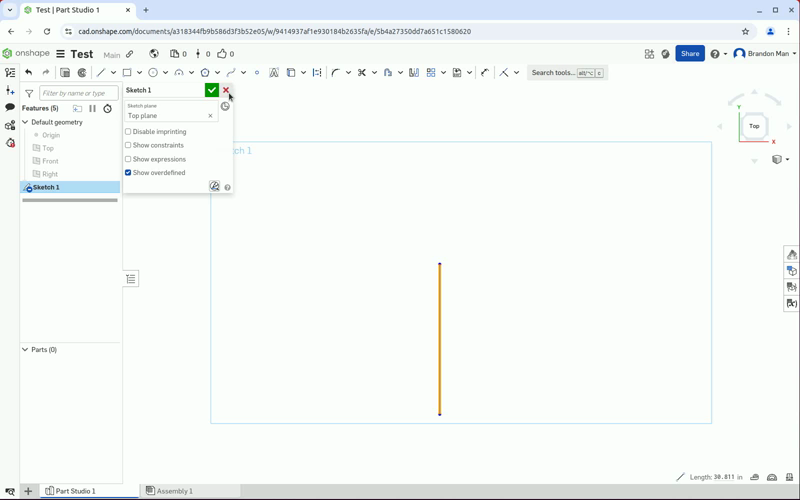
key(shift+s)
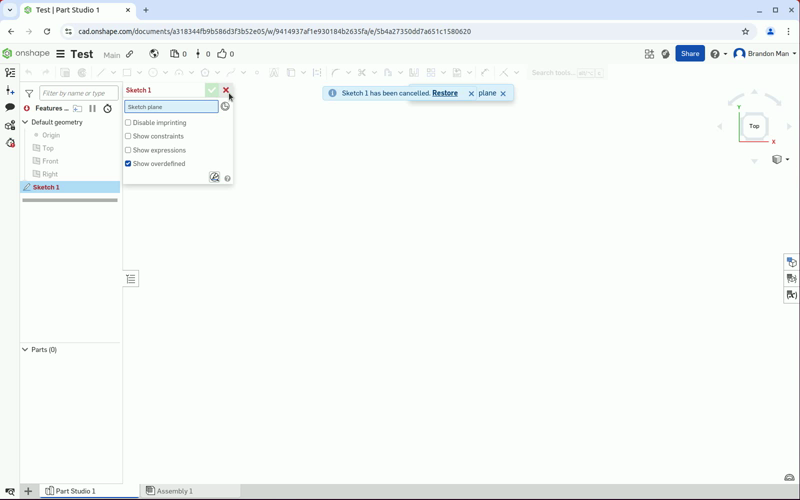
mouse_move(73, 150)
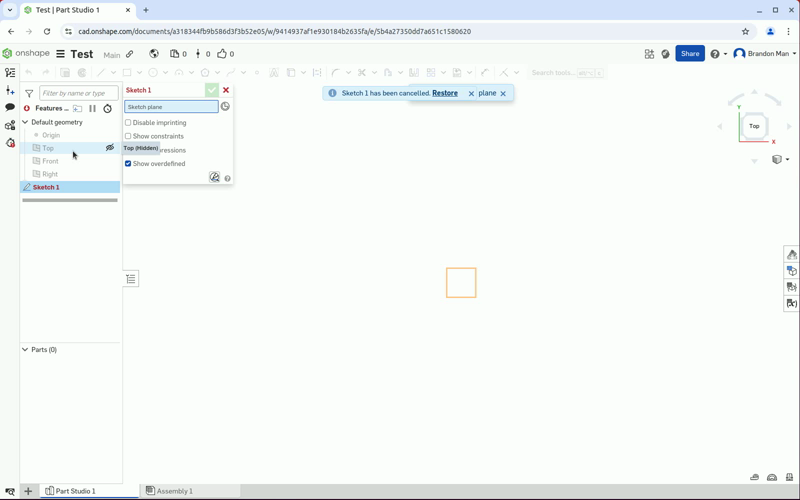
click(73, 150)
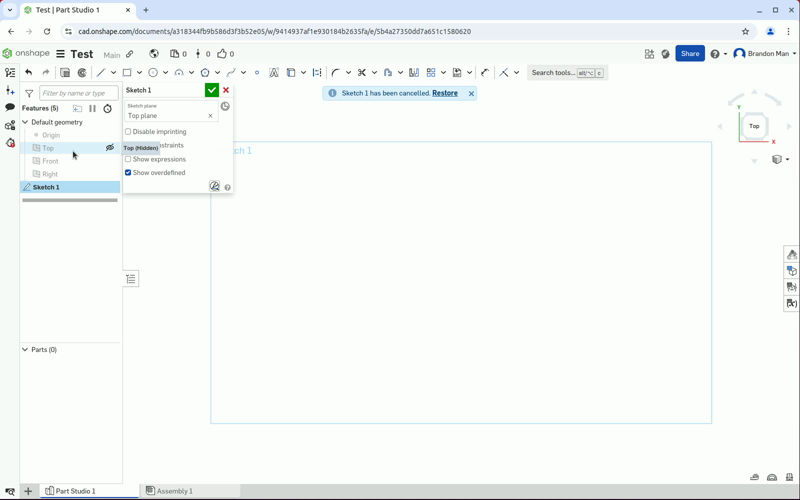
mouse_move(73, 352)
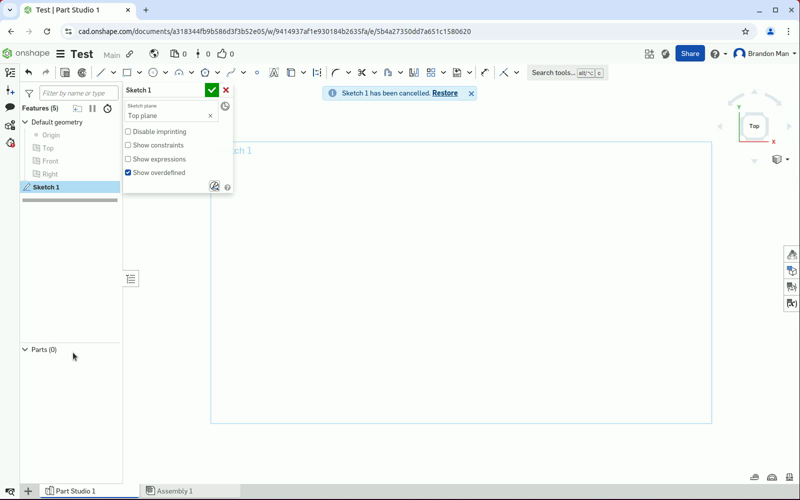
key(y)
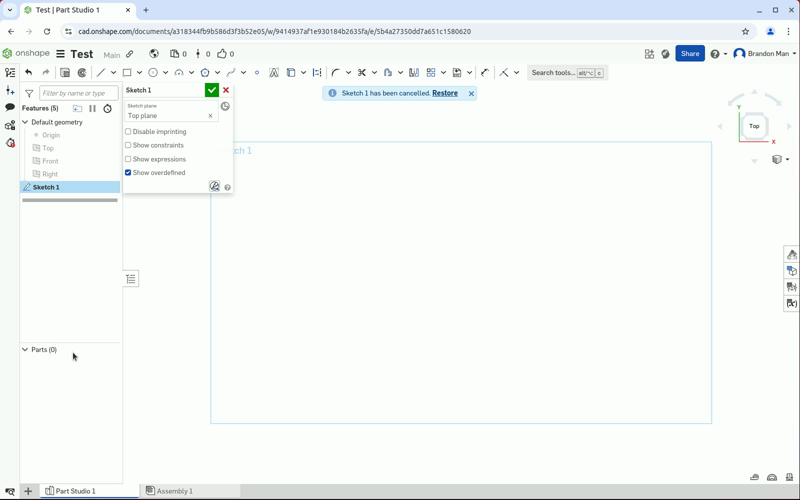
key(a)
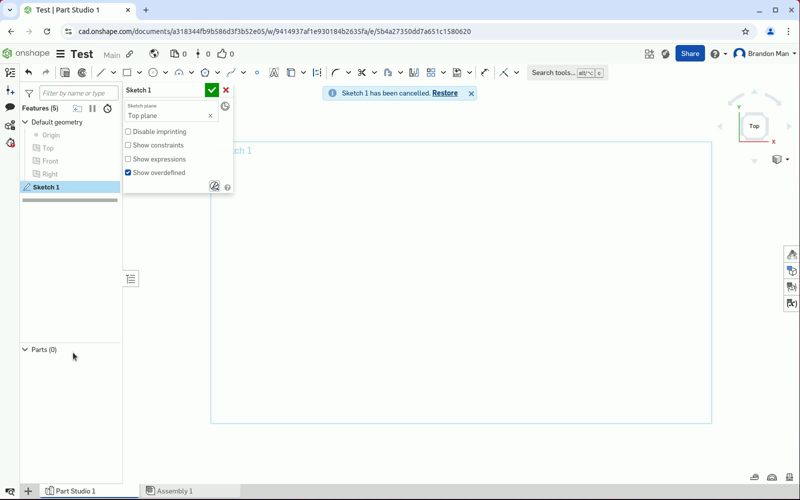
key_down(shift)
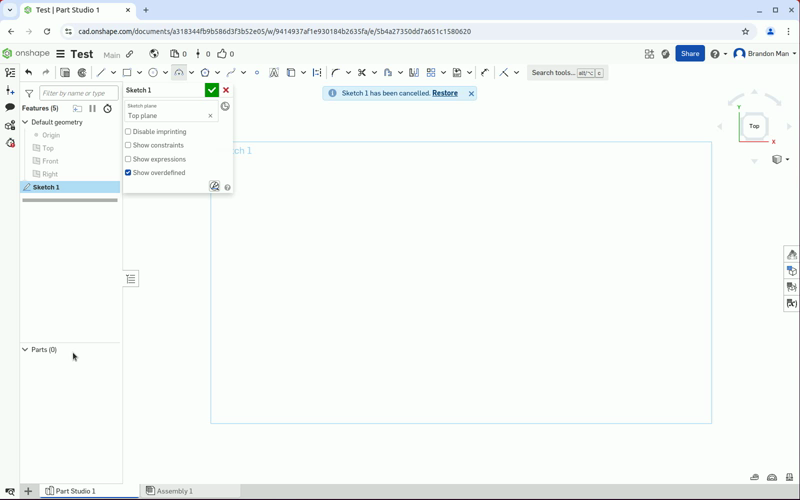
mouse_move(445, 326)
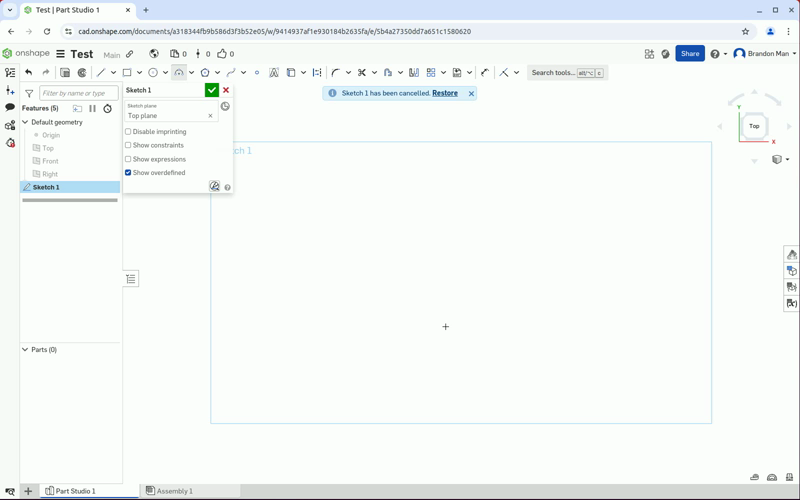
click(445, 326)
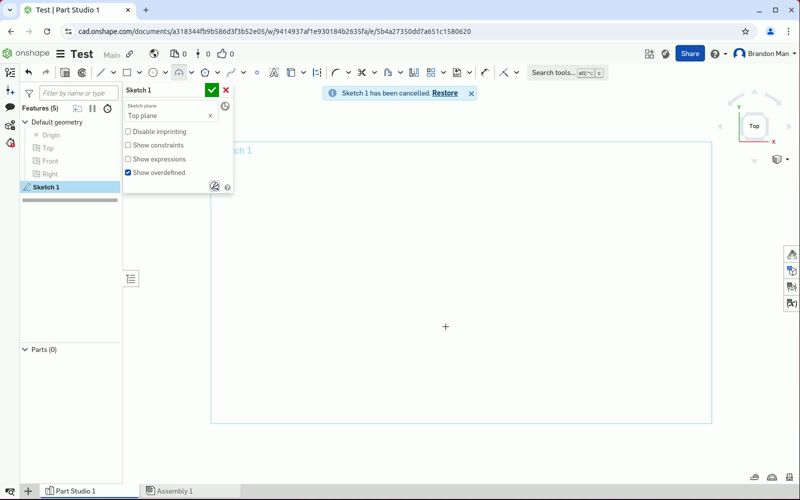
key_up(shift)
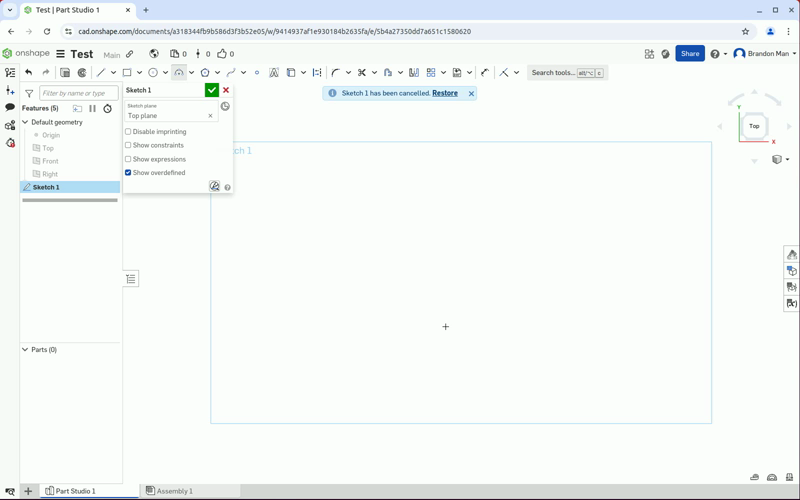
key_down(shift)
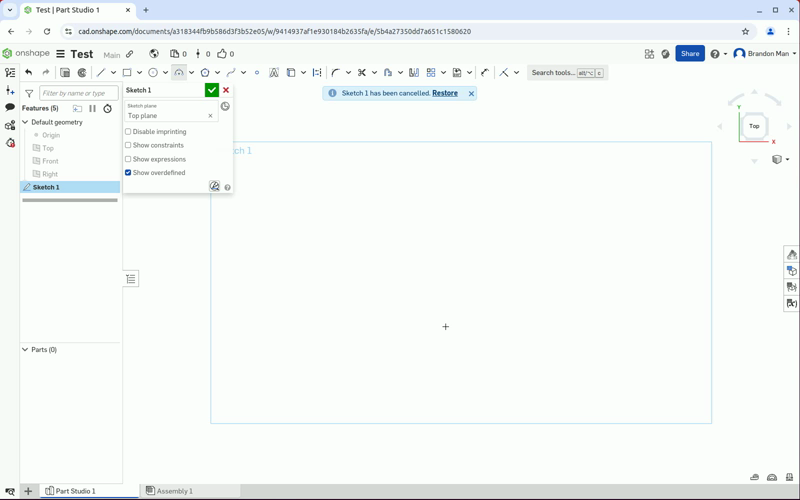
mouse_move(445, 239)
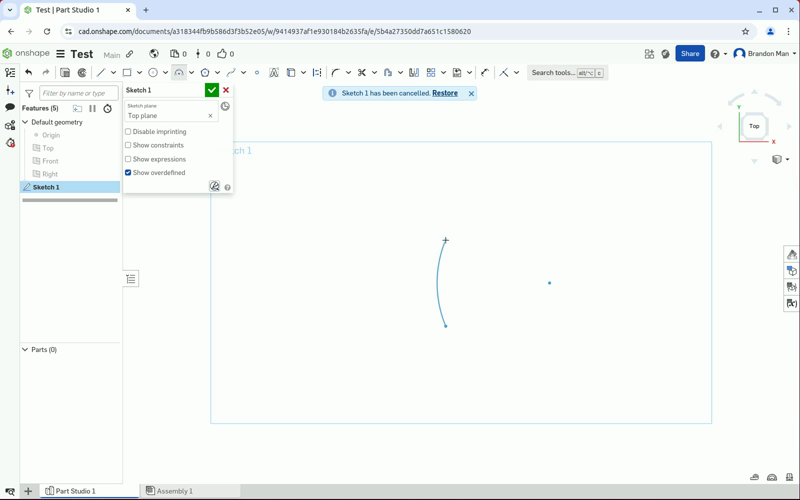
click(445, 239)
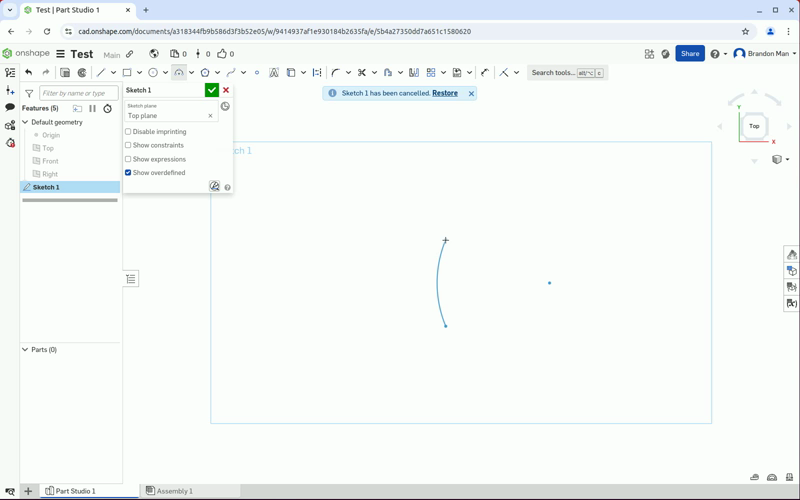
mouse_move(506, 282)
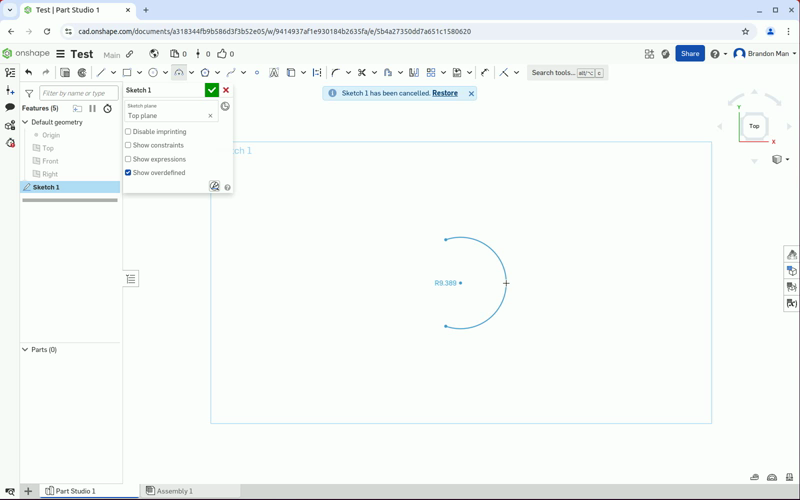
click(506, 282)
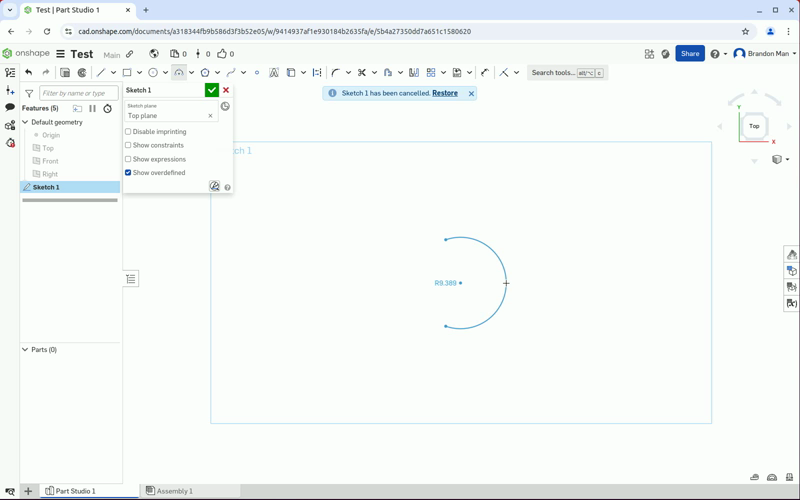
key_up(shift)
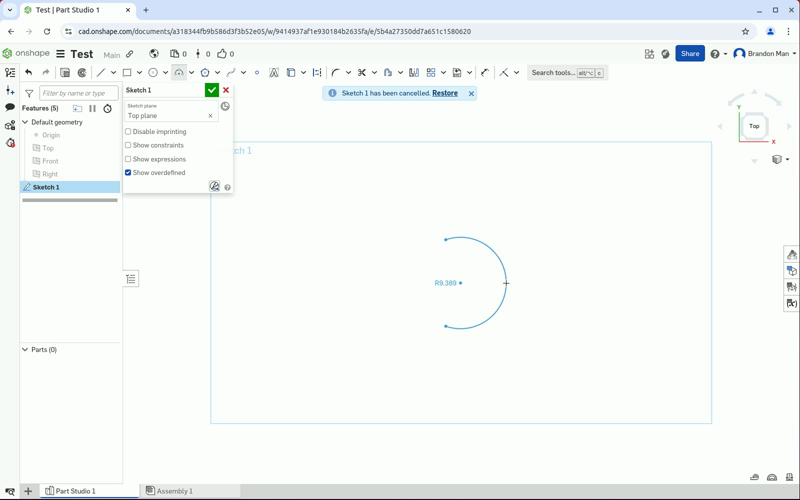
key(esc)
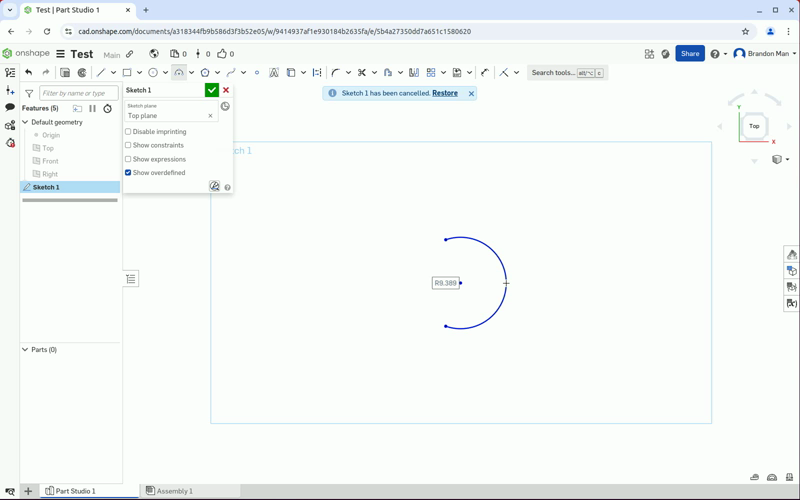
key(l)
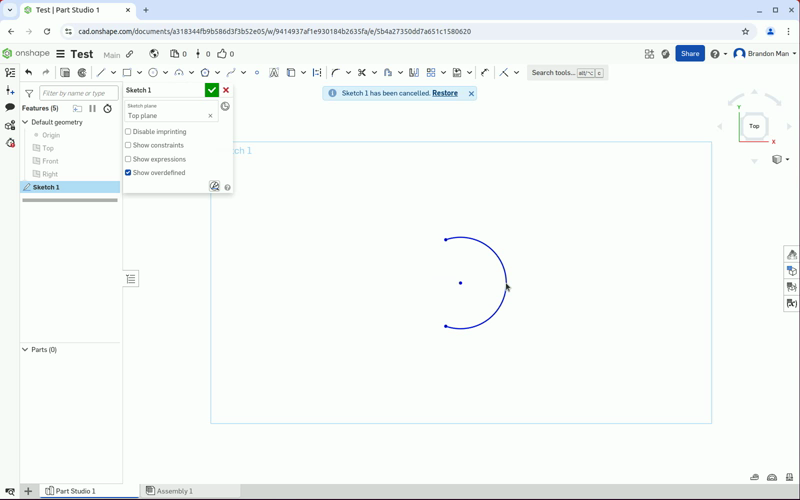
mouse_move(445, 239)
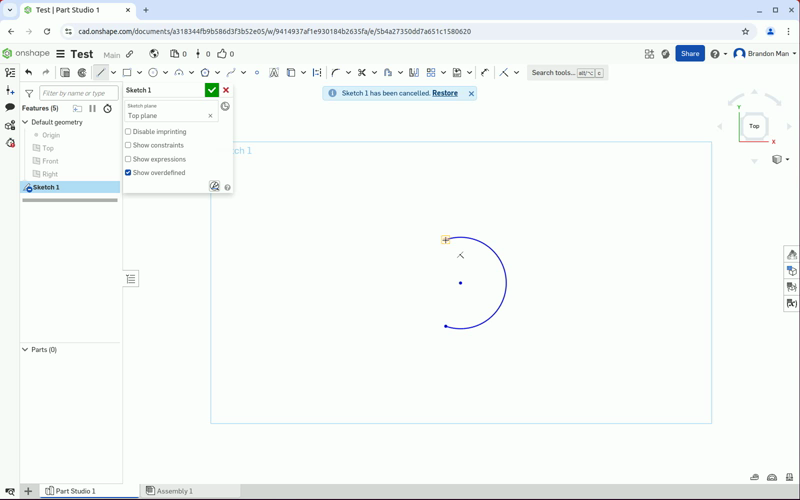
click(445, 239)
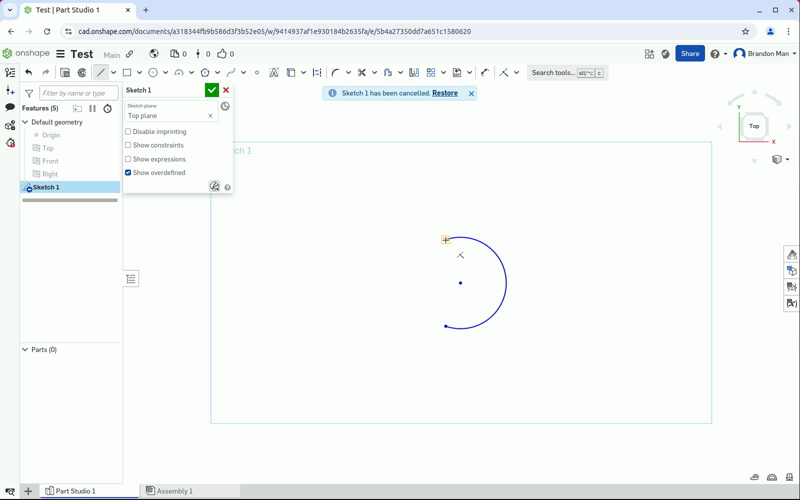
key_down(shift)
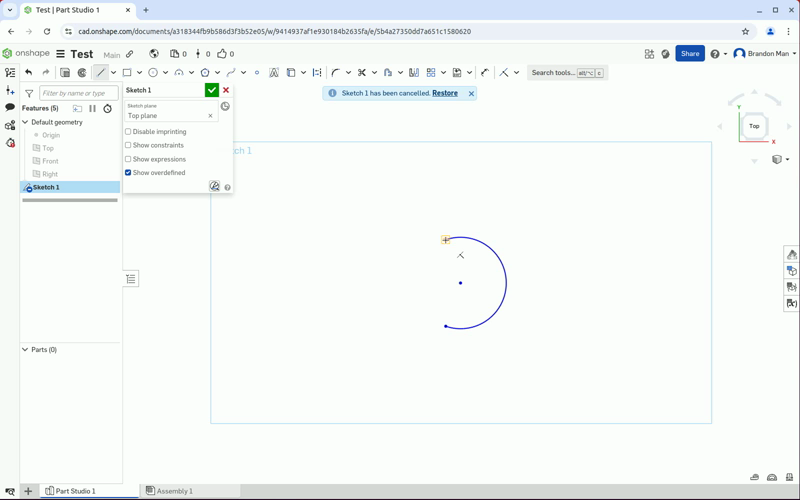
mouse_move(475, 239)
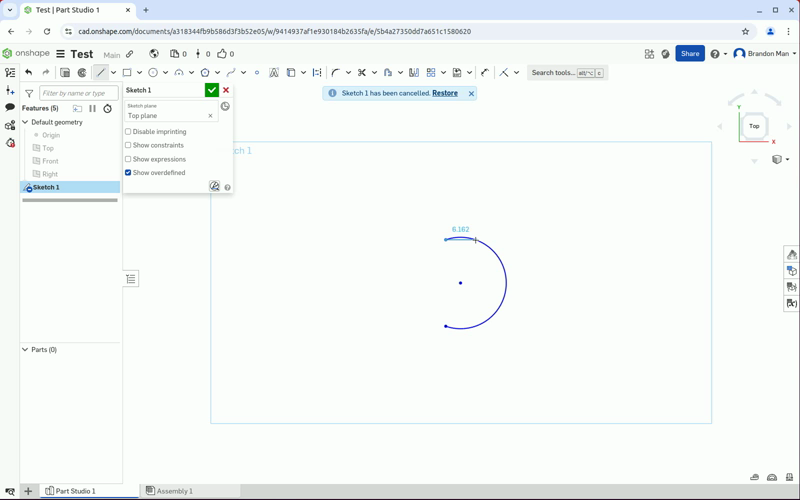
mouse_move(445, 250)
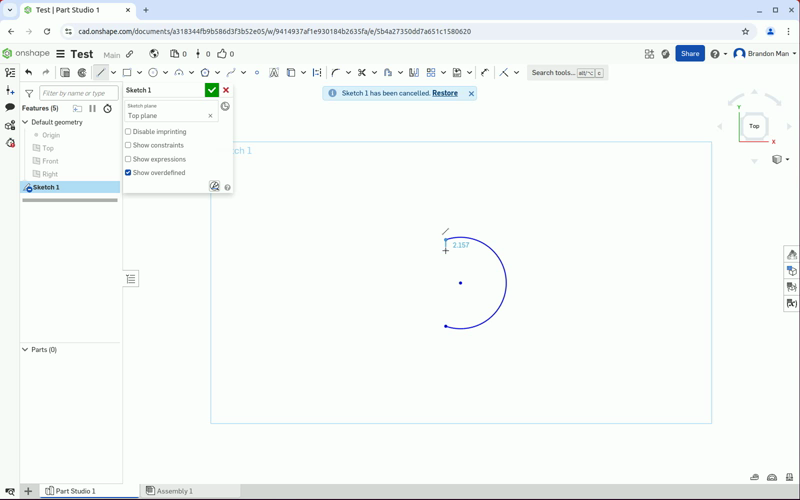
click(445, 250)
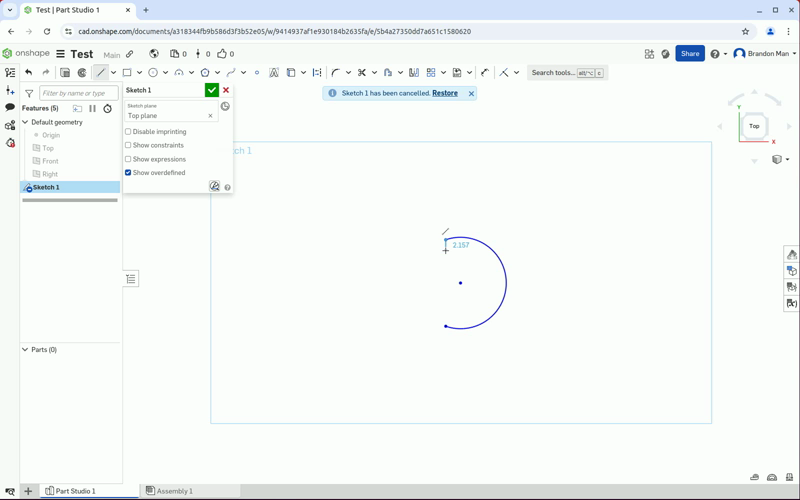
key_up(shift)
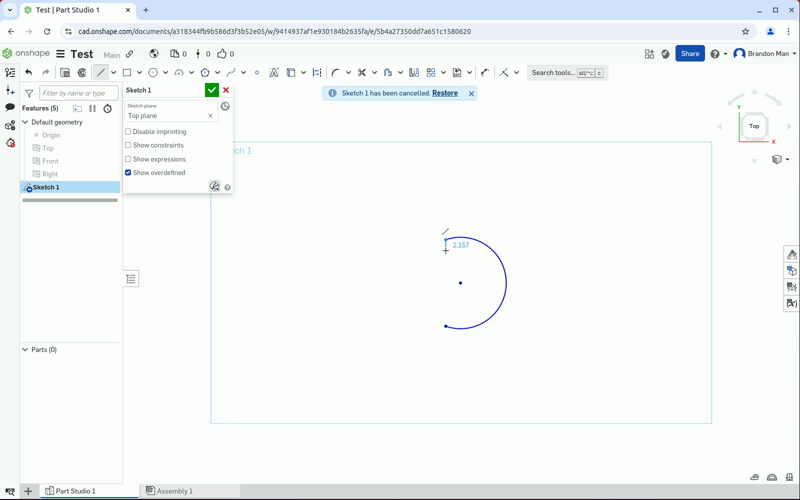
key(esc)
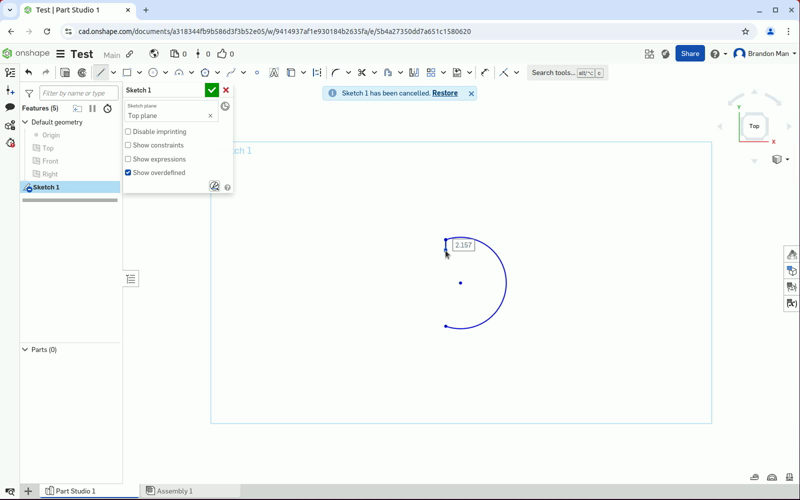
key(a)
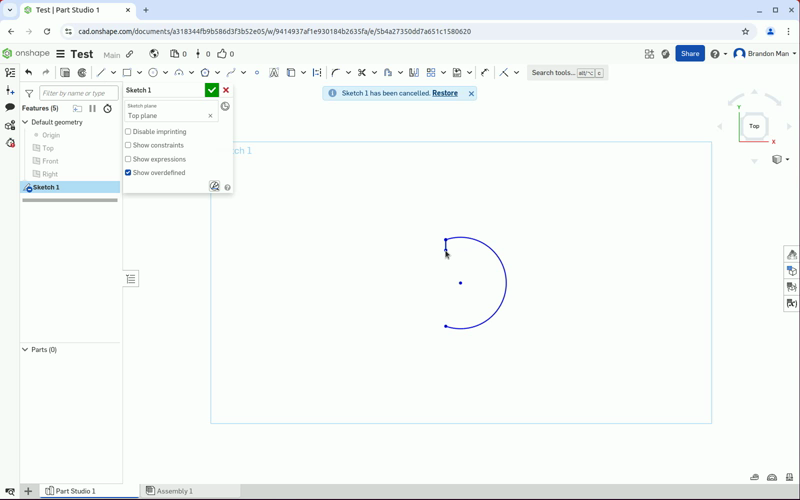
mouse_move(445, 250)
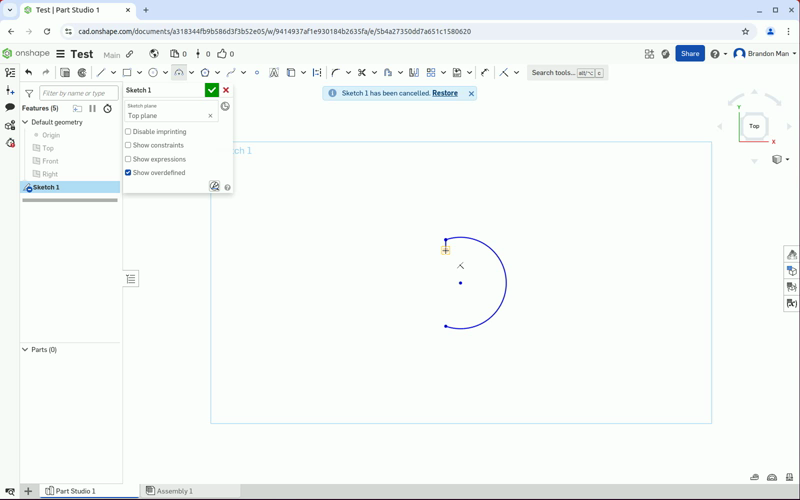
click(445, 250)
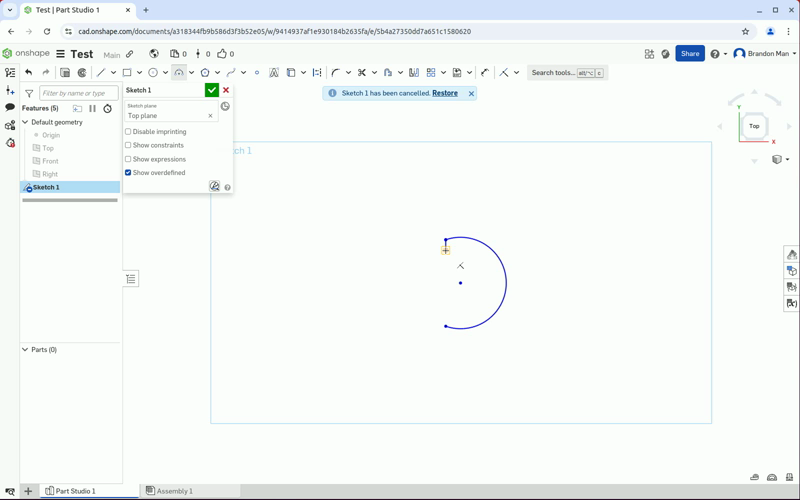
key_down(shift)
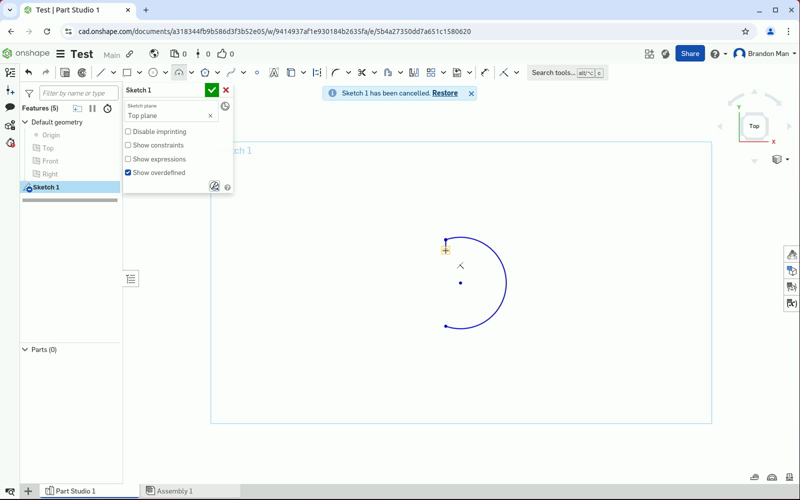
mouse_move(445, 315)
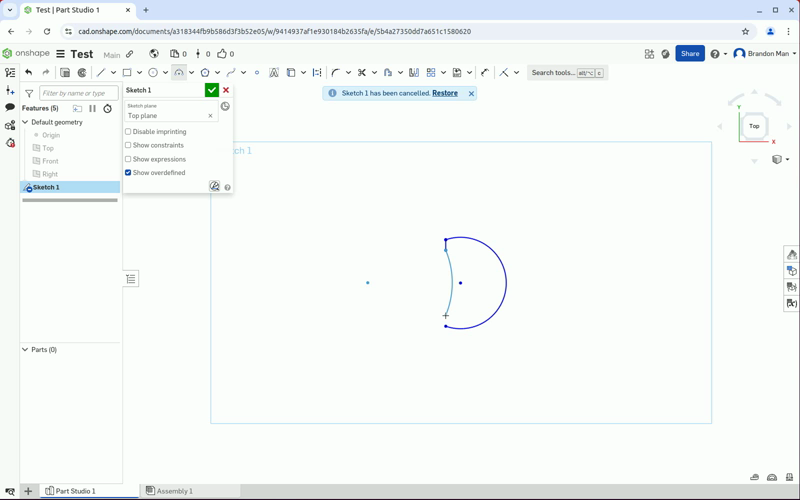
click(445, 315)
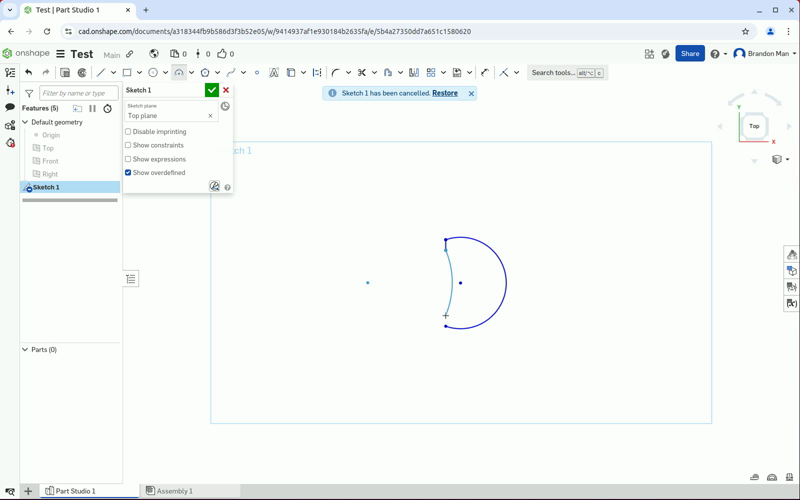
mouse_move(495, 282)
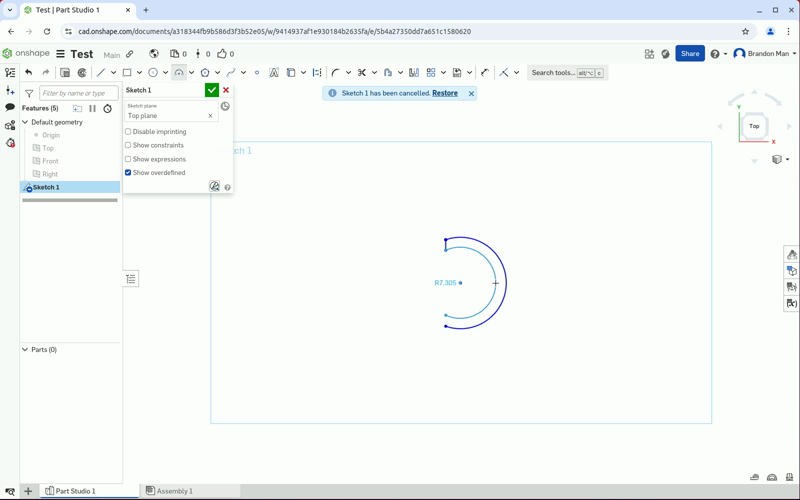
click(495, 282)
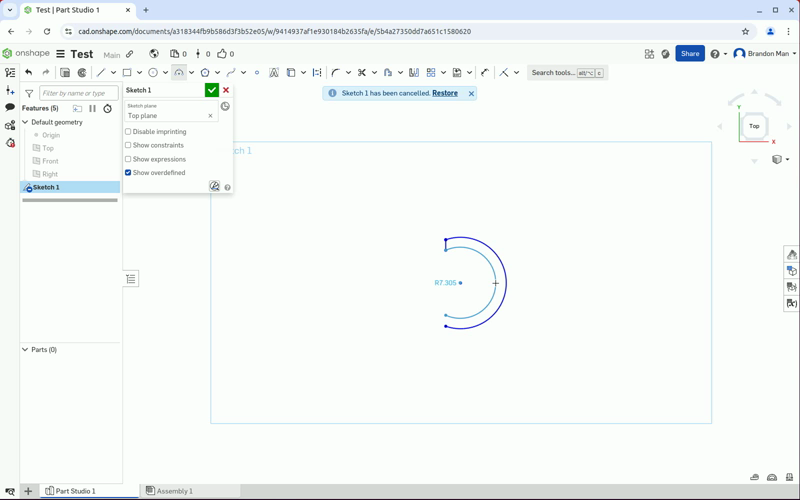
key_up(shift)
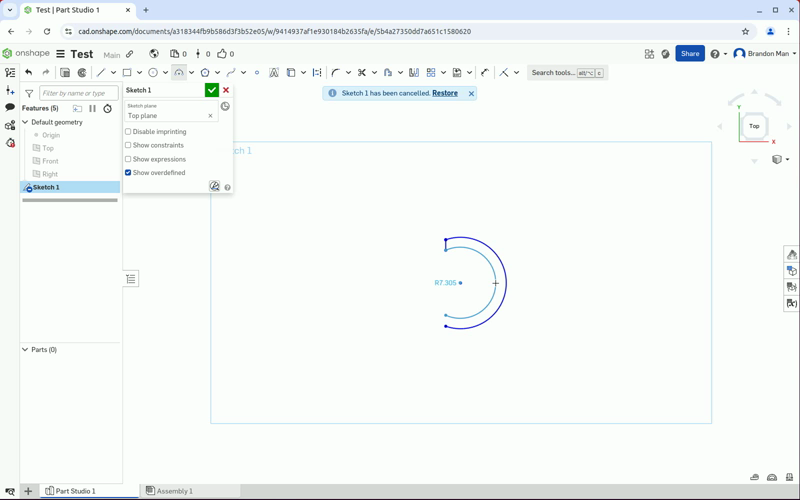
key(esc)
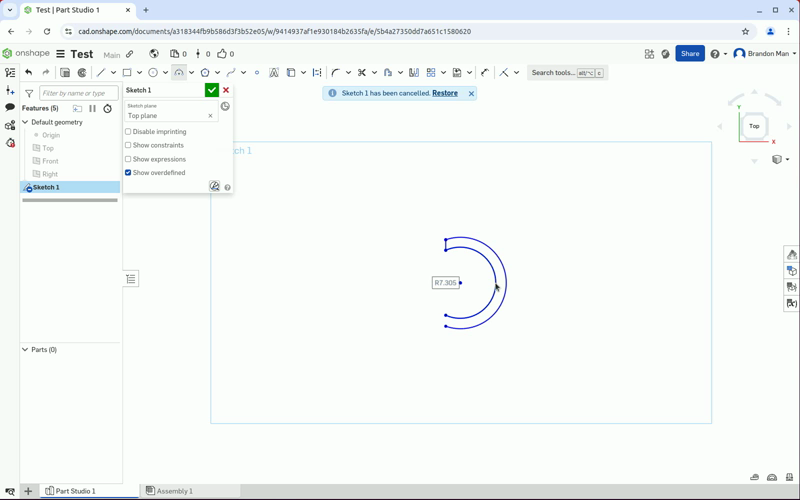
key(l)
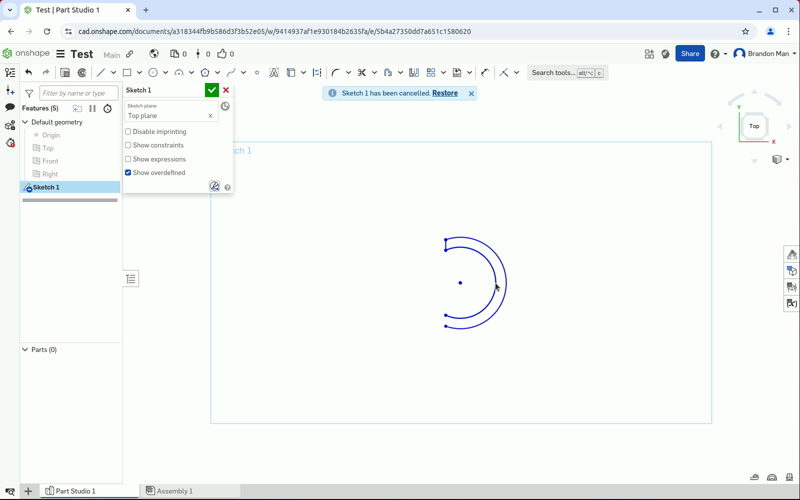
mouse_move(445, 315)
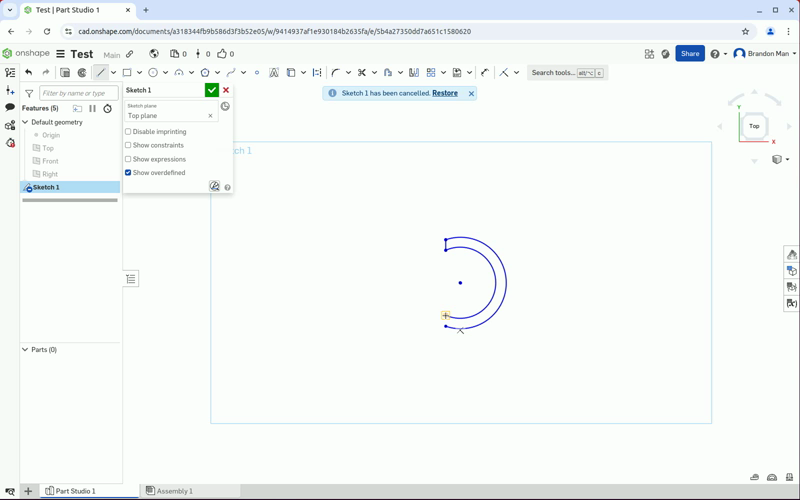
click(445, 315)
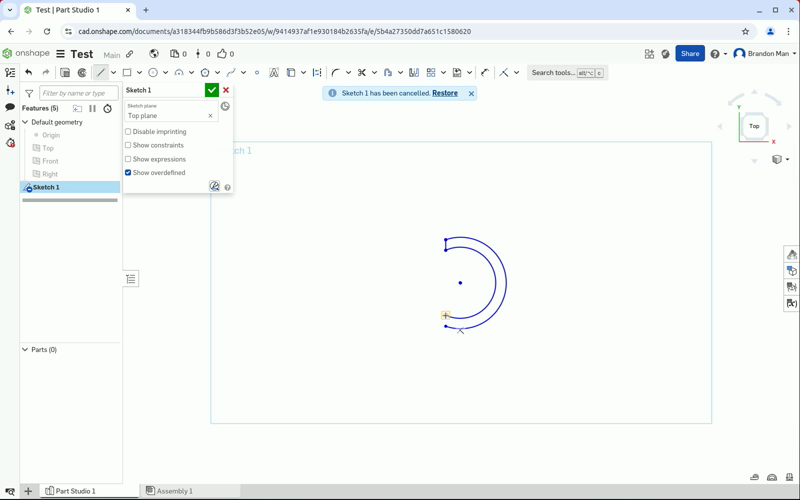
mouse_move(475, 315)
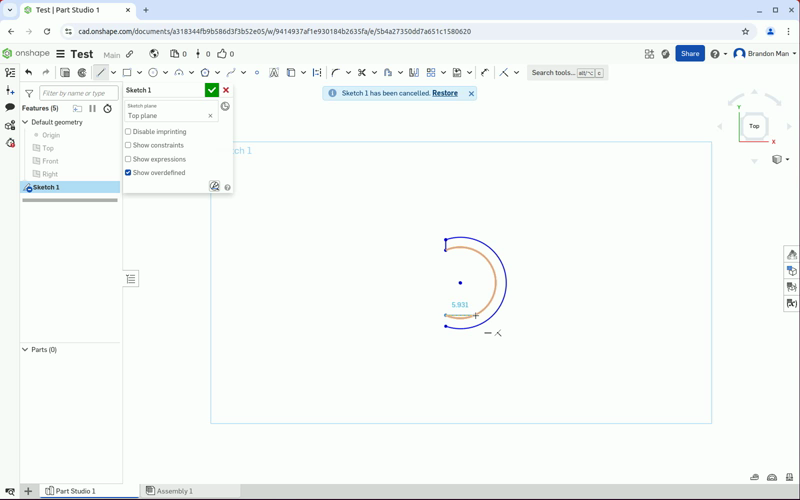
key_down(shift)
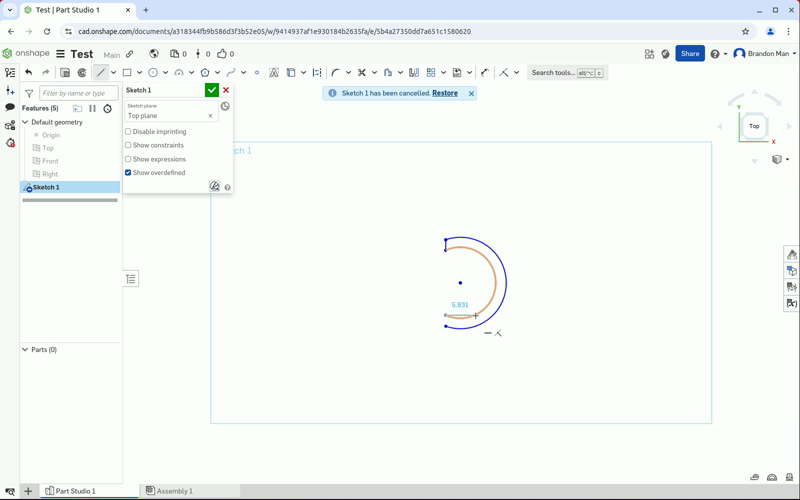
mouse_move(445, 326)
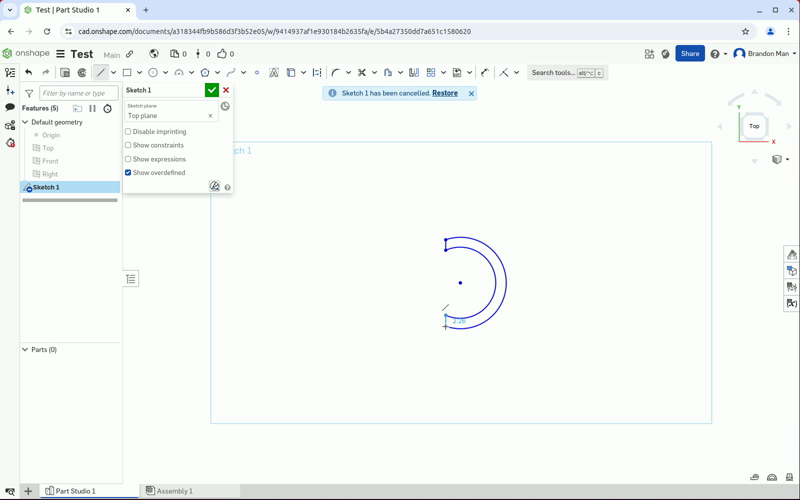
key_up(shift)
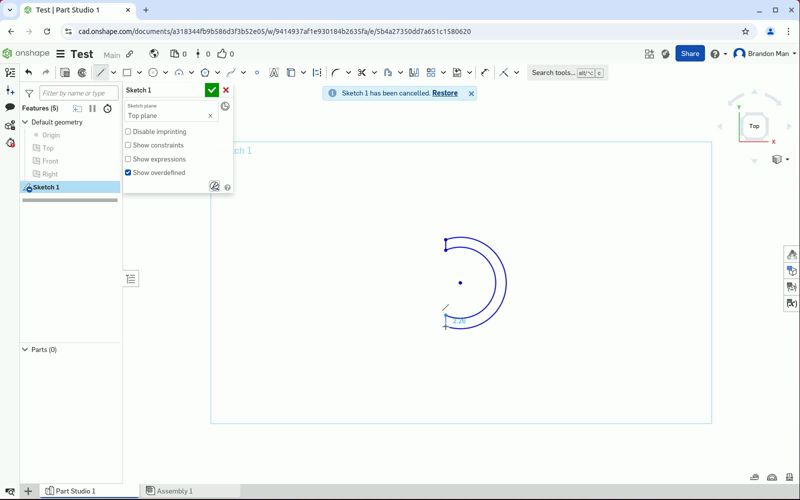
click(445, 326)
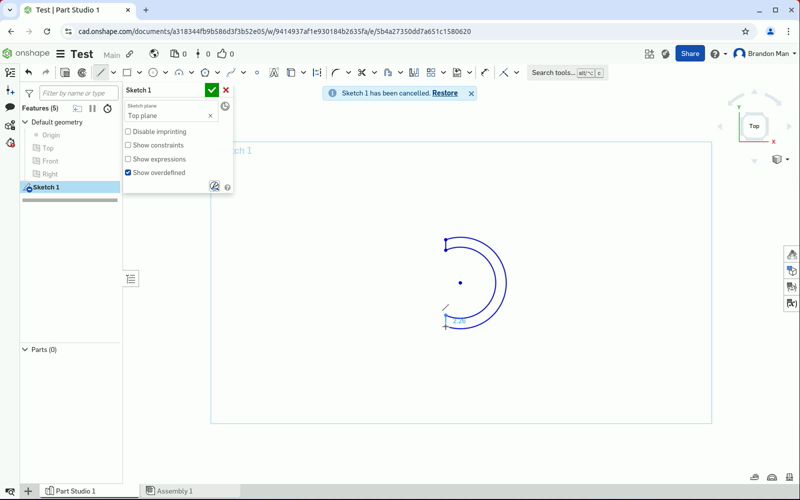
key(esc)
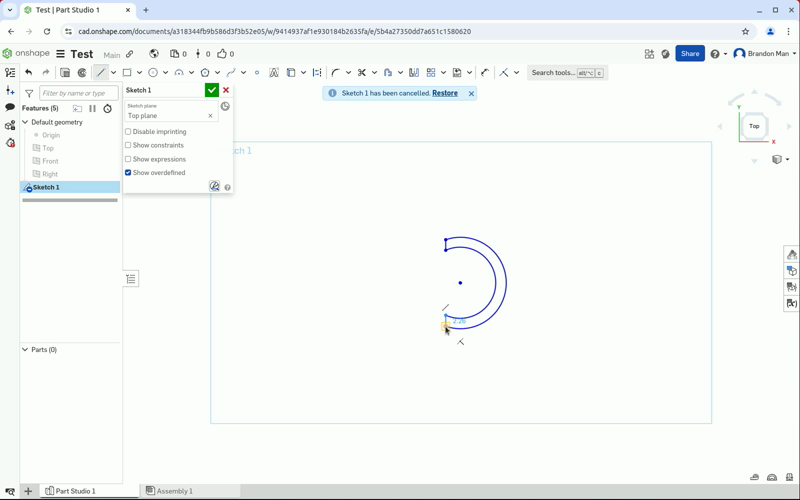
mouse_move(503, 292)
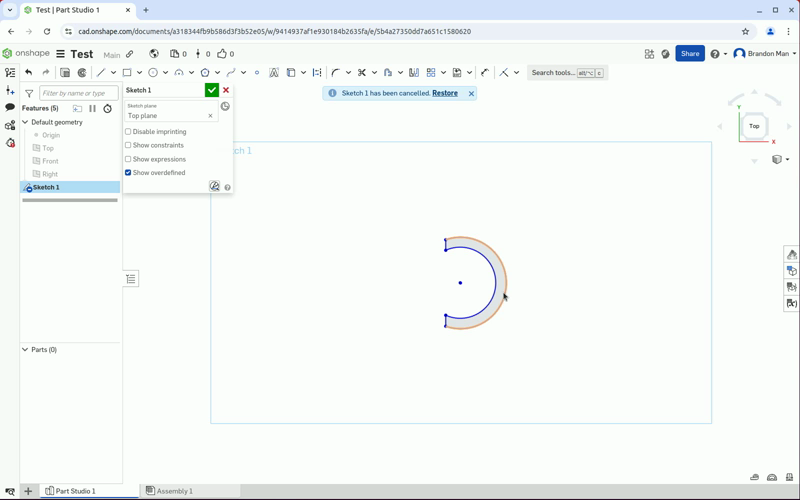
scroll(6)
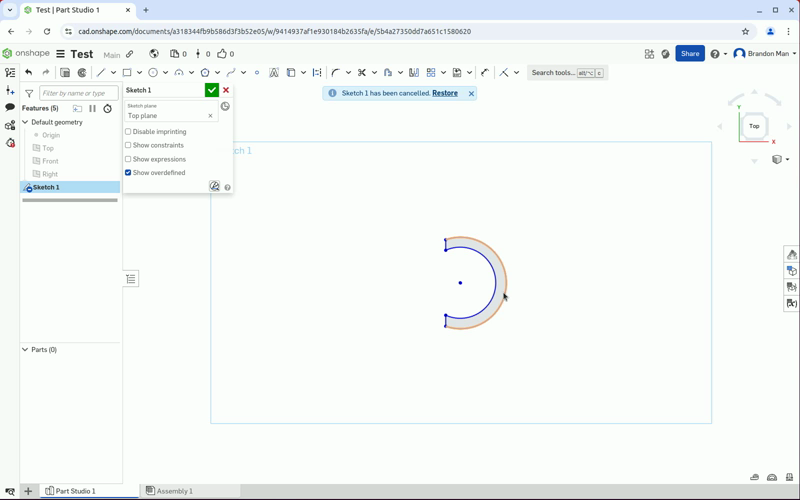
scroll(6)
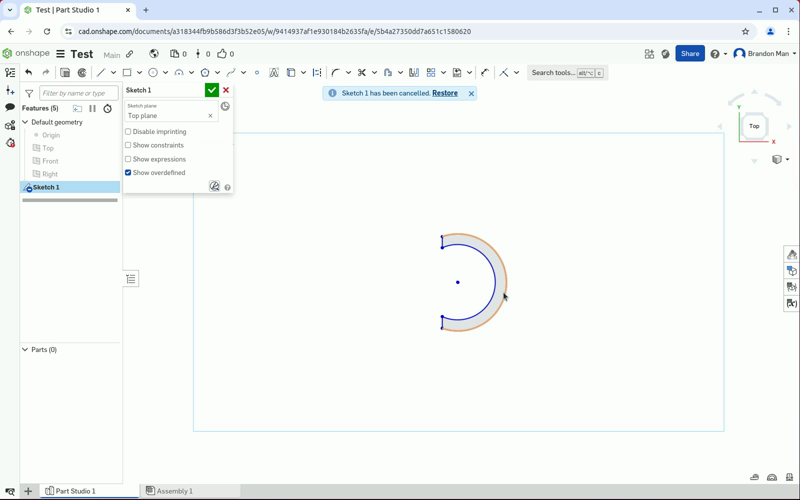
scroll(6)
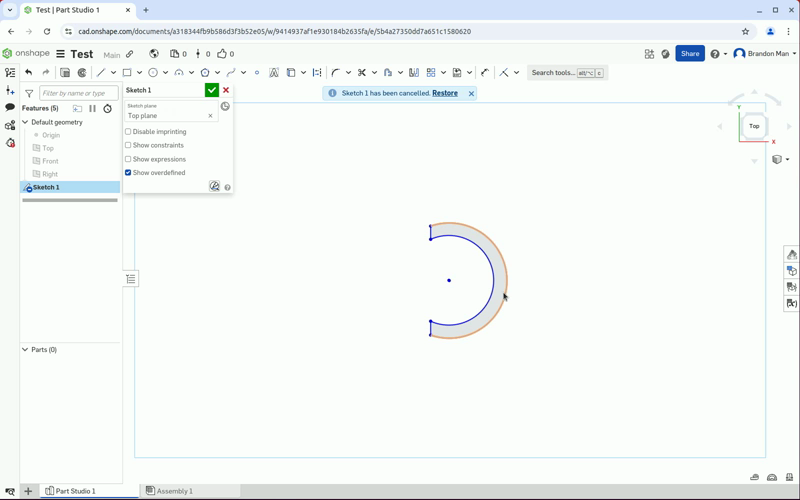
scroll(6)
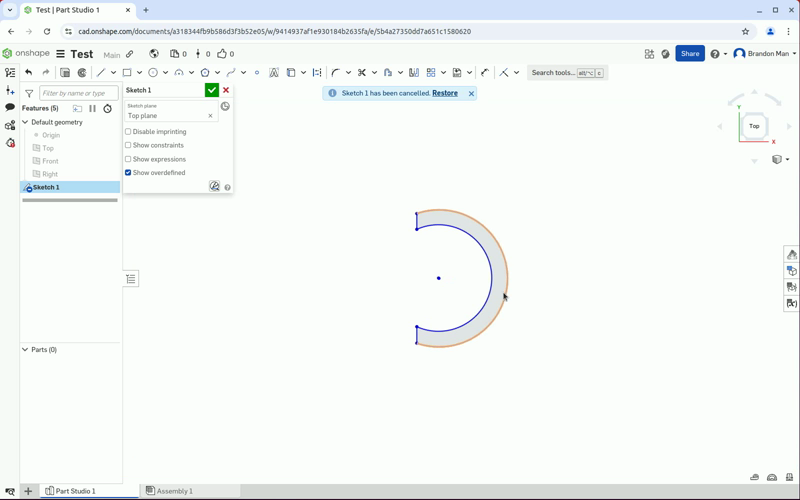
scroll(6)
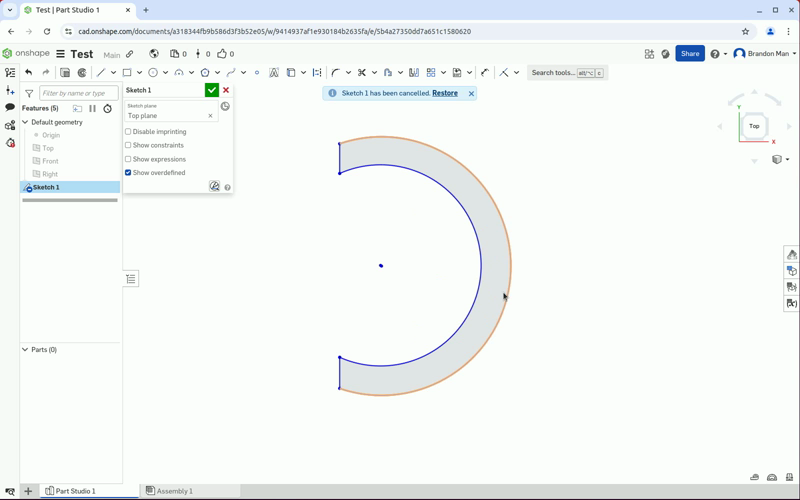
scroll(6)
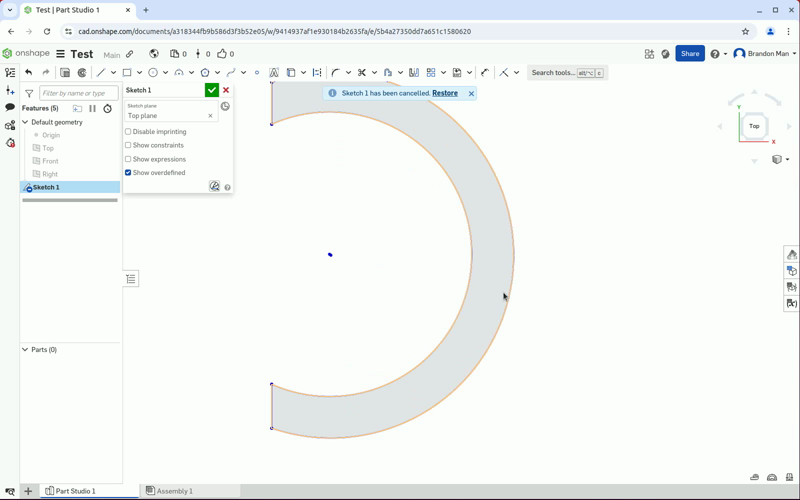
scroll(6)
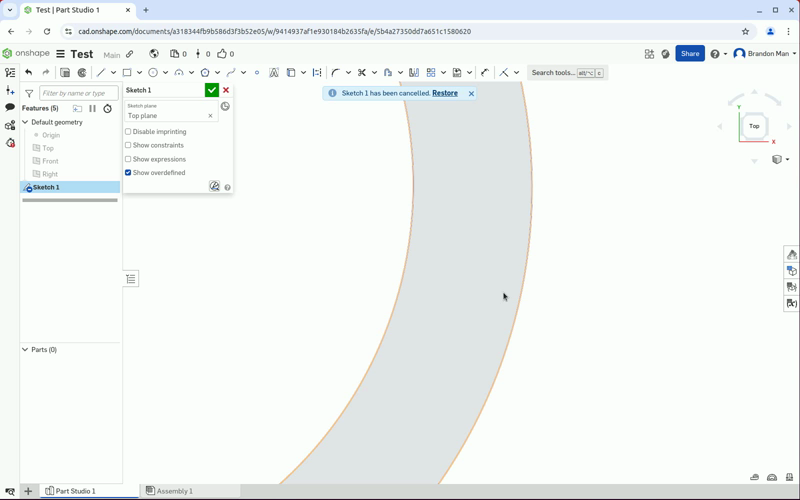
click(503, 292)
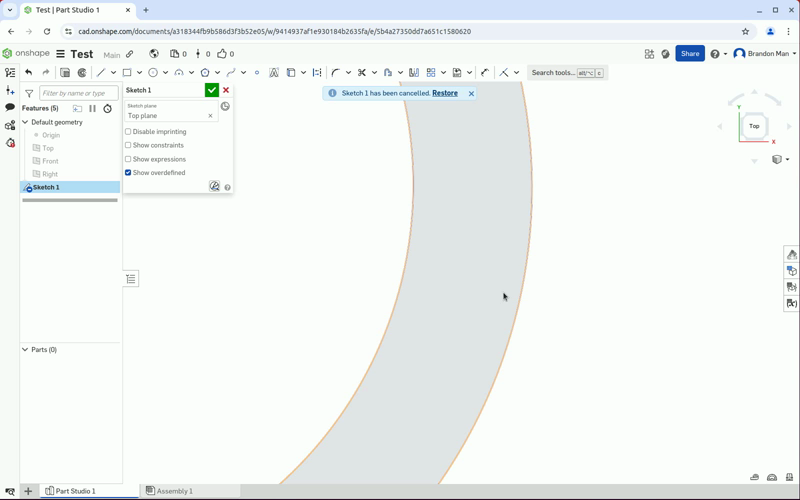
scroll(-6)
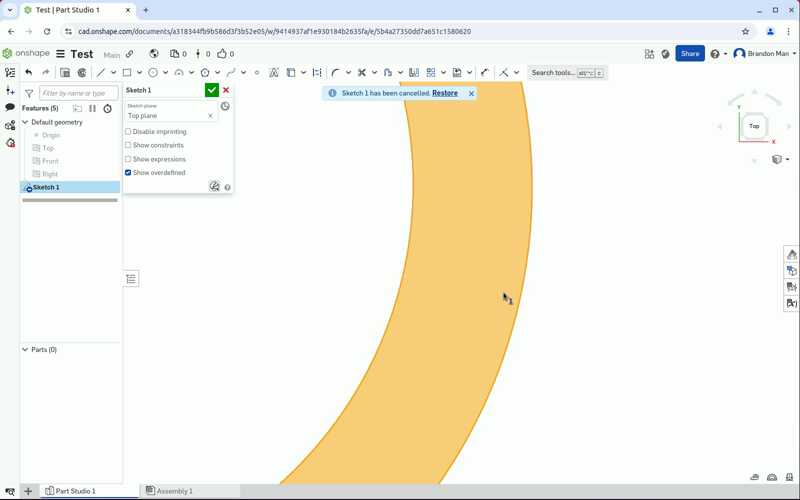
scroll(-6)
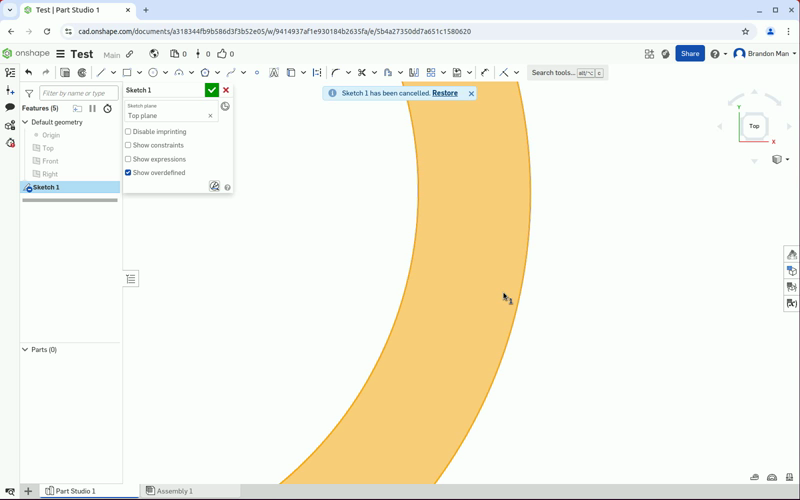
scroll(-6)
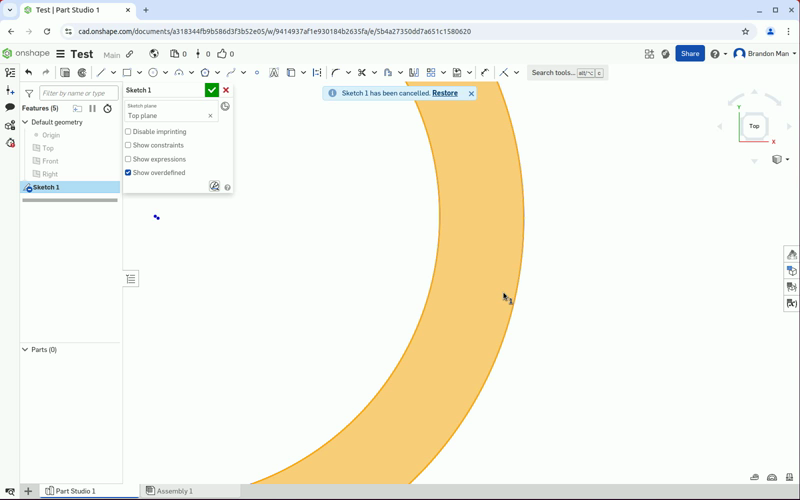
scroll(-6)
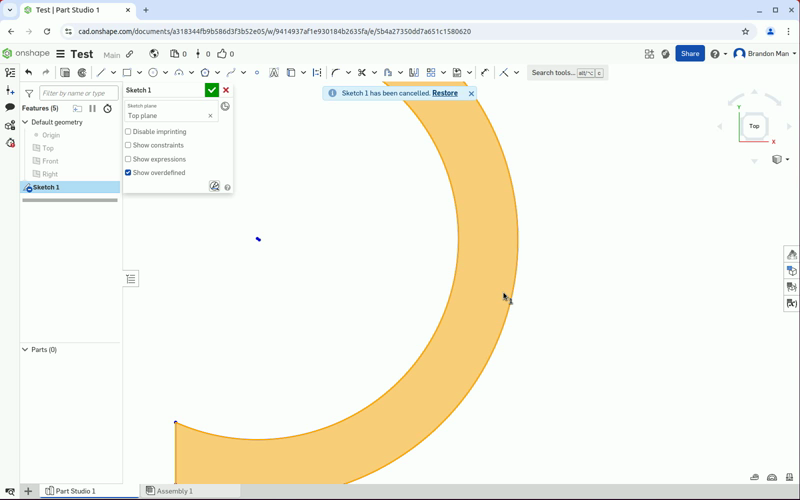
scroll(-6)
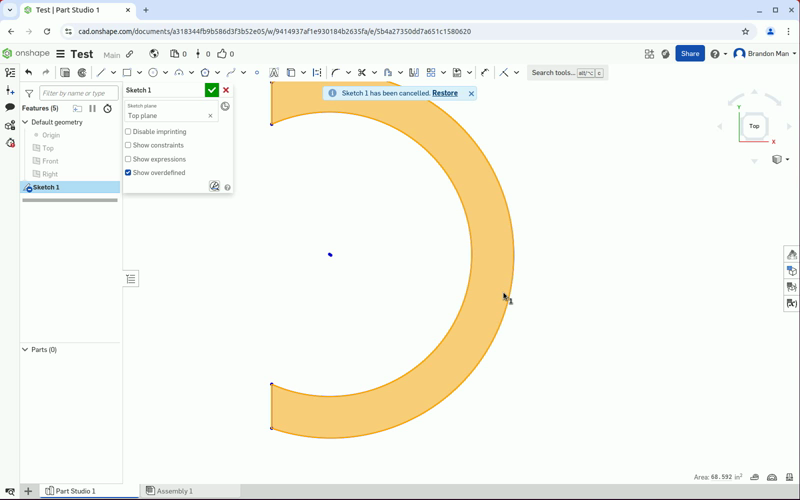
scroll(-6)
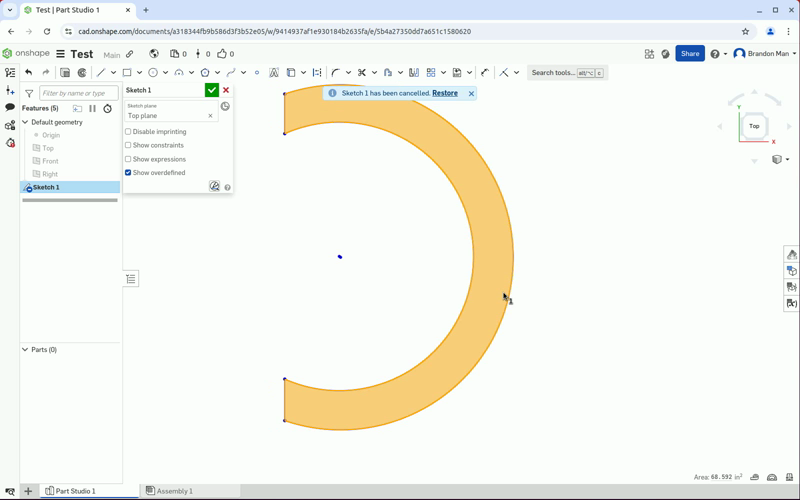
scroll(-6)
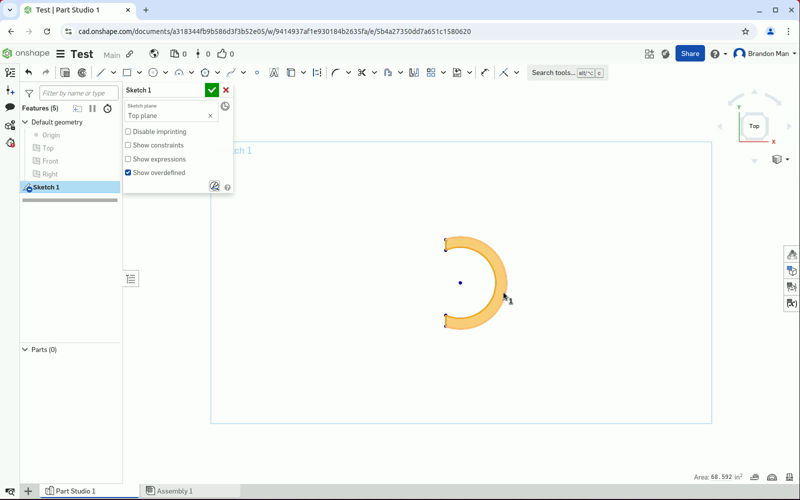
mouse_move(73, 352)
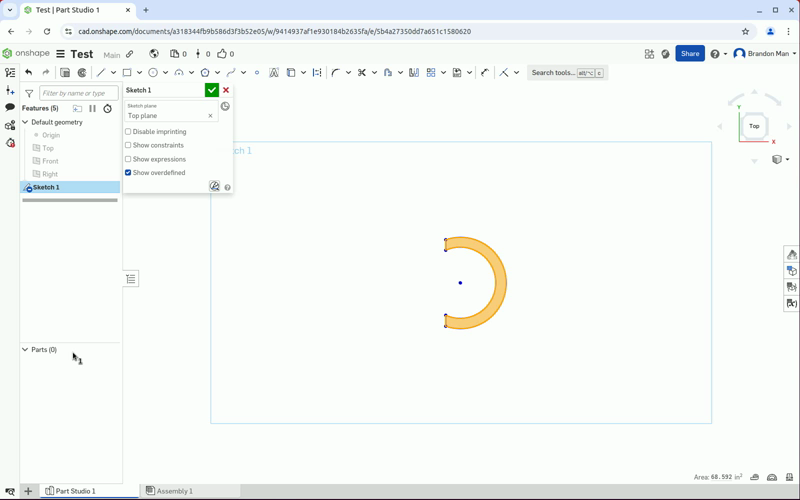
key(shift+y)
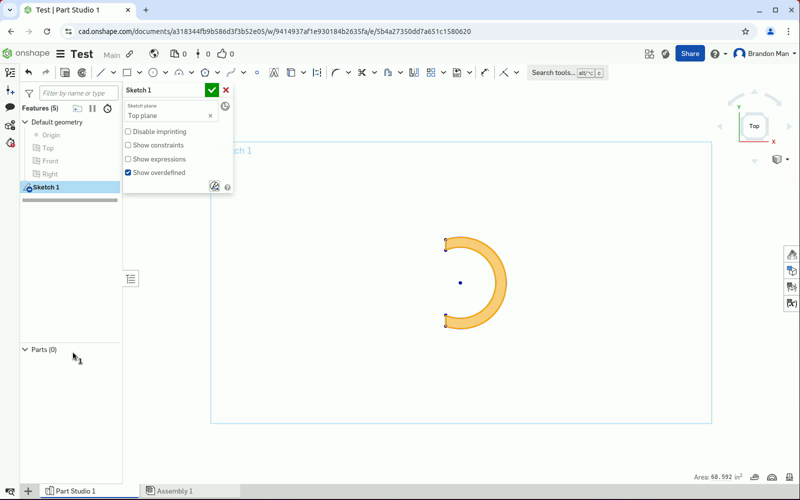
key(shift+e)
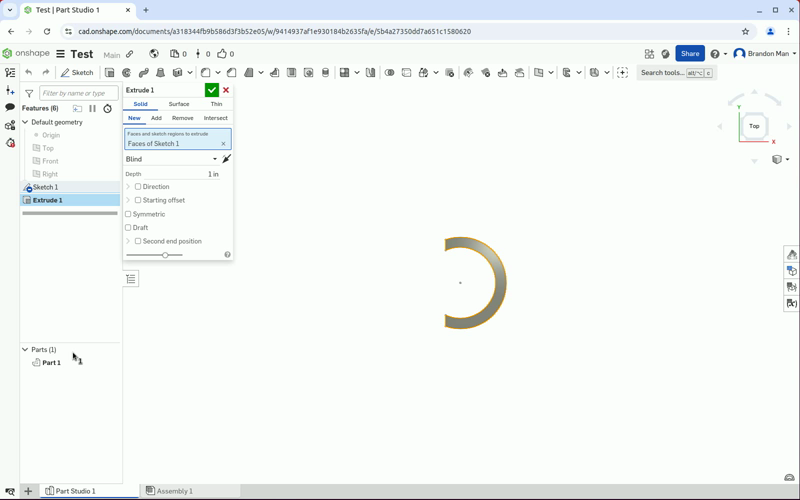
mouse_move(143, 106)
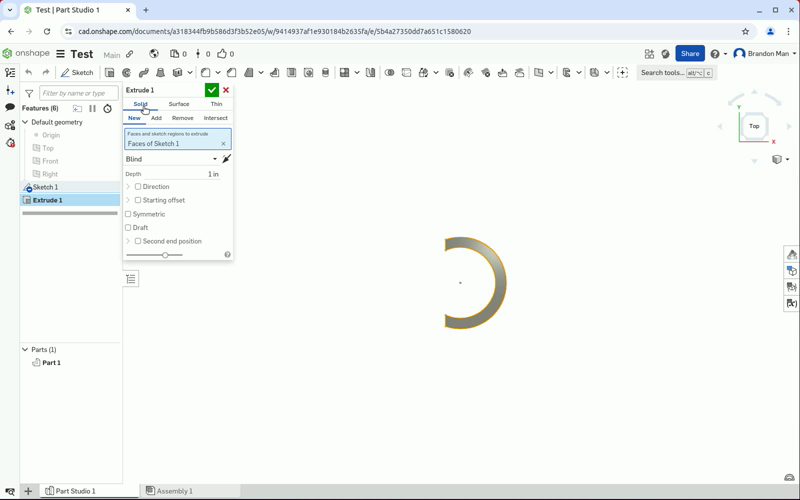
click(143, 106)
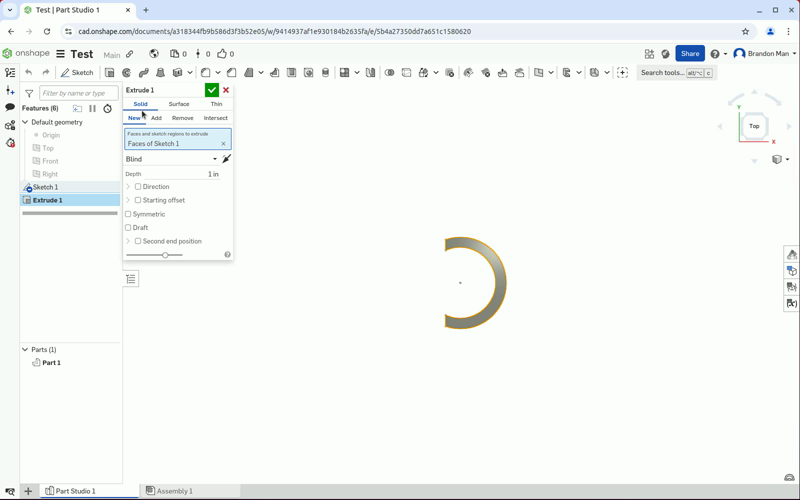
mouse_move(137, 120)
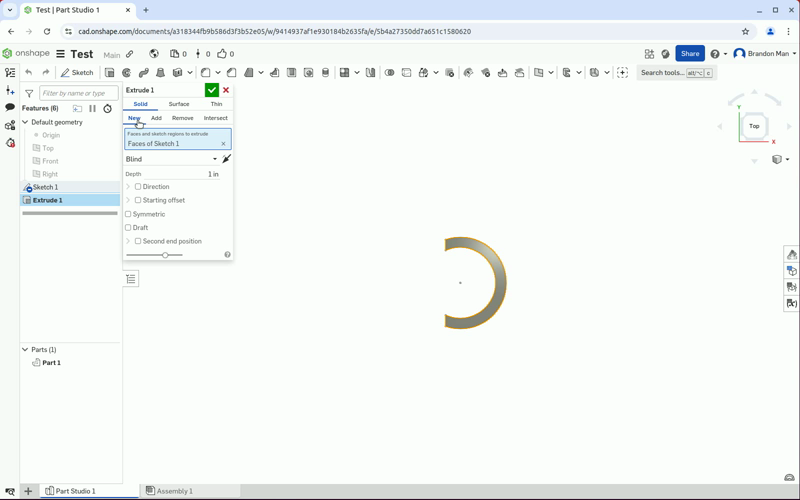
click(137, 120)
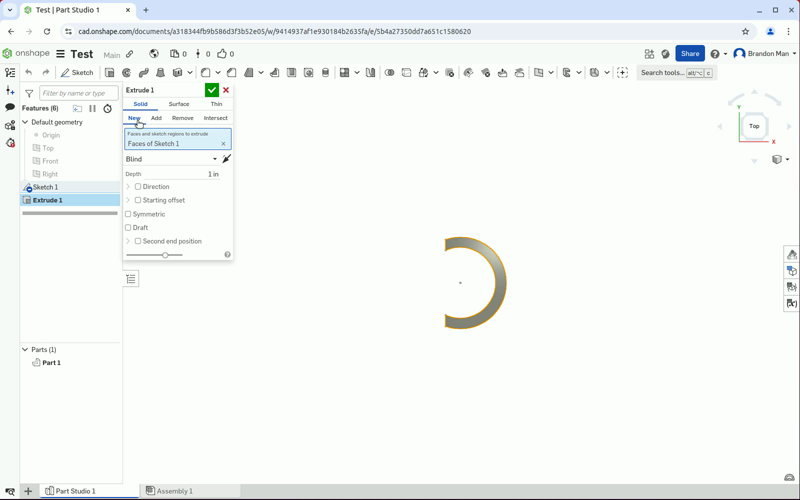
key(tab, 4)
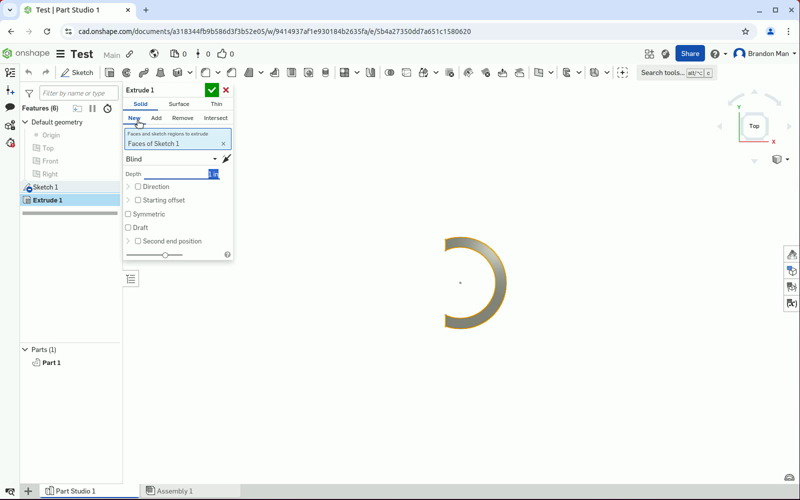
text(9.147)
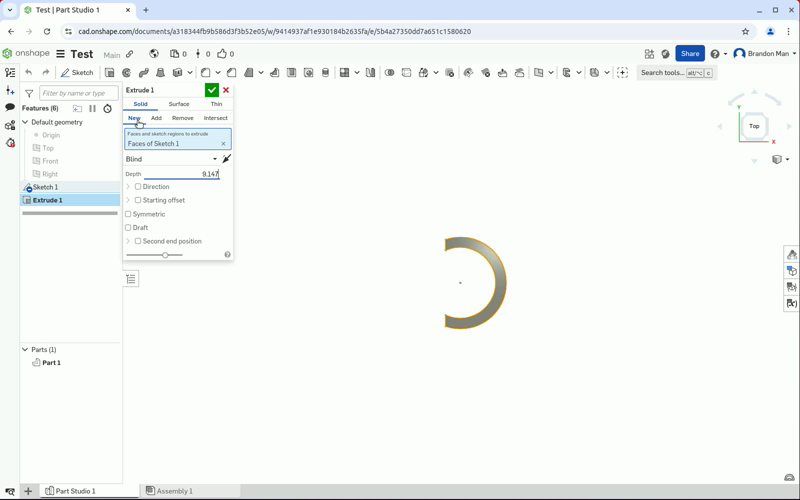
key(enter)
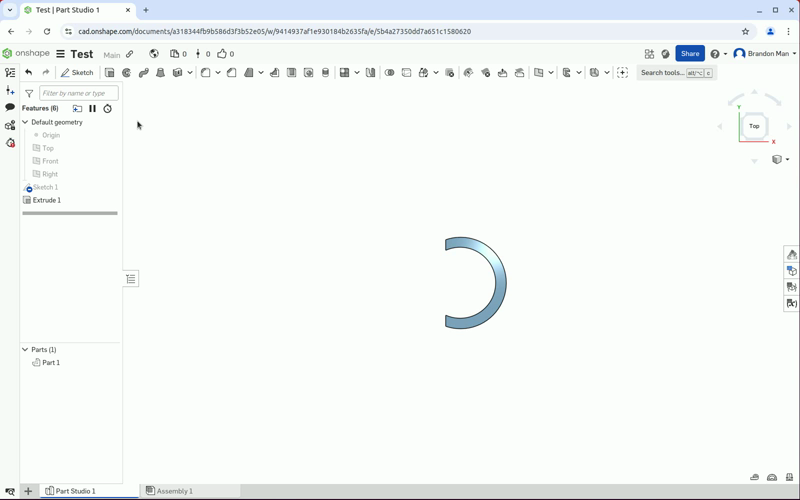
key(shift+h)
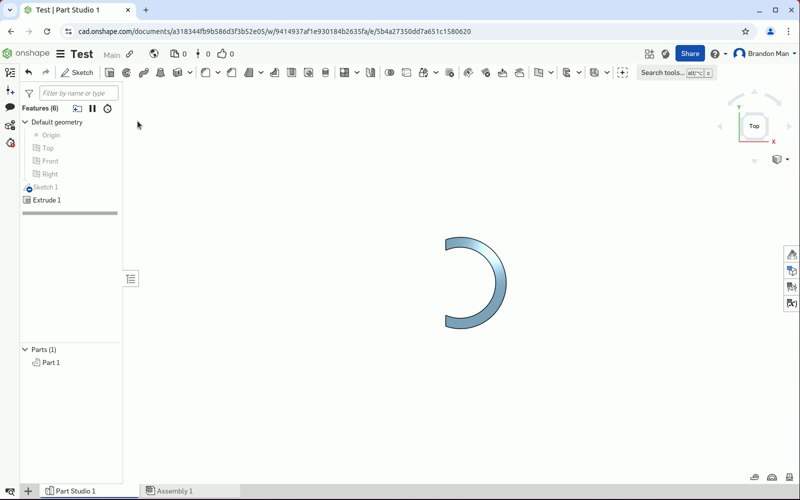
key(shift+h)
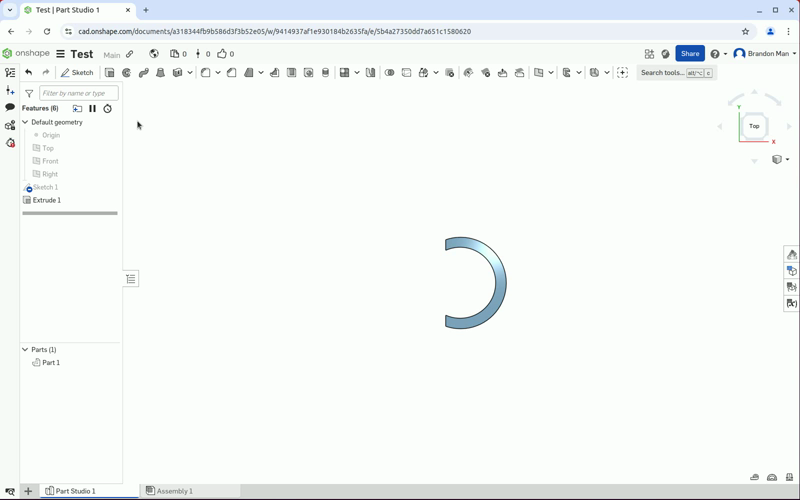
mouse_move(73, 189)
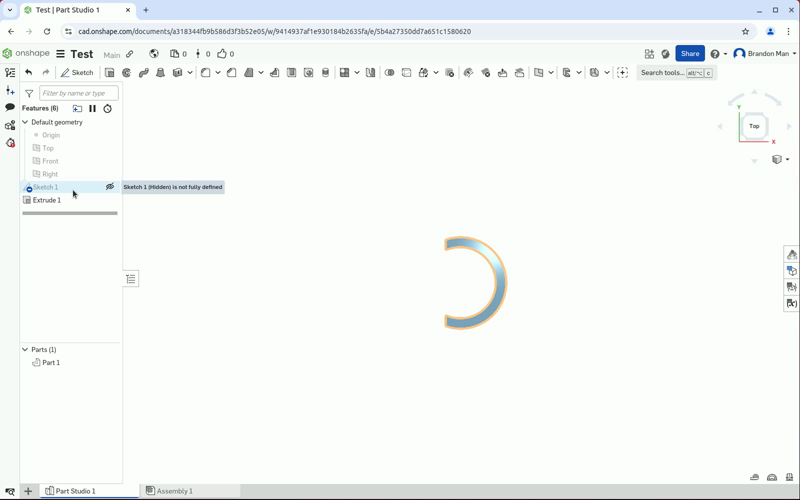
click(73, 189)
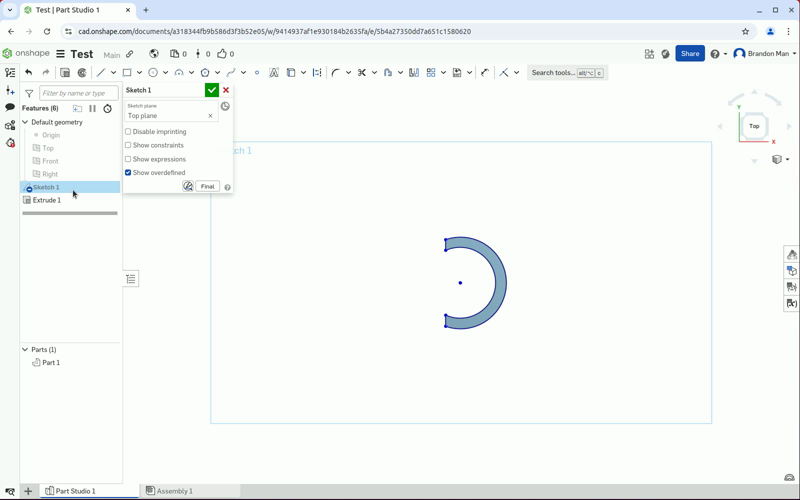
mouse_move(229, 92)
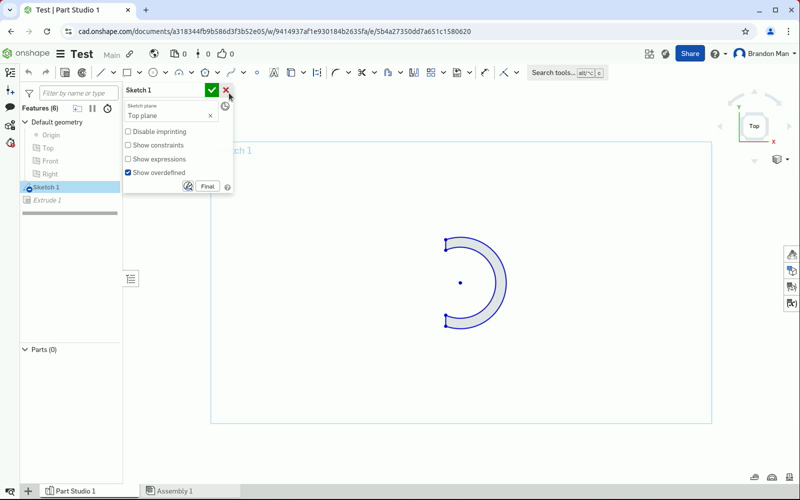
click(229, 92)
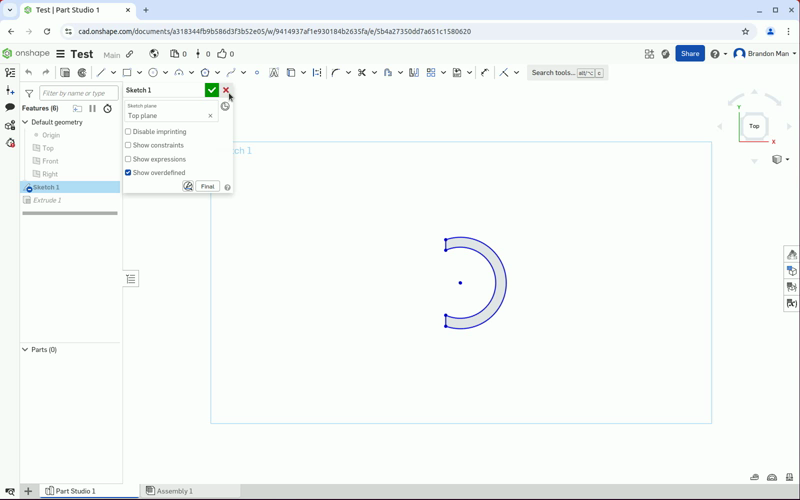
key(shift+s)
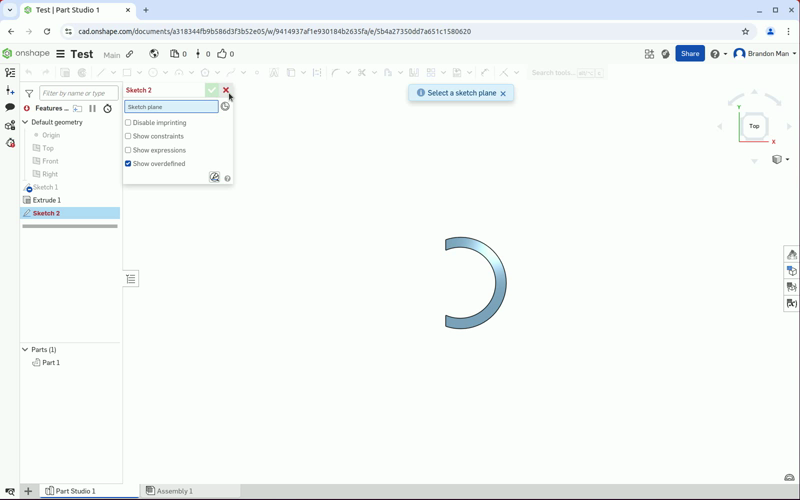
mouse_move(73, 150)
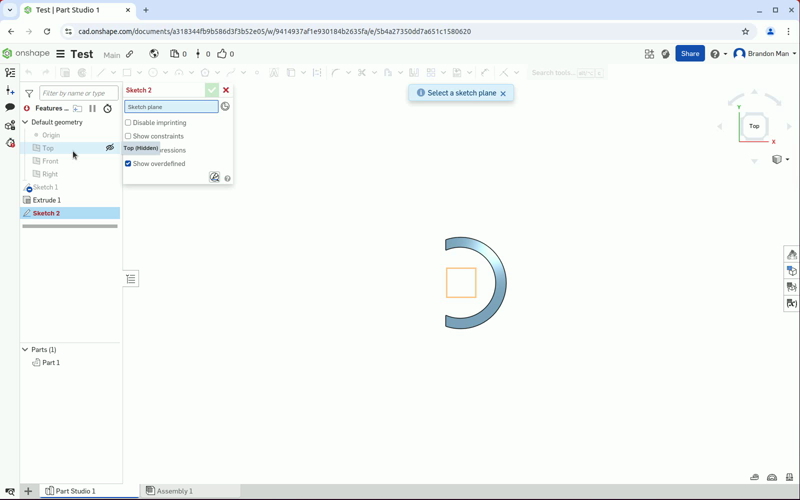
click(73, 150)
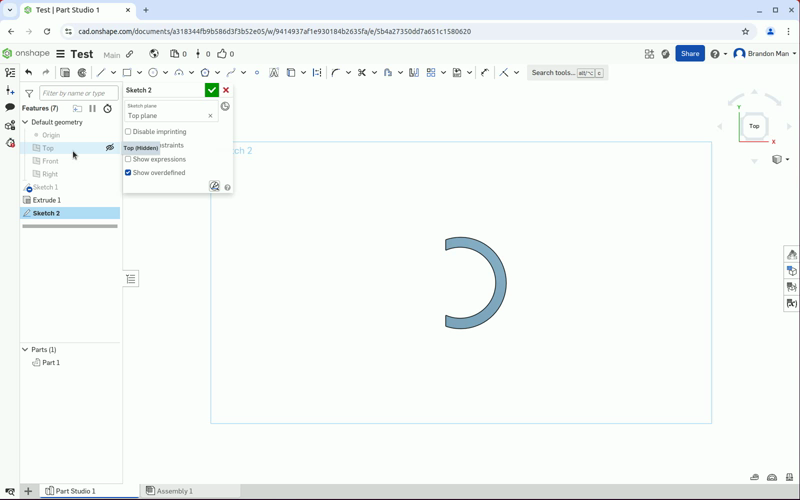
mouse_move(73, 352)
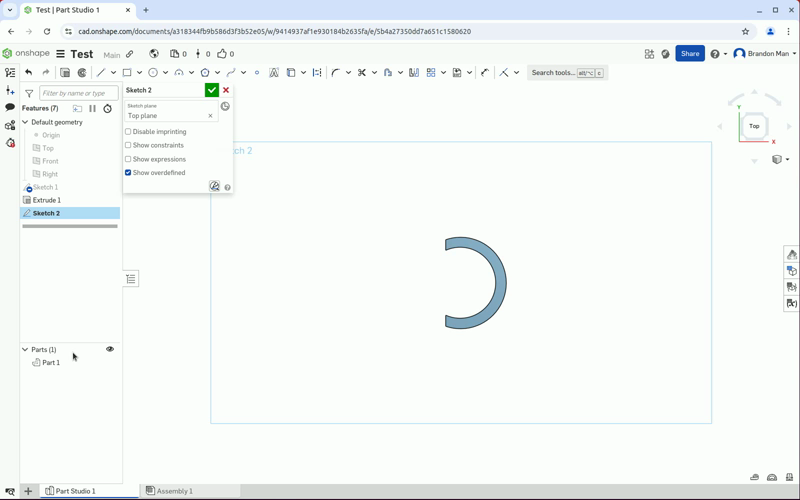
key(y)
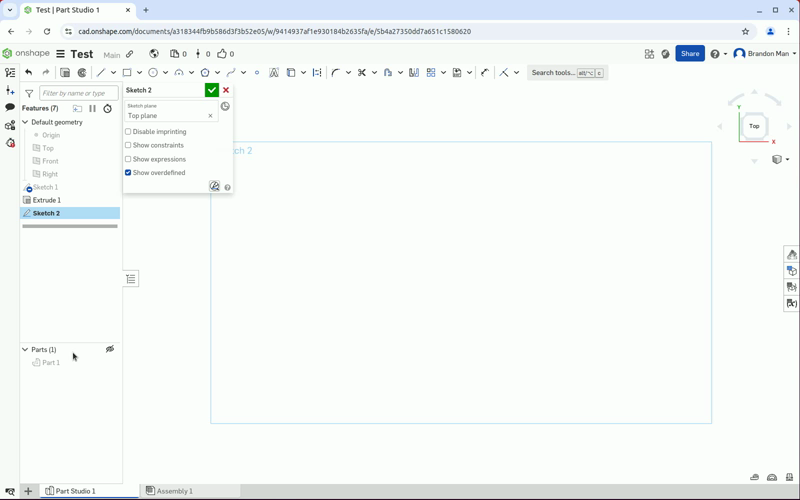
key(l)
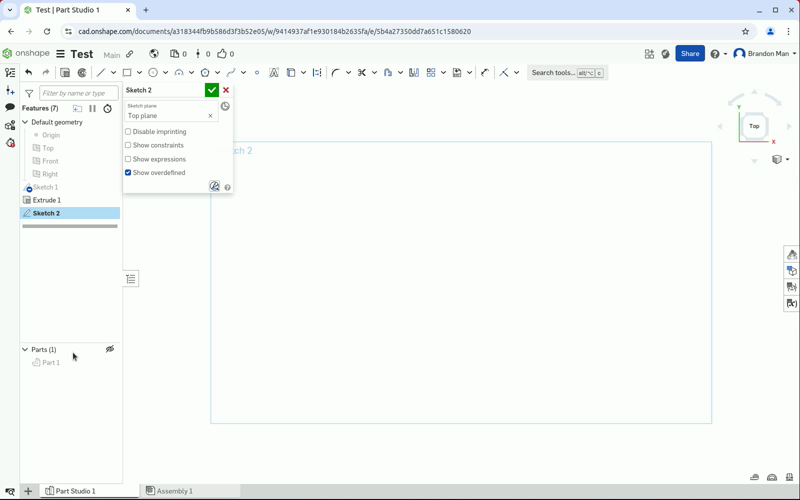
key_down(shift)
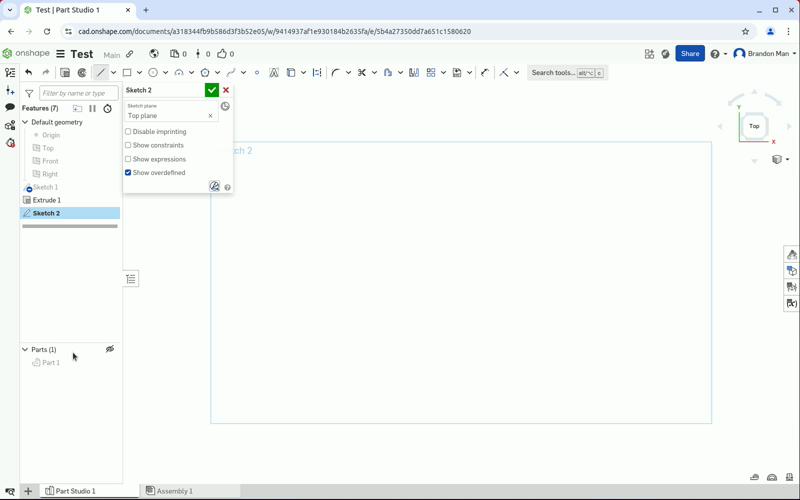
mouse_move(445, 326)
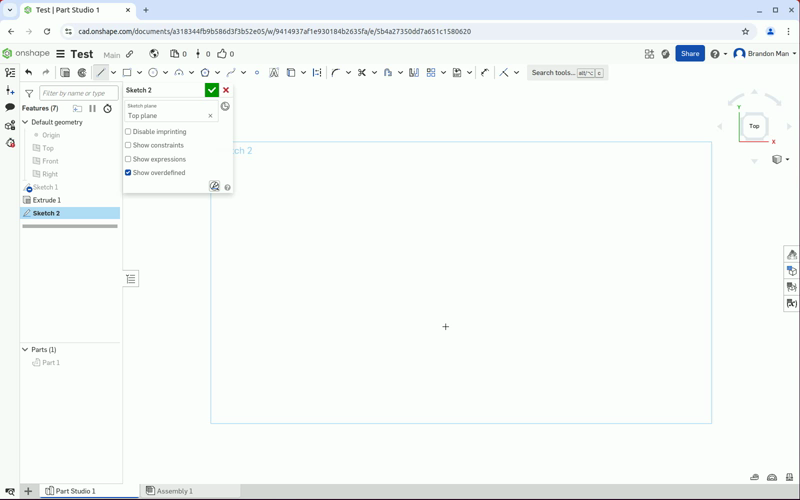
click(445, 326)
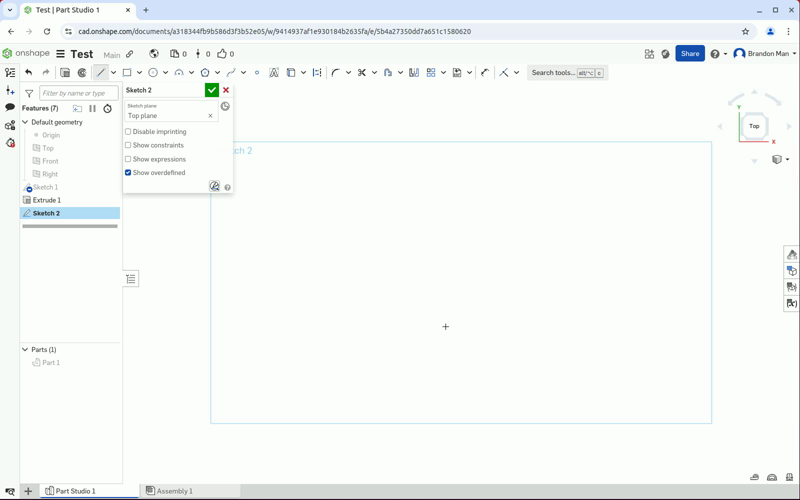
key_up(shift)
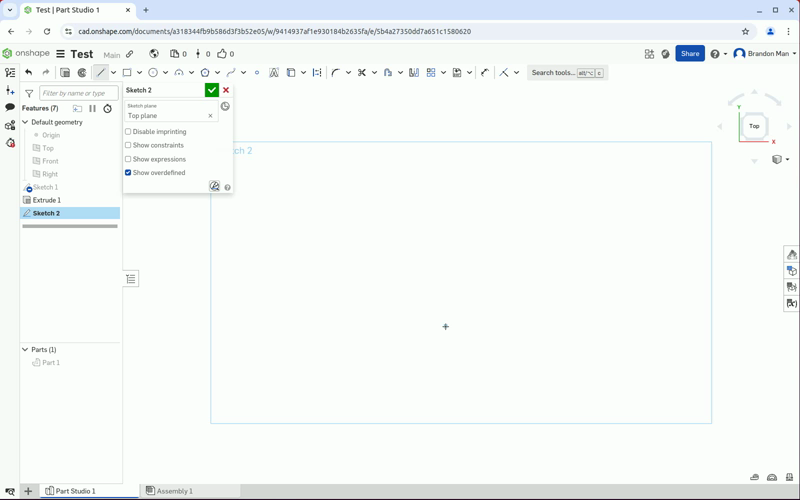
key_down(shift)
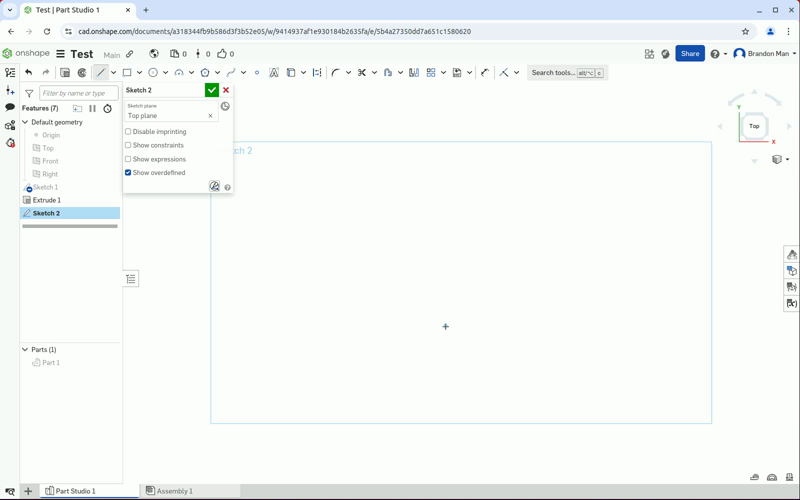
mouse_move(475, 326)
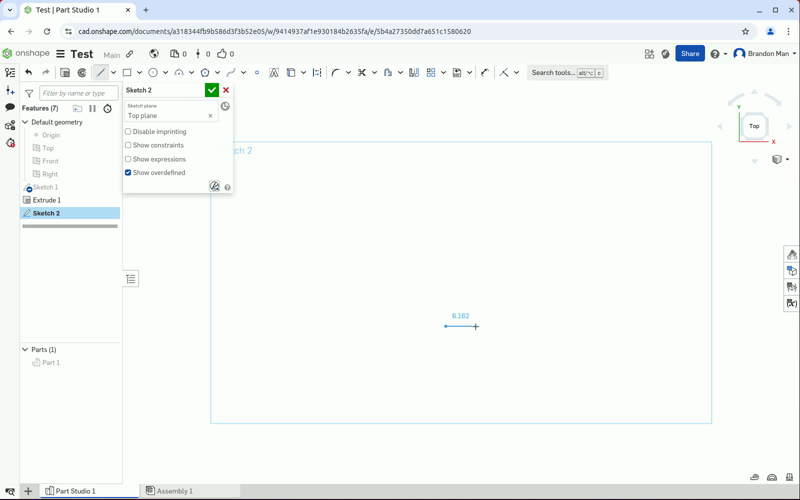
mouse_move(445, 315)
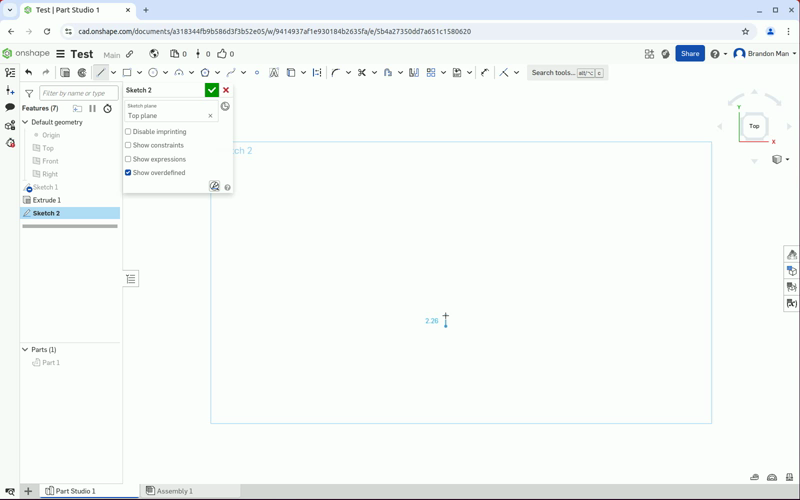
click(445, 315)
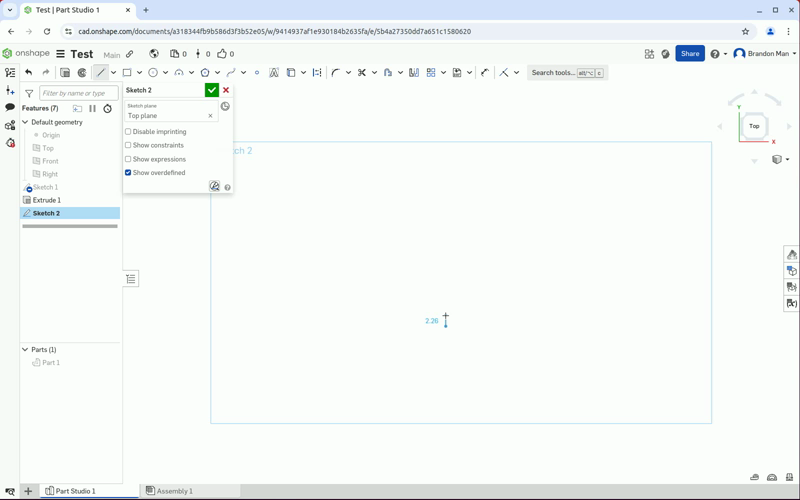
key_up(shift)
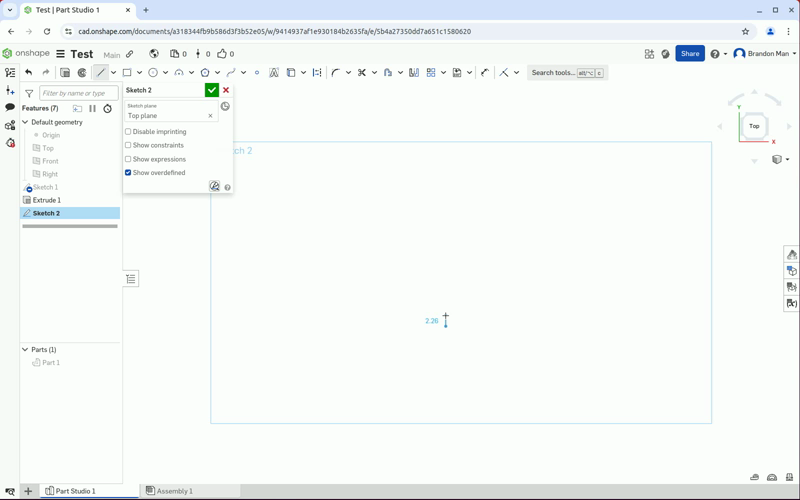
key(esc)
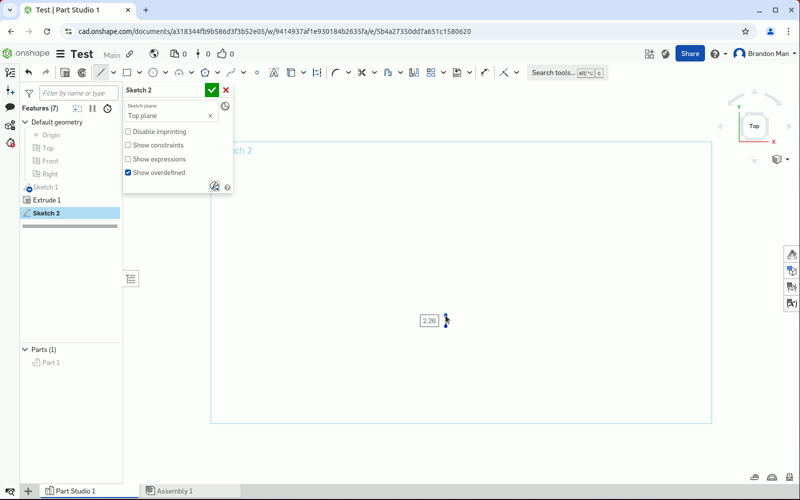
key(a)
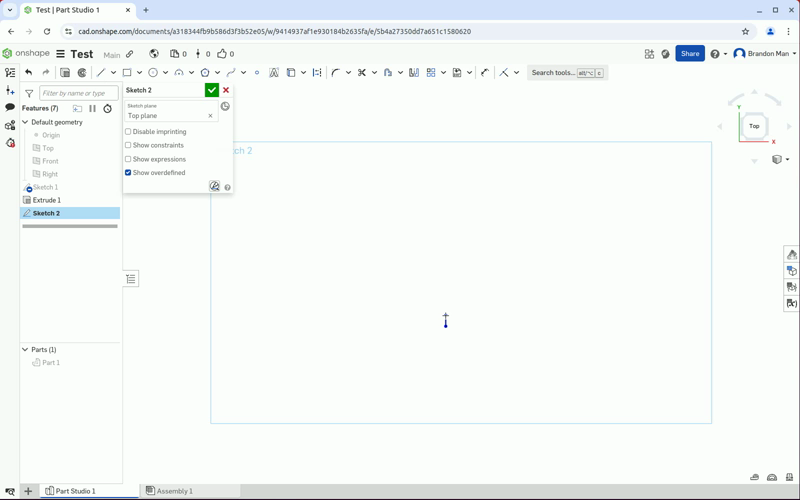
mouse_move(445, 315)
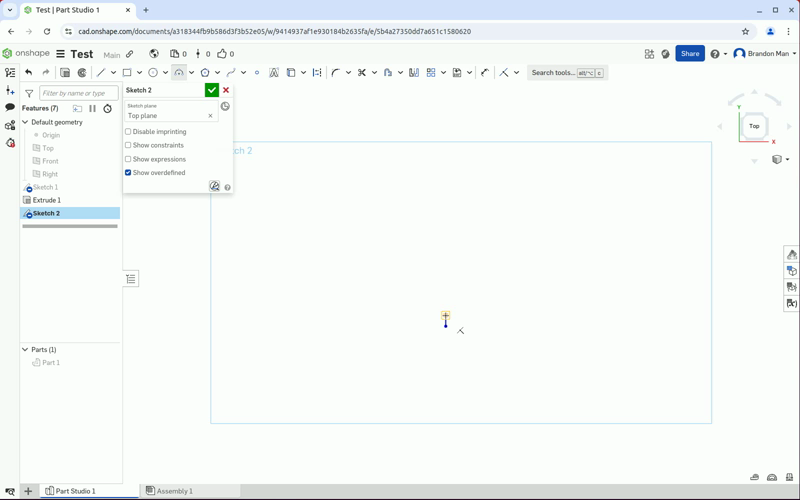
click(445, 315)
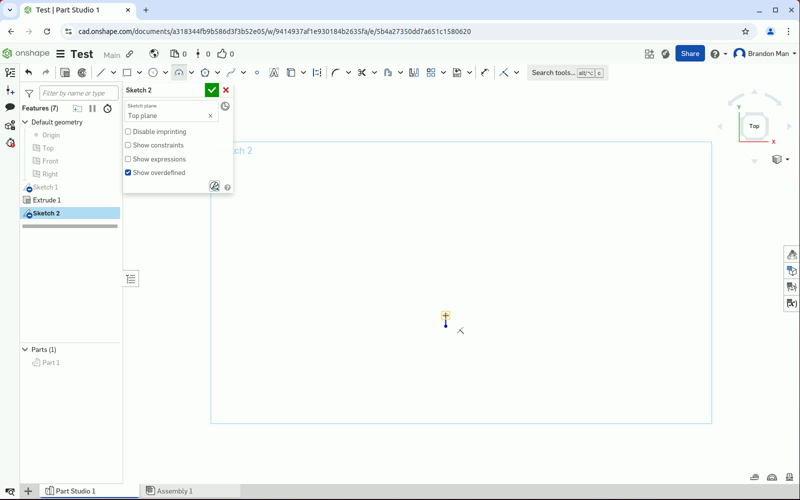
key_down(shift)
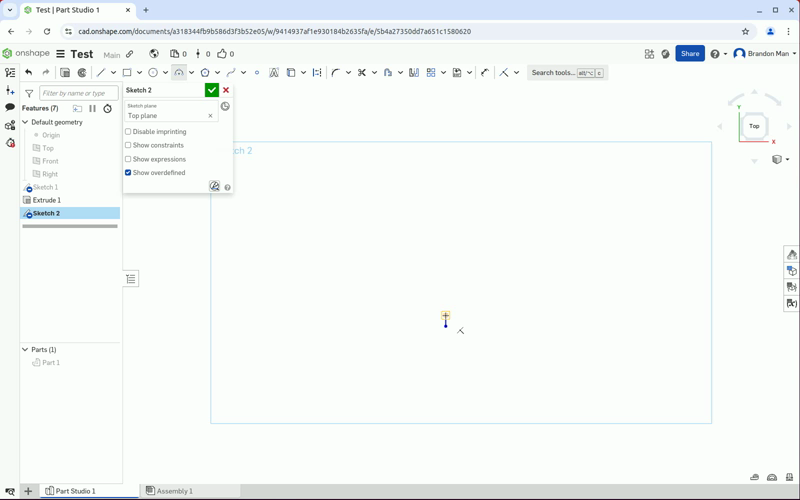
mouse_move(445, 251)
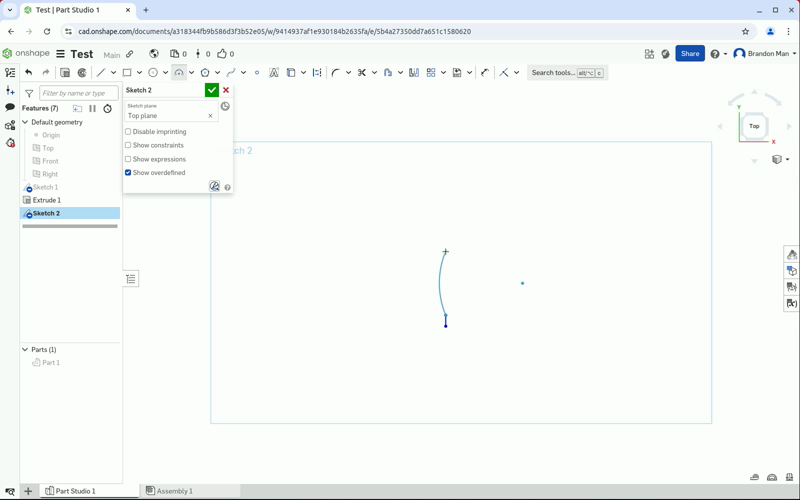
click(445, 251)
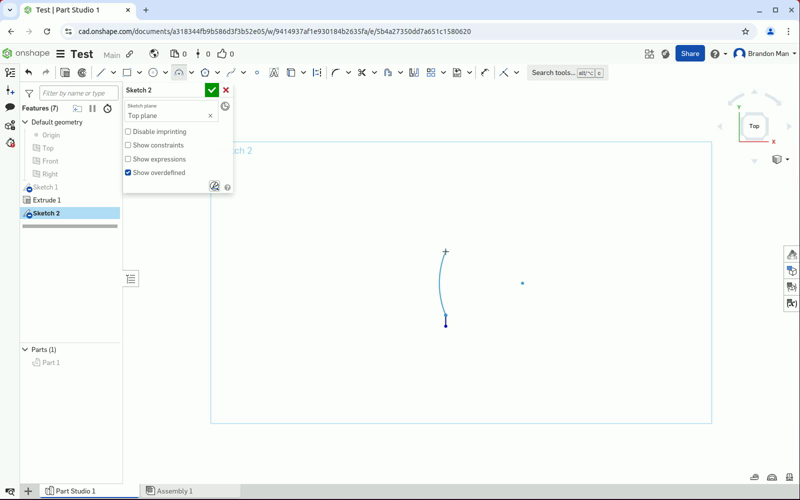
mouse_move(424, 283)
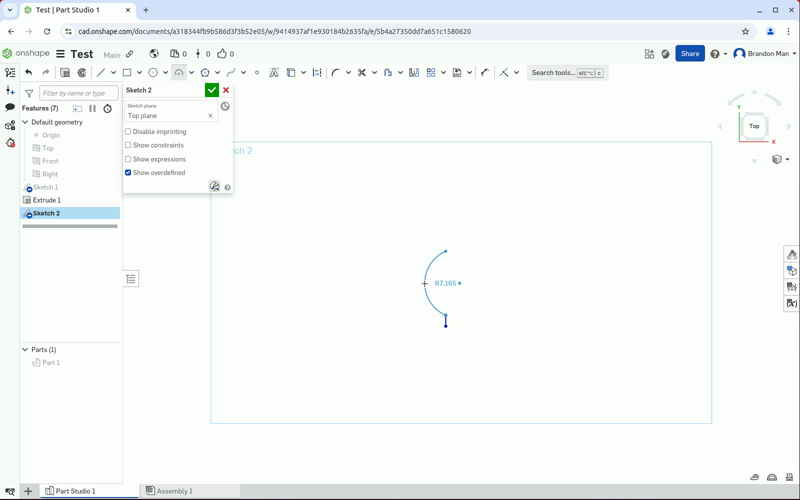
click(424, 283)
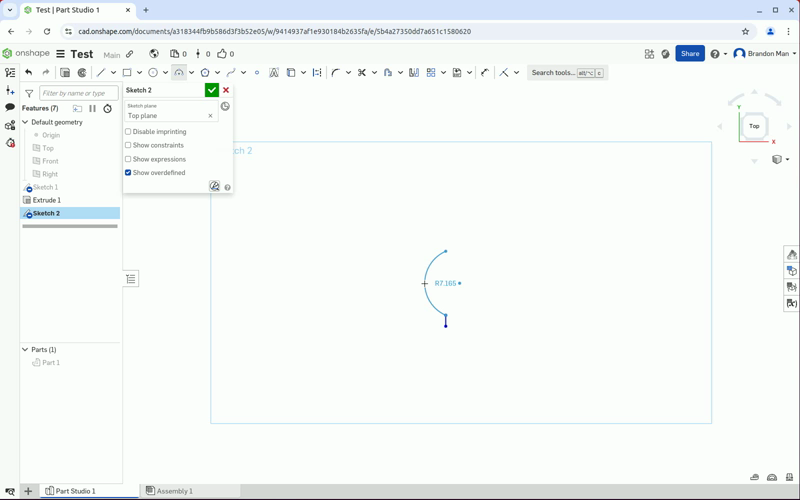
key_up(shift)
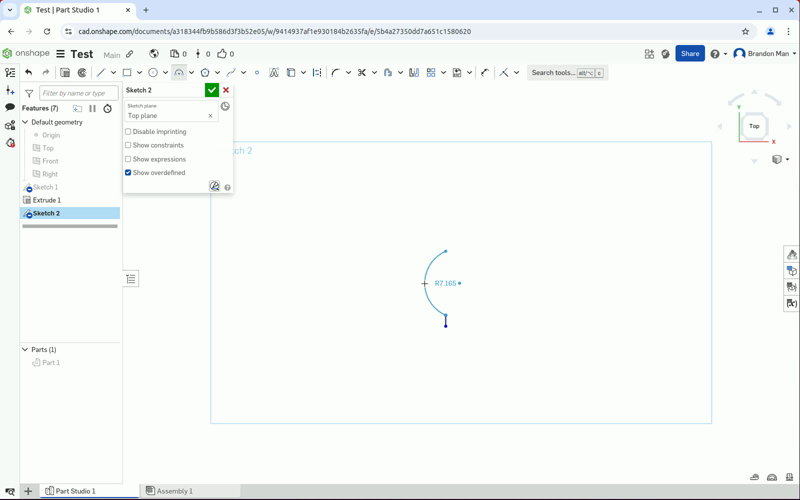
key(esc)
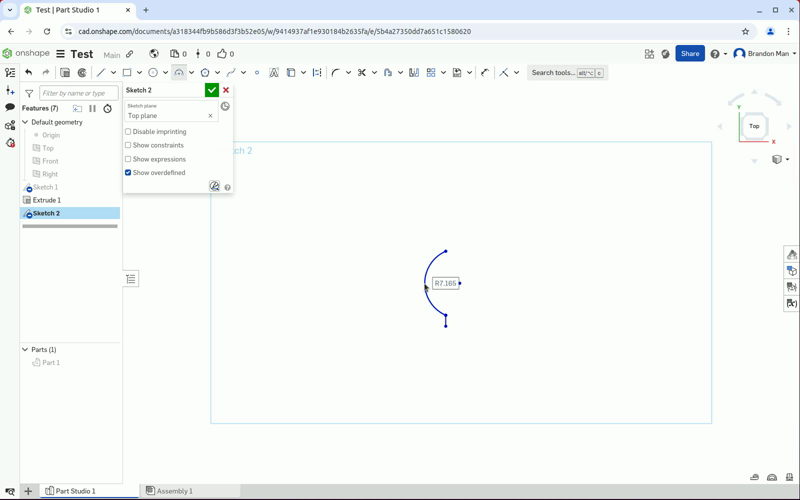
key(l)
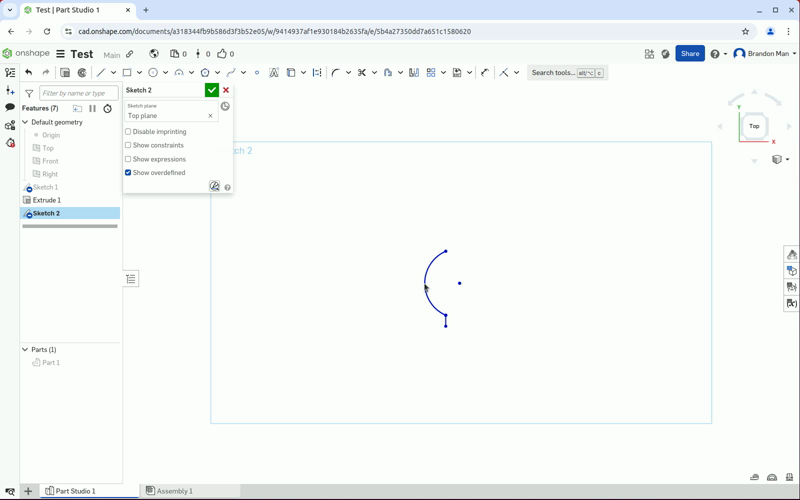
mouse_move(445, 251)
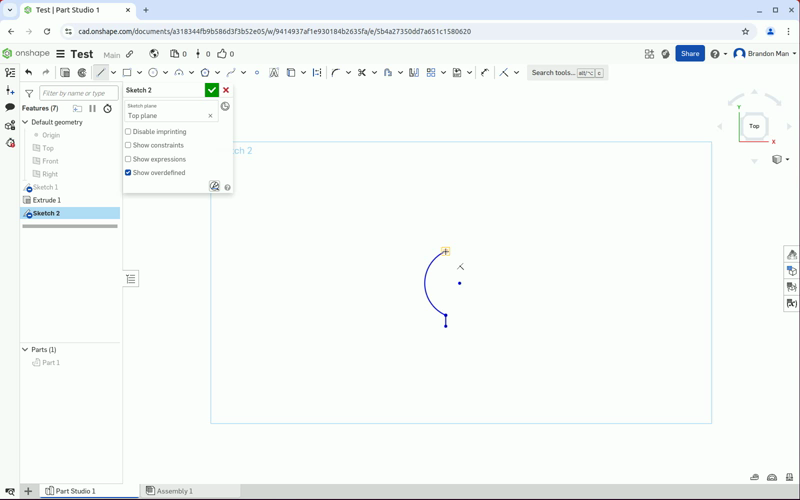
click(445, 251)
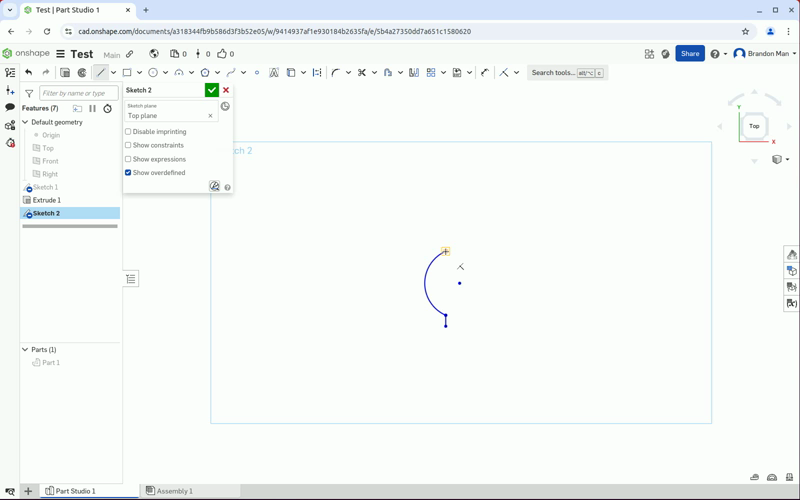
key_down(shift)
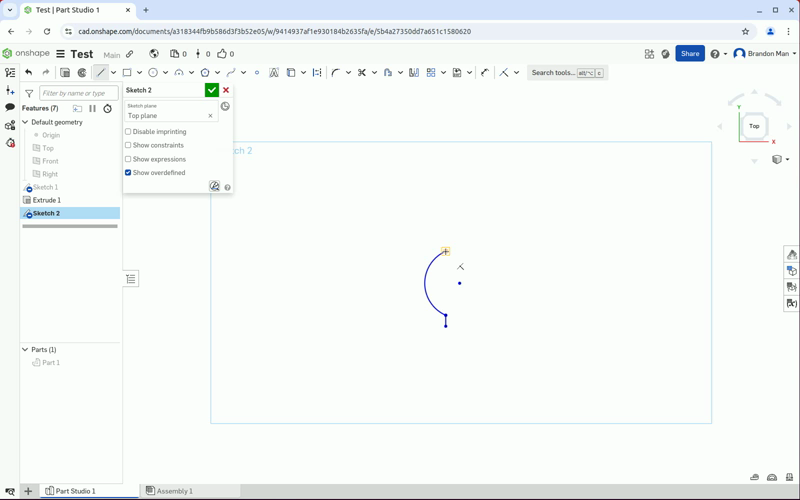
mouse_move(475, 251)
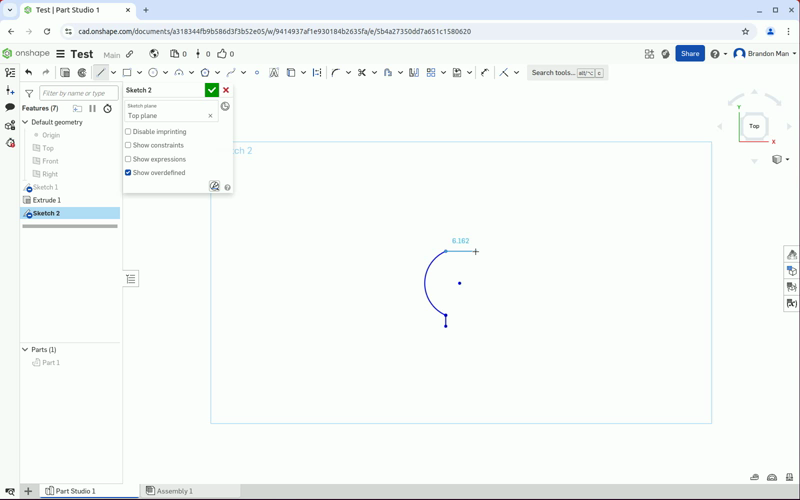
mouse_move(445, 240)
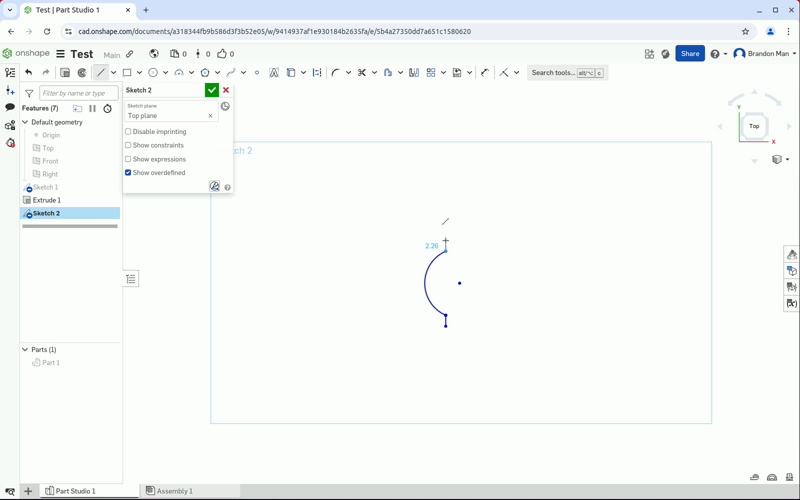
click(445, 240)
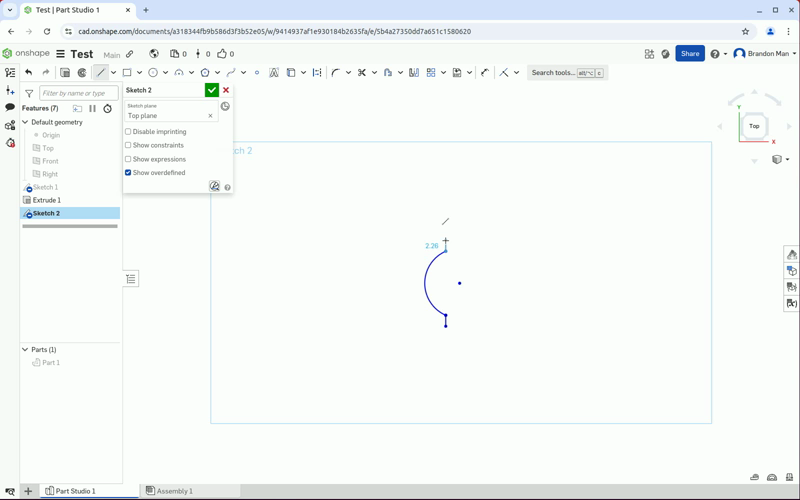
key_up(shift)
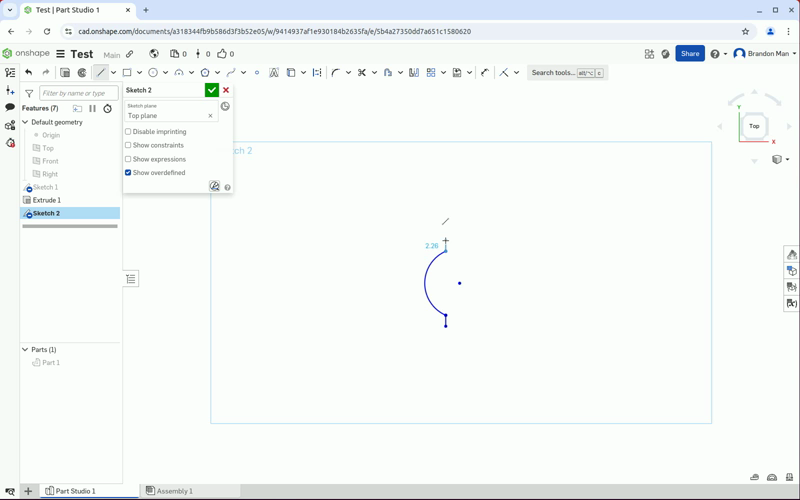
key(esc)
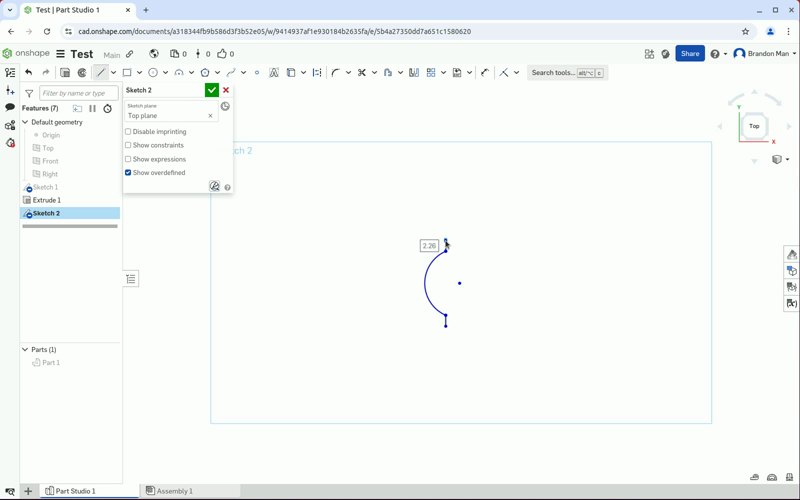
key(a)
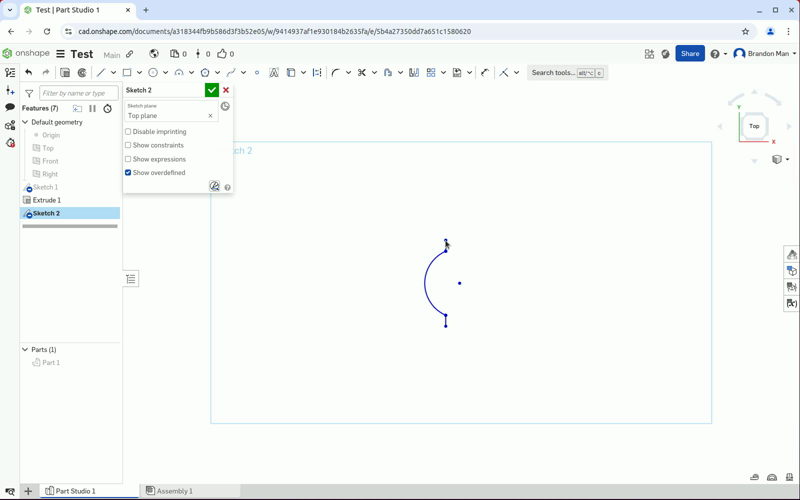
mouse_move(445, 240)
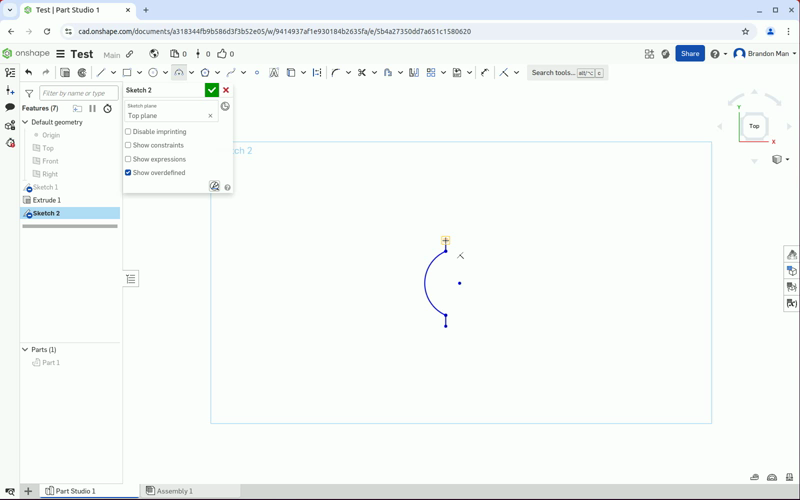
click(445, 240)
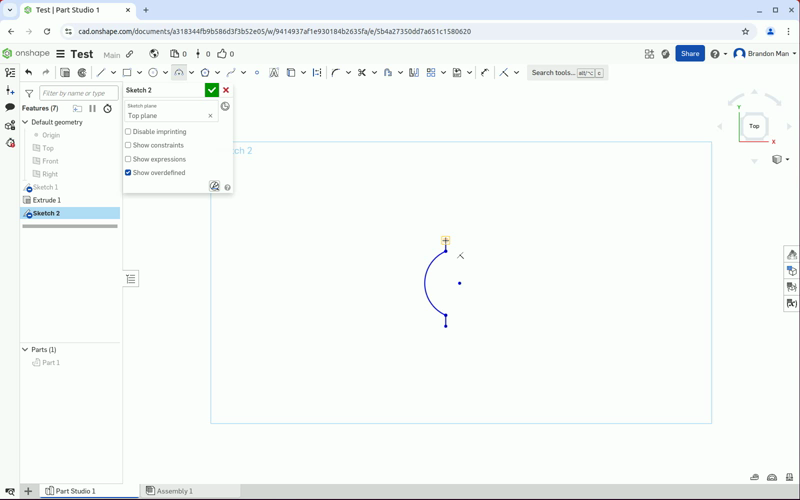
mouse_move(445, 326)
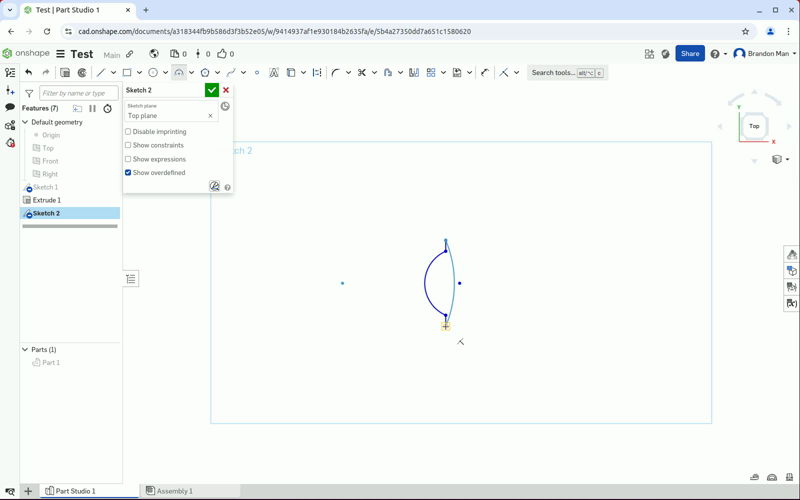
click(445, 326)
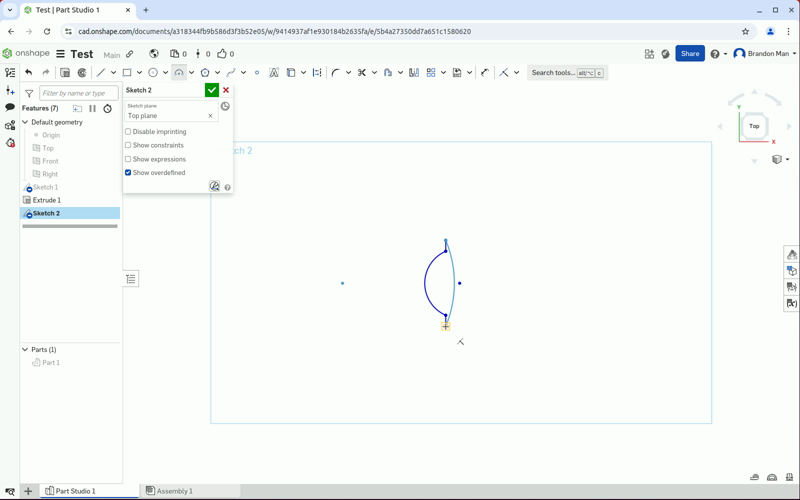
key_down(shift)
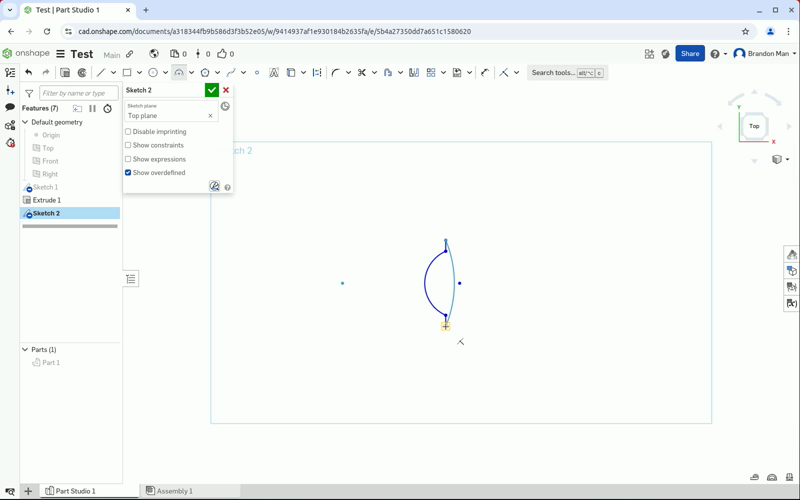
mouse_move(414, 283)
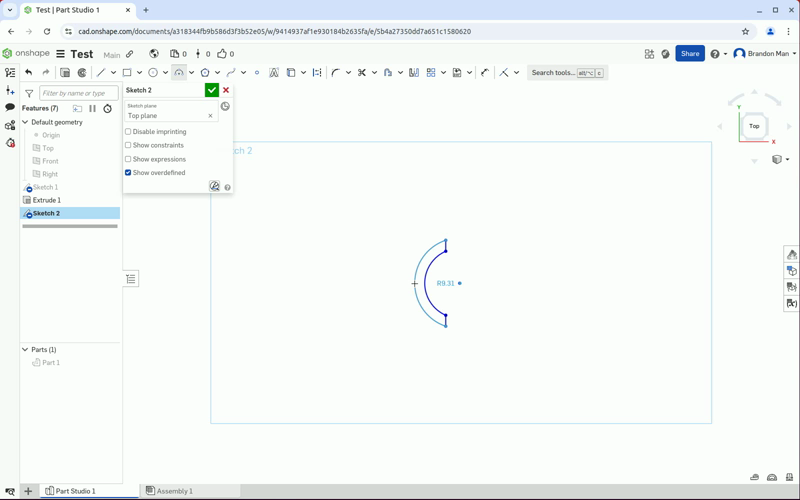
click(414, 283)
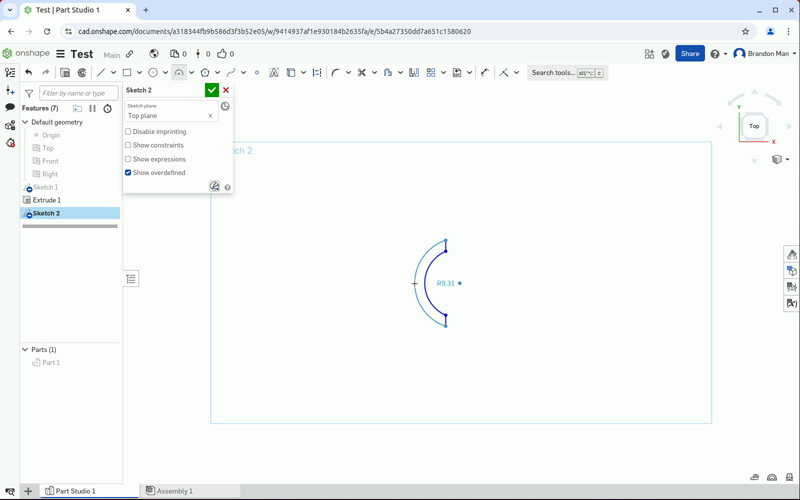
key_up(shift)
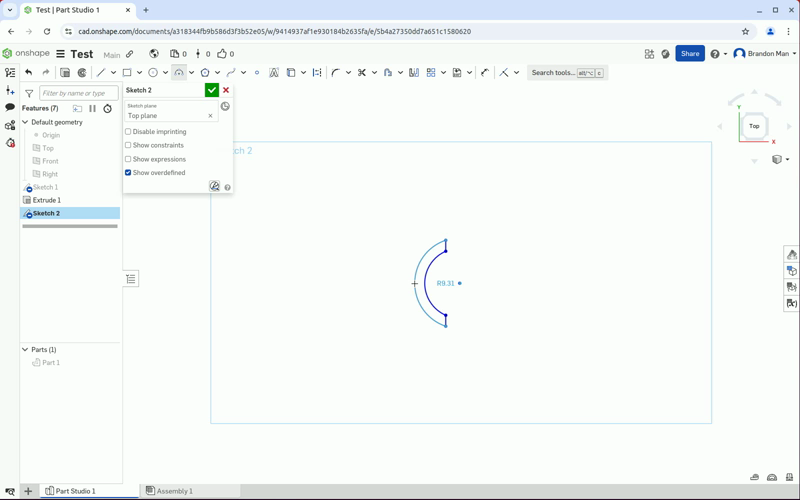
key(esc)
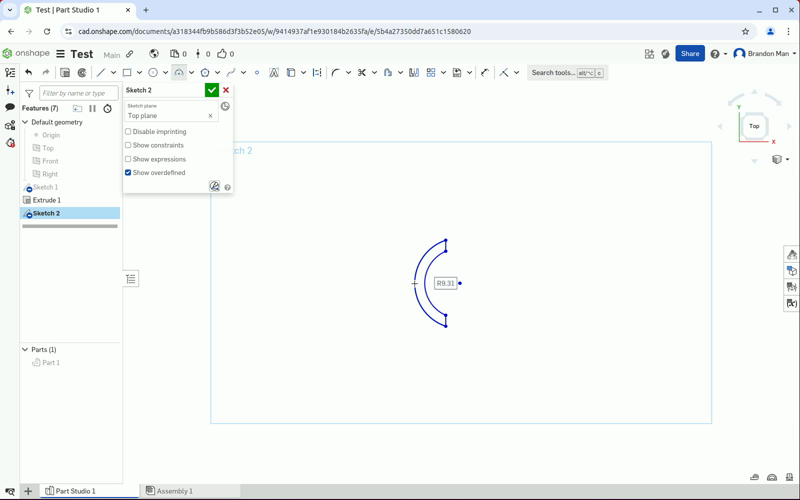
mouse_move(432, 306)
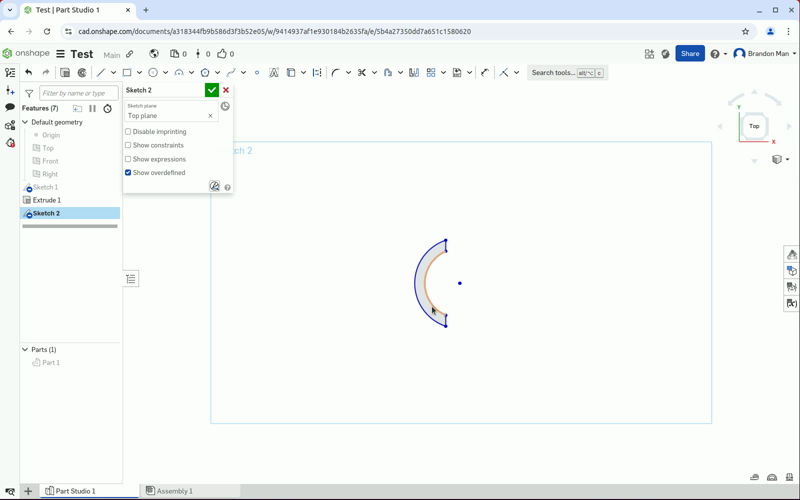
scroll(6)
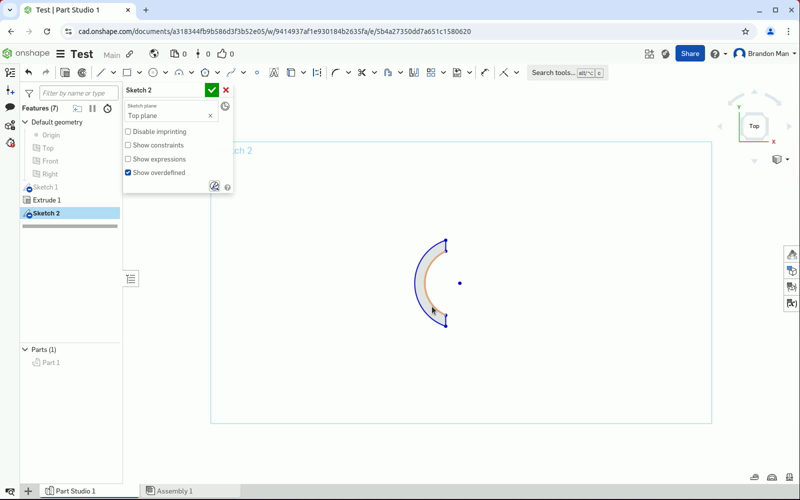
scroll(6)
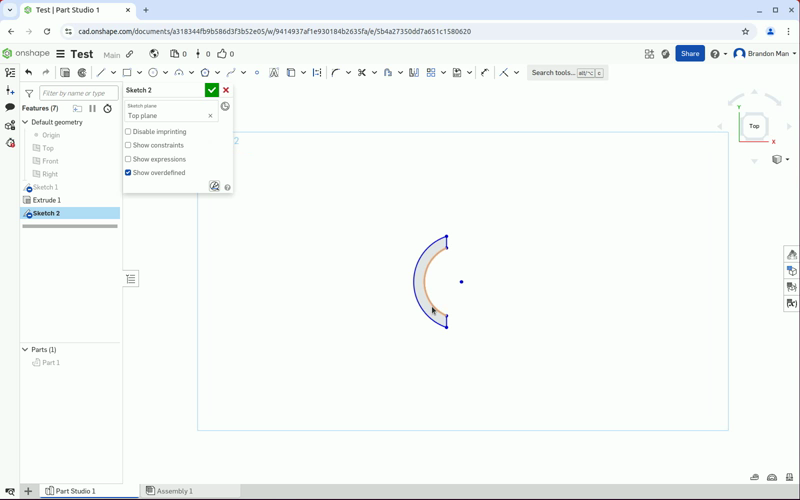
scroll(6)
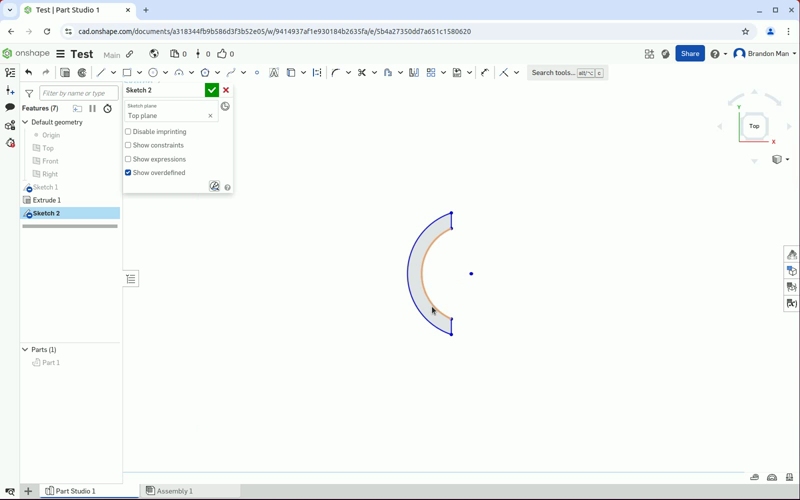
scroll(6)
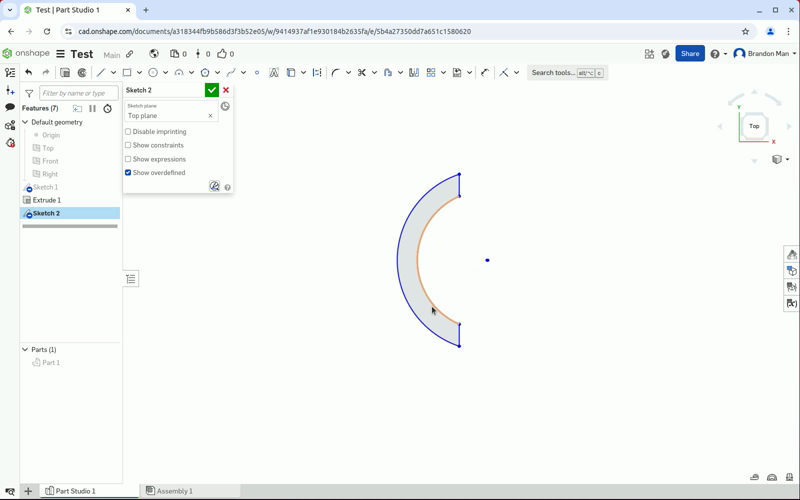
scroll(6)
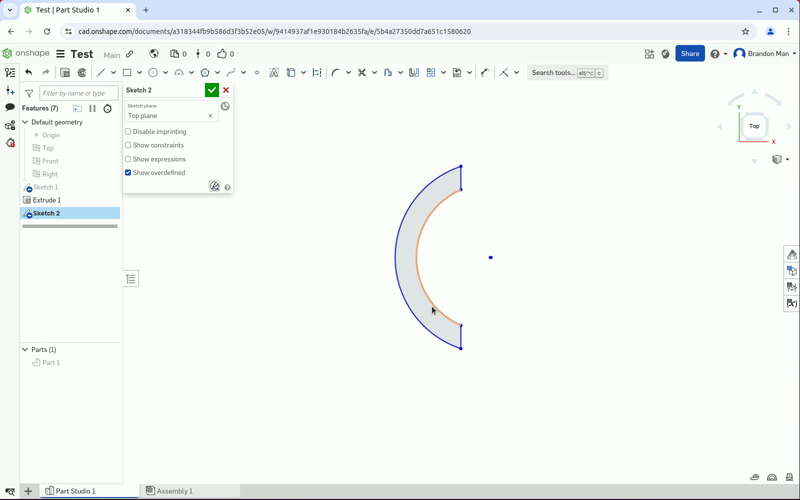
scroll(6)
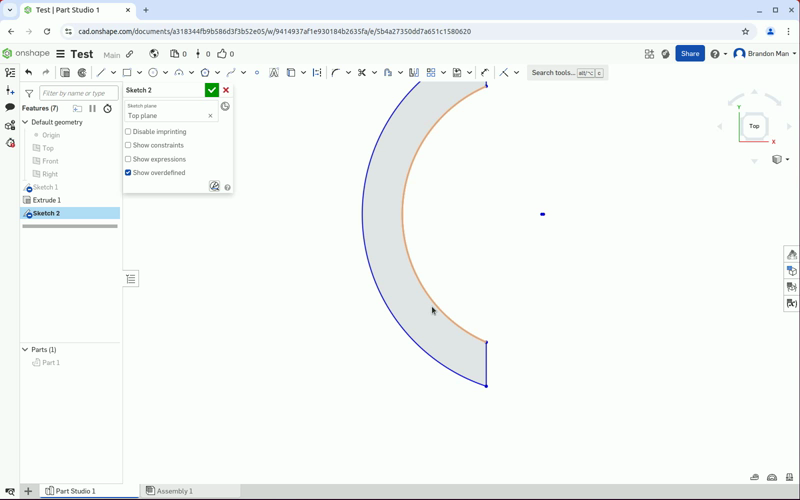
scroll(6)
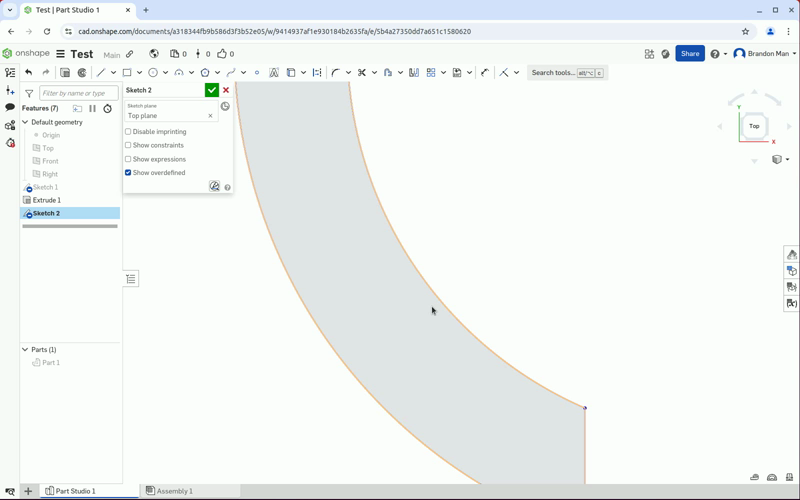
click(432, 306)
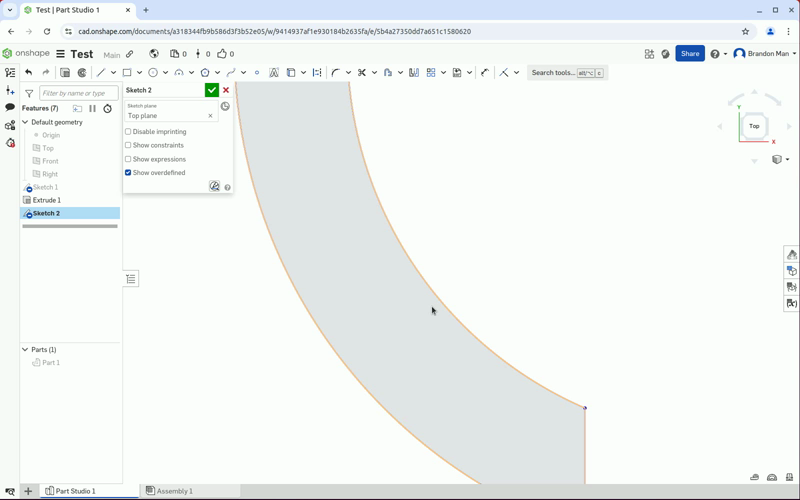
scroll(-6)
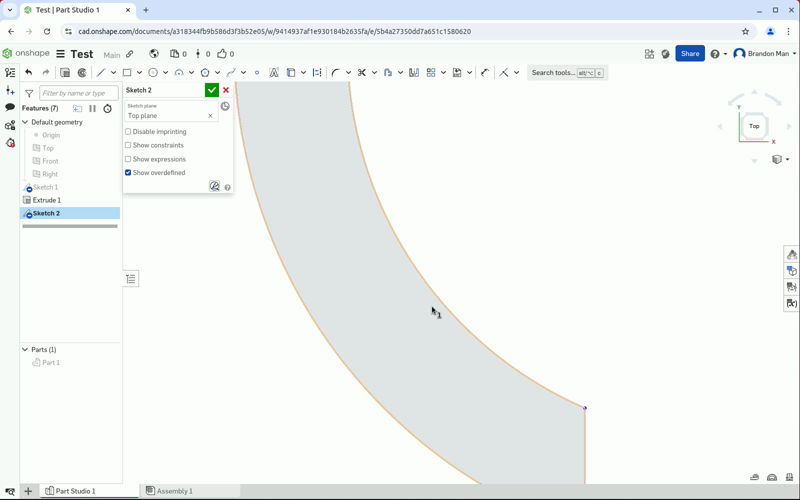
scroll(-6)
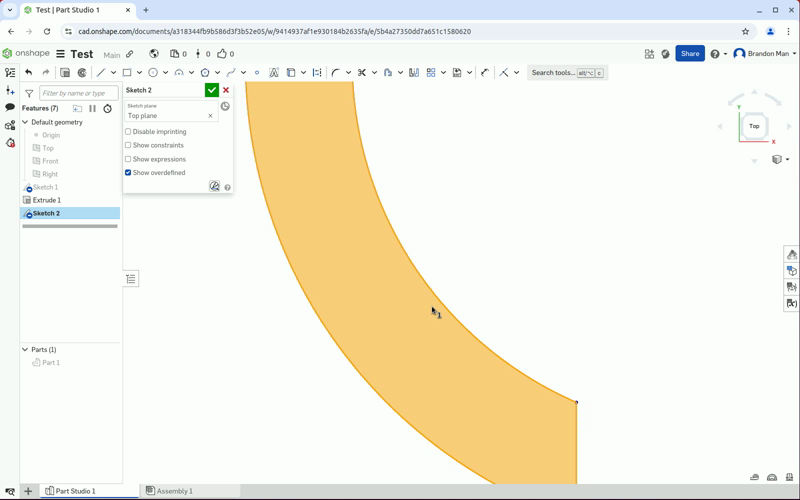
scroll(-6)
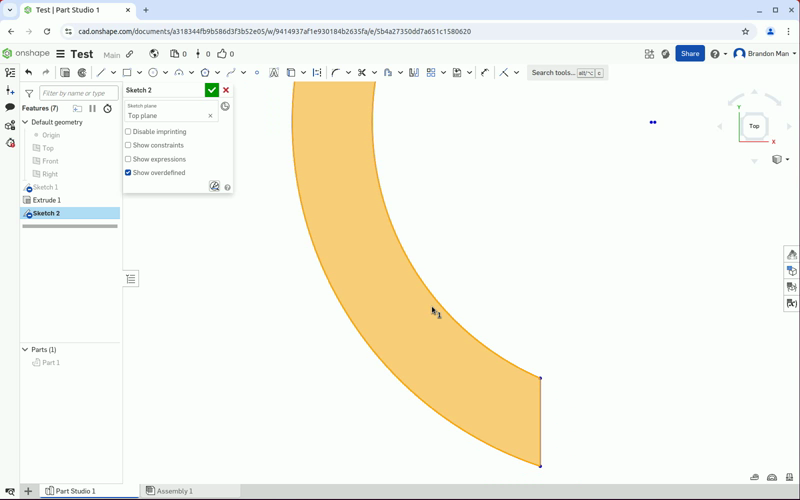
scroll(-6)
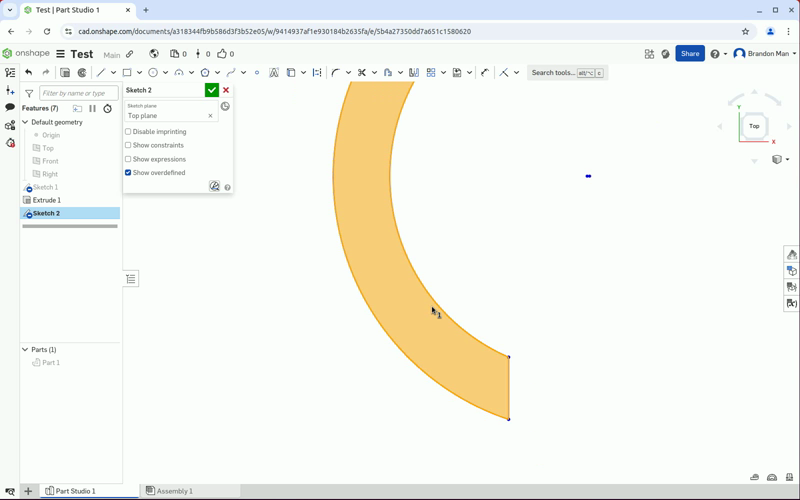
scroll(-6)
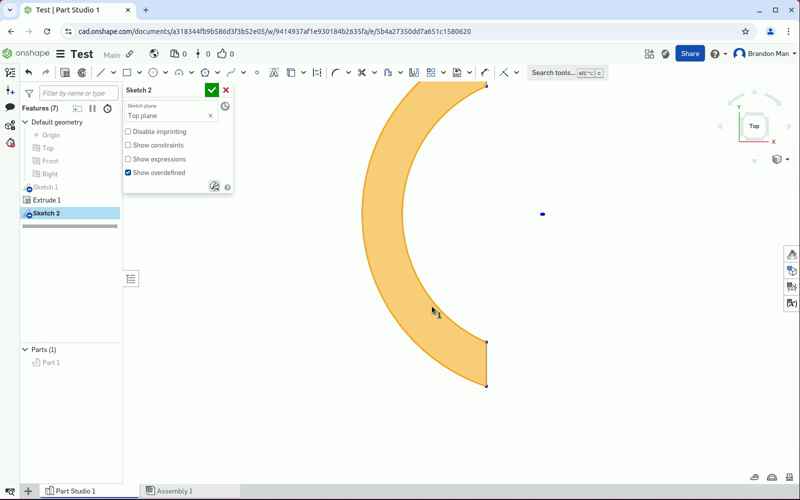
scroll(-6)
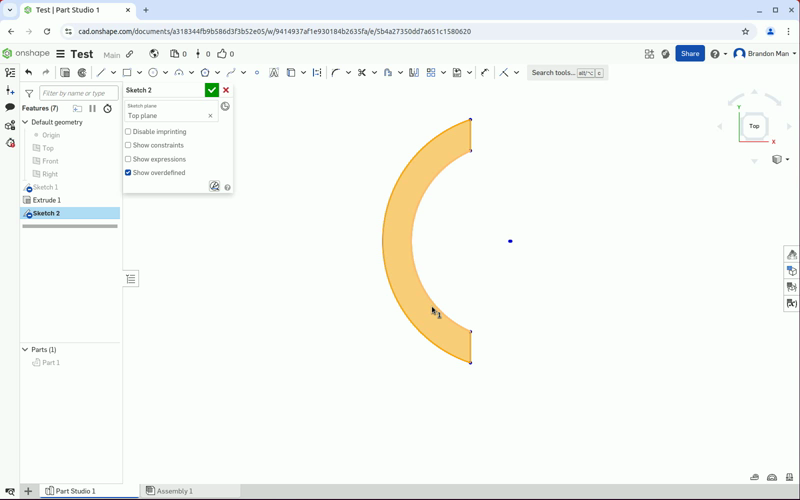
scroll(-6)
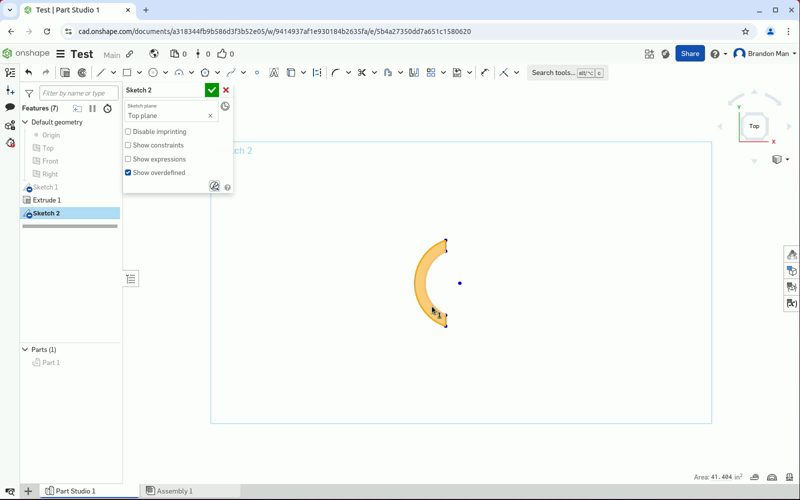
mouse_move(73, 352)
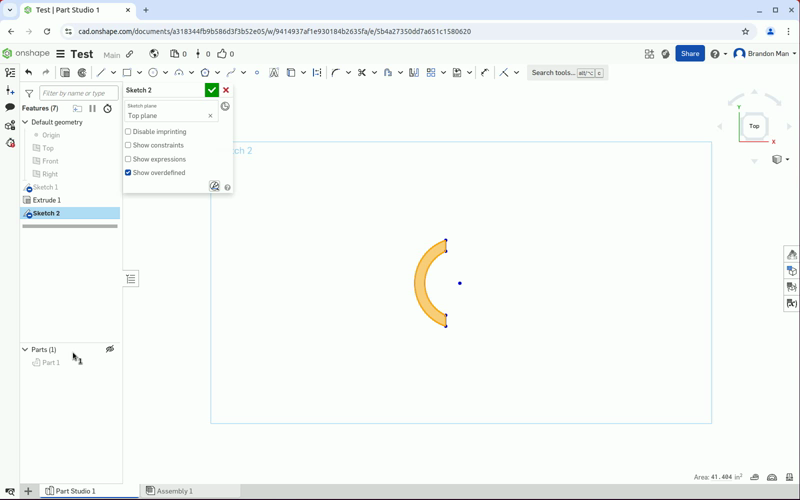
key(shift+y)
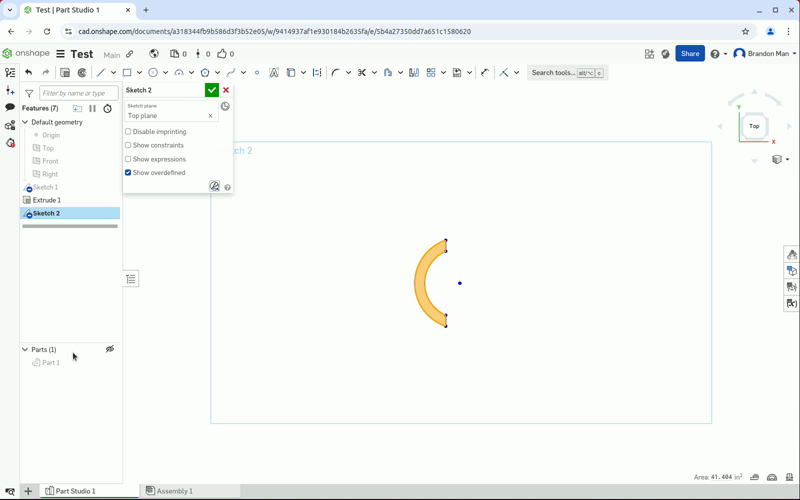
key(shift+e)
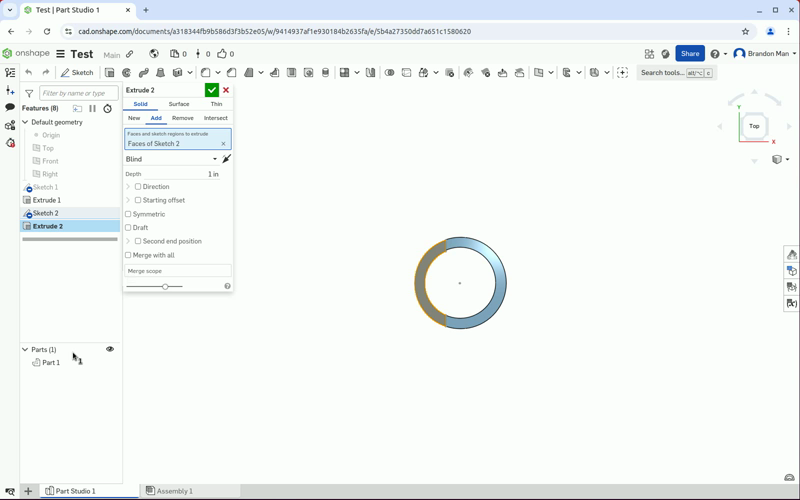
mouse_move(143, 106)
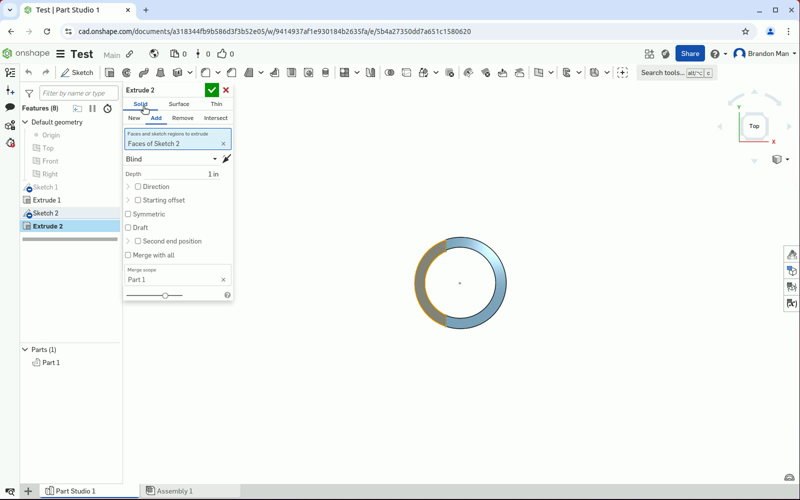
click(143, 106)
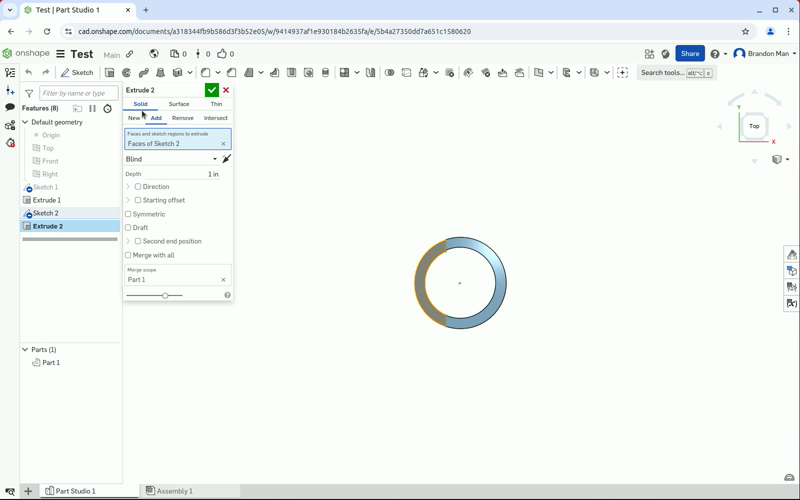
mouse_move(137, 120)
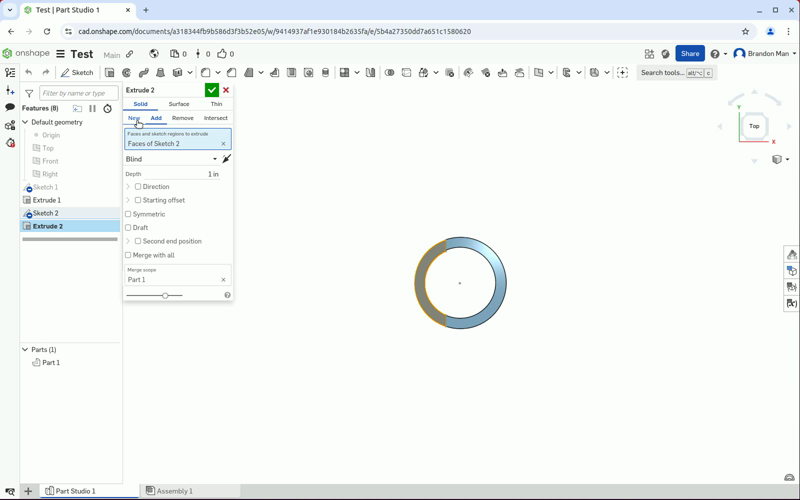
click(137, 120)
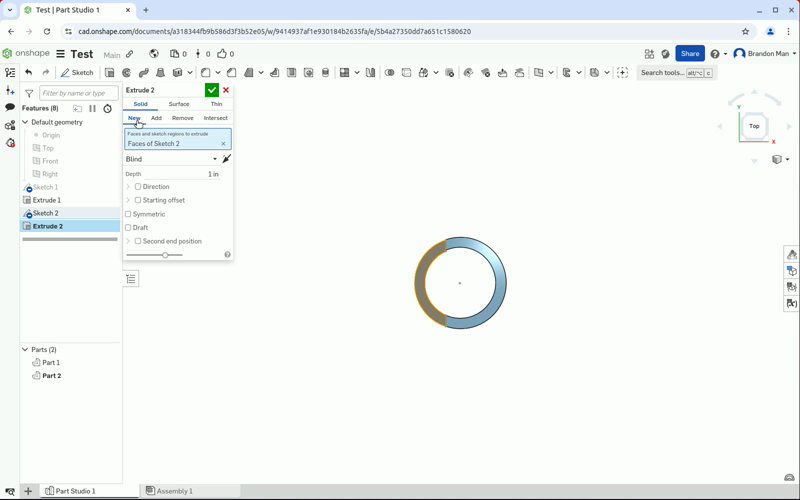
key(tab, 4)
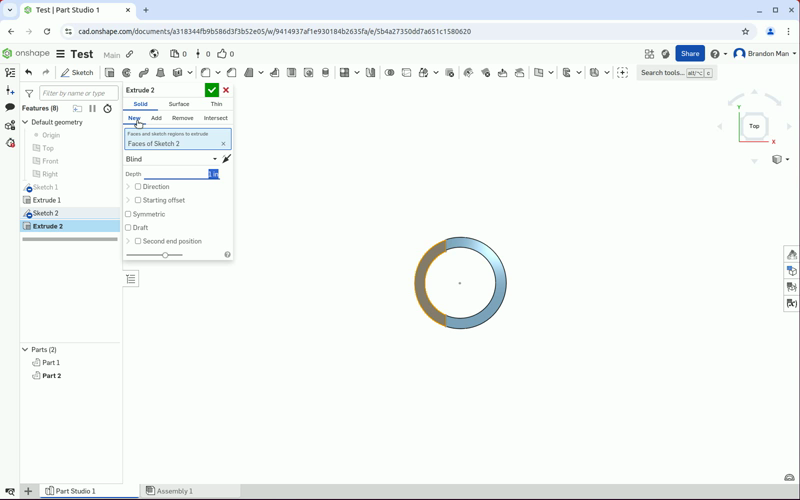
text(9.147)
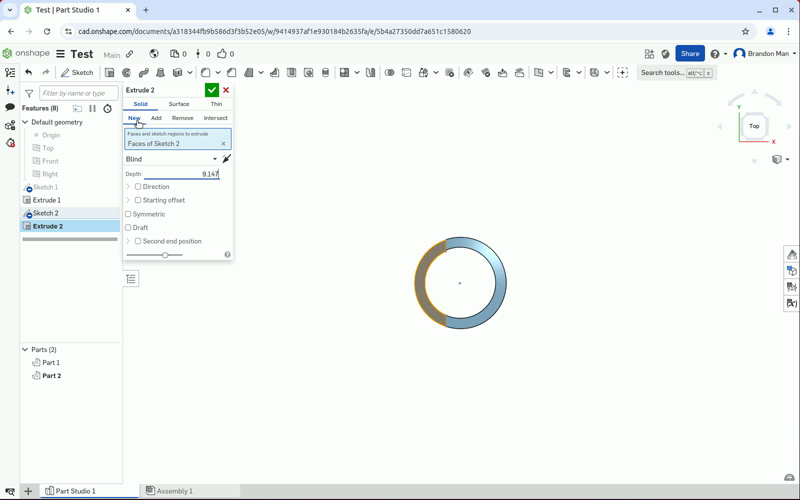
key(enter)
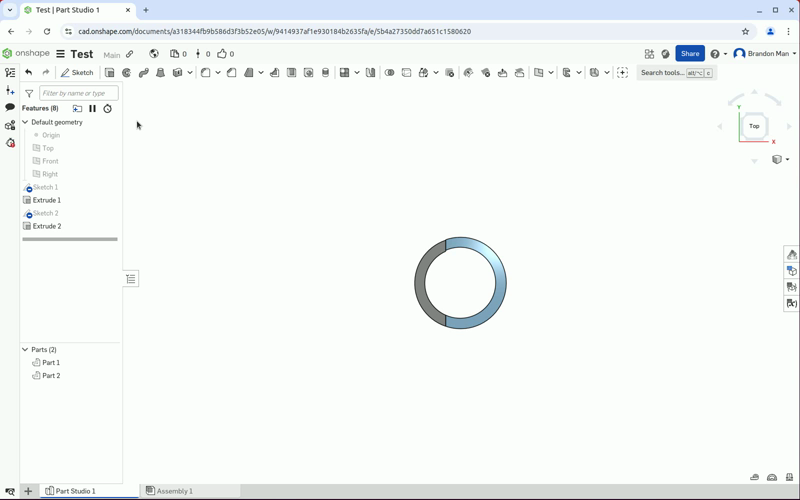
key(shift+h)
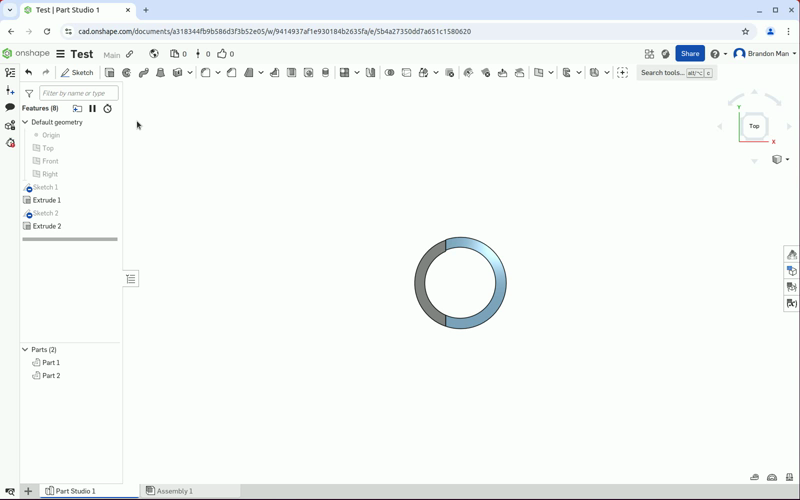
key(shift+h)
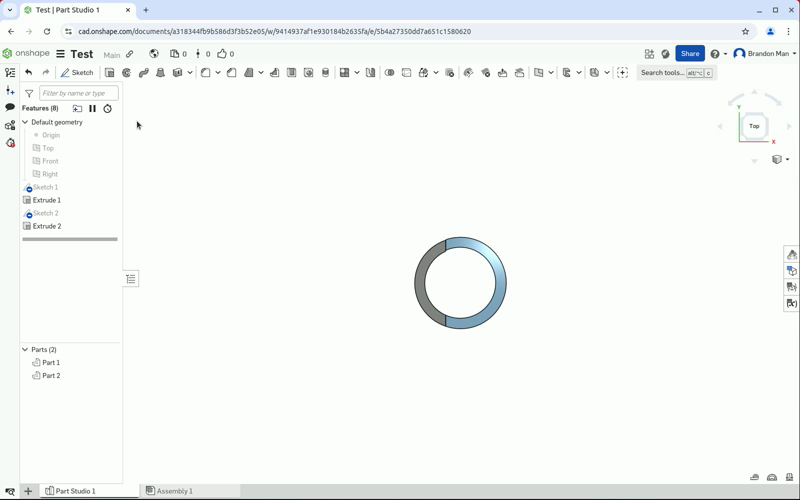
mouse_move(73, 189)
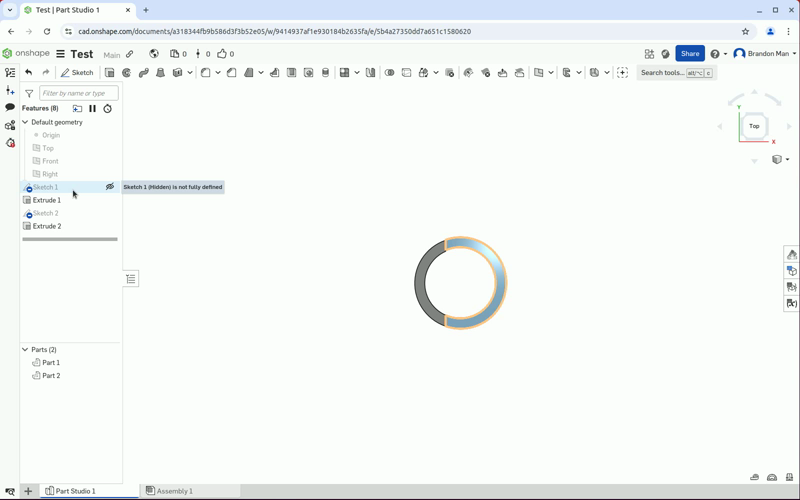
click(73, 189)
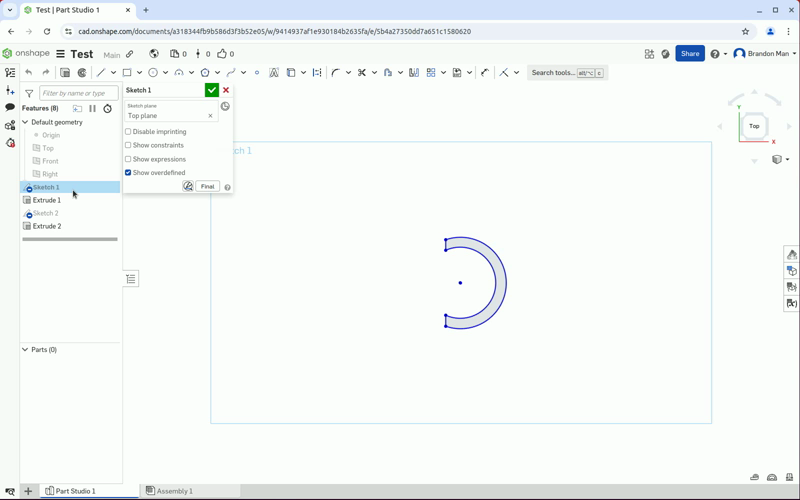
mouse_move(229, 92)
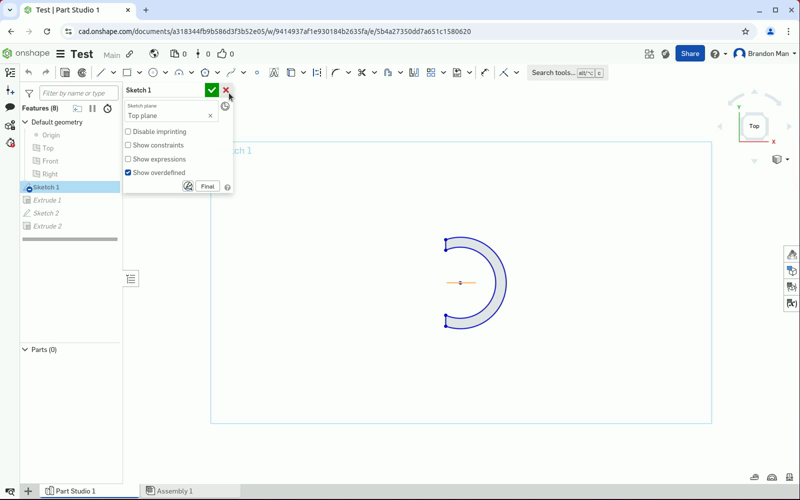
click(229, 92)
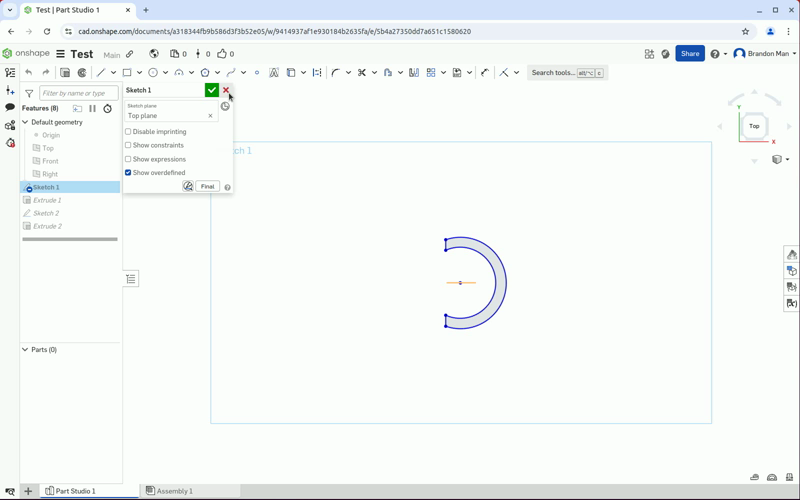
key(shift+s)
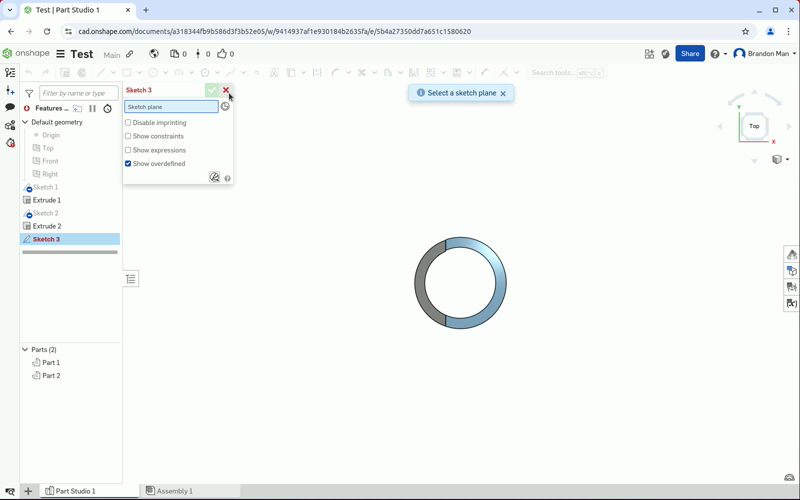
mouse_move(73, 150)
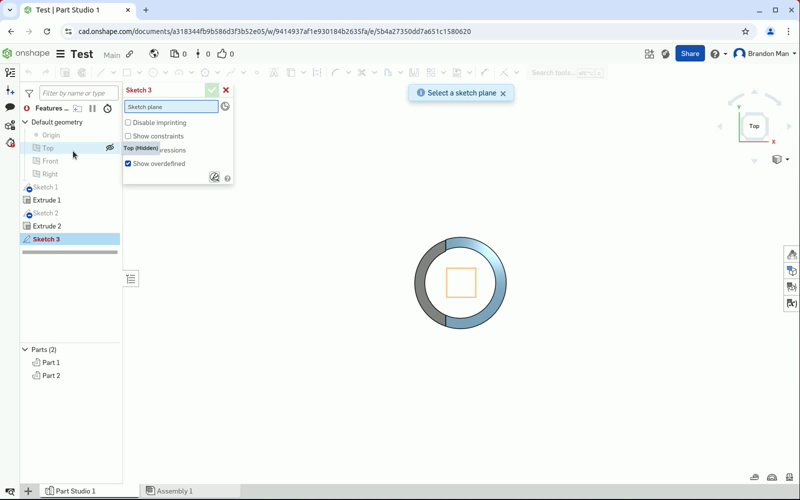
click(73, 150)
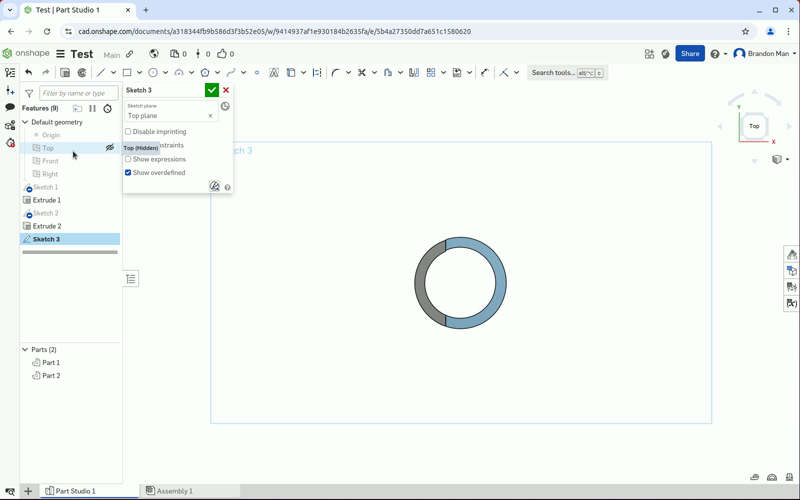
mouse_move(73, 352)
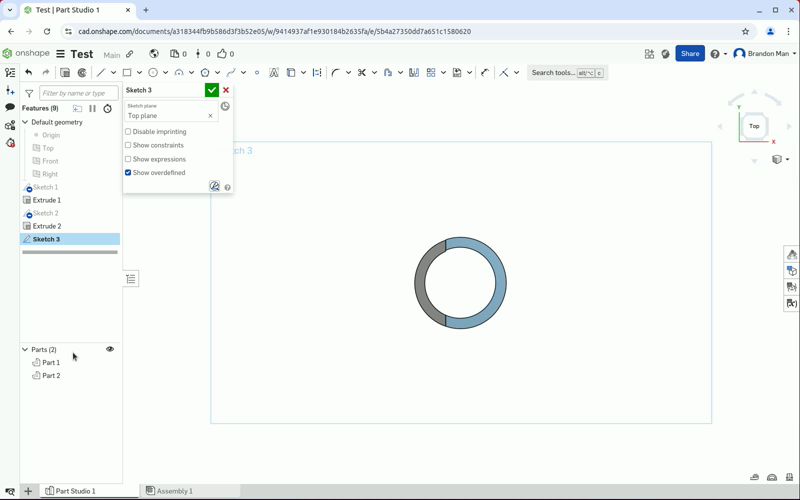
key(y)
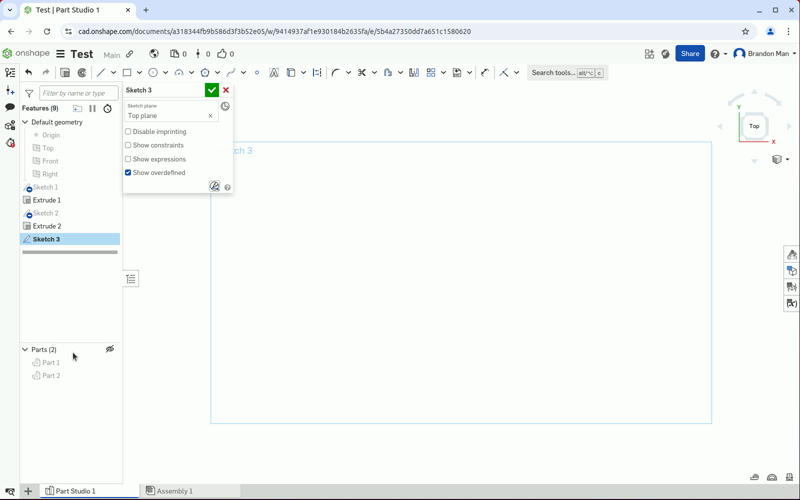
key(l)
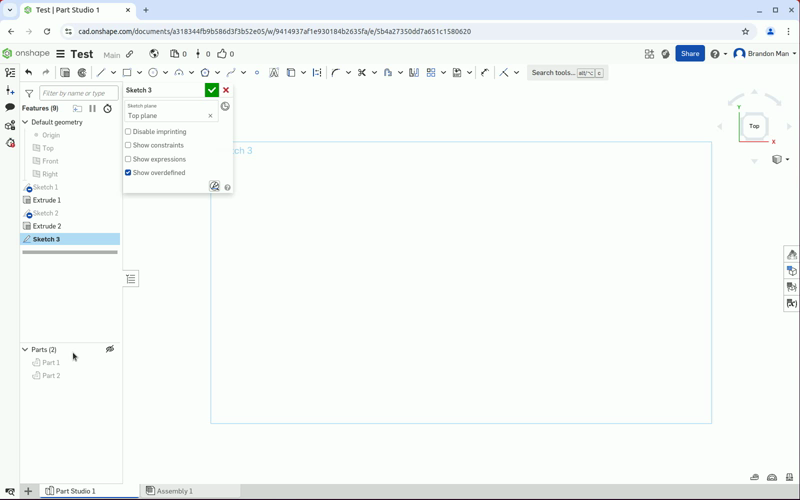
key_down(shift)
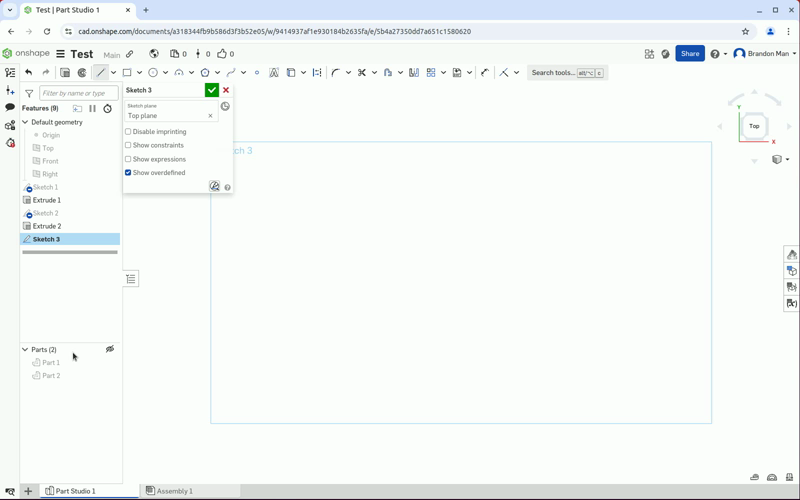
mouse_move(348, 327)
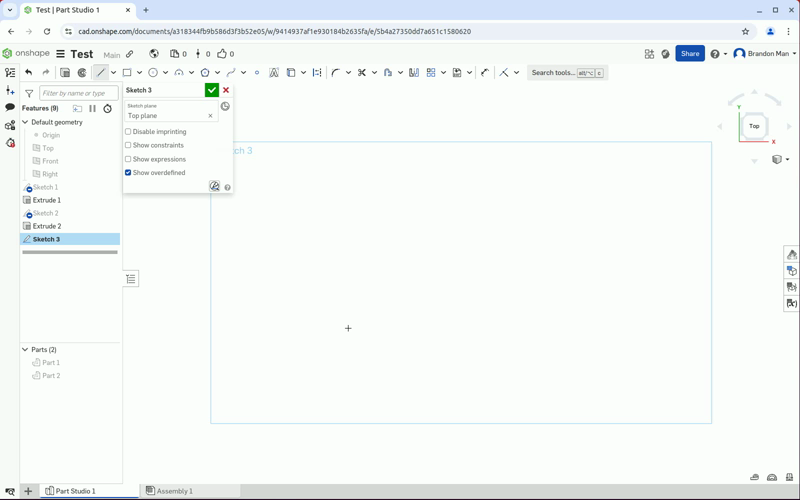
click(348, 327)
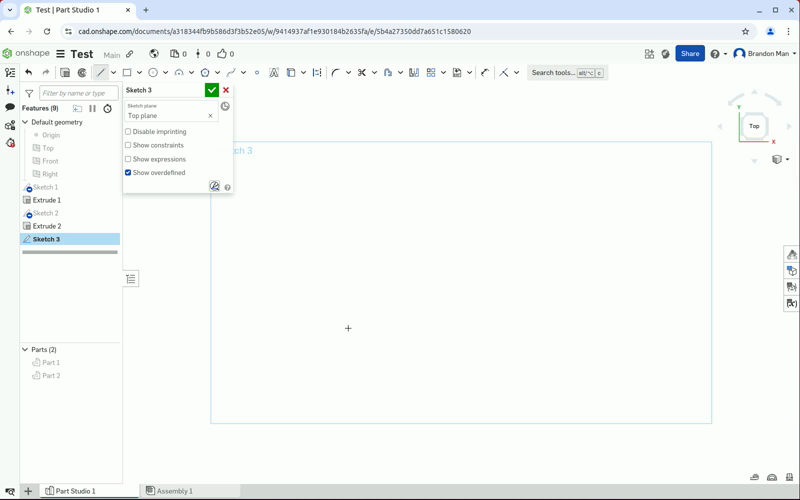
key_up(shift)
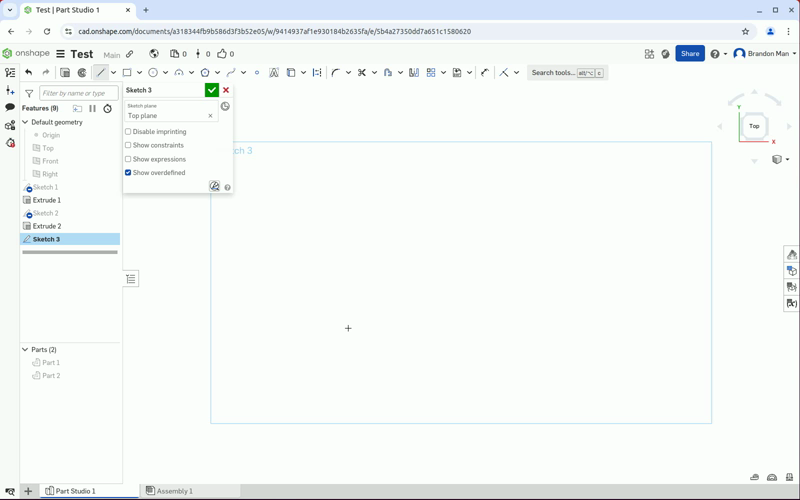
key_down(shift)
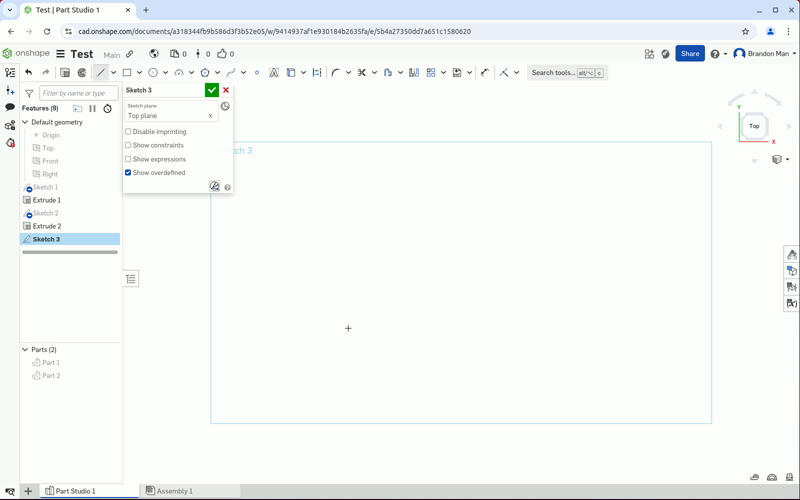
mouse_move(451, 327)
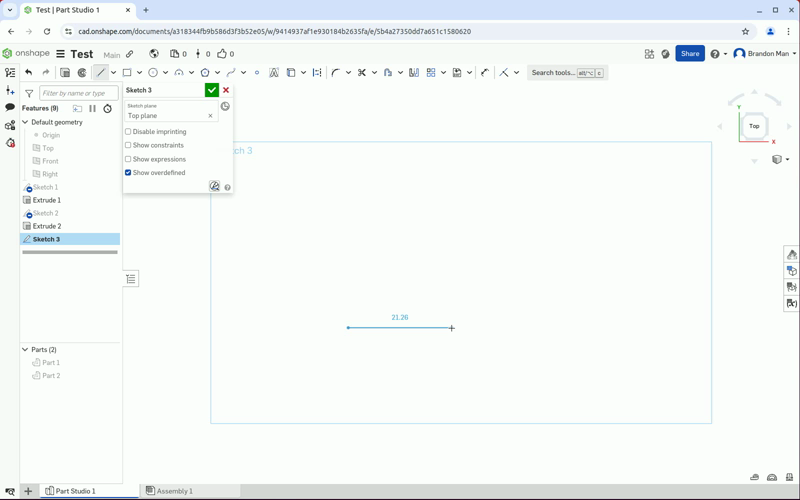
click(451, 327)
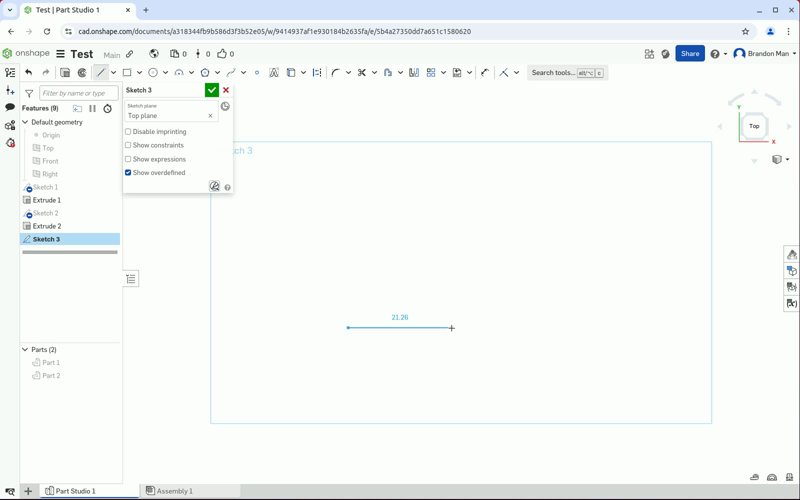
key_up(shift)
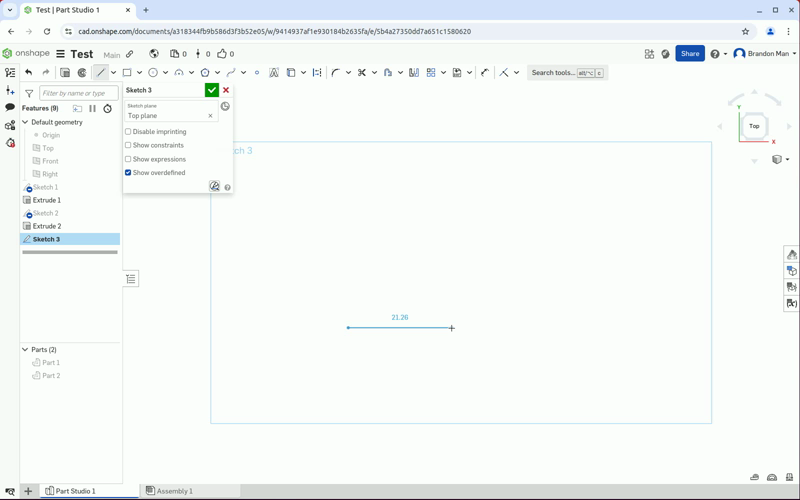
key(esc)
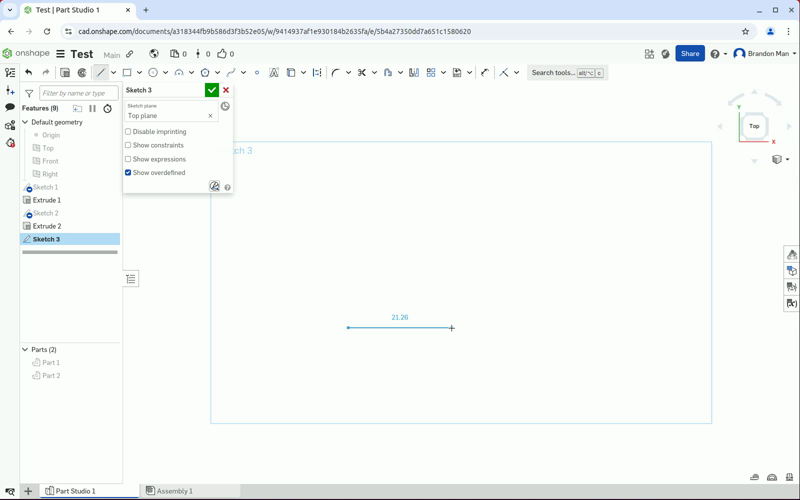
key(a)
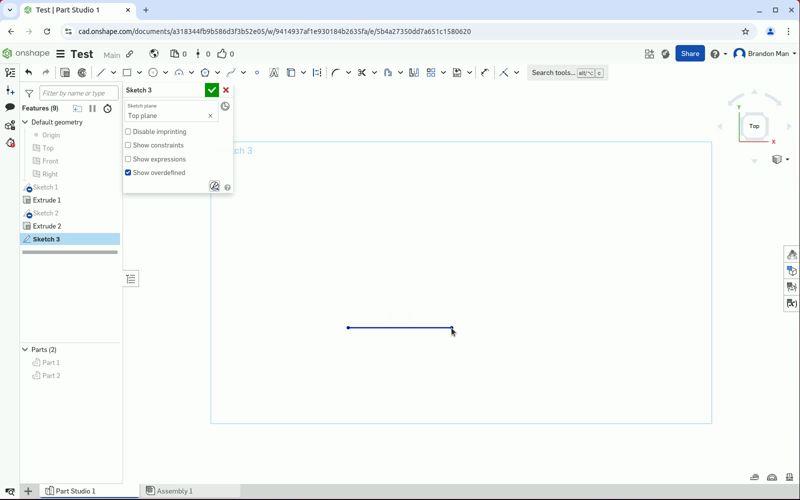
mouse_move(451, 327)
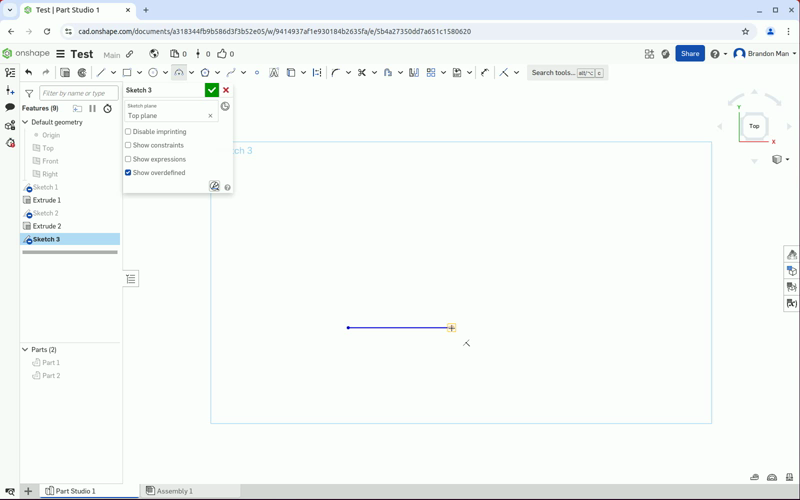
click(451, 327)
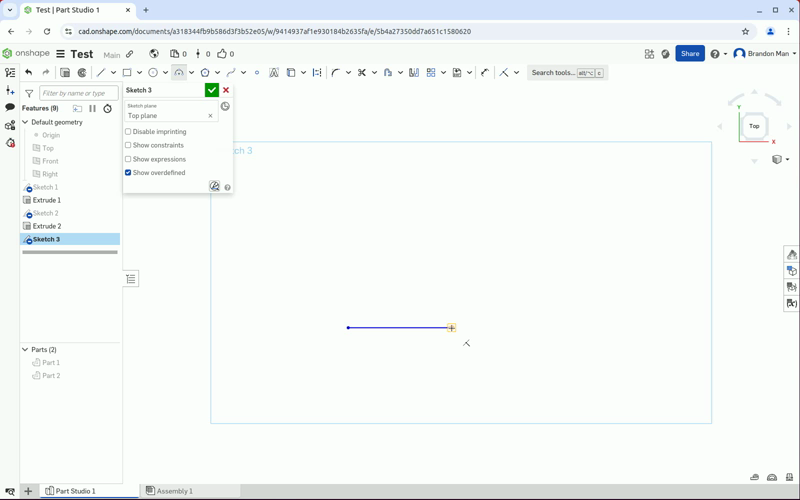
key_down(shift)
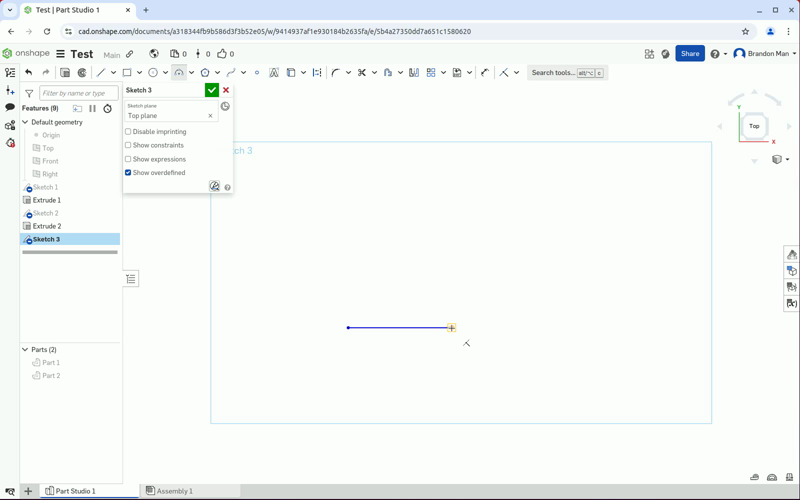
mouse_move(451, 238)
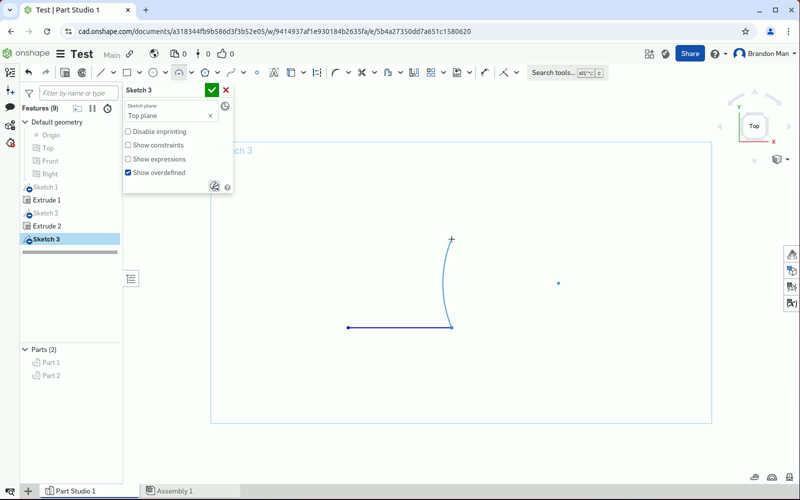
click(451, 238)
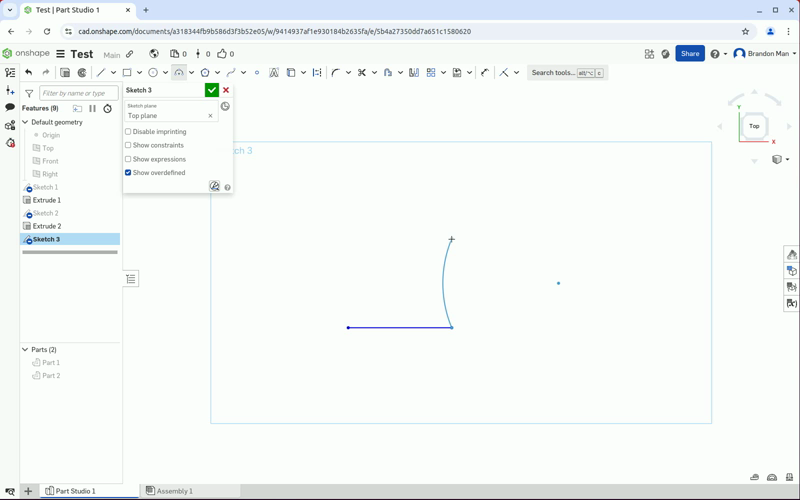
mouse_move(415, 282)
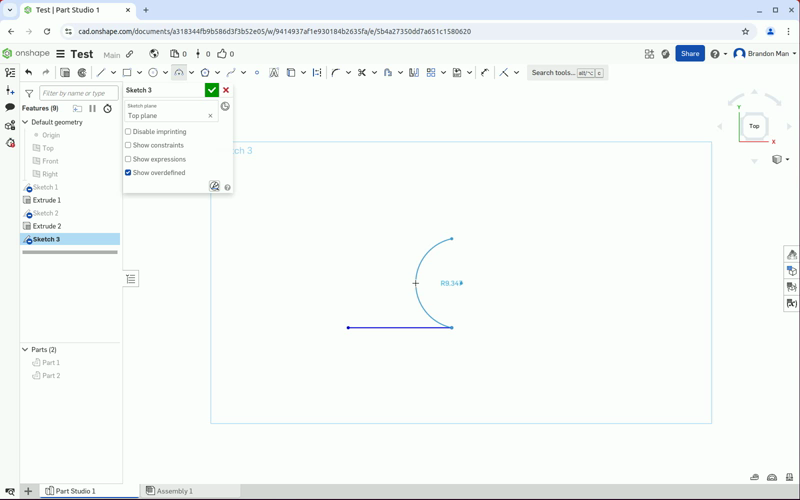
click(415, 282)
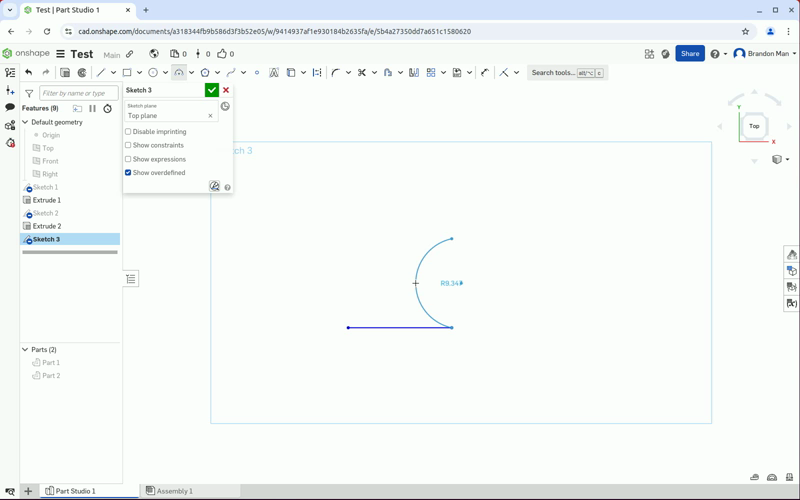
key_up(shift)
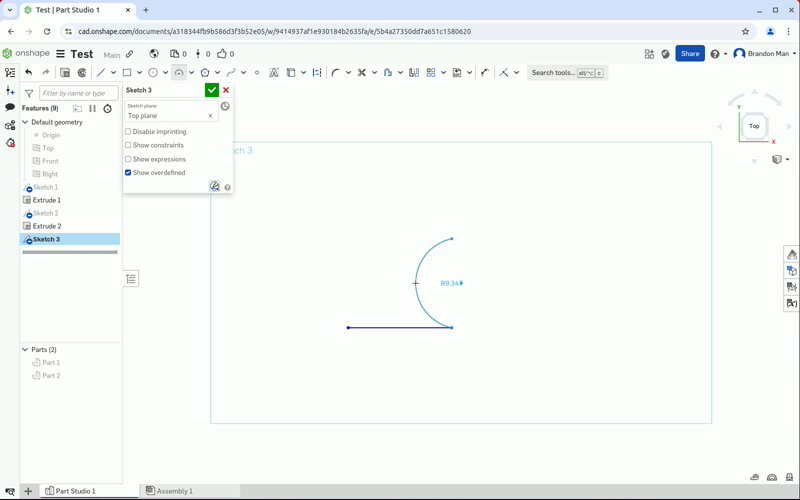
key(esc)
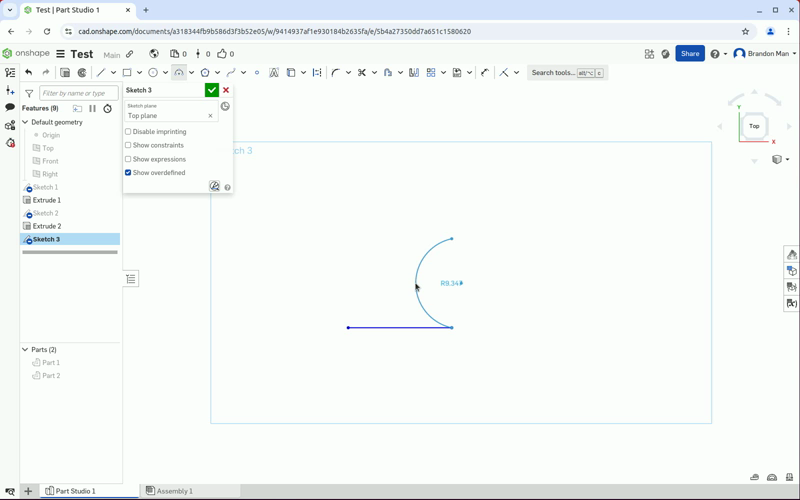
key(l)
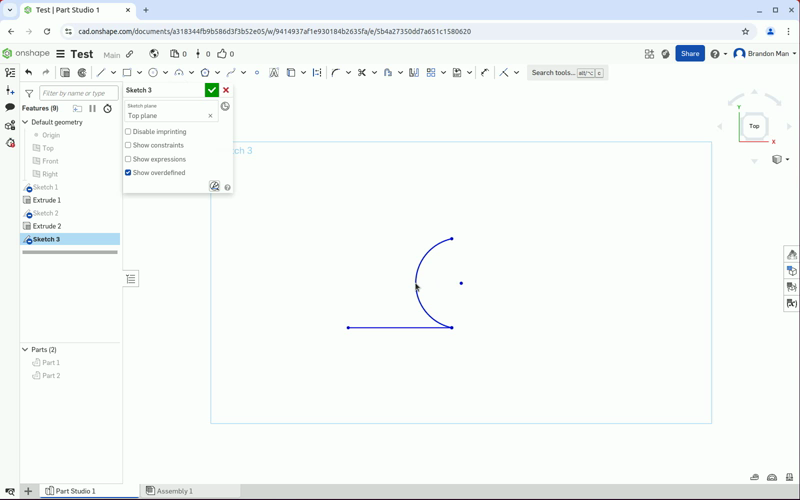
mouse_move(451, 238)
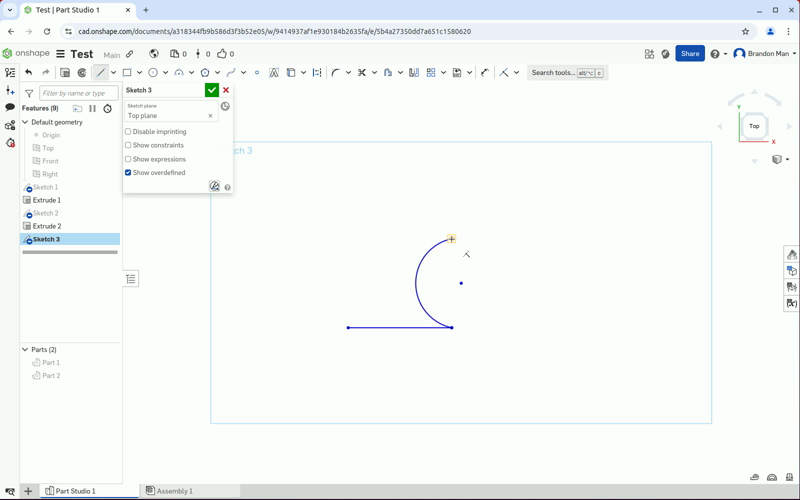
click(451, 238)
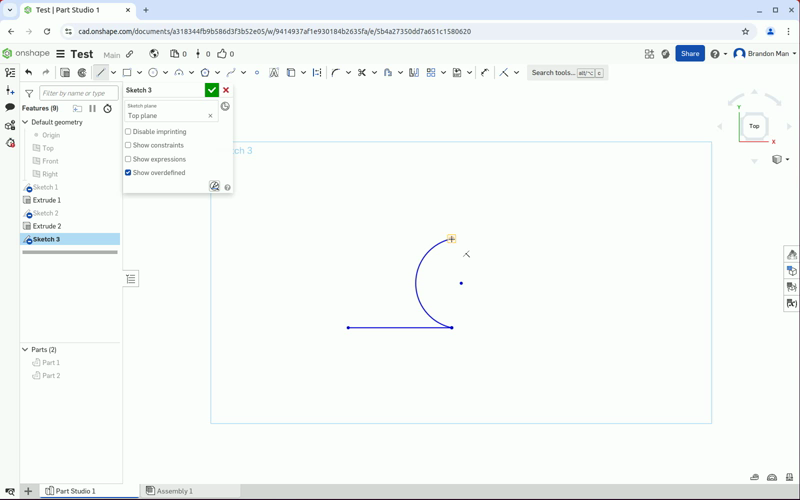
key_down(shift)
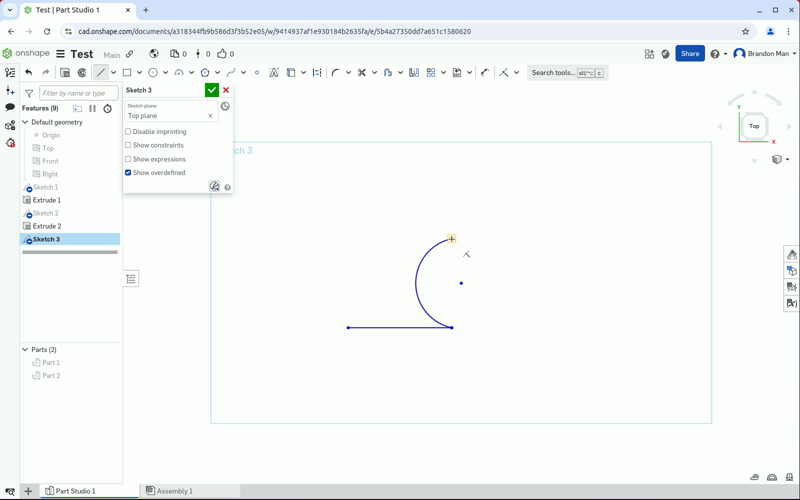
mouse_move(348, 238)
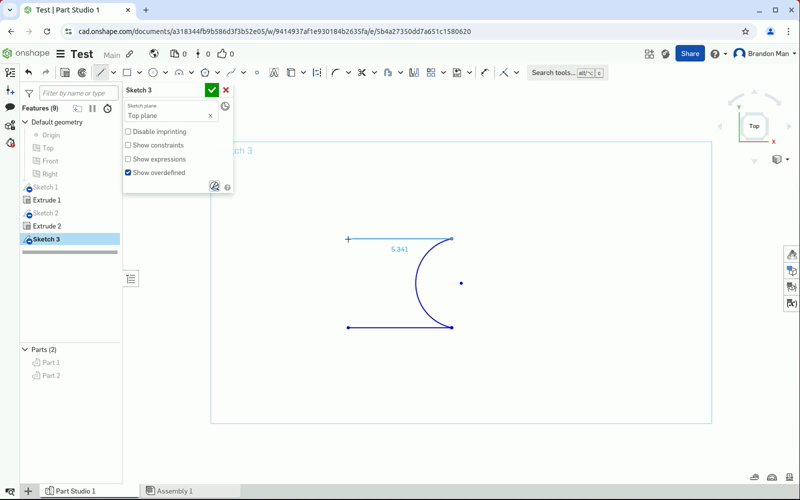
click(348, 238)
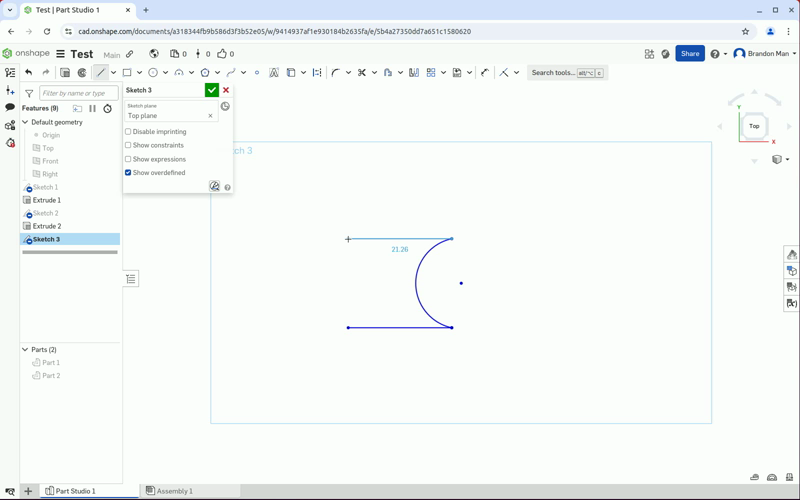
key_up(shift)
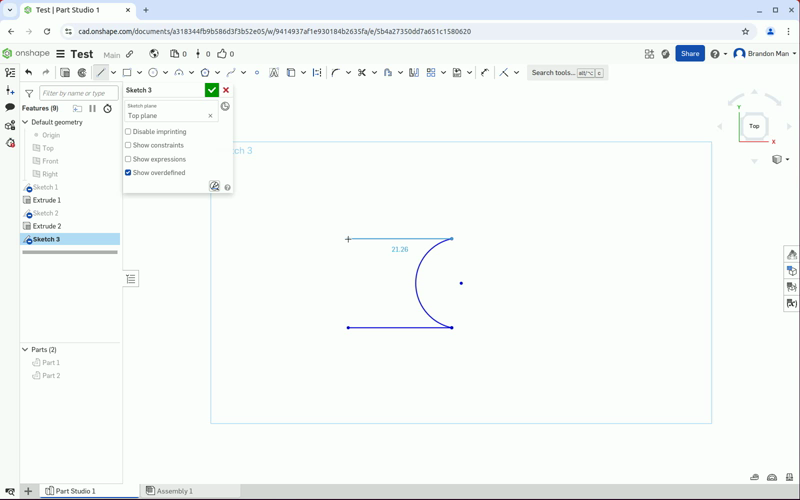
key_down(shift)
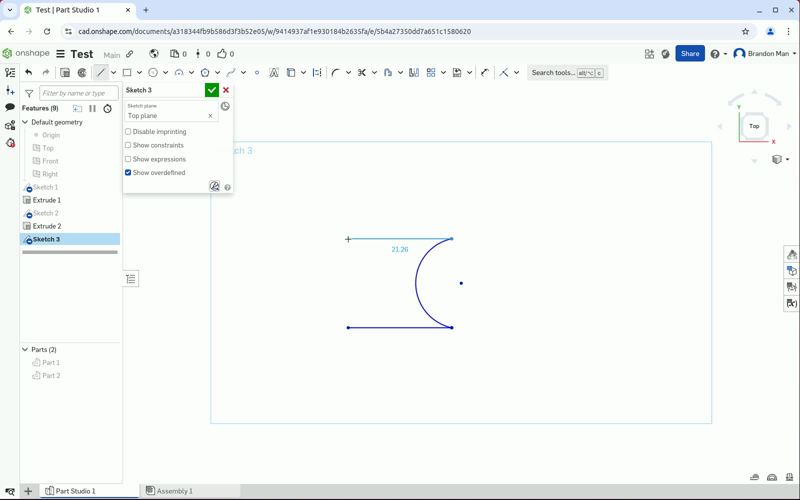
mouse_move(348, 327)
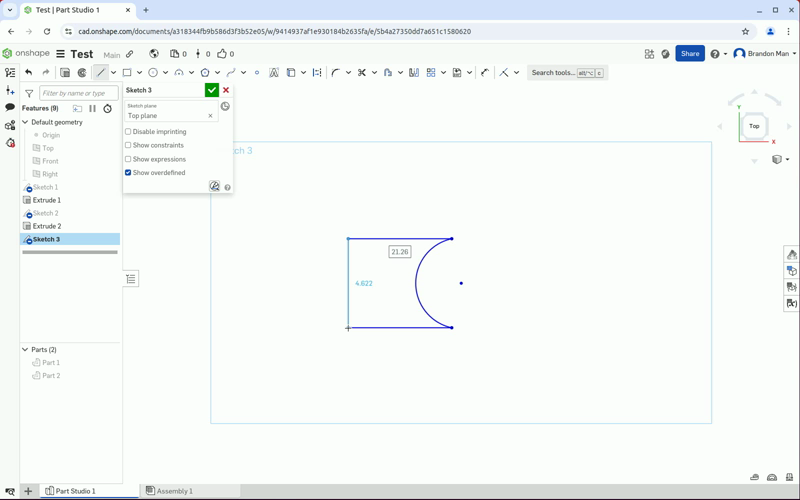
key_up(shift)
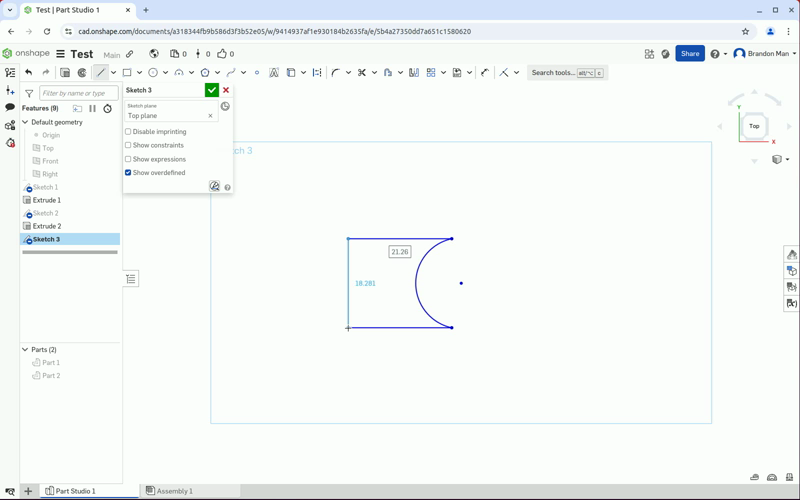
click(348, 327)
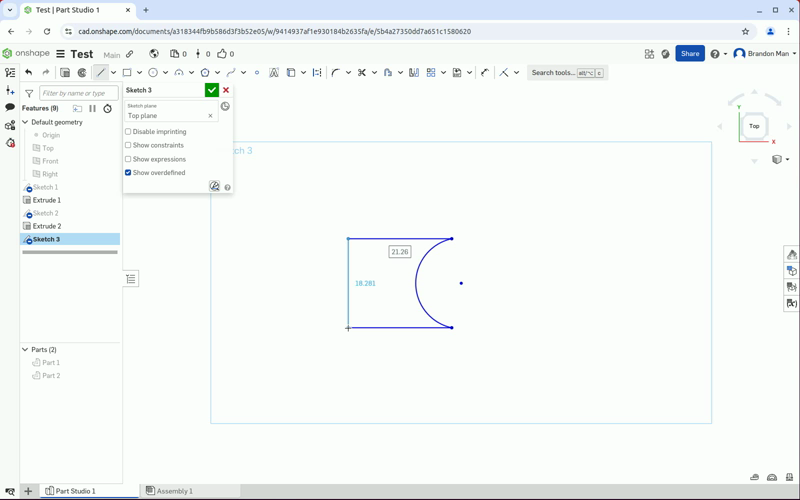
key(esc)
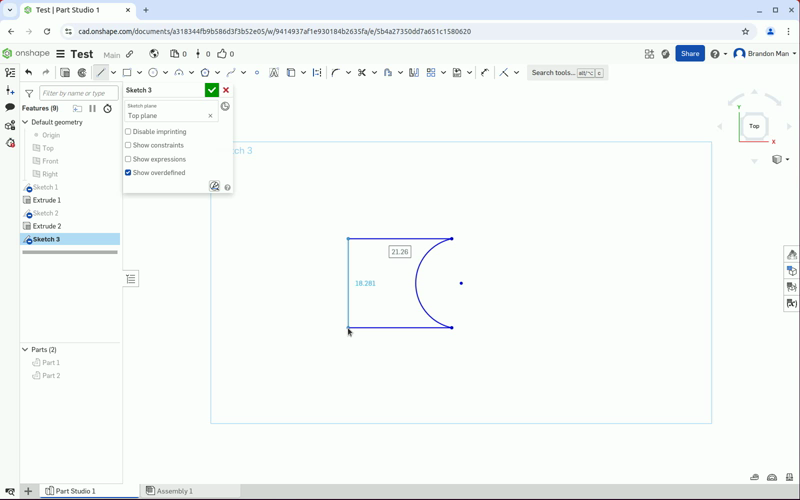
mouse_move(411, 304)
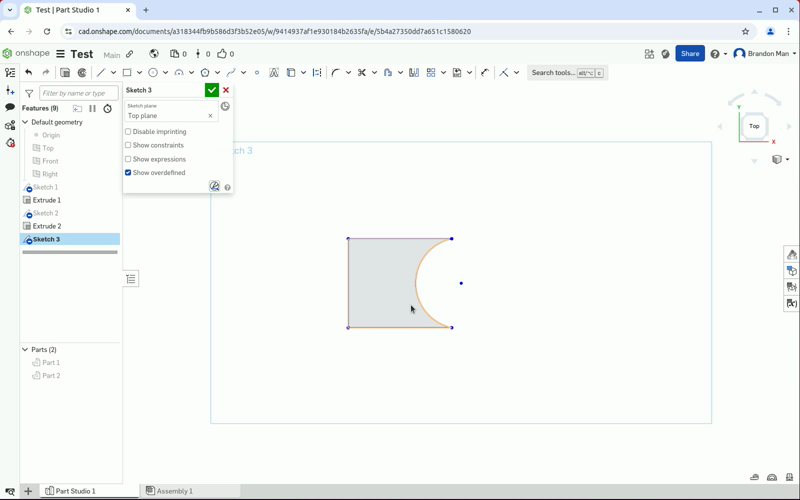
click(411, 304)
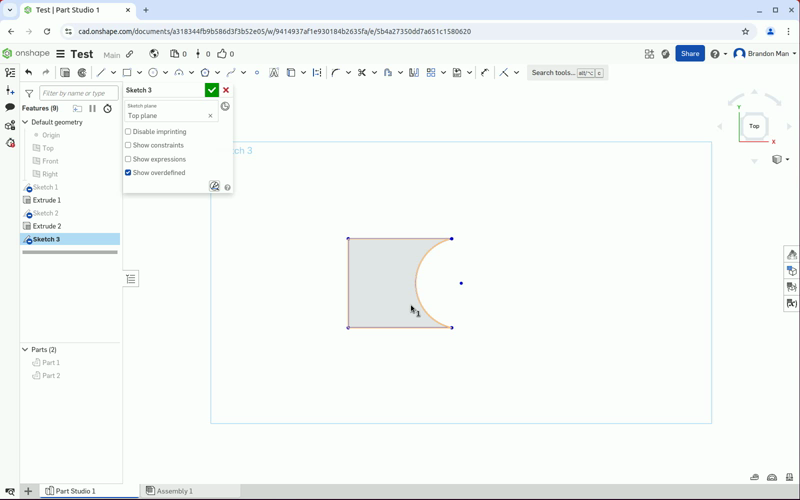
mouse_move(73, 352)
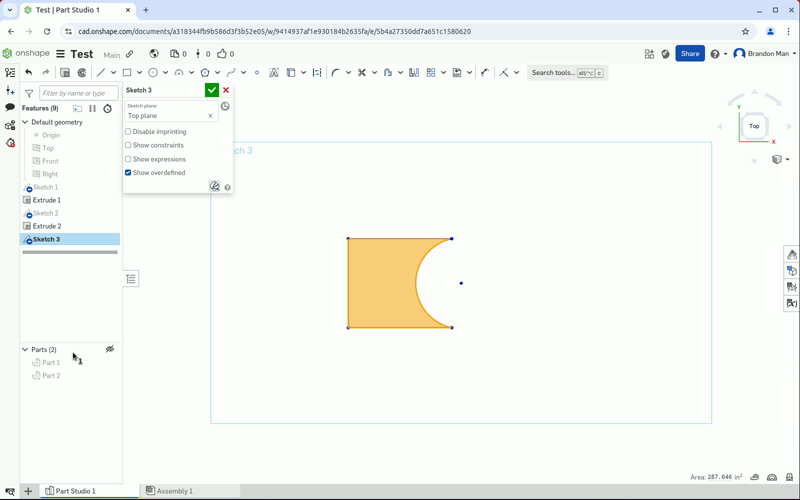
key(shift+y)
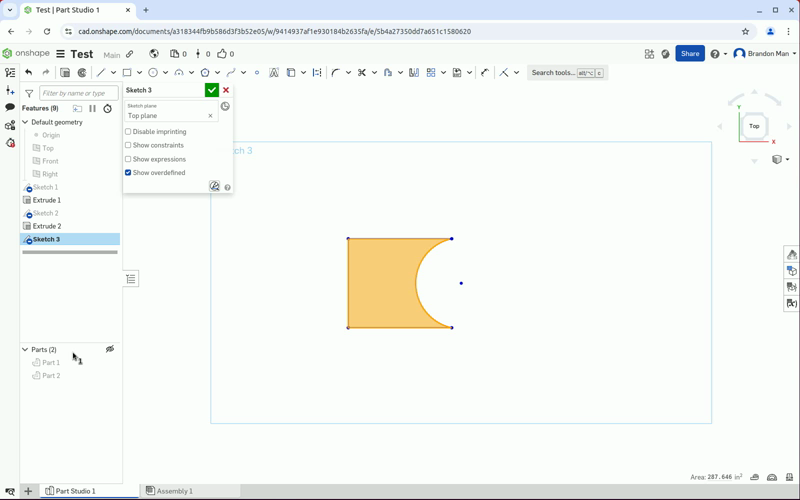
key(shift+e)
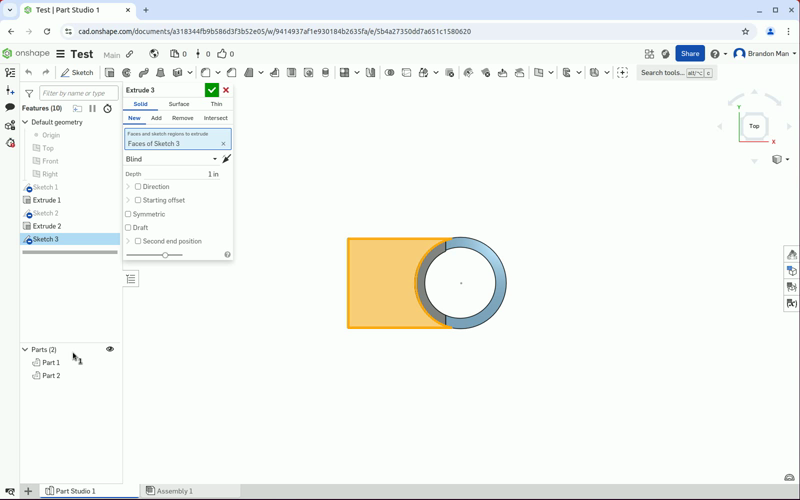
mouse_move(143, 106)
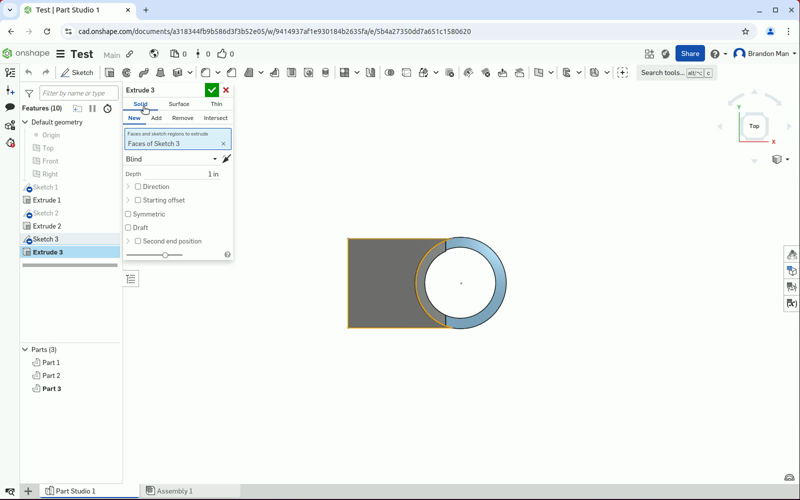
click(143, 106)
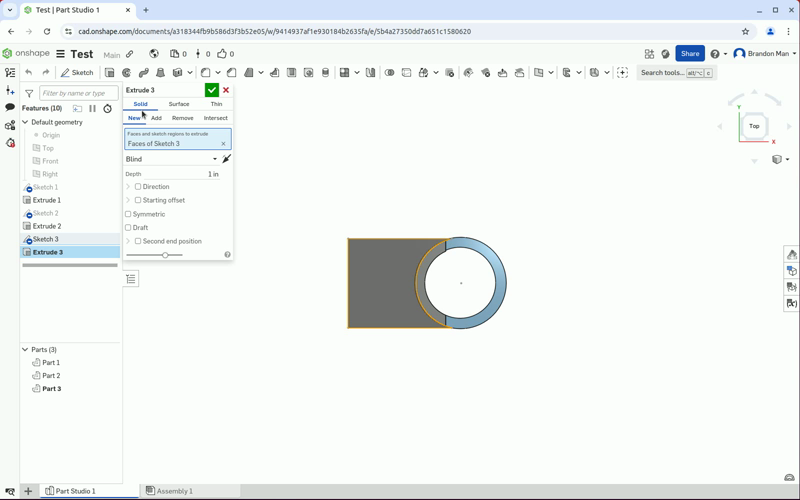
mouse_move(137, 120)
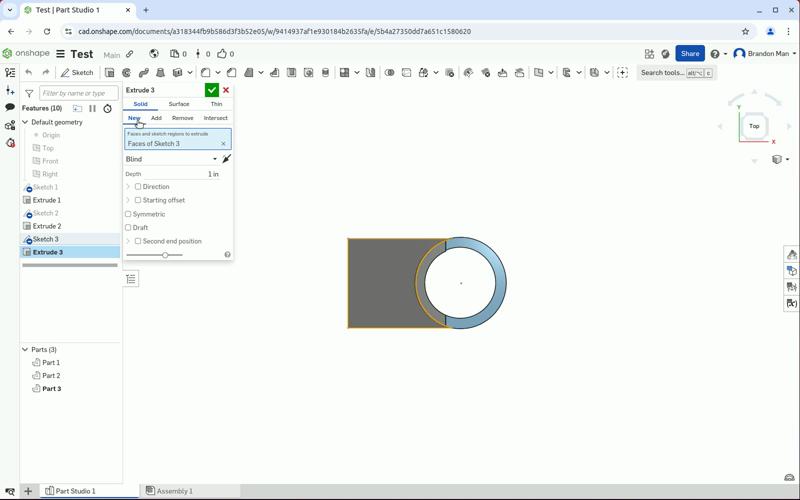
click(137, 120)
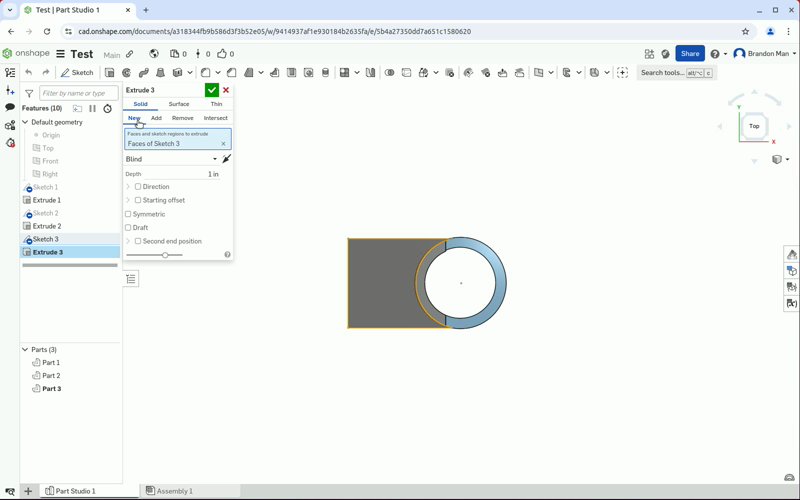
key(tab, 4)
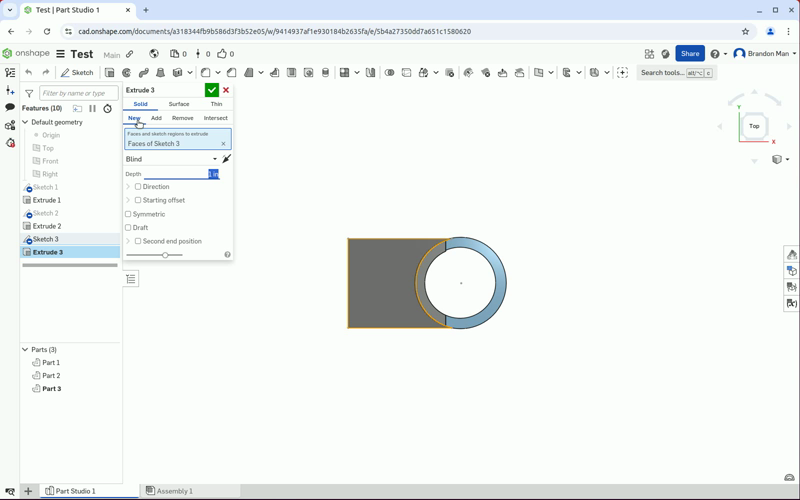
text(3.129)
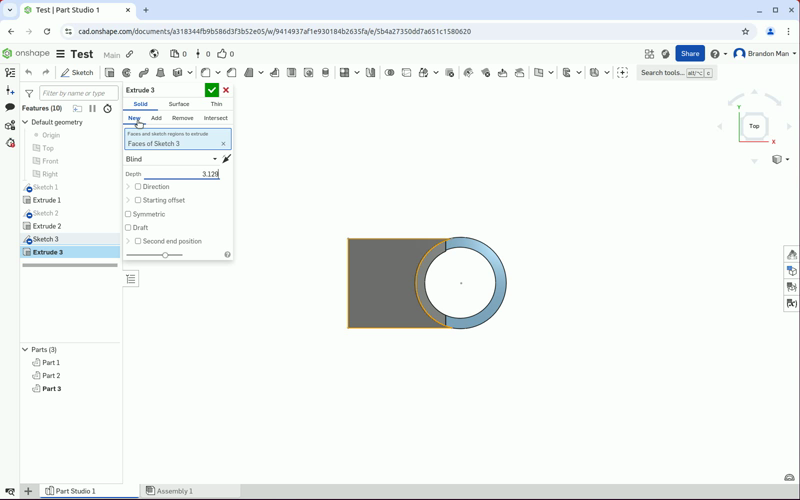
key(enter)
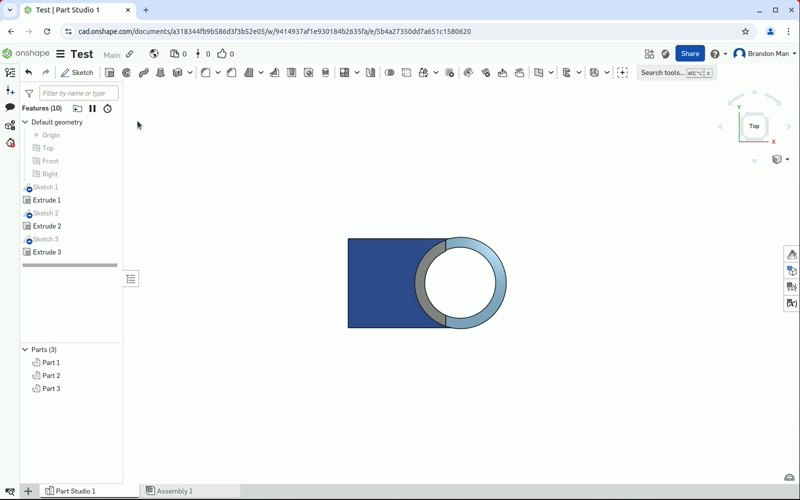
key(shift+h)
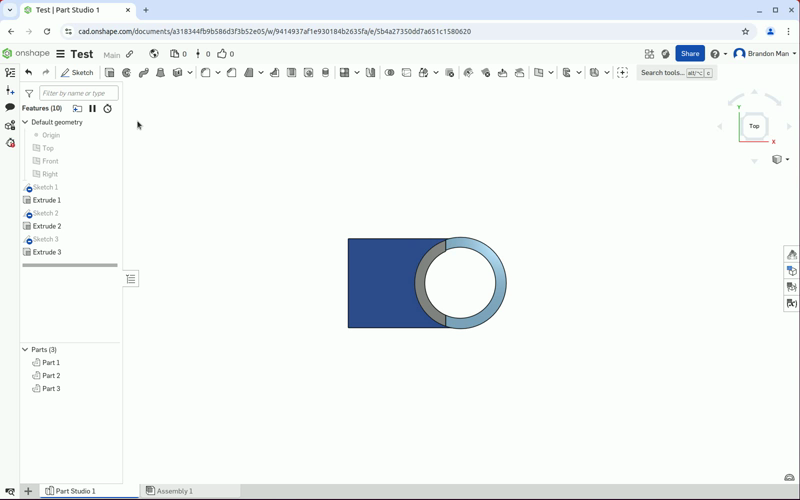
key(shift+h)
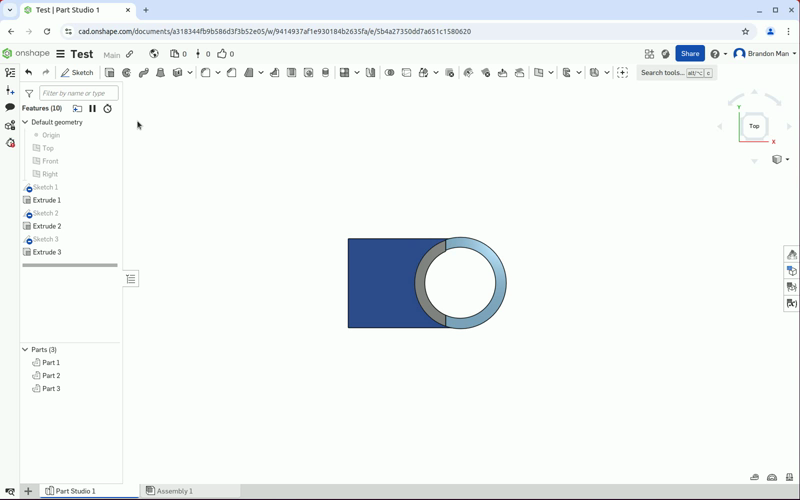
mouse_move(73, 189)
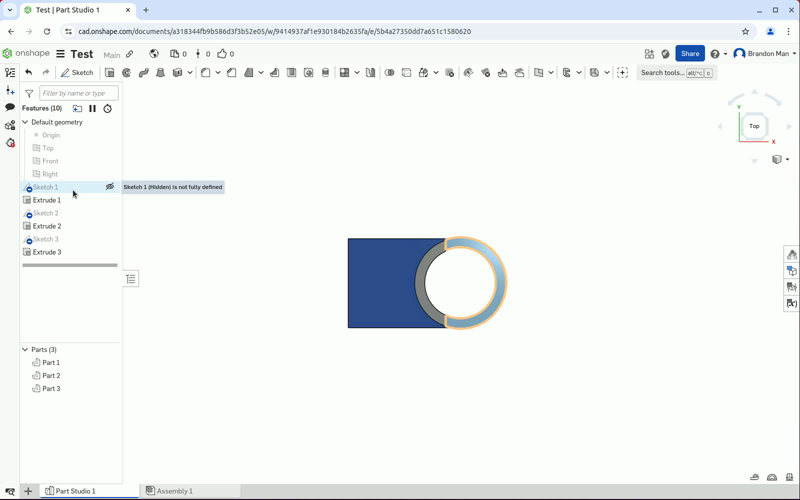
click(73, 189)
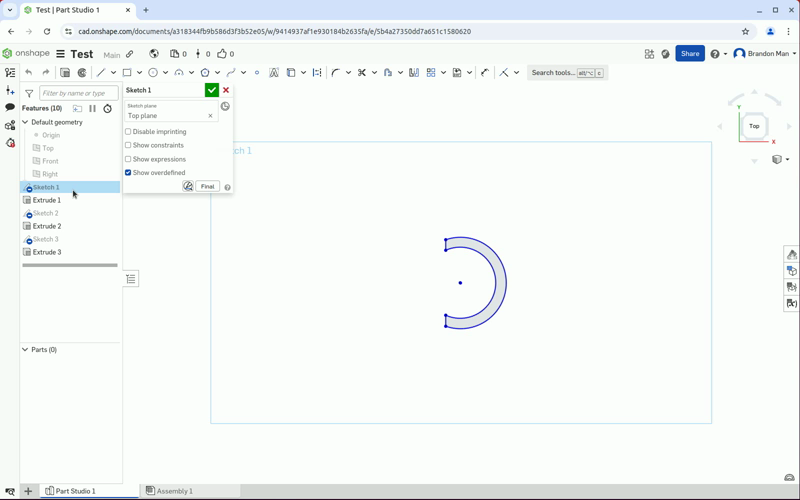
mouse_move(229, 92)
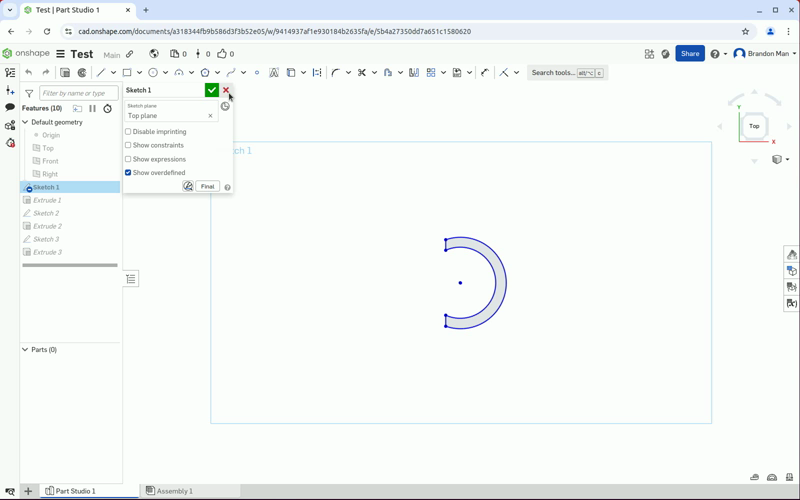
click(229, 92)
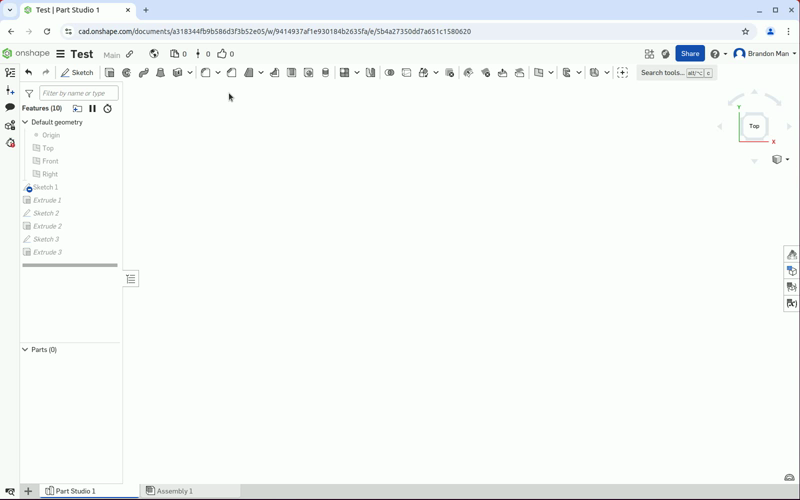
mouse_move(541, 75)
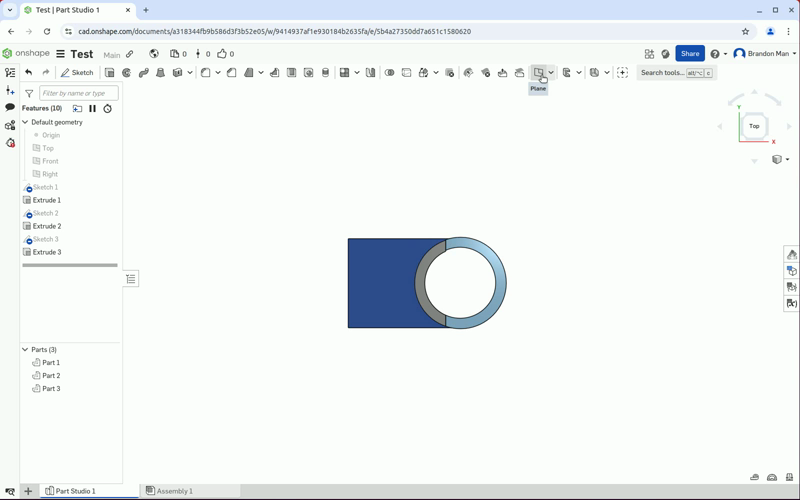
click(541, 75)
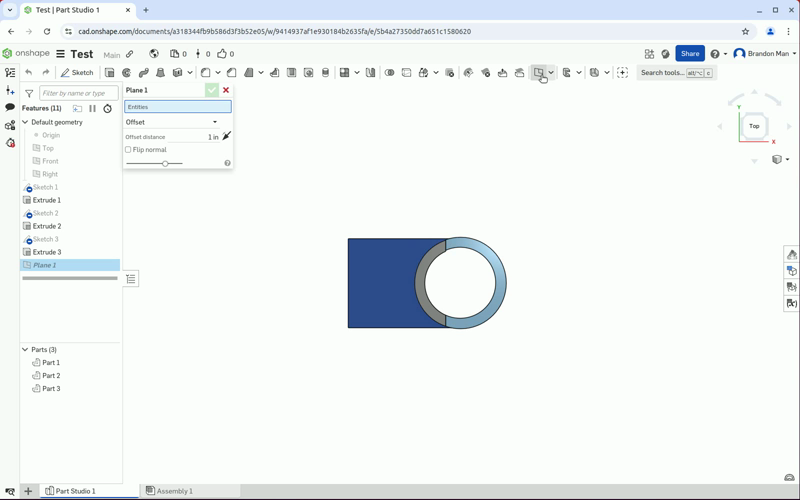
mouse_move(73, 150)
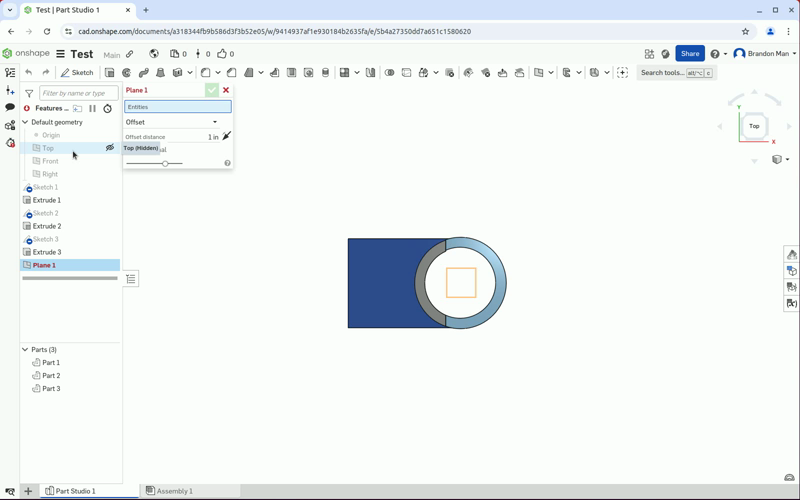
click(73, 150)
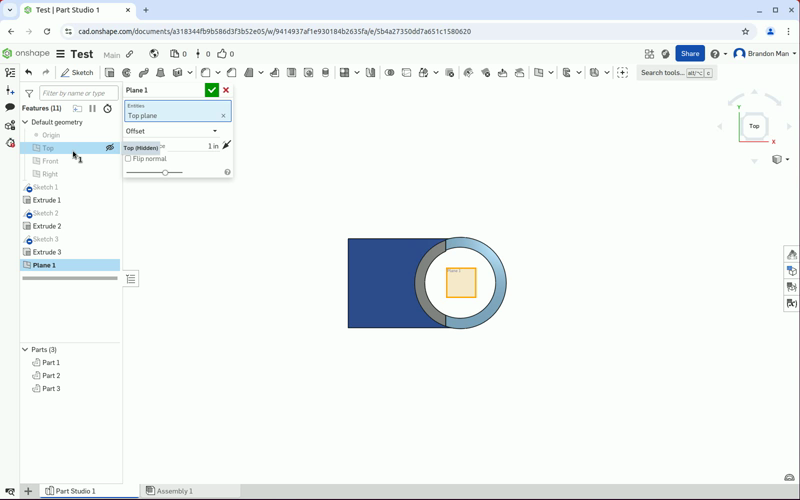
key(tab, 2)
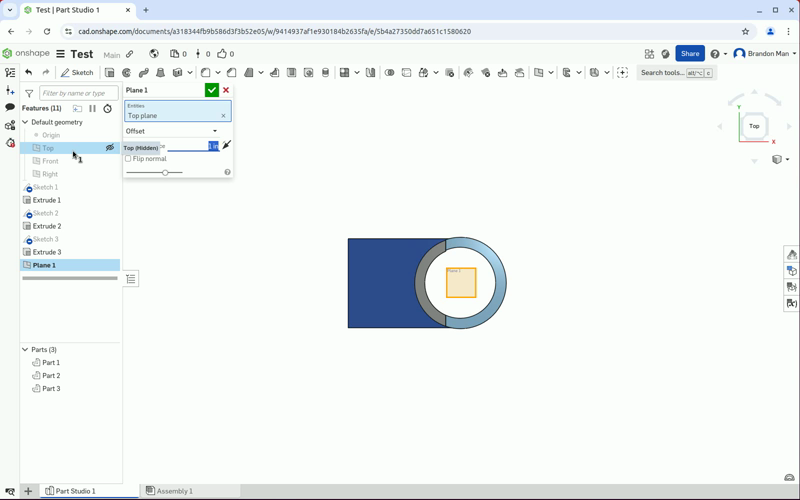
text(3.143)
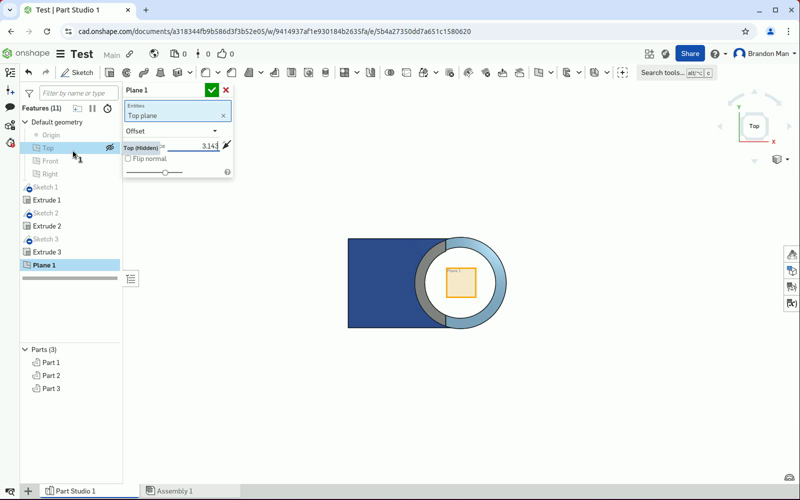
key(enter, 2)
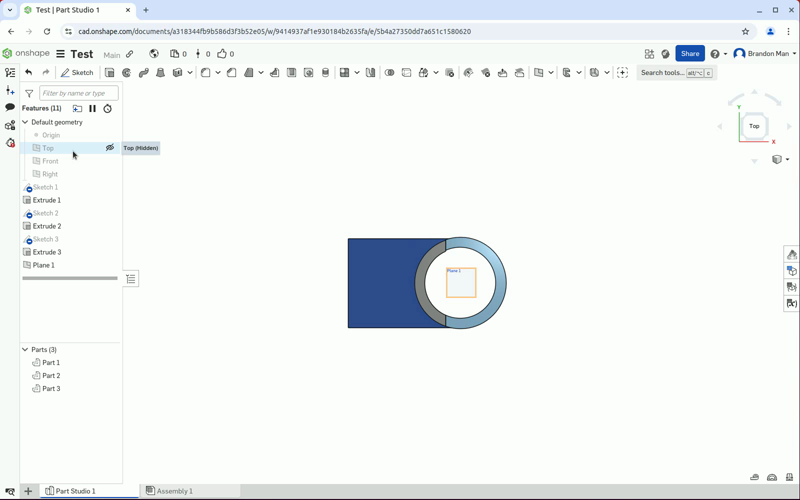
key(shift+s)
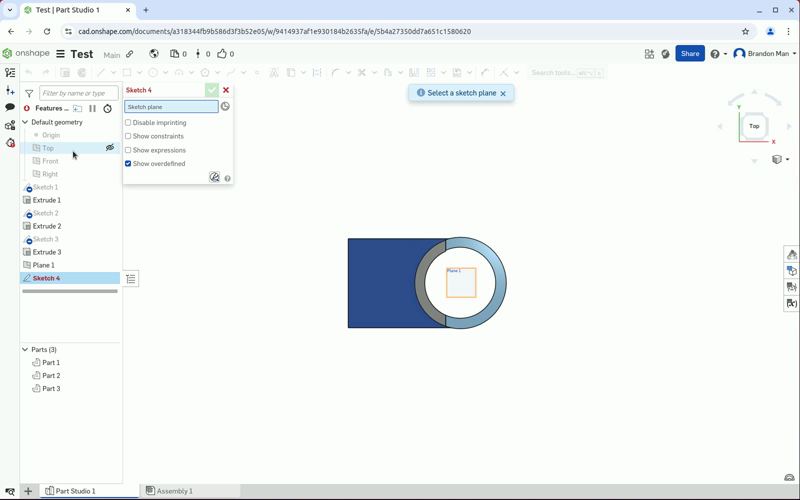
mouse_move(73, 267)
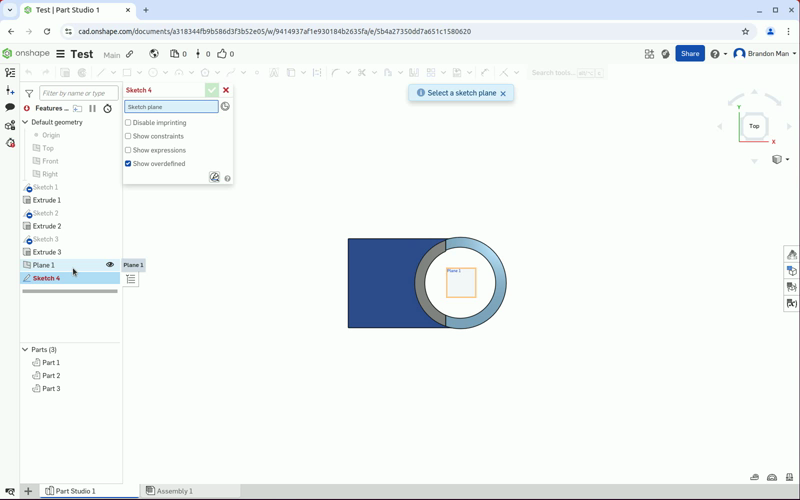
click(73, 267)
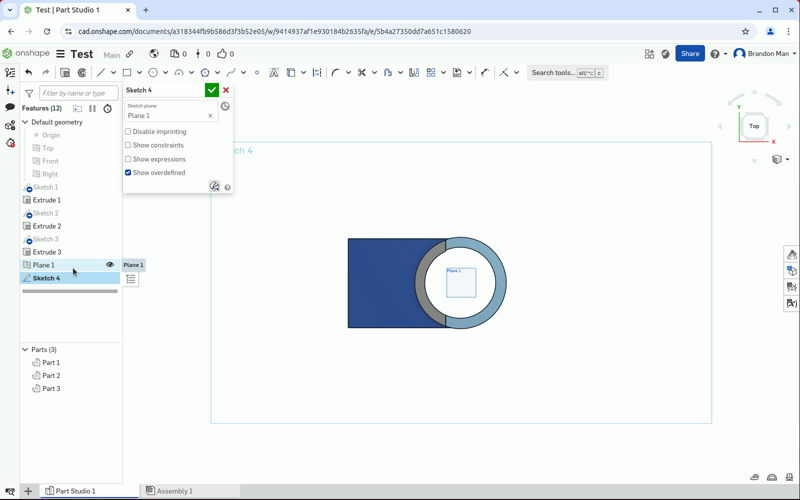
mouse_move(73, 352)
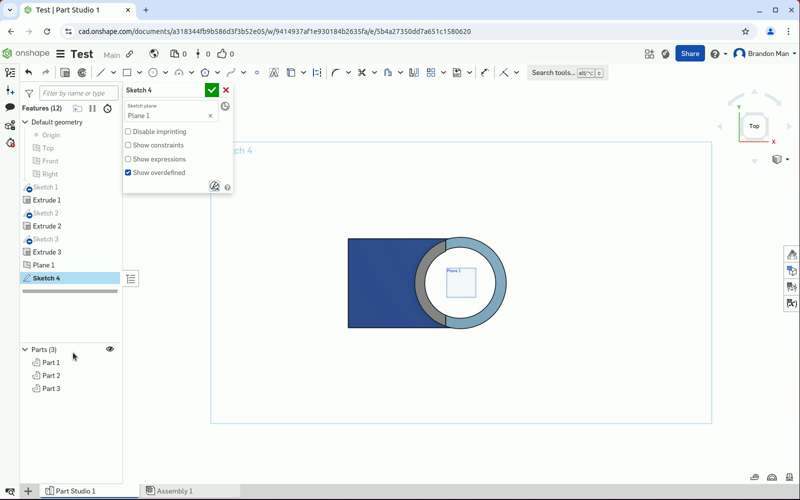
key(y)
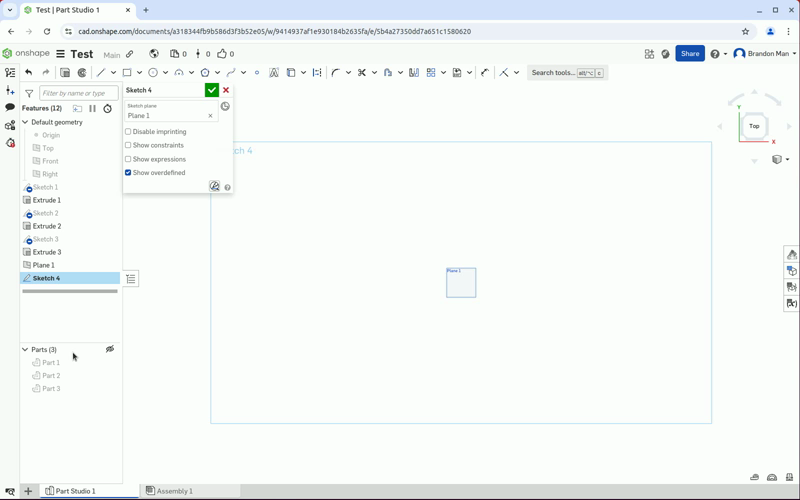
key(l)
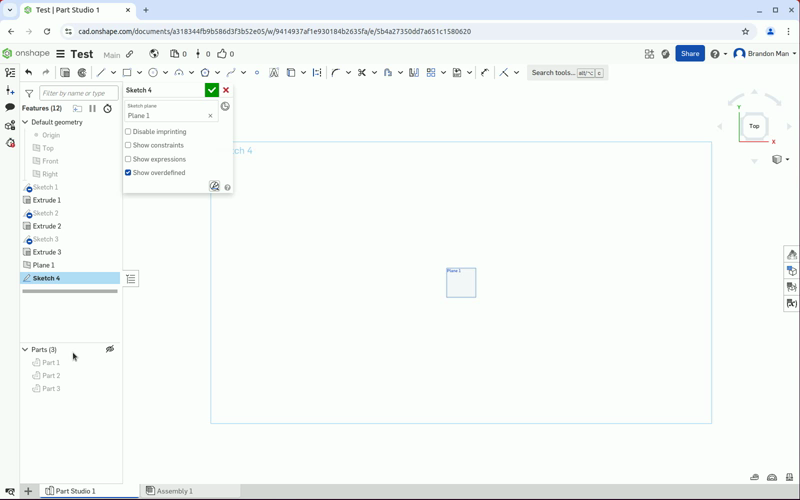
key_down(shift)
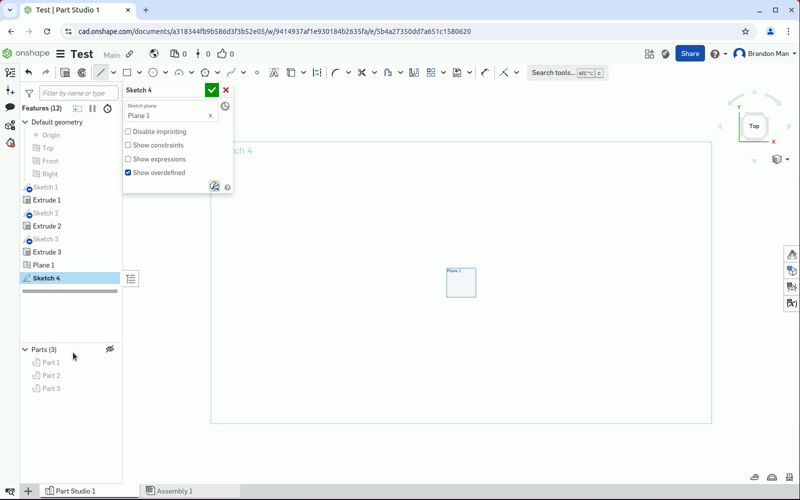
mouse_move(414, 285)
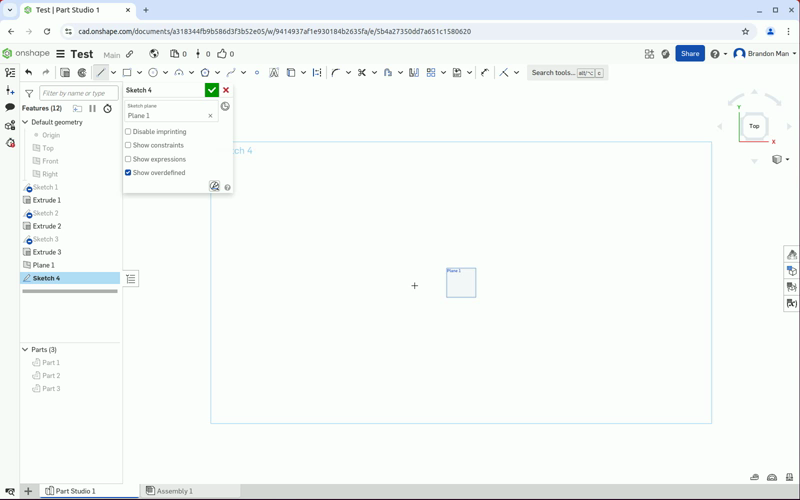
click(414, 285)
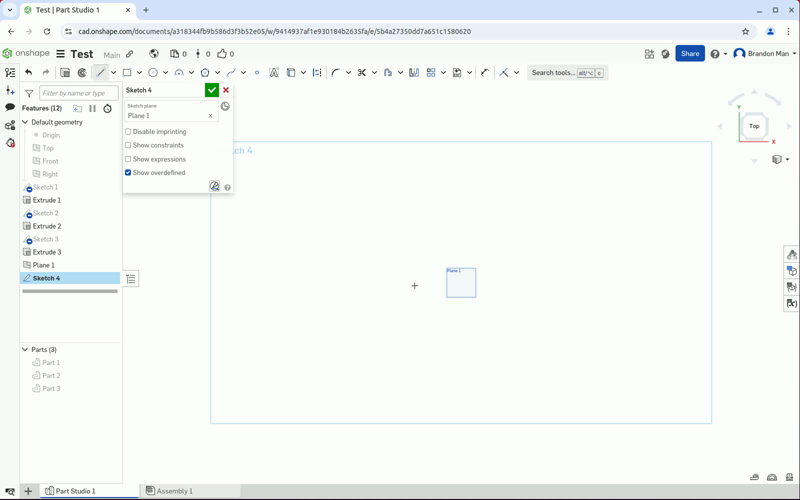
key_up(shift)
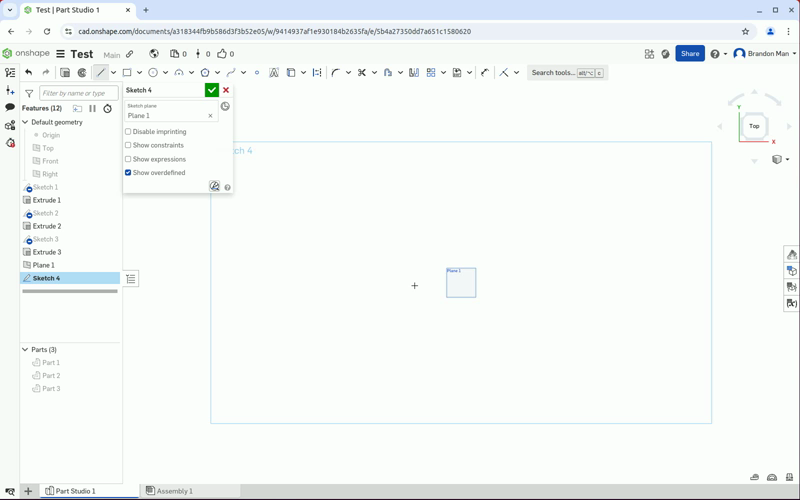
key_down(shift)
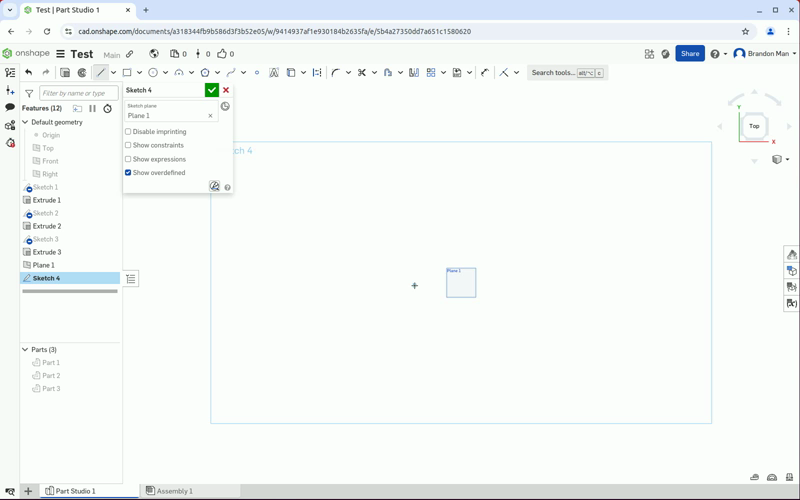
mouse_move(444, 285)
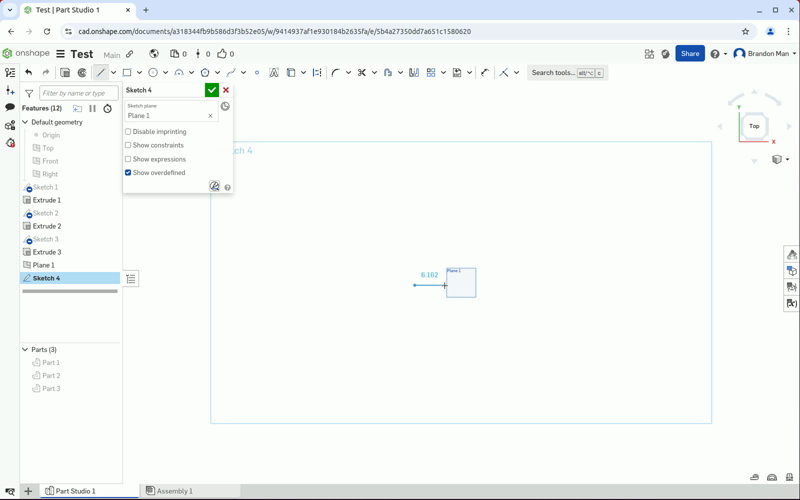
mouse_move(414, 278)
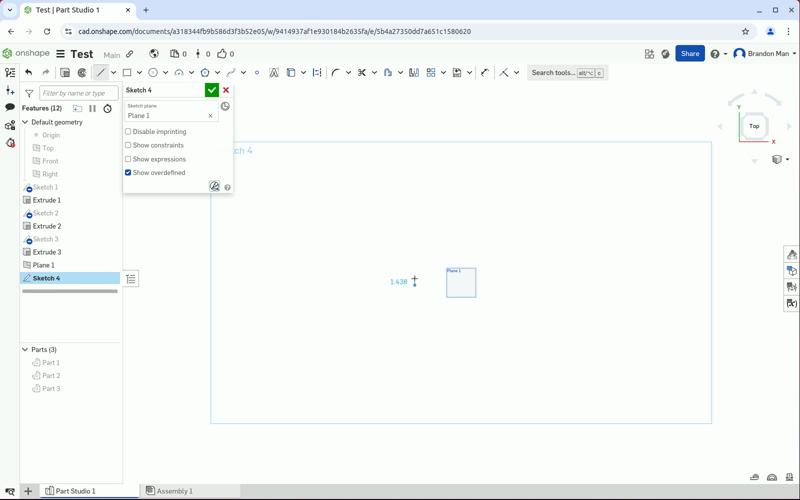
scroll(6)
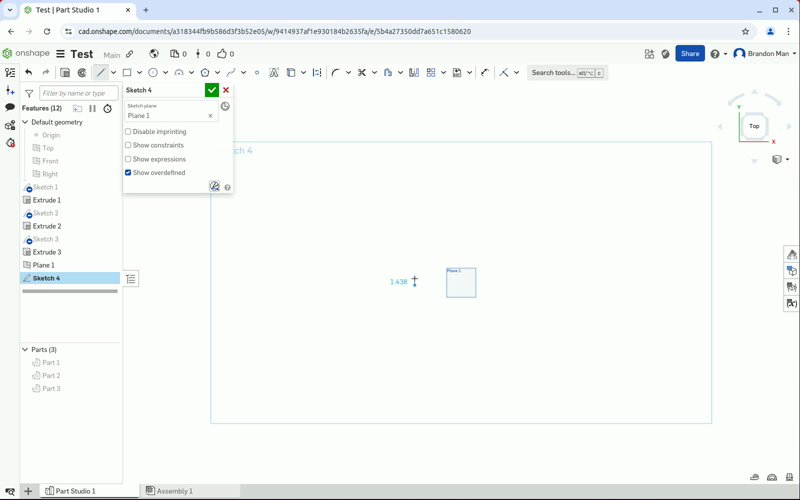
scroll(6)
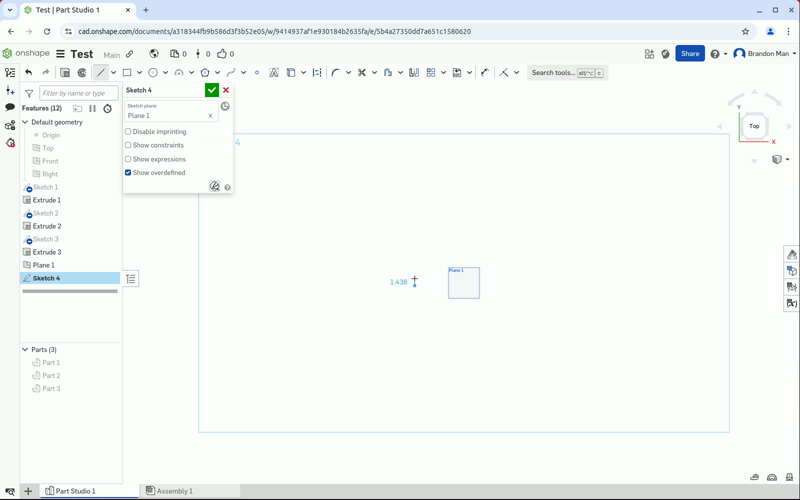
scroll(6)
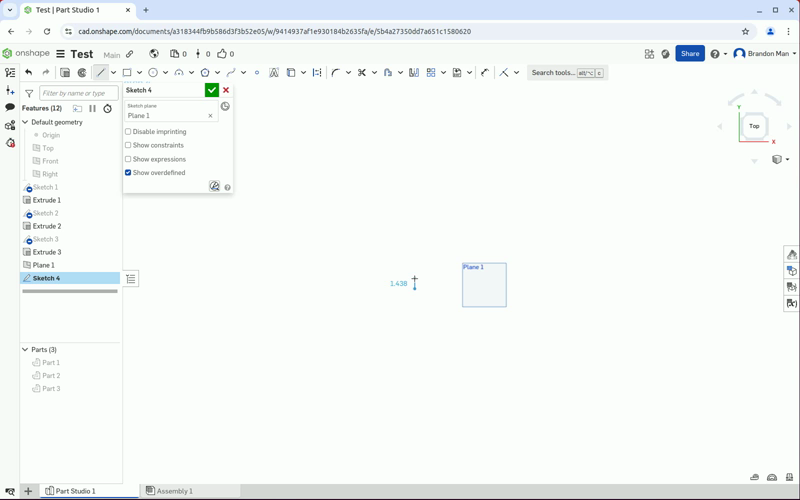
scroll(6)
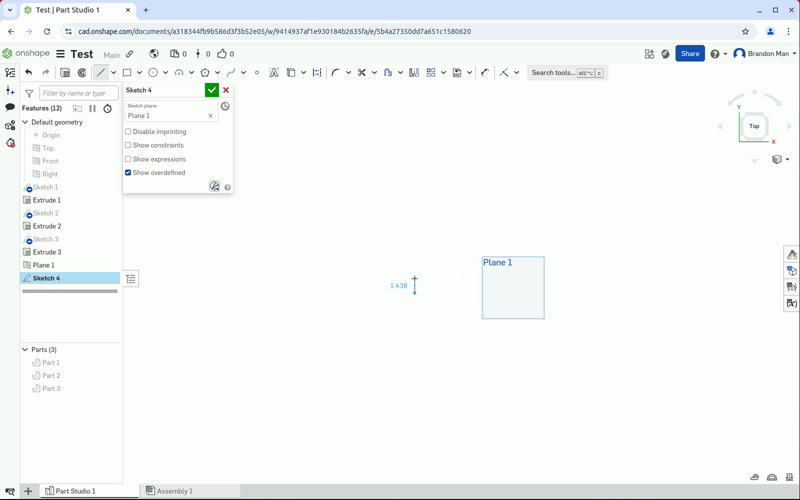
scroll(6)
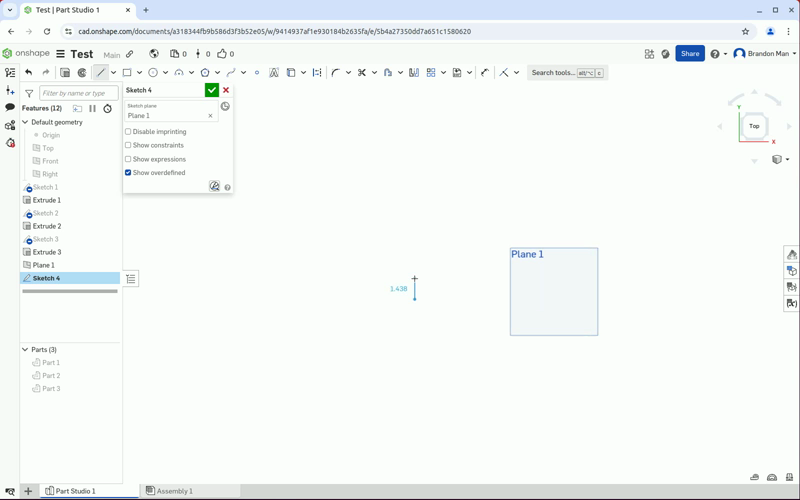
scroll(6)
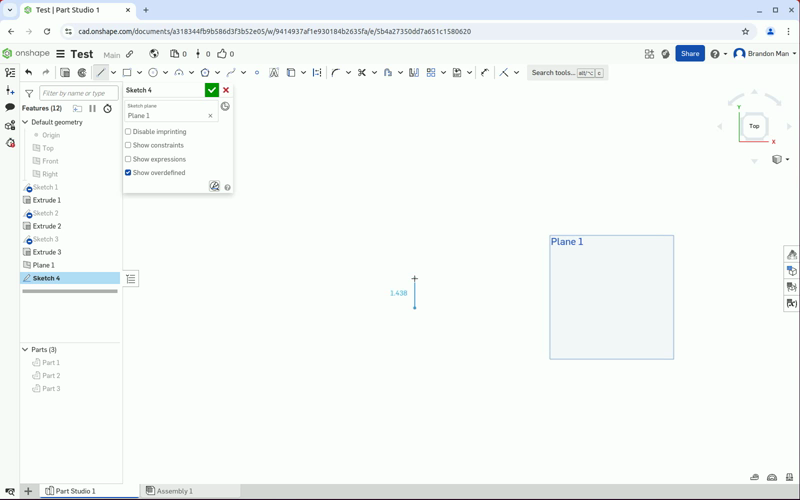
scroll(6)
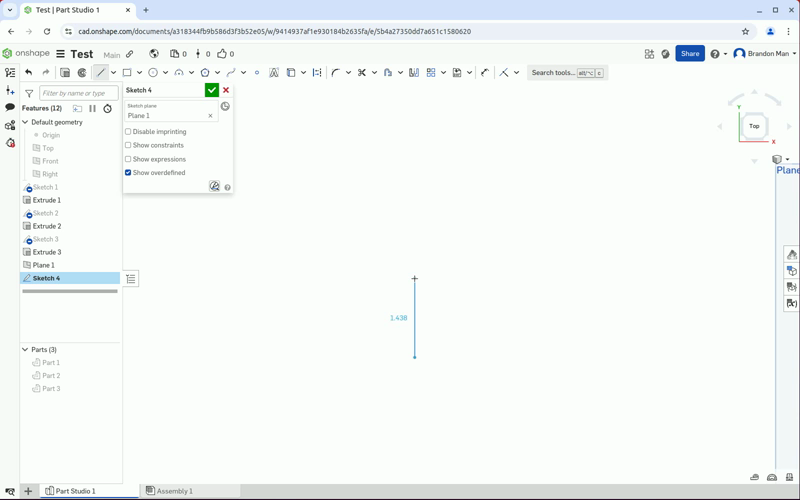
click(414, 278)
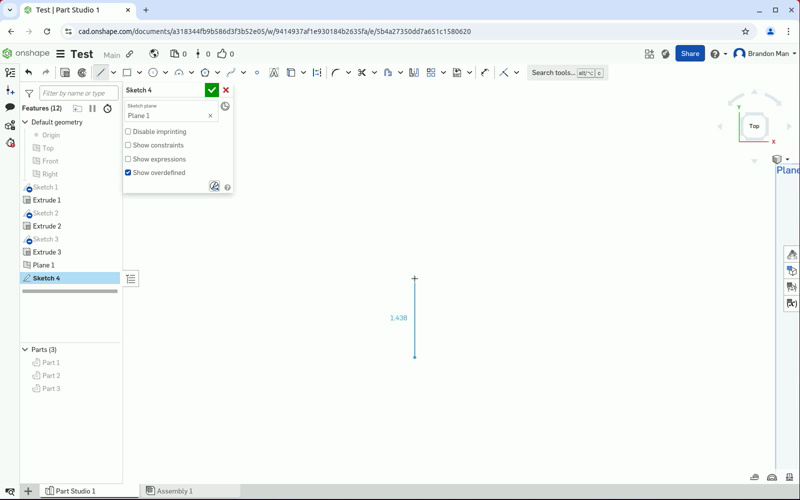
scroll(-6)
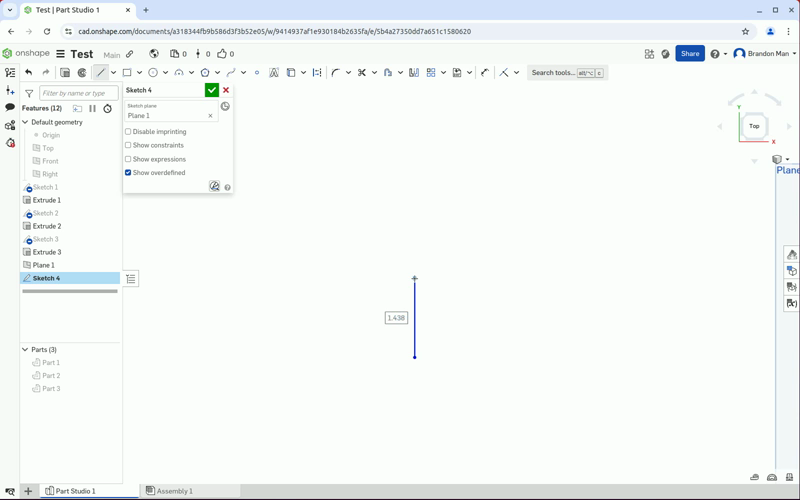
scroll(-6)
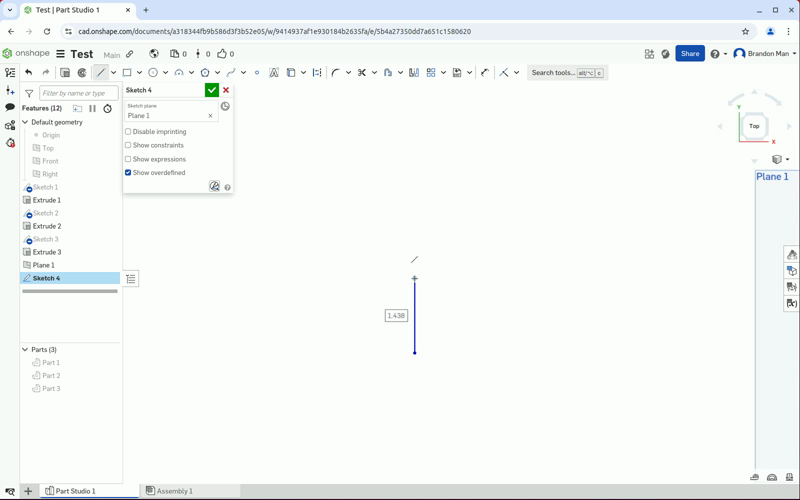
scroll(-6)
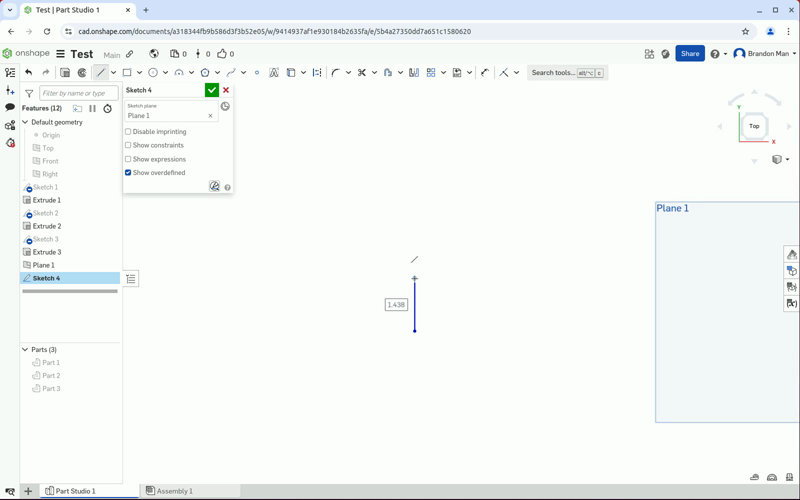
scroll(-6)
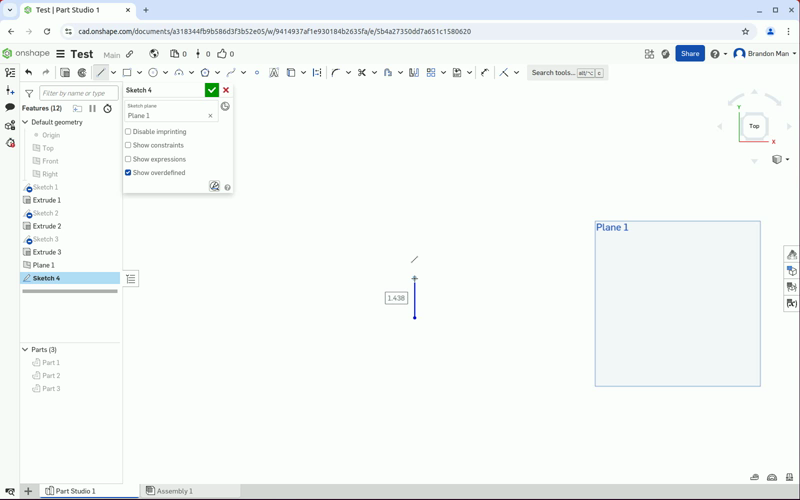
scroll(-6)
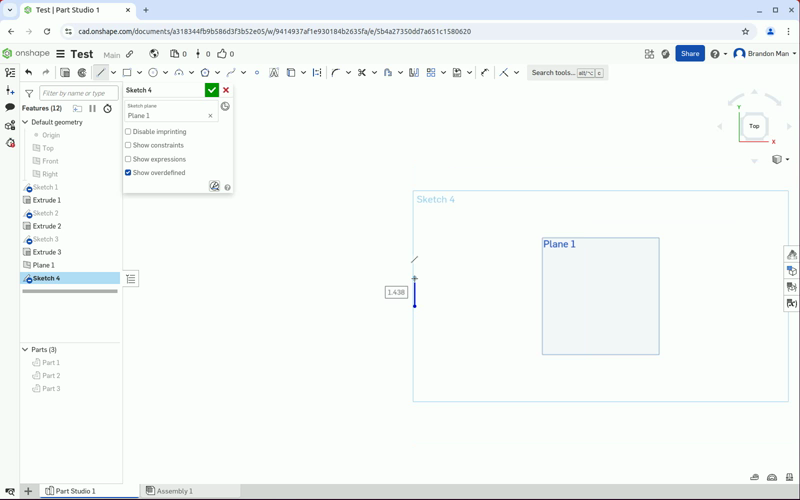
scroll(-6)
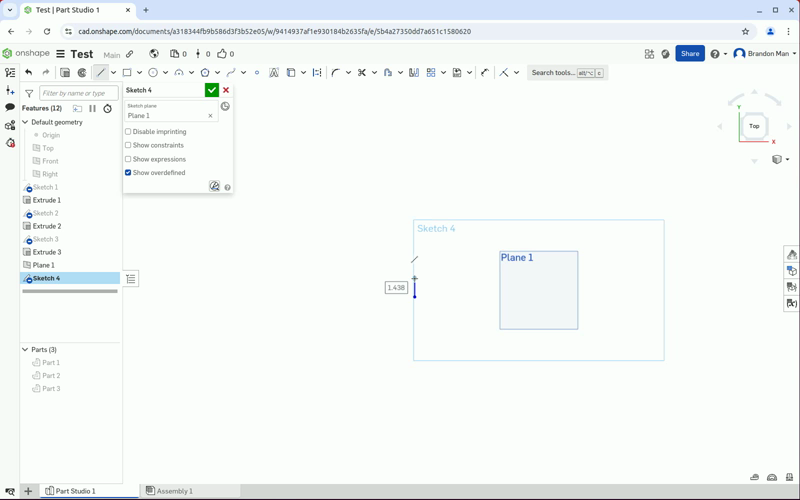
scroll(-6)
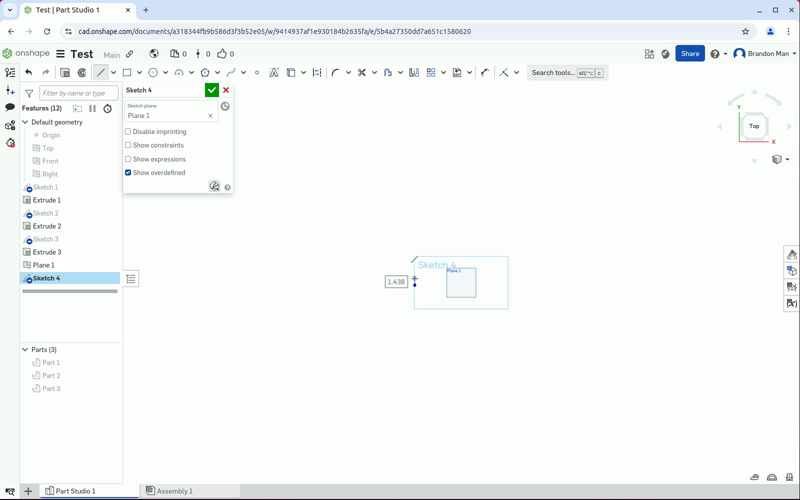
key_up(shift)
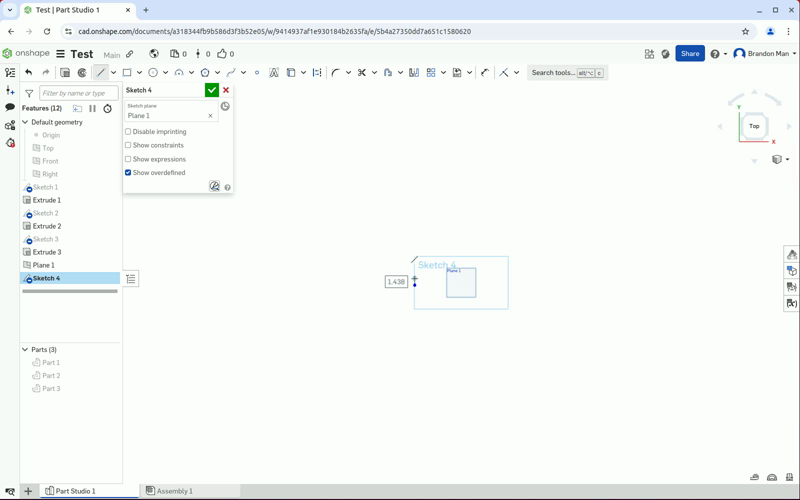
key(esc)
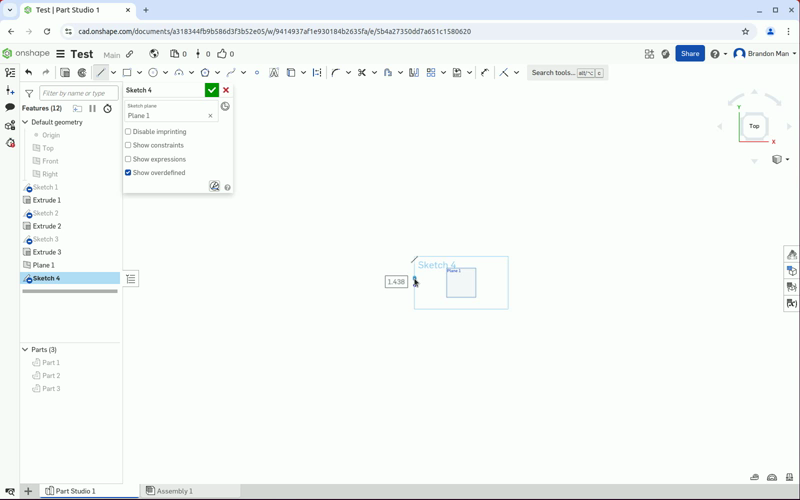
key(a)
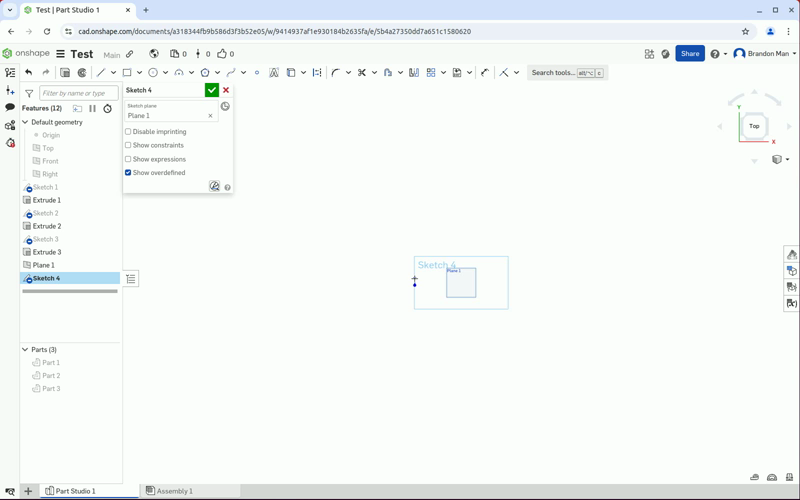
mouse_move(414, 278)
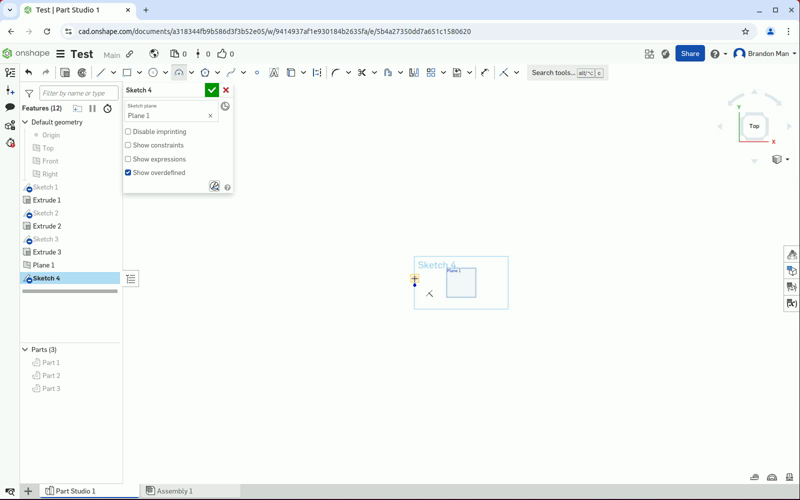
click(414, 278)
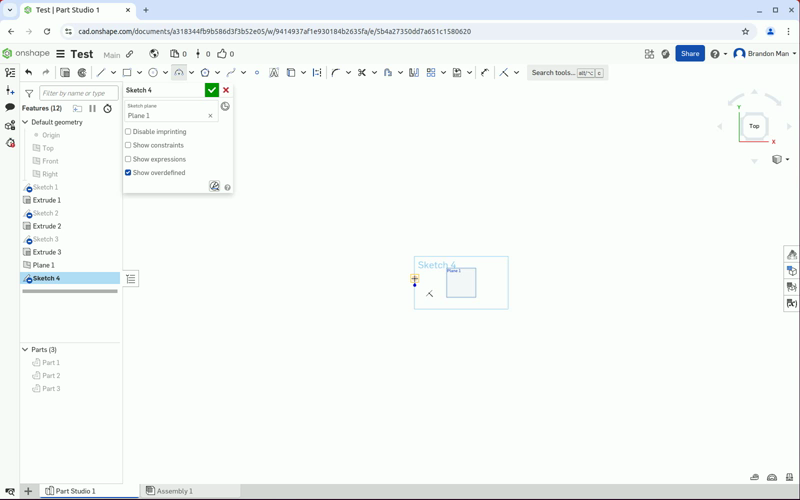
mouse_move(414, 285)
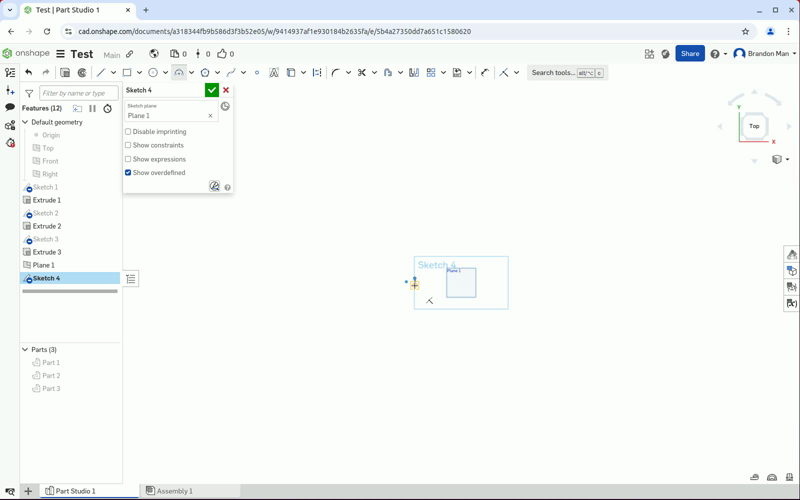
scroll(6)
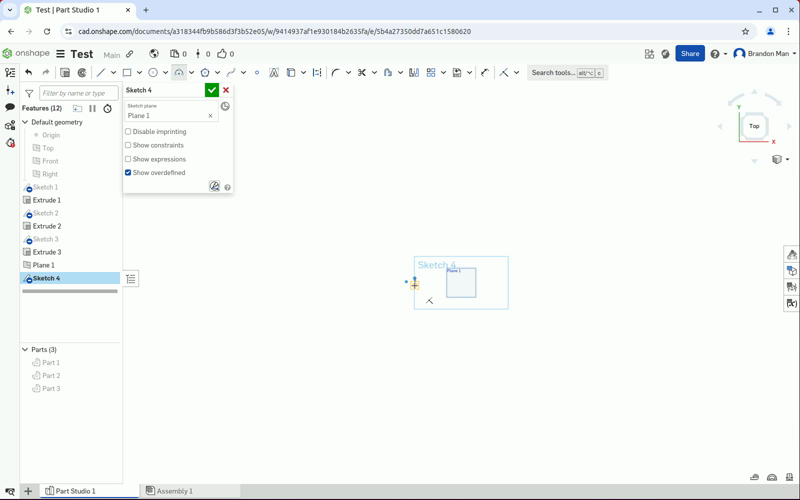
scroll(6)
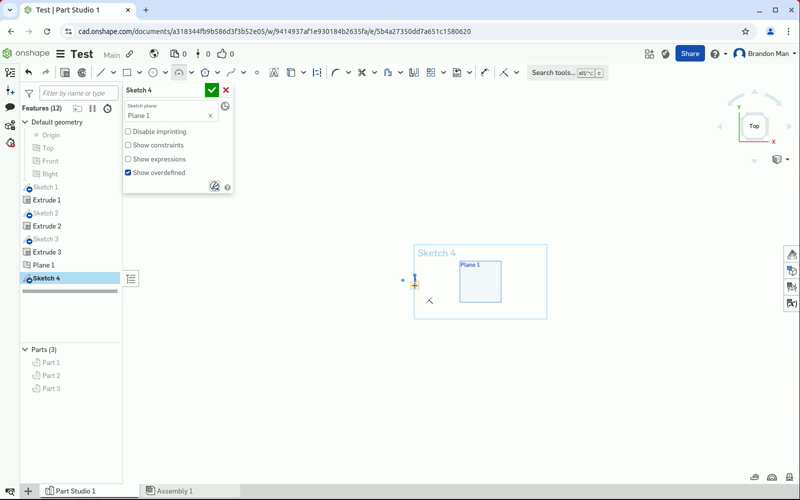
scroll(6)
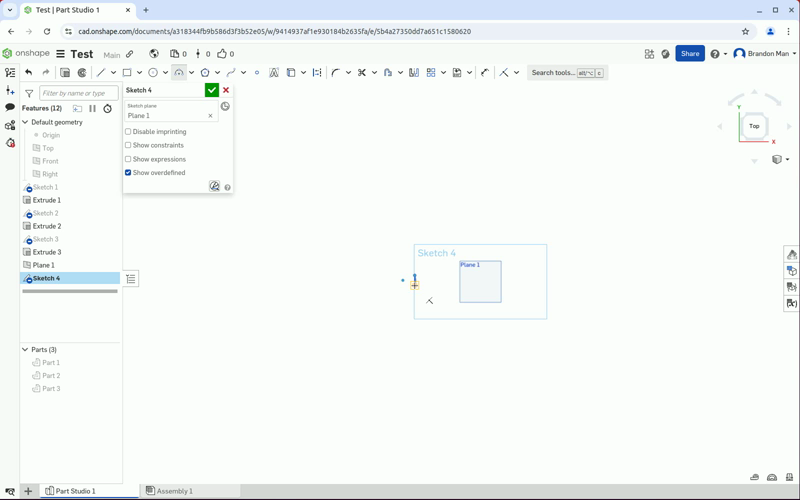
scroll(6)
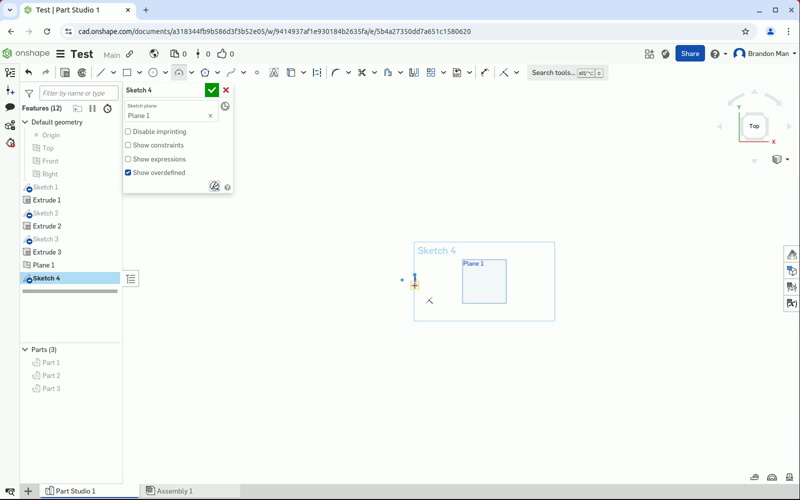
scroll(6)
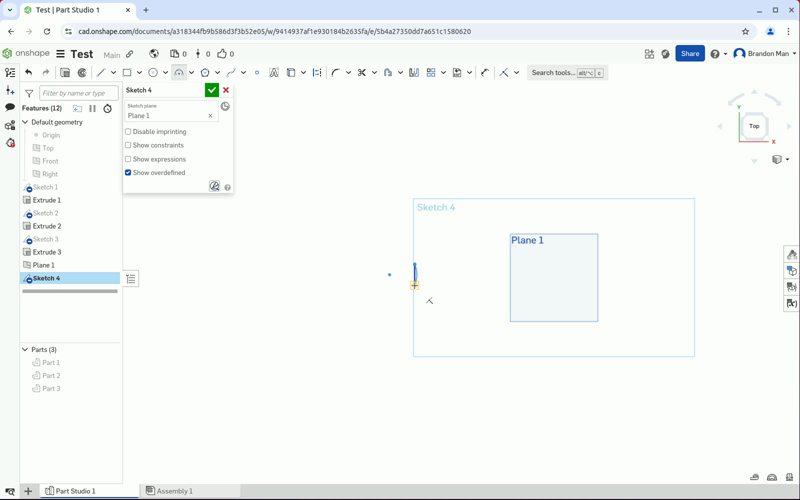
scroll(6)
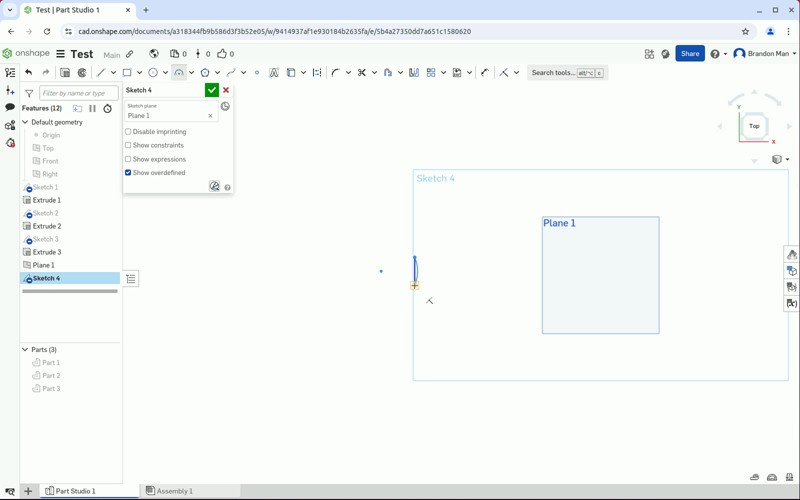
scroll(6)
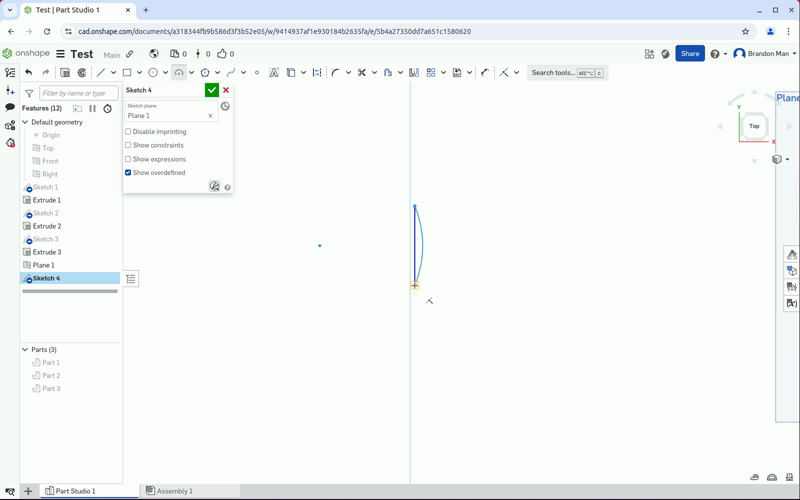
click(414, 285)
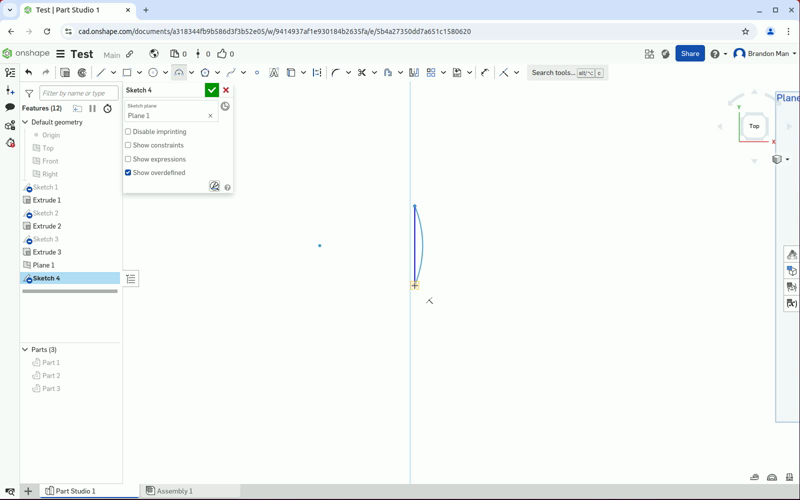
scroll(-6)
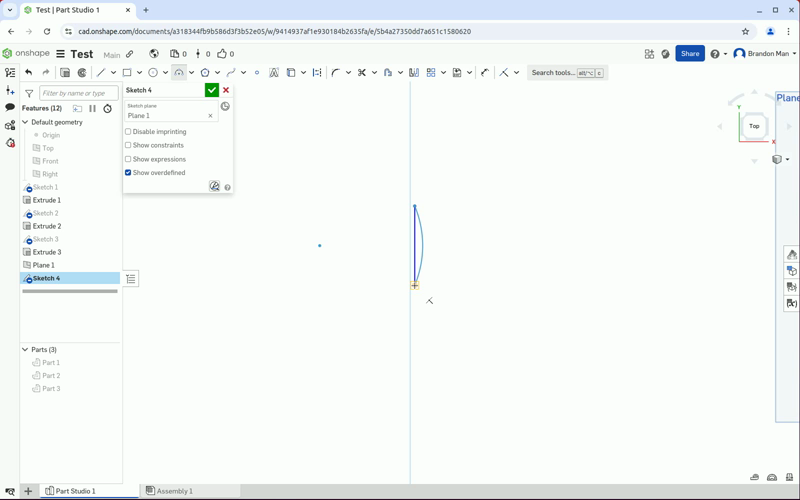
scroll(-6)
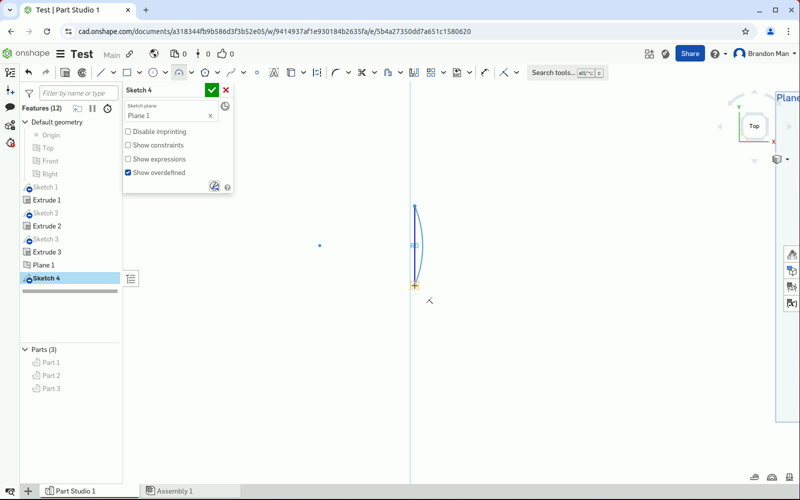
scroll(-6)
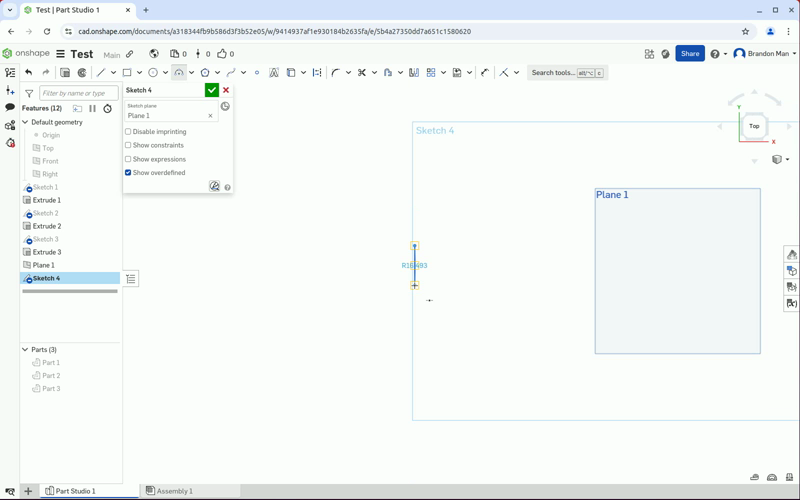
scroll(-6)
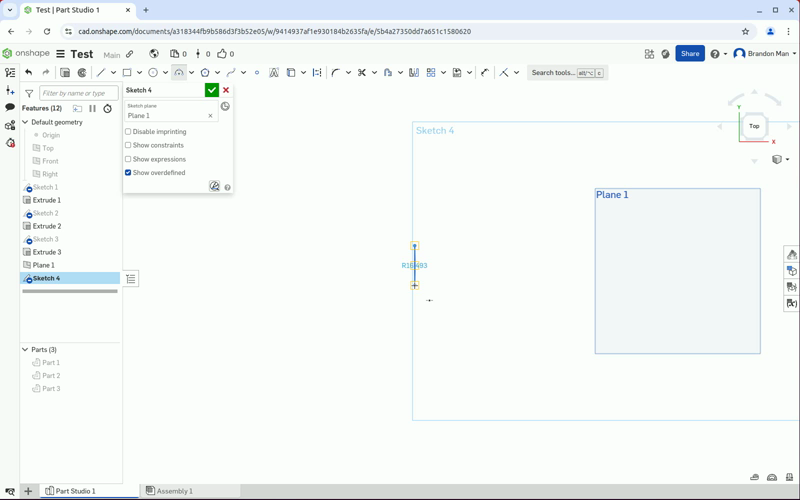
scroll(-6)
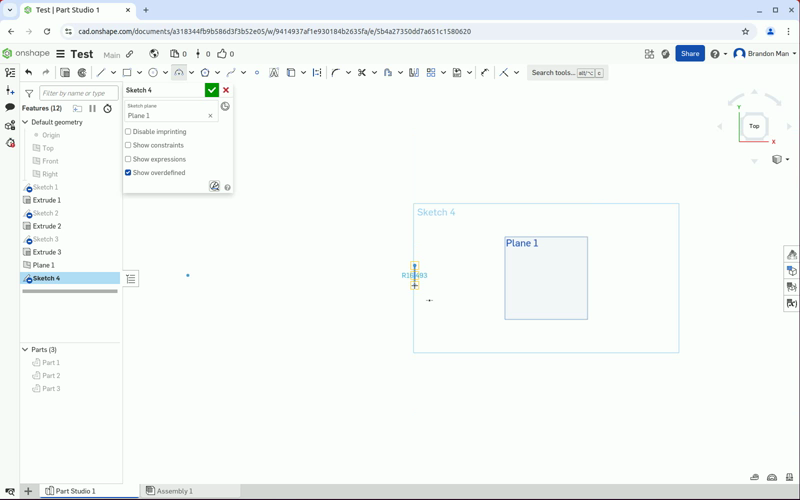
scroll(-6)
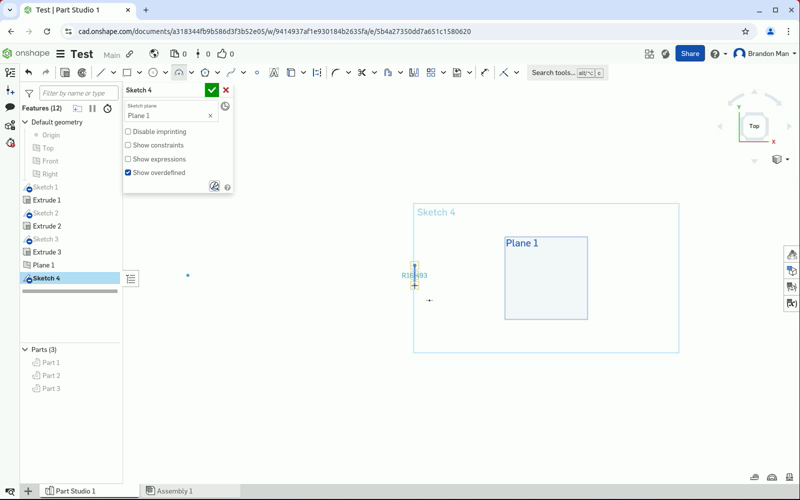
scroll(-6)
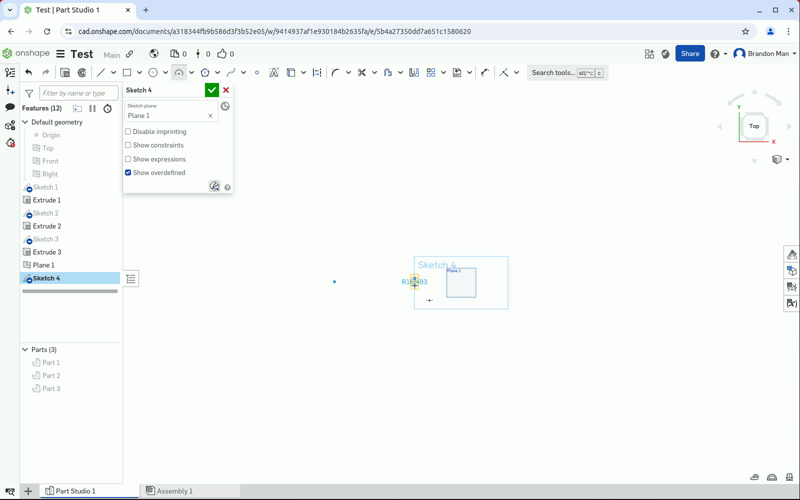
key_down(shift)
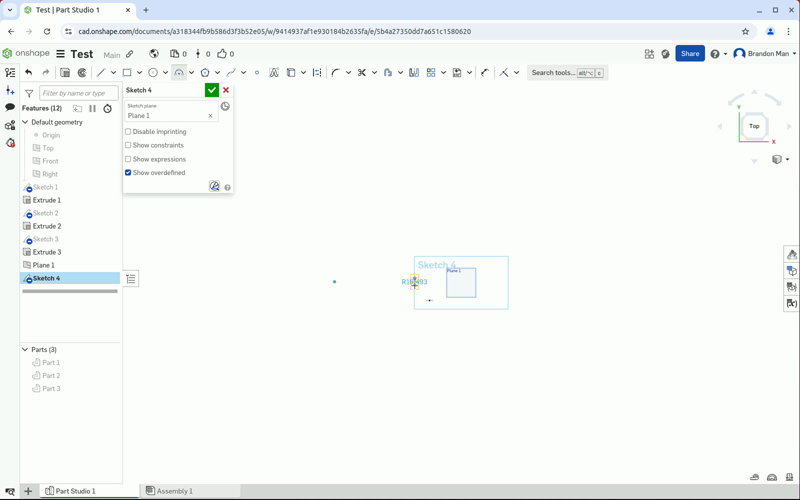
mouse_move(414, 281)
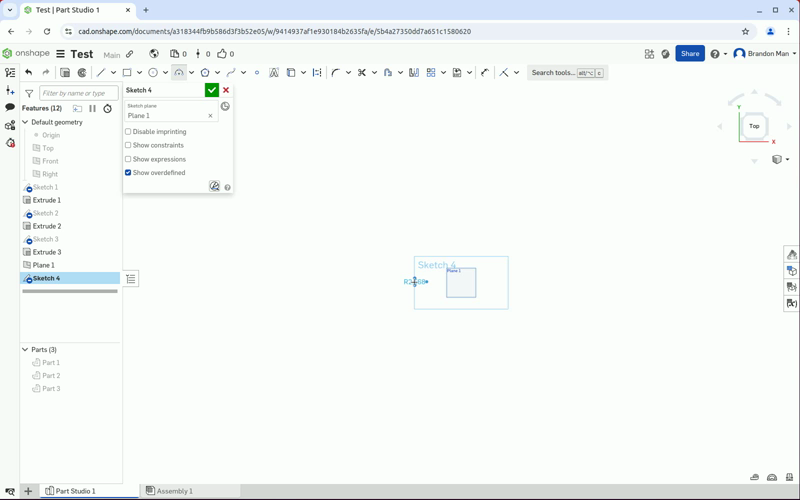
scroll(6)
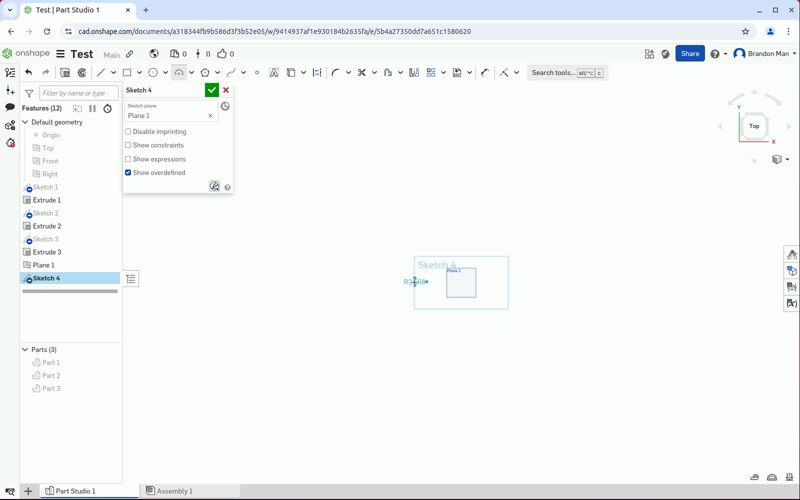
scroll(6)
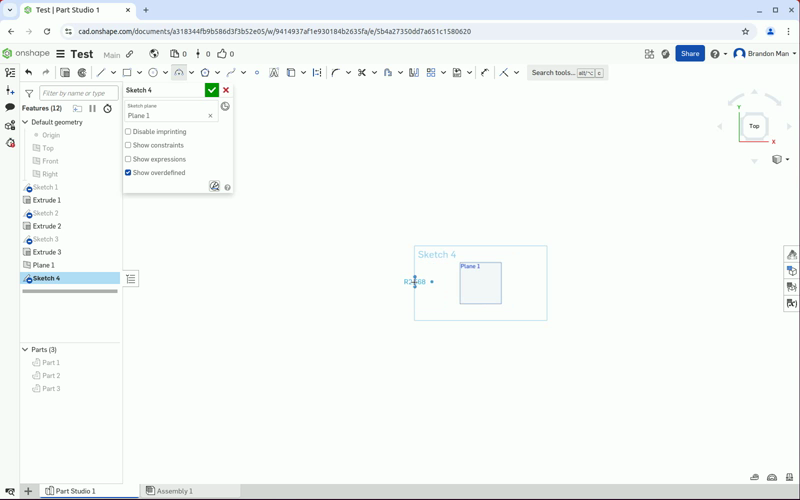
scroll(6)
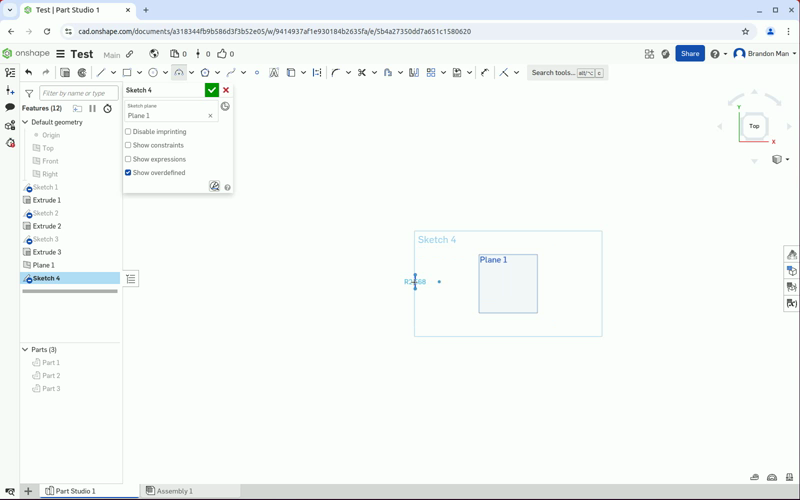
scroll(6)
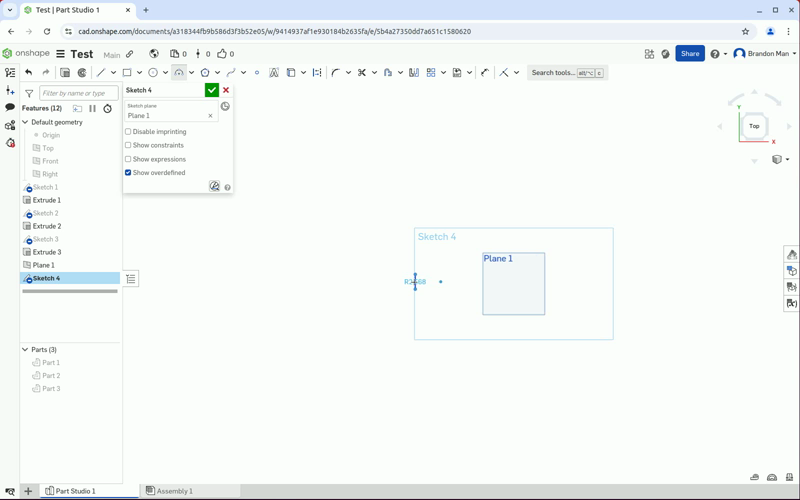
scroll(6)
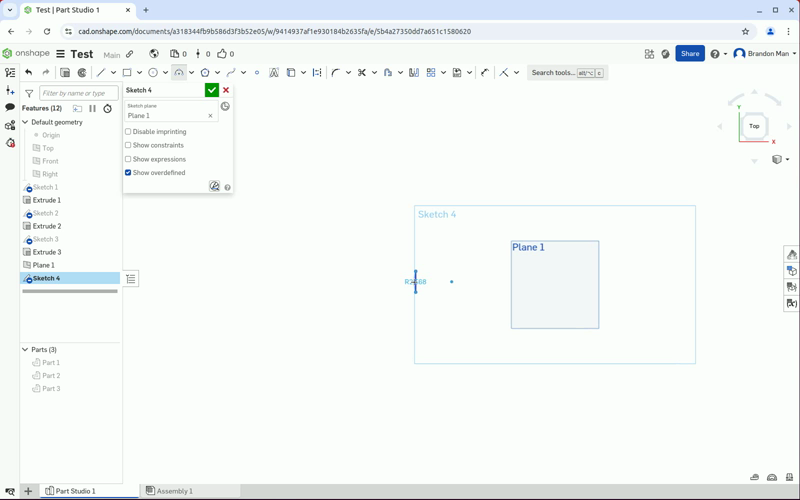
scroll(6)
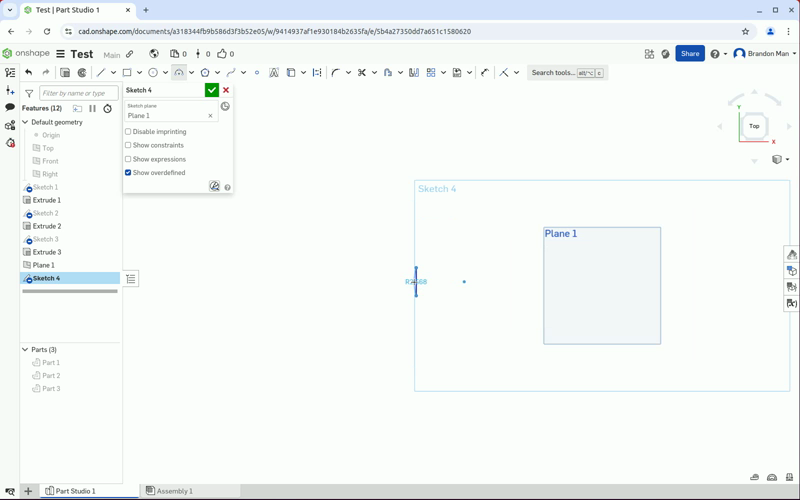
scroll(6)
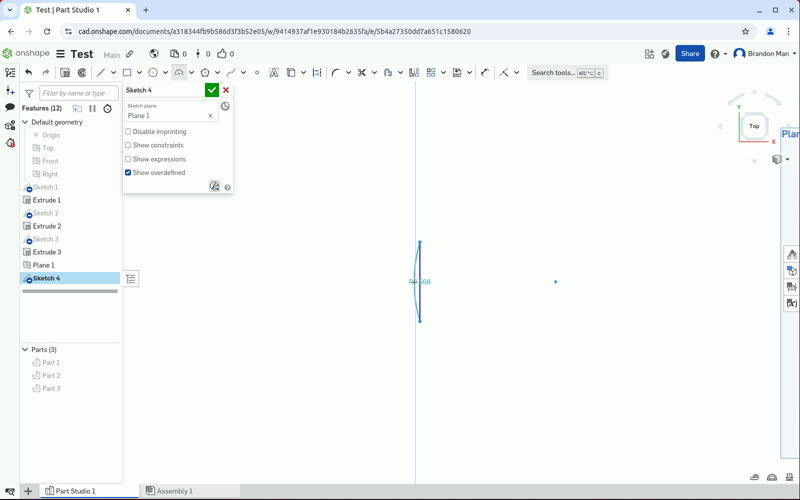
click(414, 281)
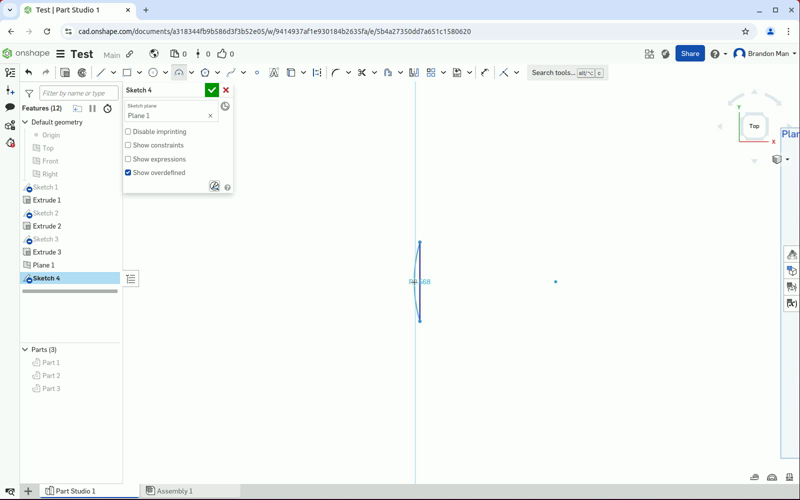
scroll(-6)
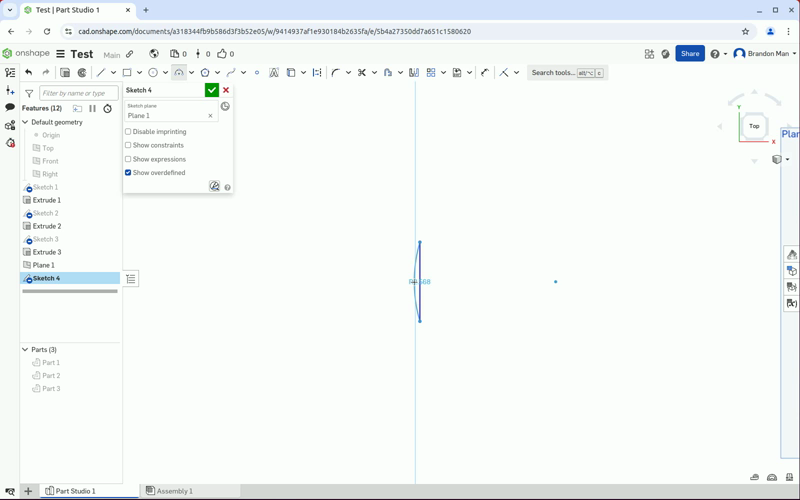
scroll(-6)
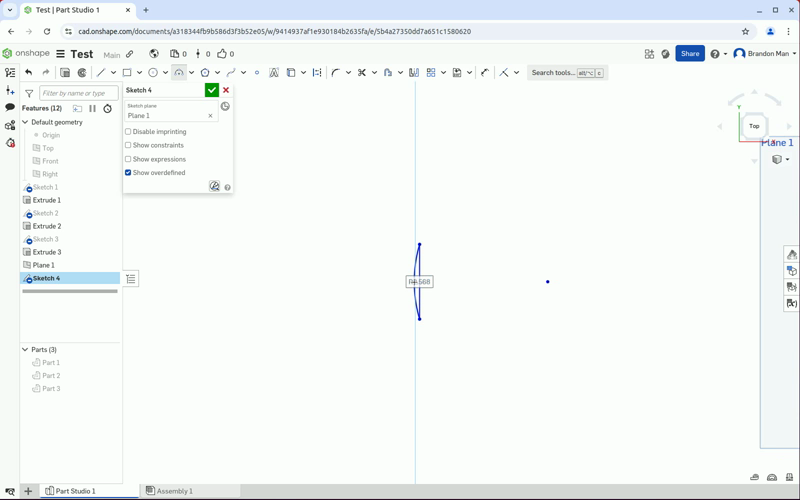
scroll(-6)
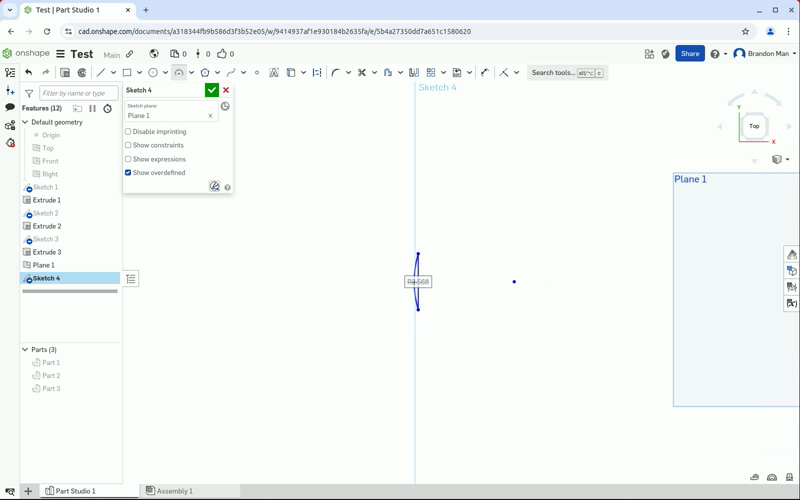
scroll(-6)
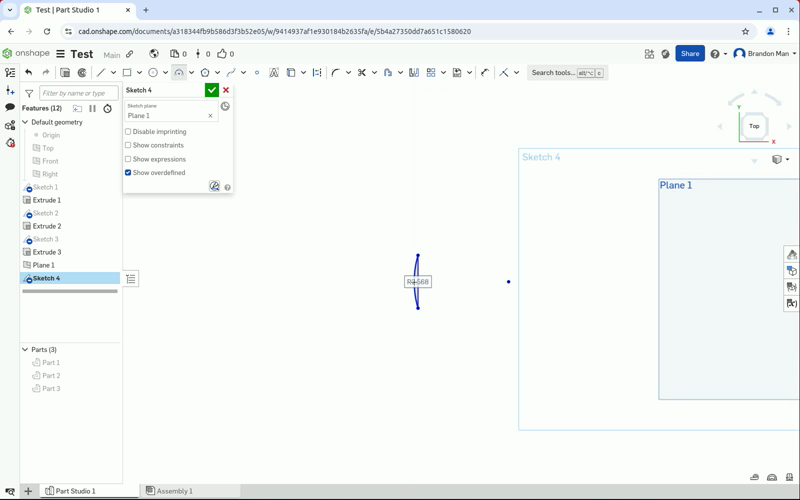
scroll(-6)
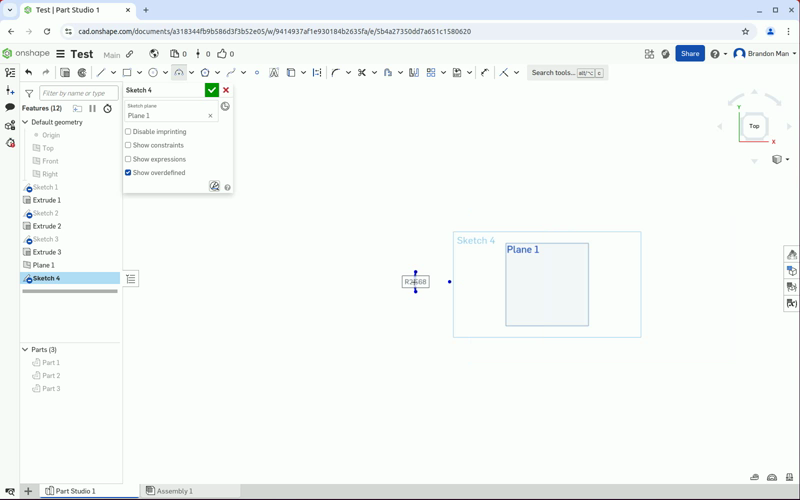
scroll(-6)
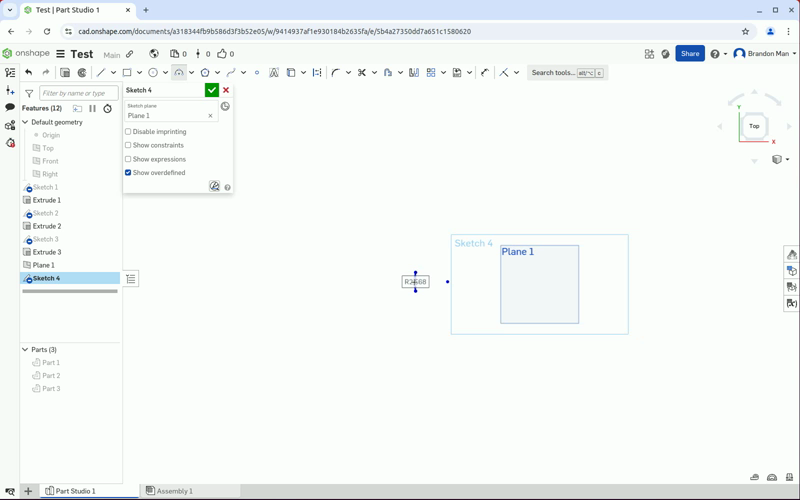
scroll(-6)
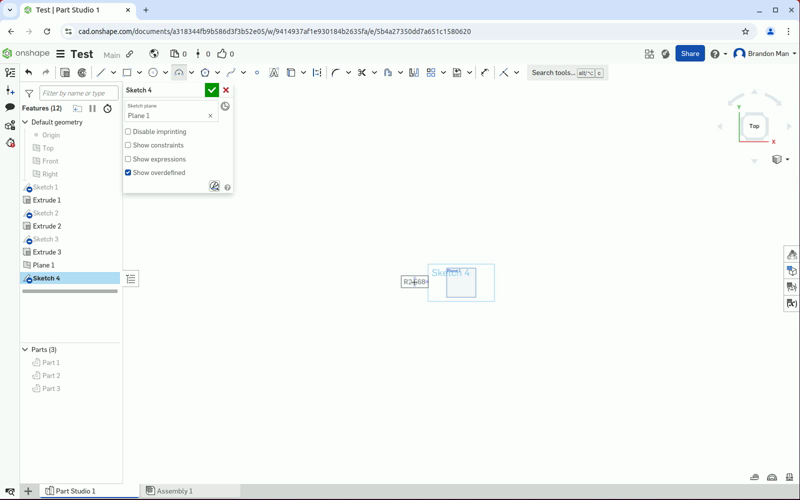
key_up(shift)
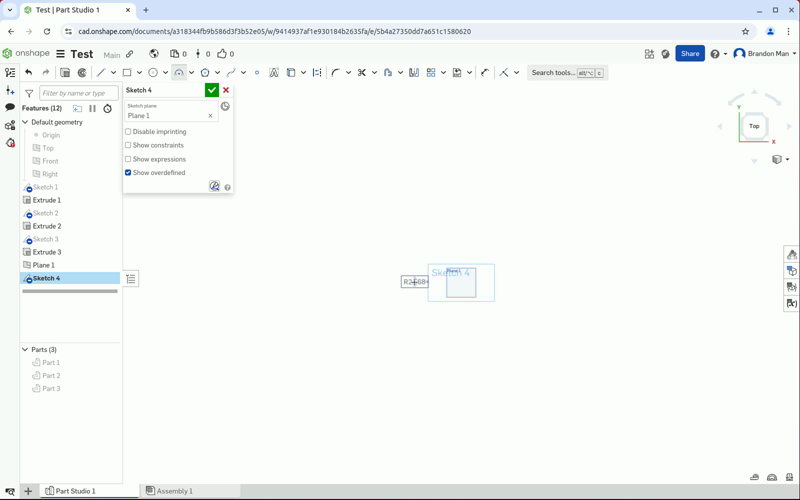
key(esc)
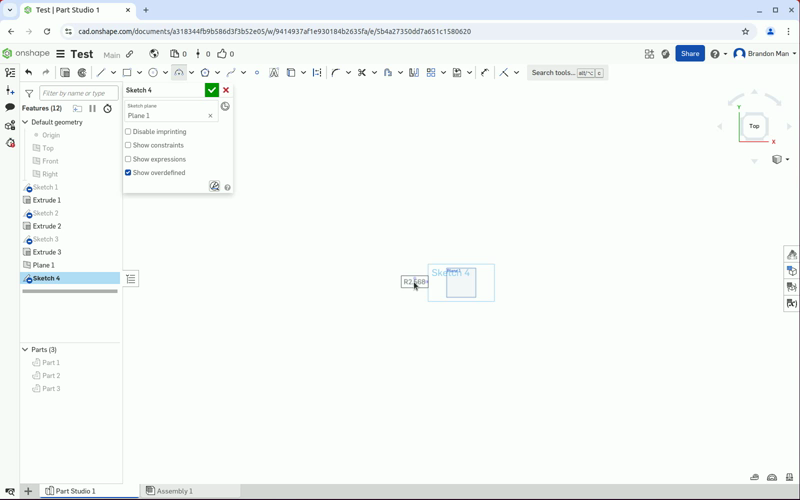
mouse_move(414, 284)
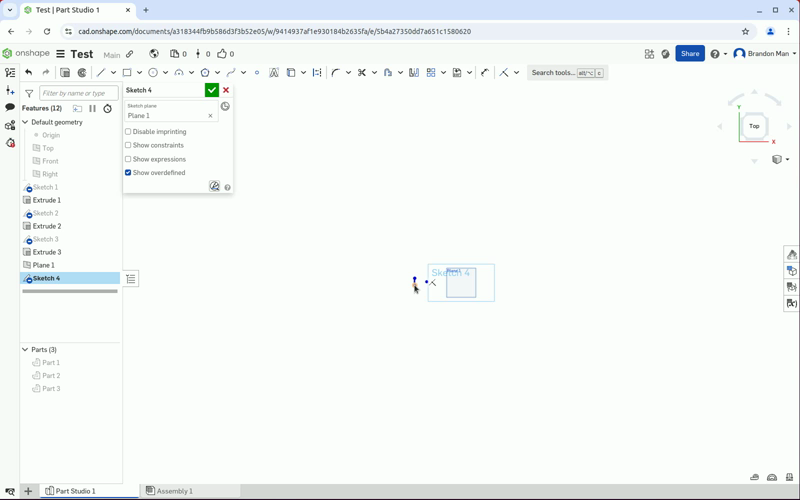
scroll(6)
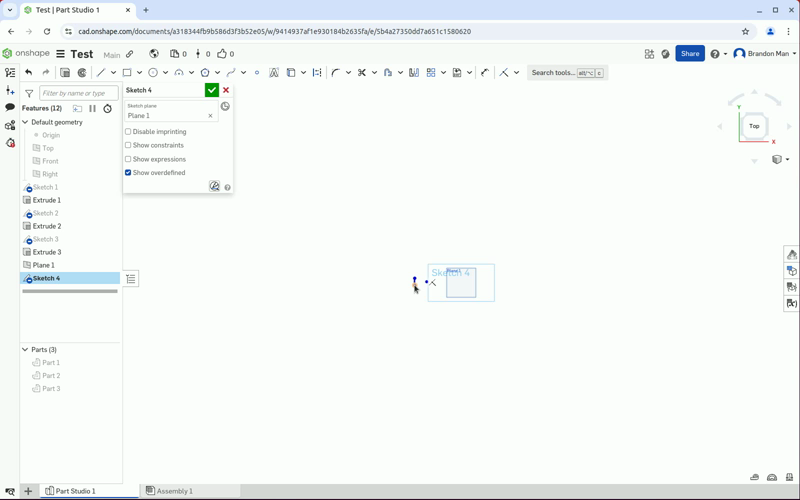
scroll(6)
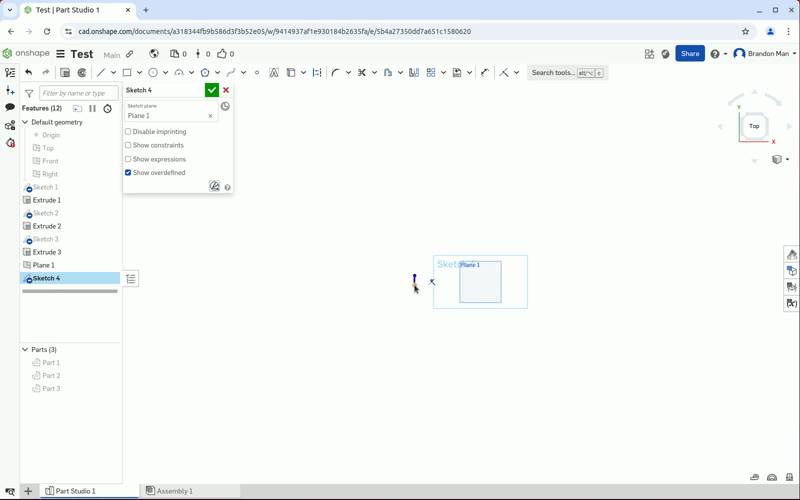
scroll(6)
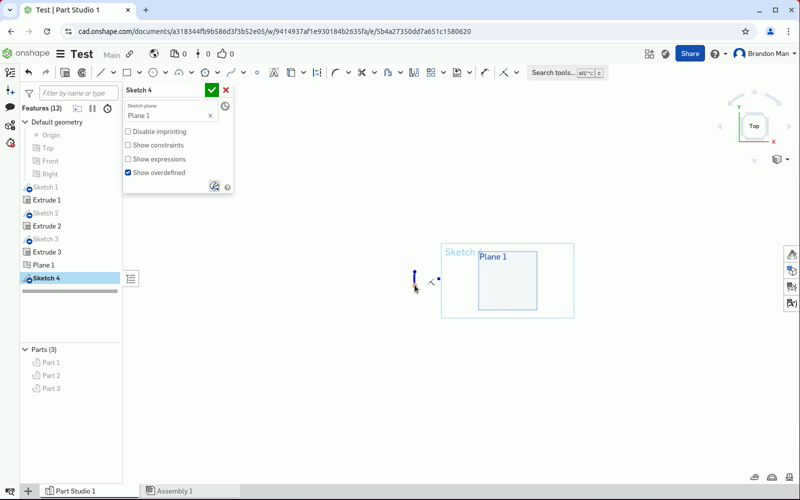
scroll(6)
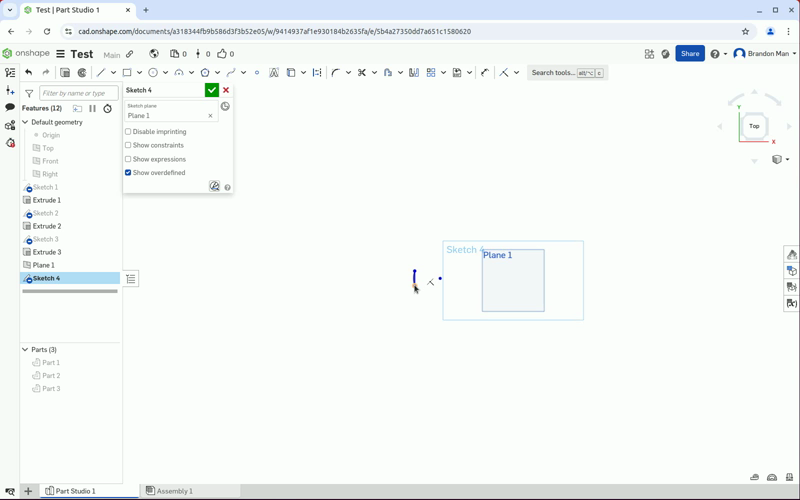
scroll(6)
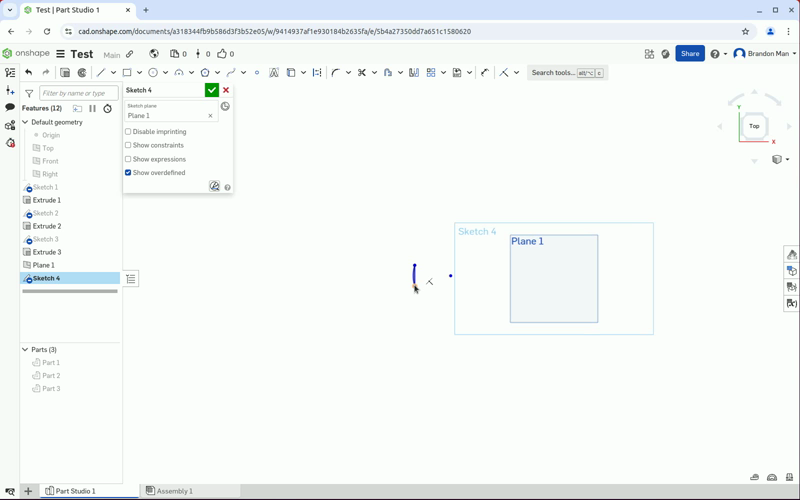
scroll(6)
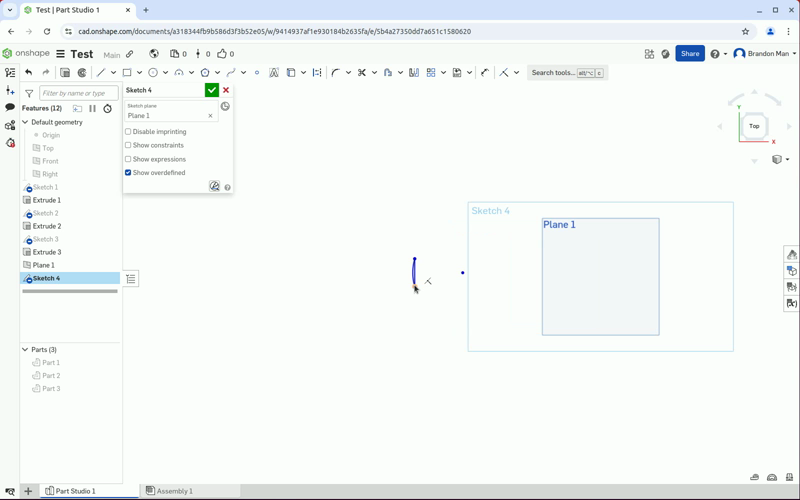
scroll(6)
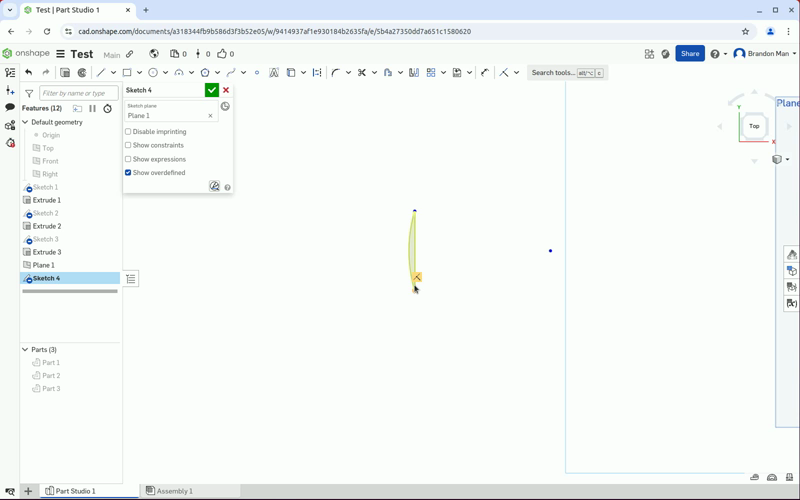
click(414, 284)
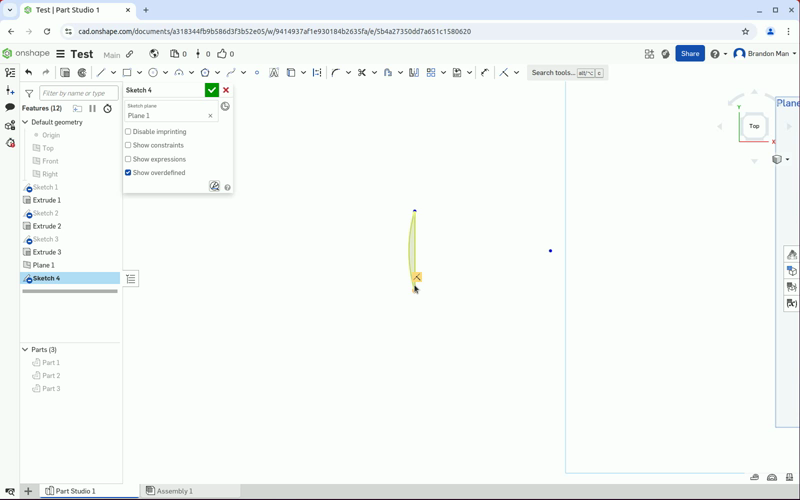
scroll(-6)
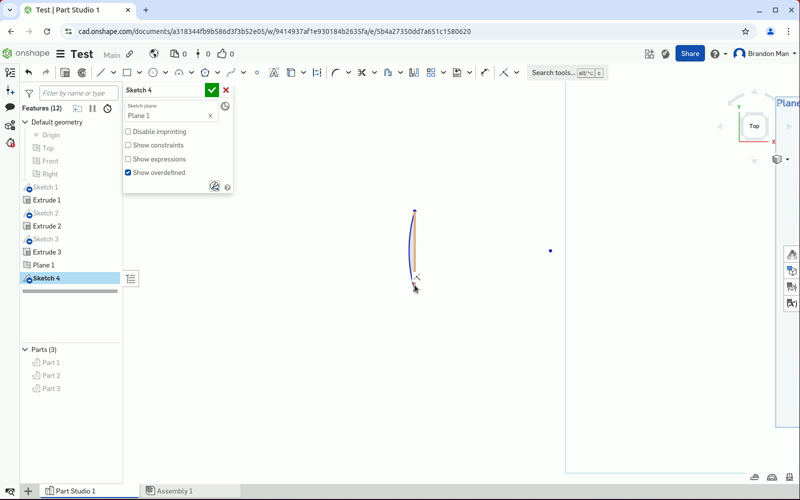
scroll(-6)
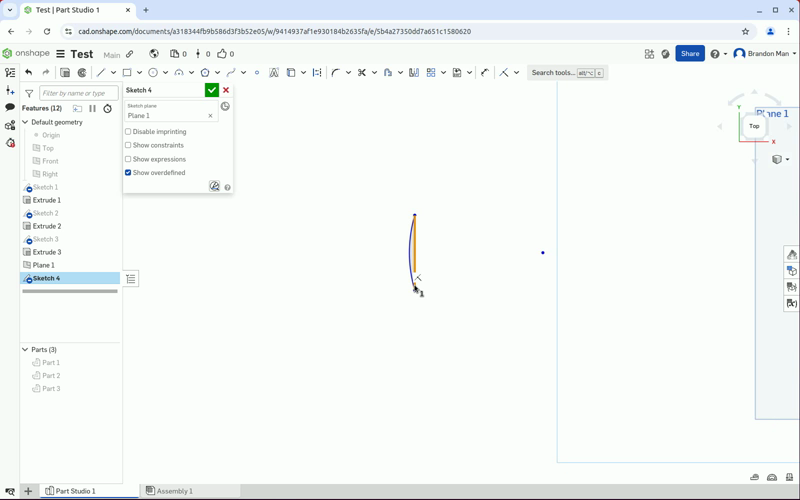
scroll(-6)
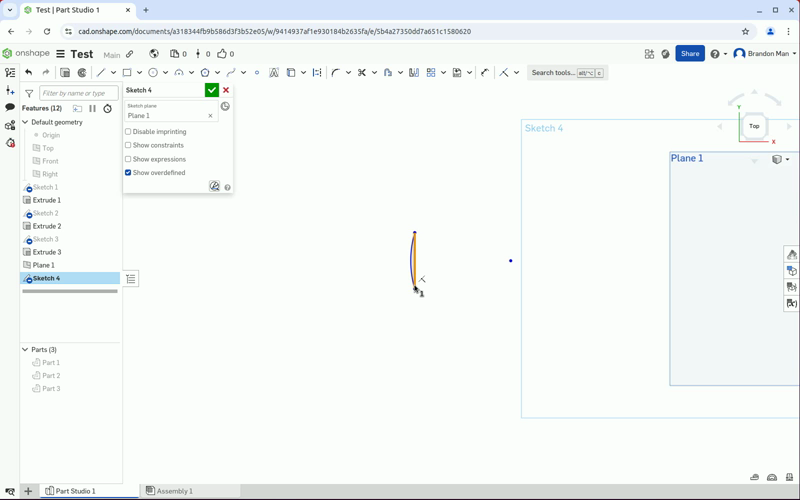
scroll(-6)
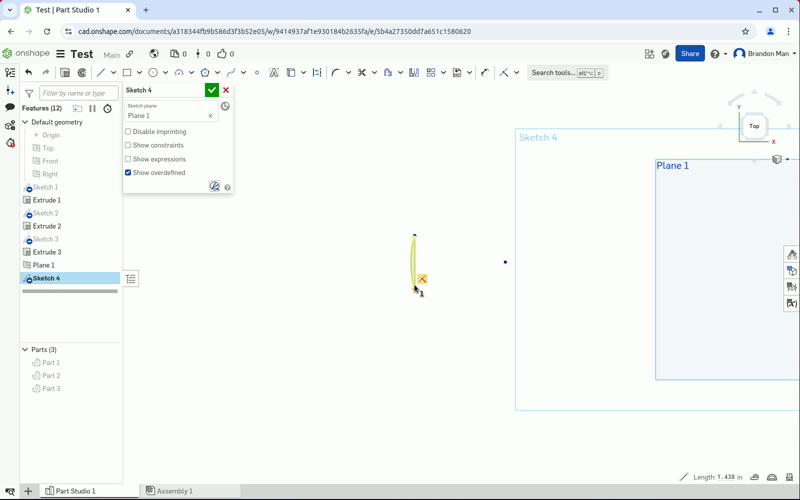
scroll(-6)
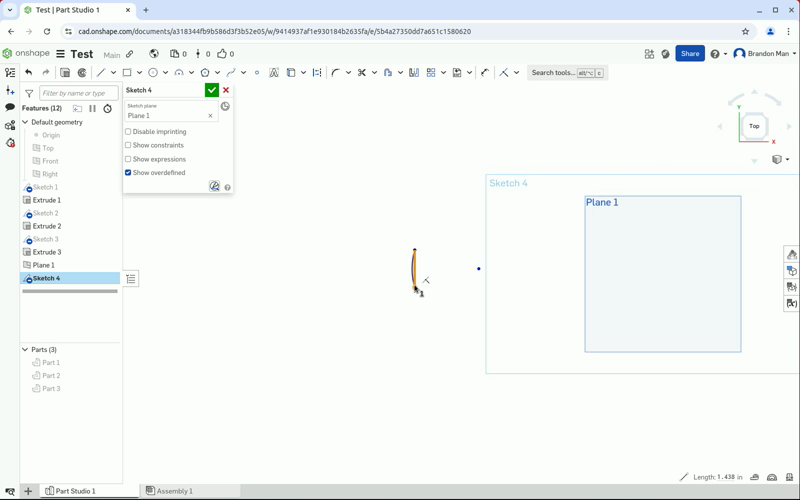
scroll(-6)
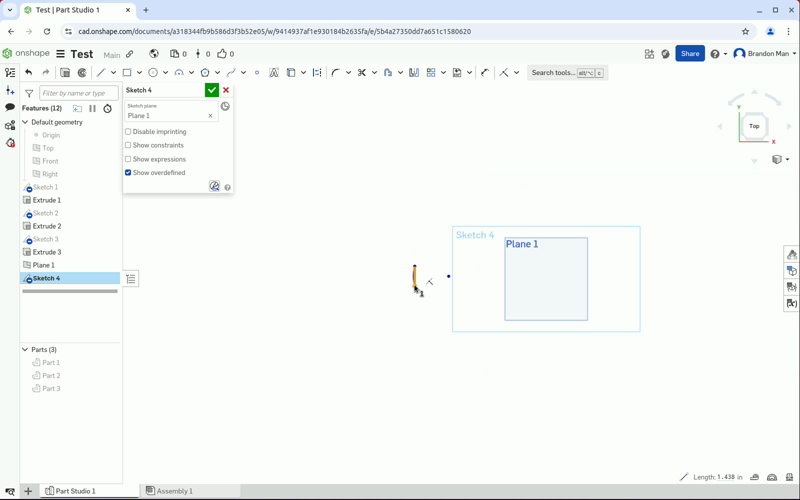
scroll(-6)
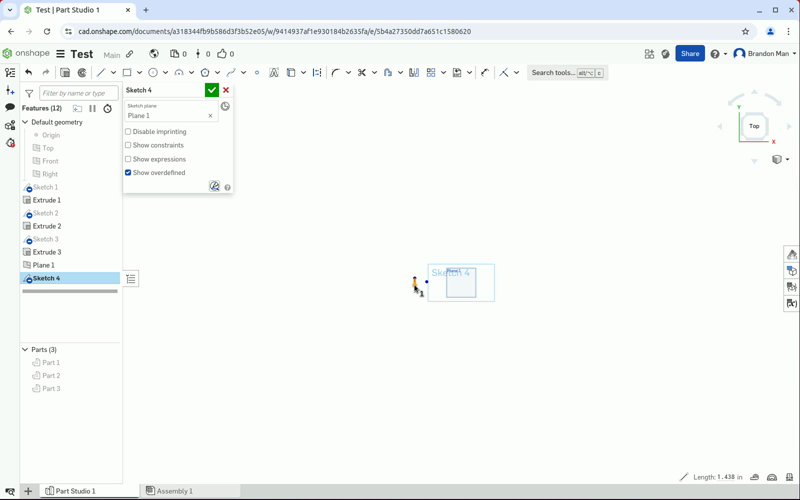
mouse_move(73, 352)
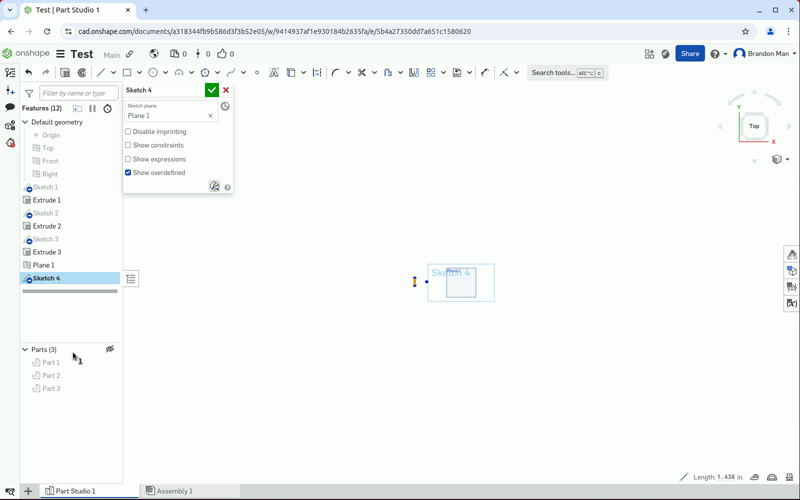
key(shift+y)
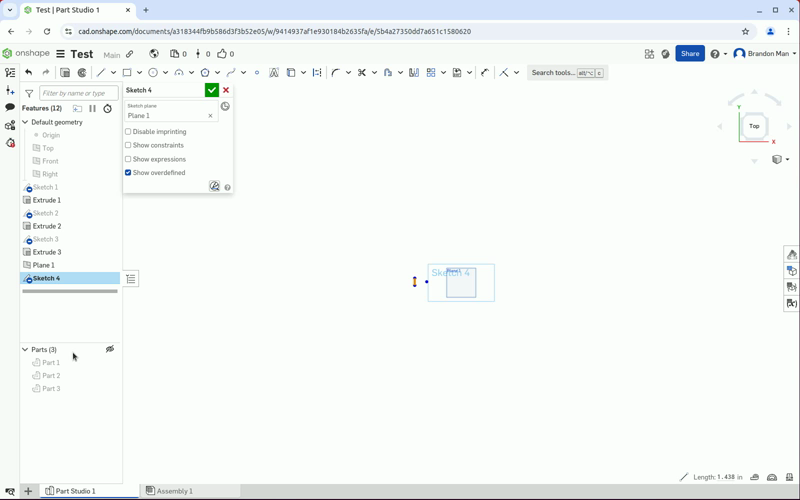
key(shift+e)
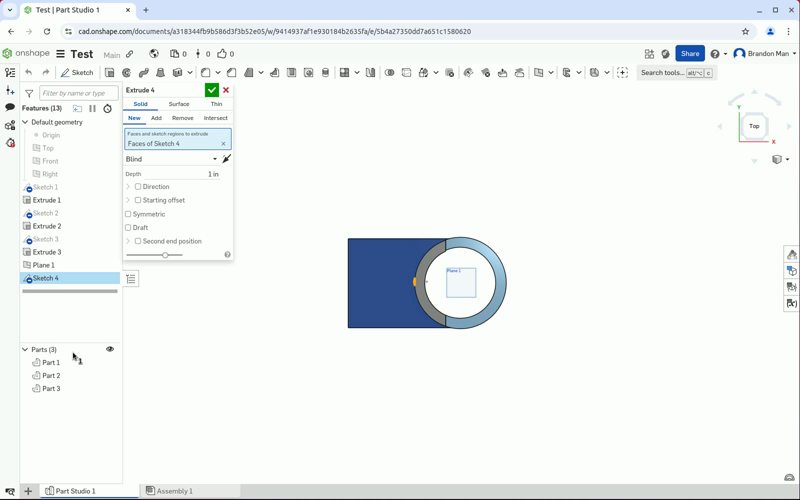
mouse_move(143, 106)
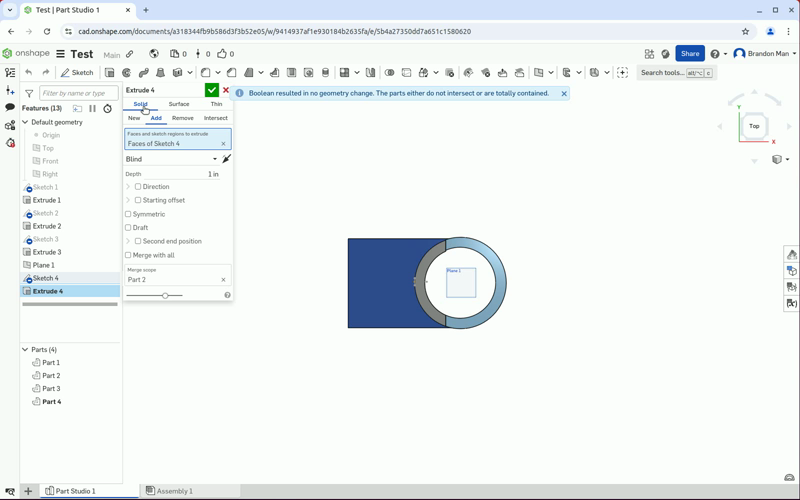
click(143, 106)
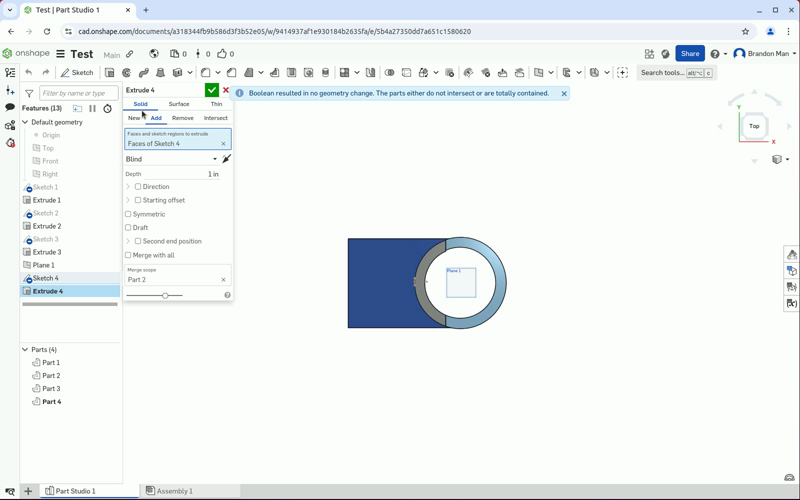
mouse_move(137, 120)
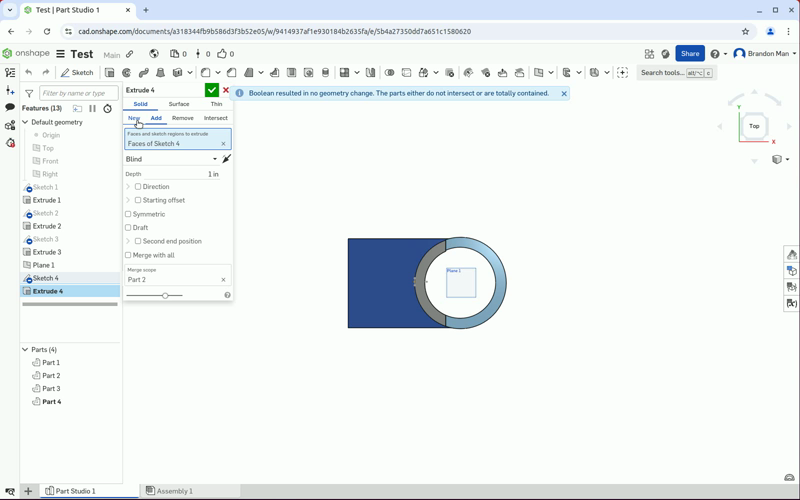
click(137, 120)
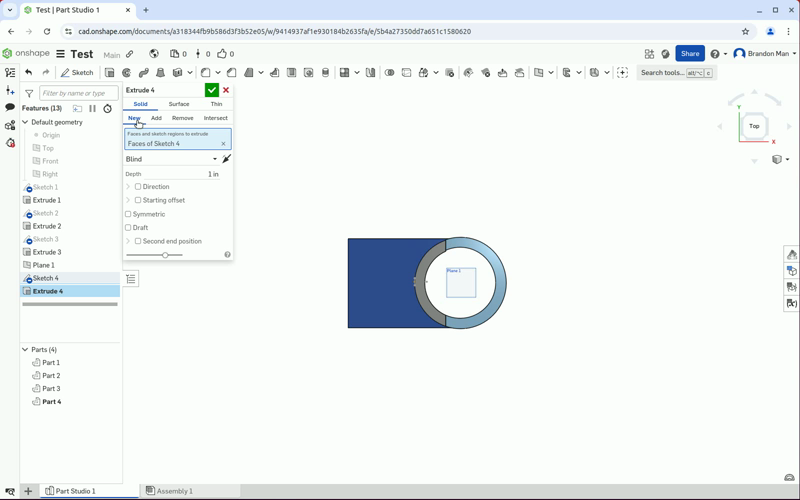
key(tab, 4)
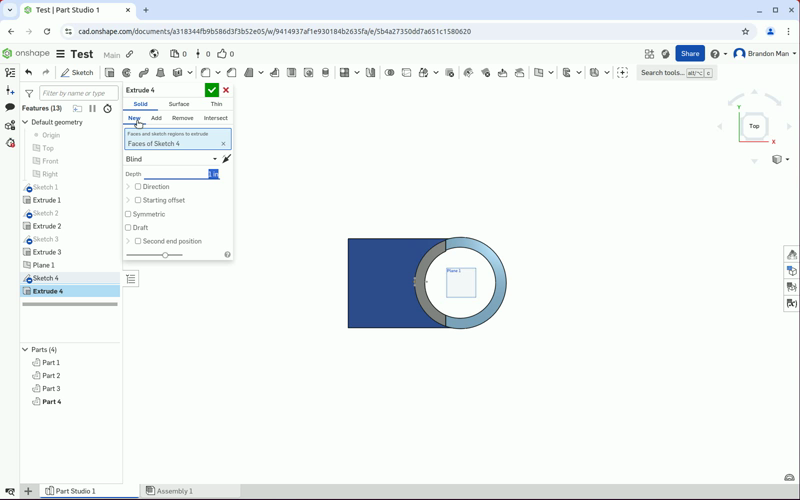
text(6.258)
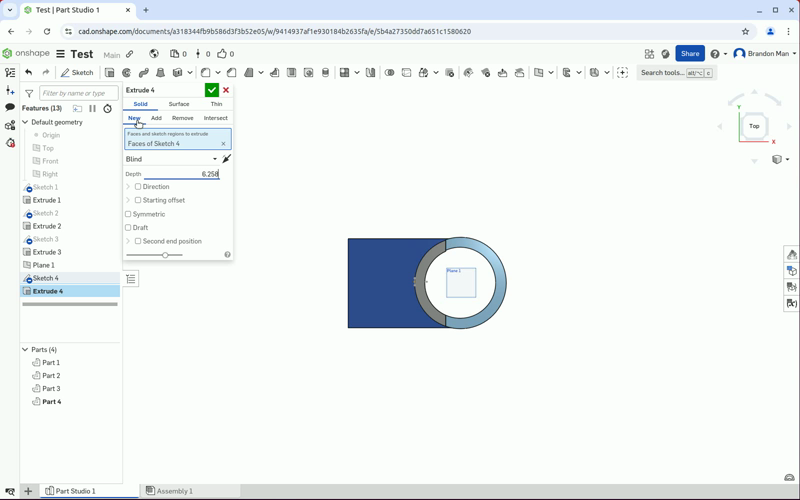
key(enter)
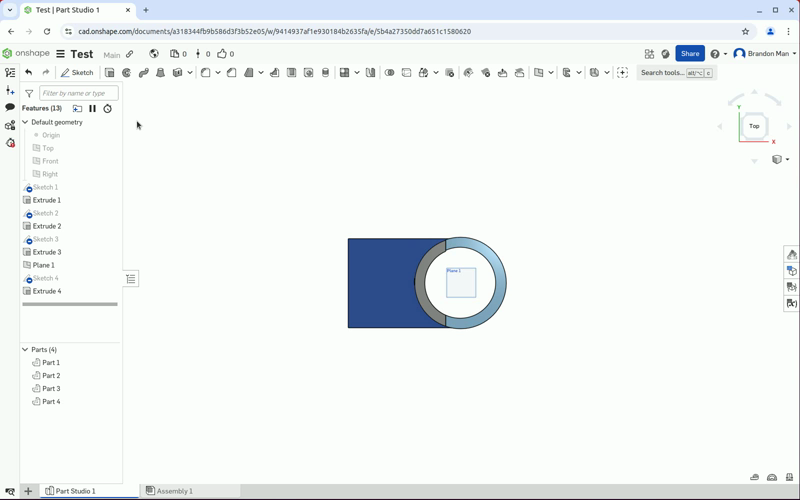
key(shift+h)
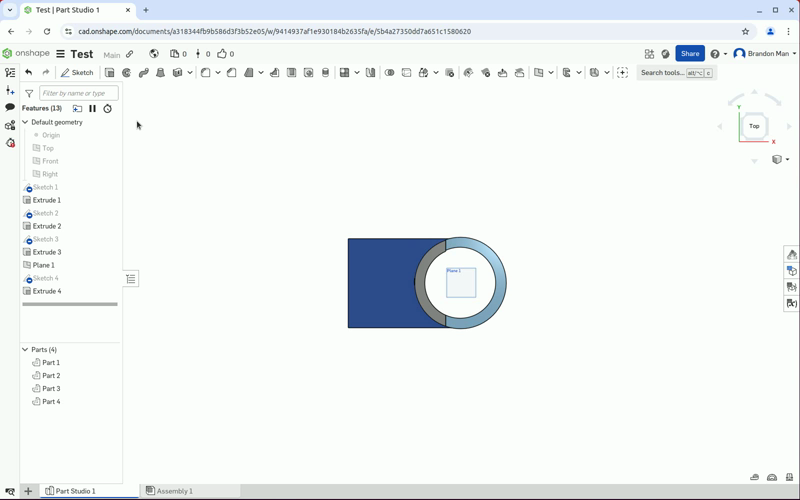
key(shift+h)
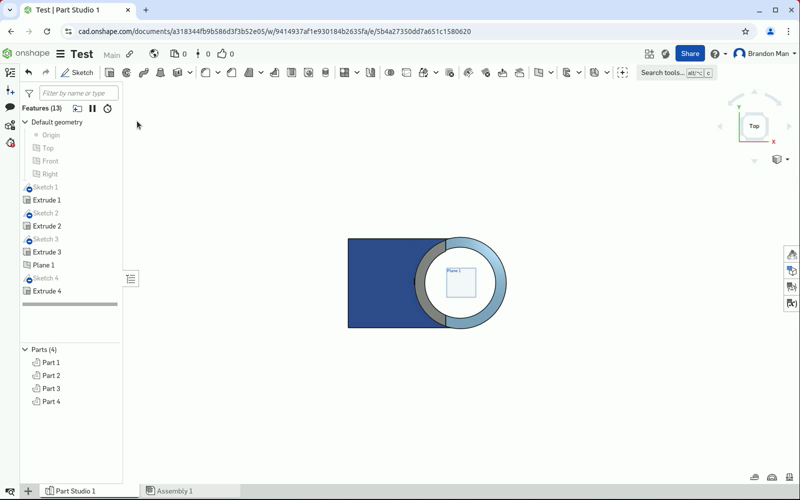
mouse_move(73, 189)
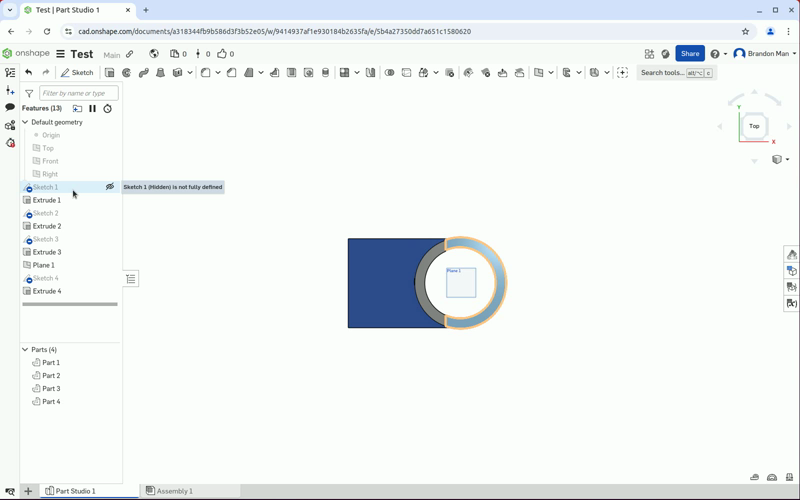
click(73, 189)
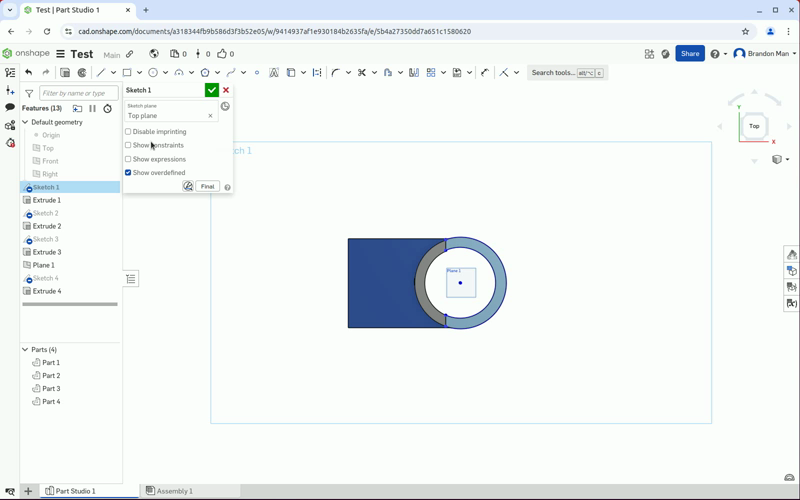
mouse_move(229, 92)
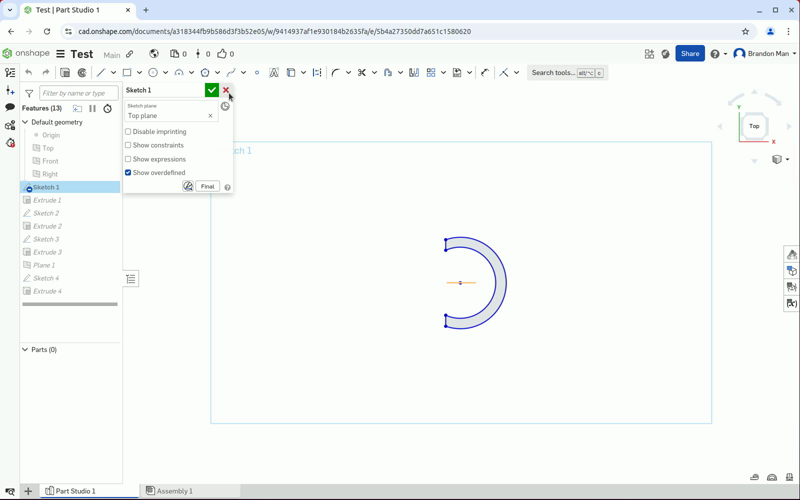
click(229, 92)
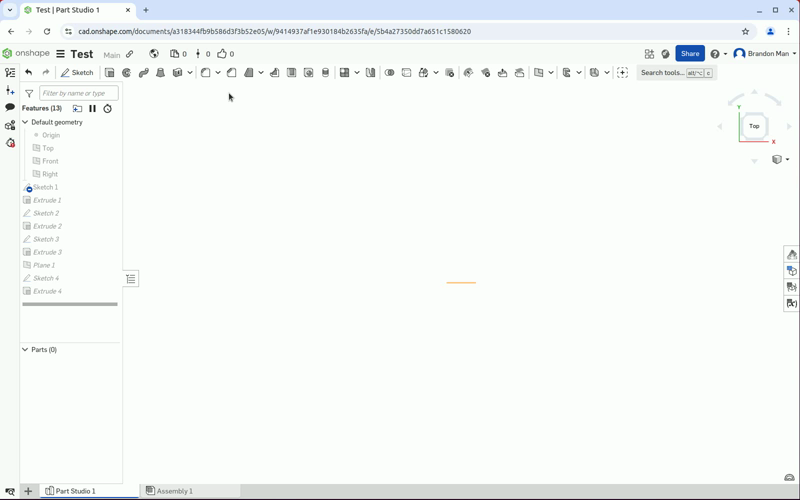
key(shift+s)
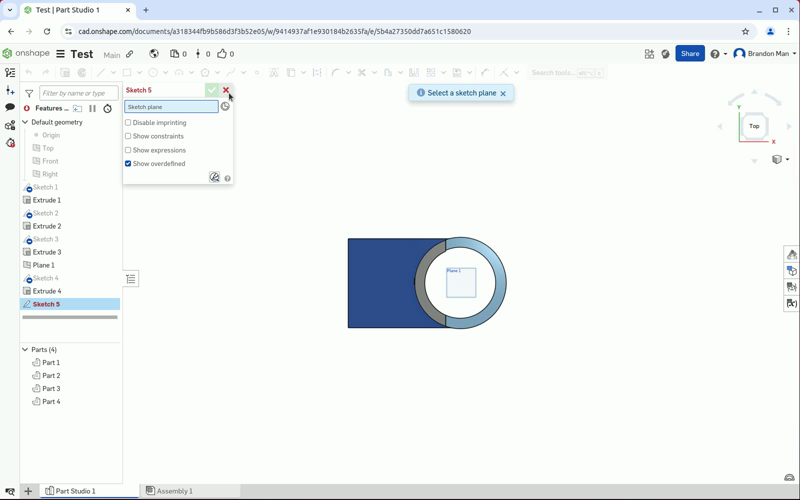
mouse_move(73, 267)
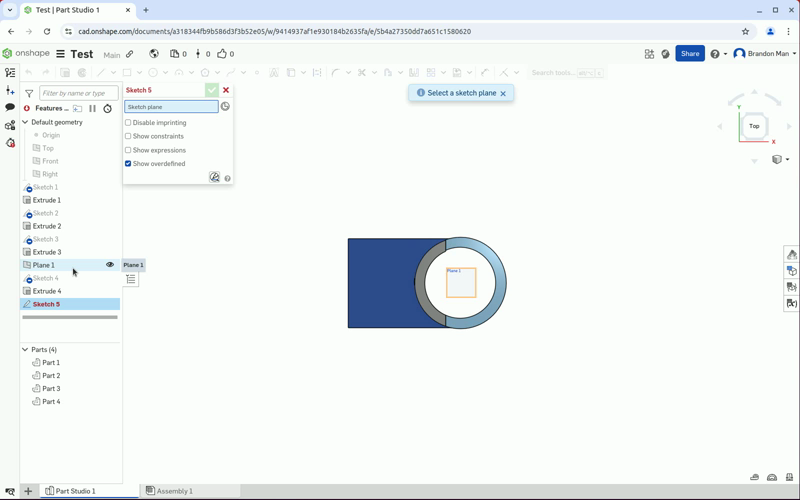
click(73, 267)
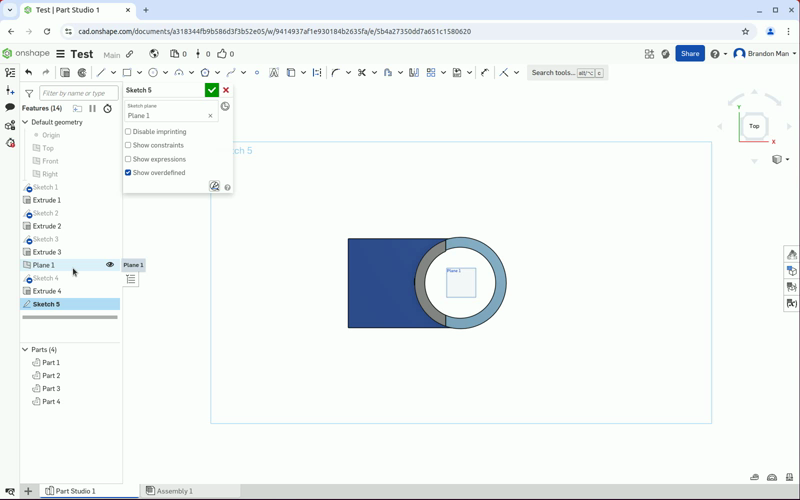
mouse_move(73, 352)
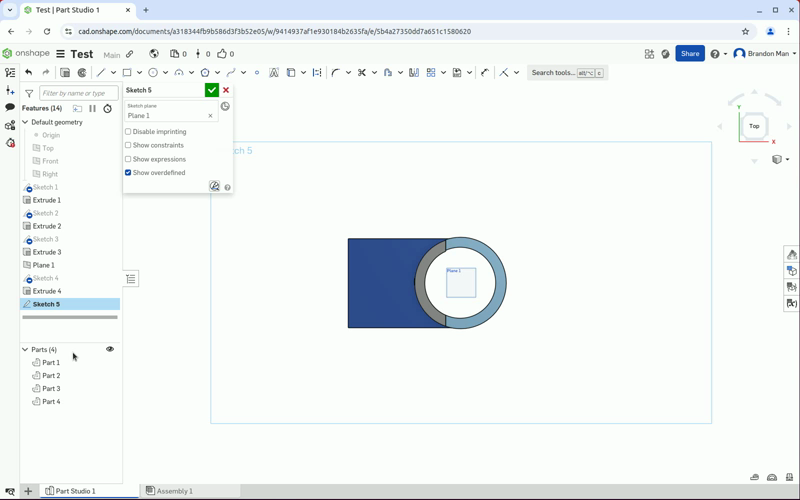
key(y)
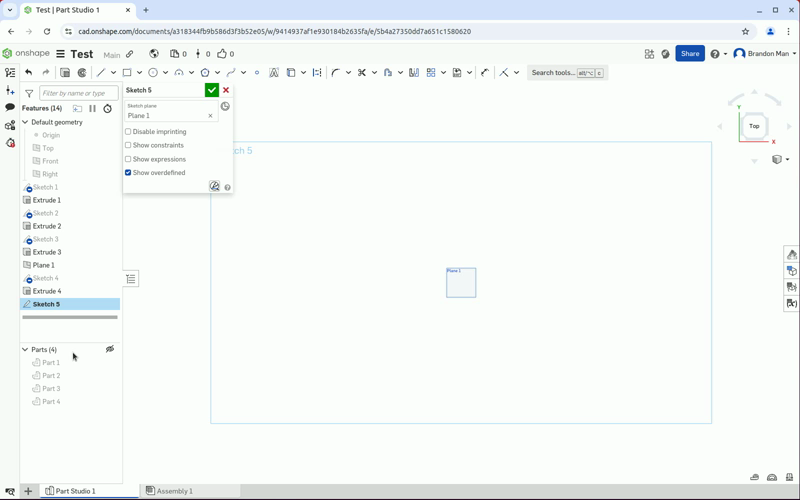
key(l)
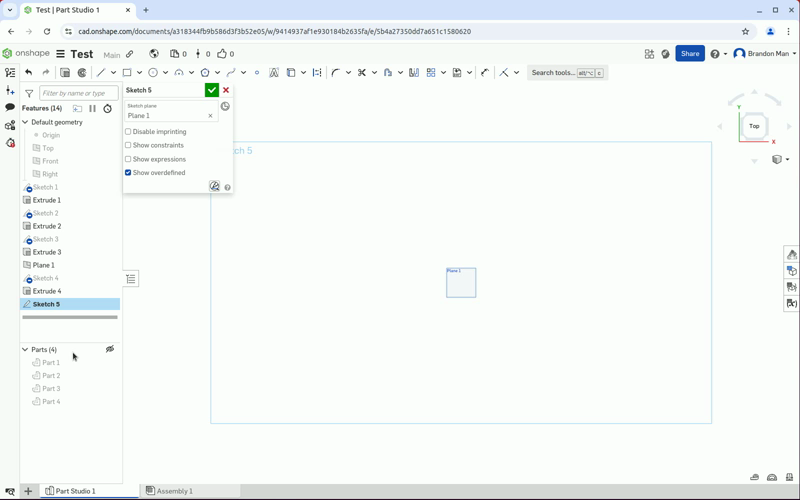
key_down(shift)
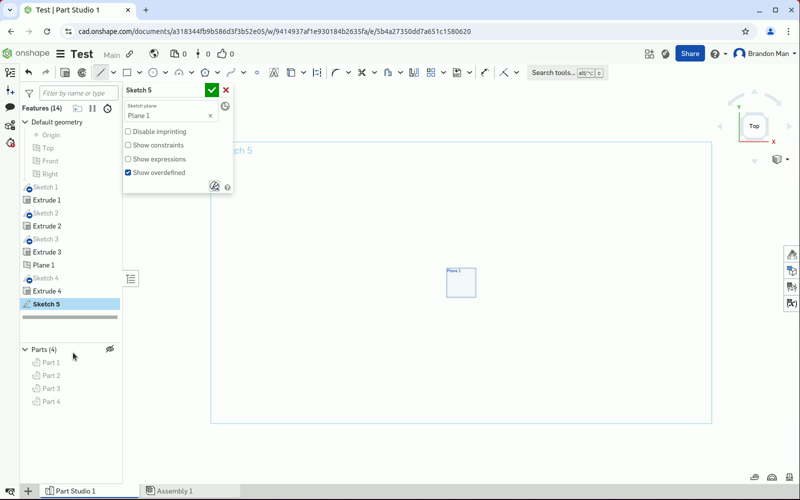
mouse_move(370, 291)
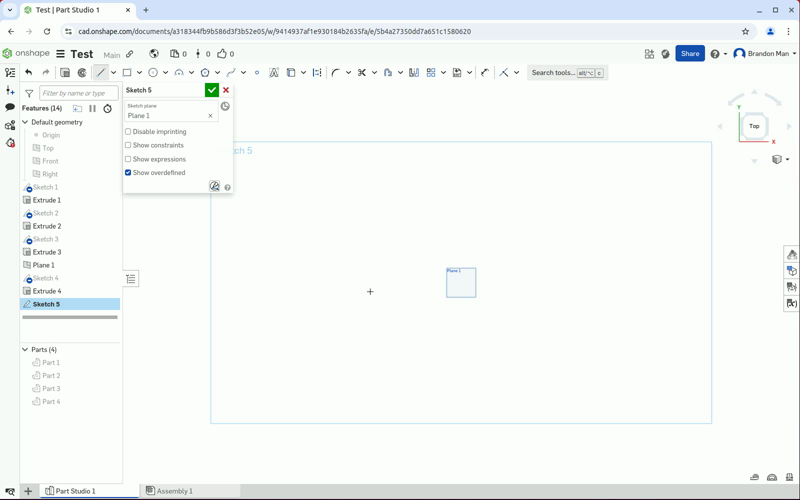
click(370, 291)
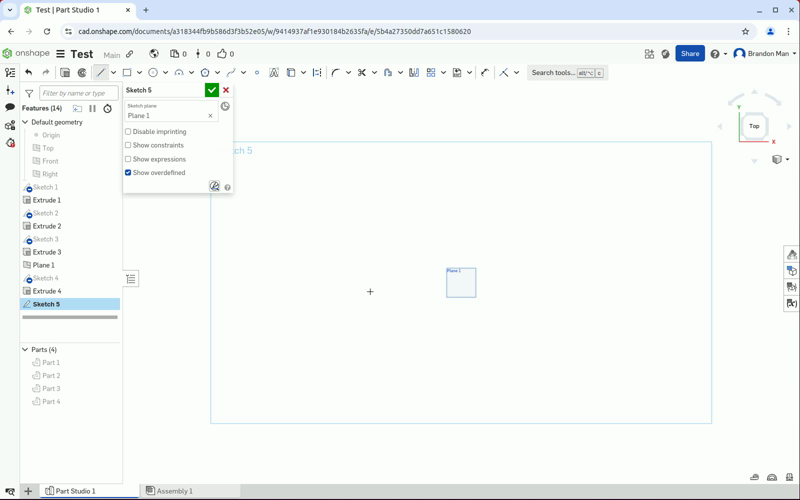
key_up(shift)
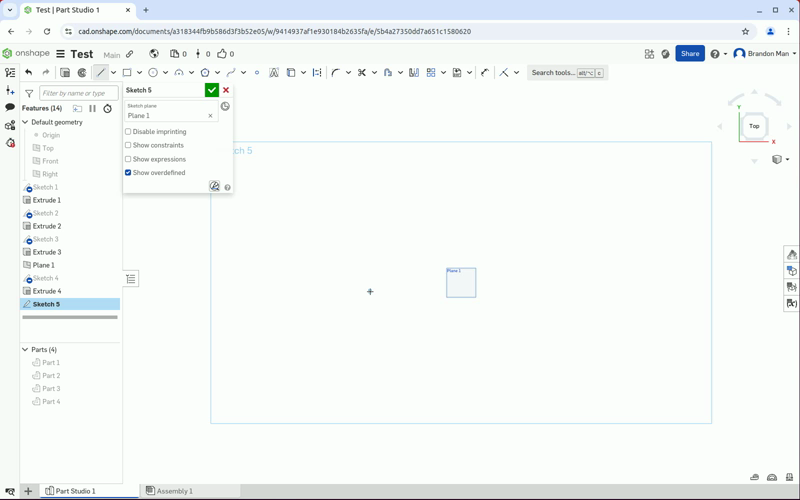
key_down(shift)
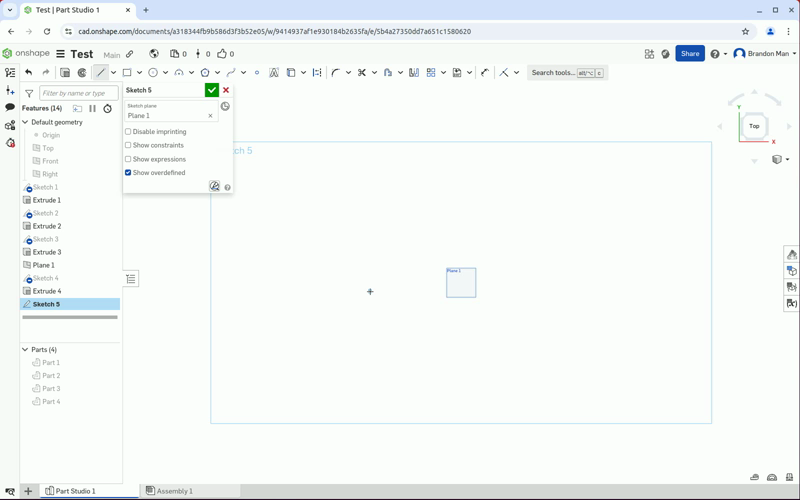
mouse_move(400, 291)
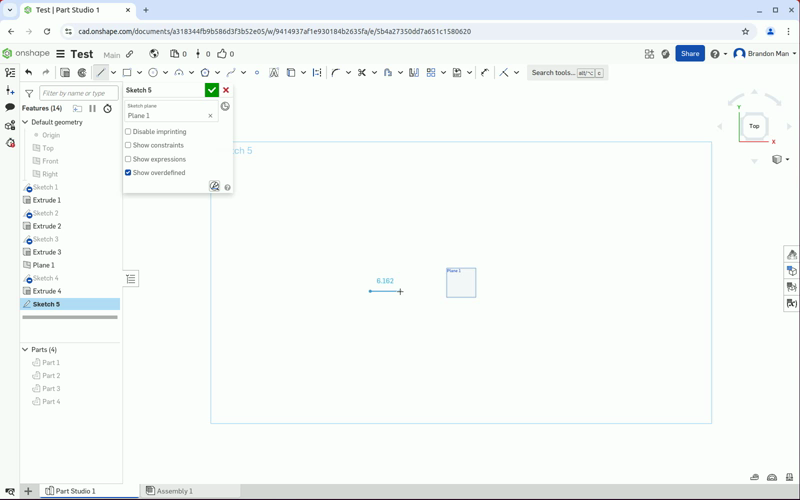
mouse_move(415, 291)
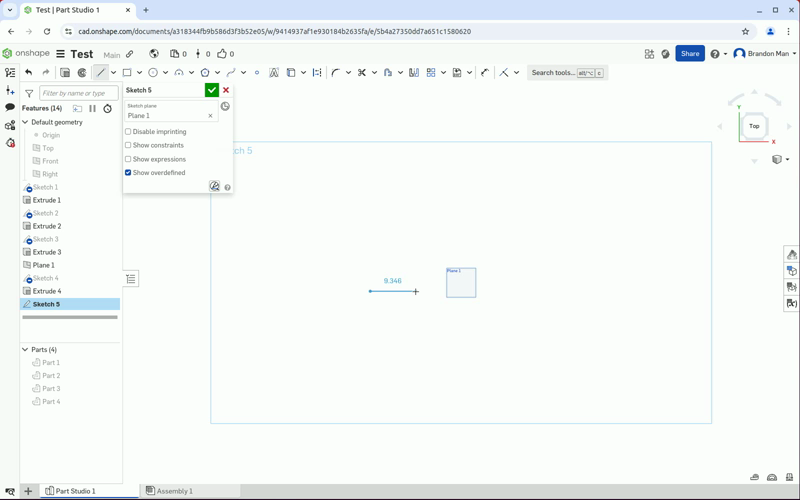
click(415, 291)
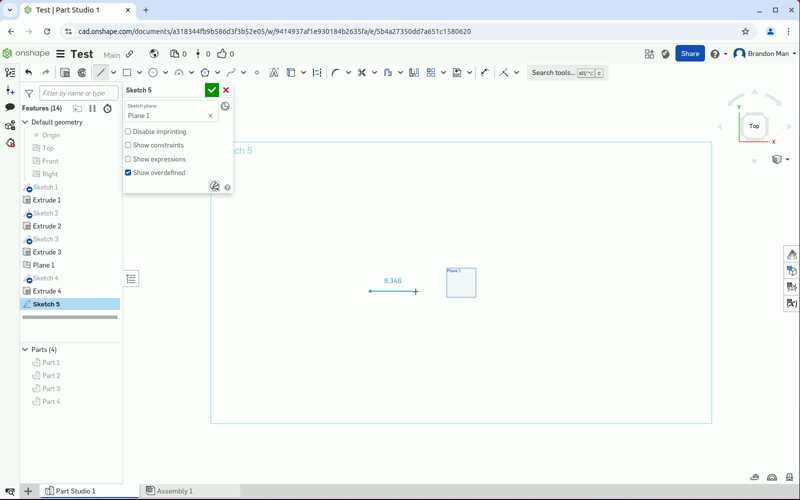
key_up(shift)
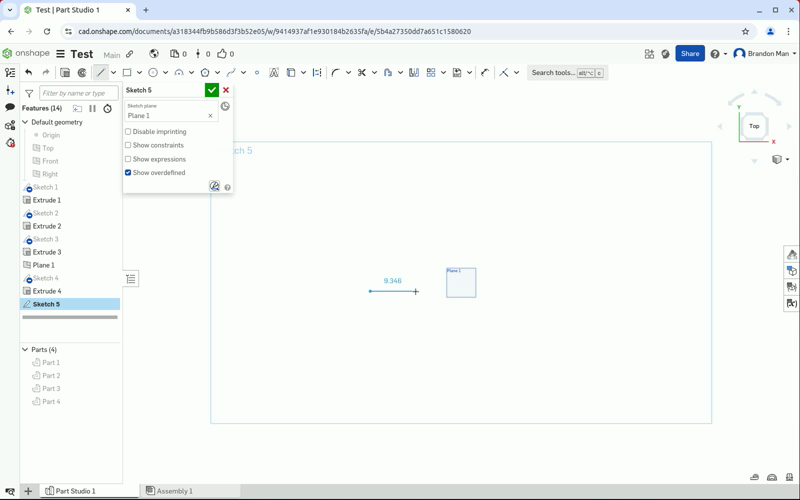
key_down(shift)
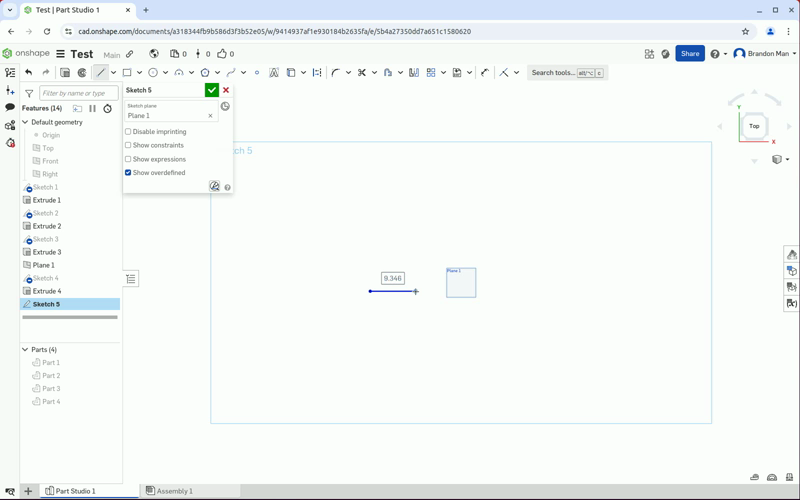
mouse_move(445, 291)
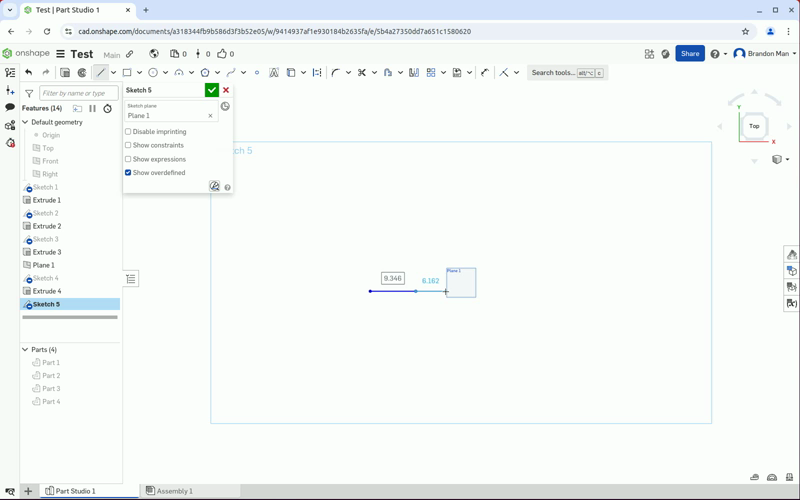
mouse_move(415, 285)
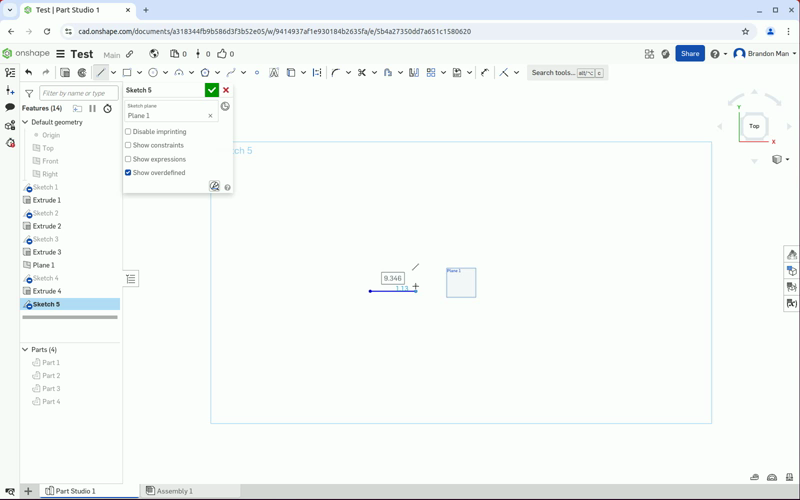
scroll(6)
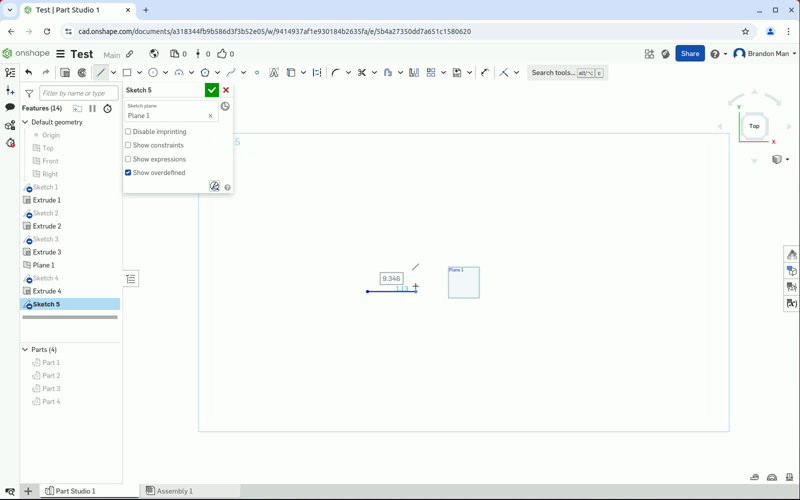
scroll(6)
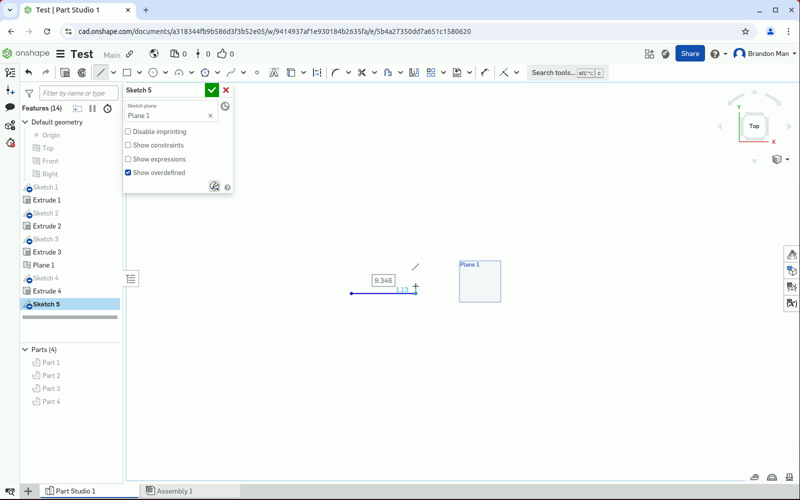
scroll(6)
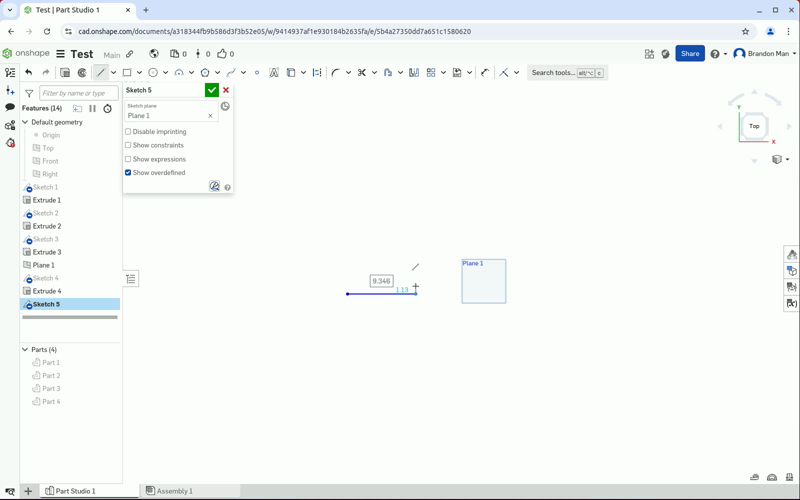
scroll(6)
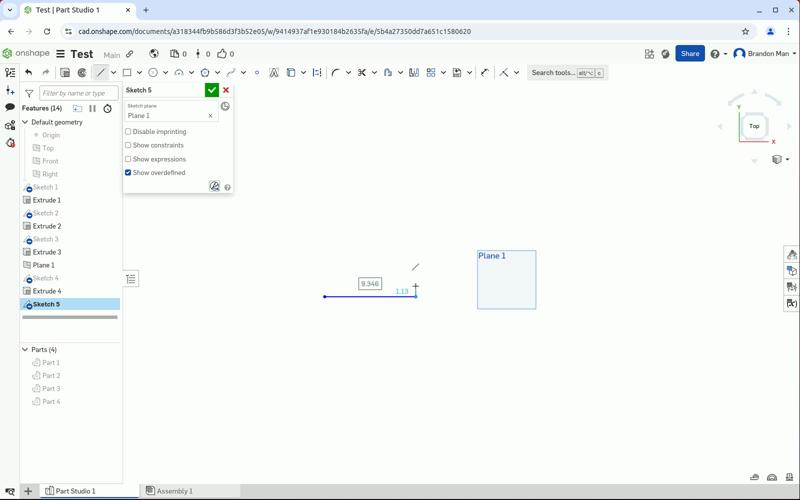
scroll(6)
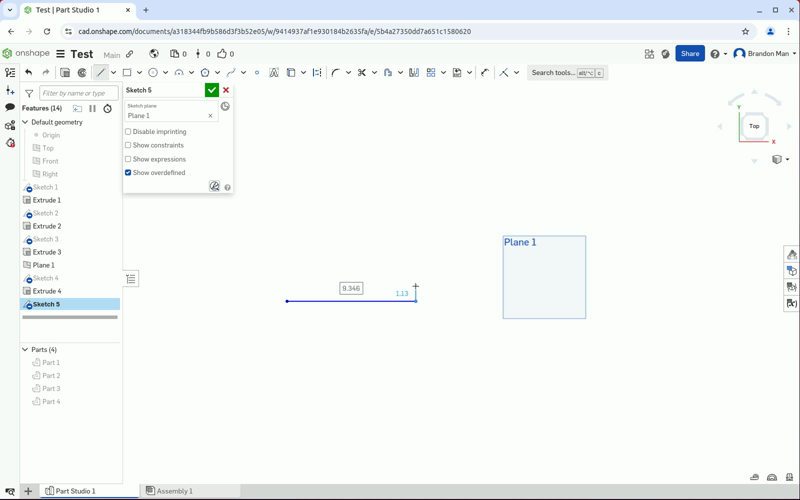
scroll(6)
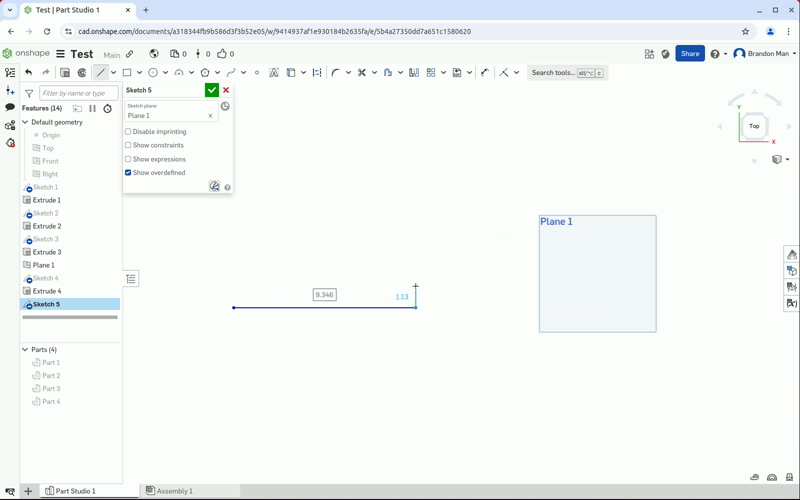
scroll(6)
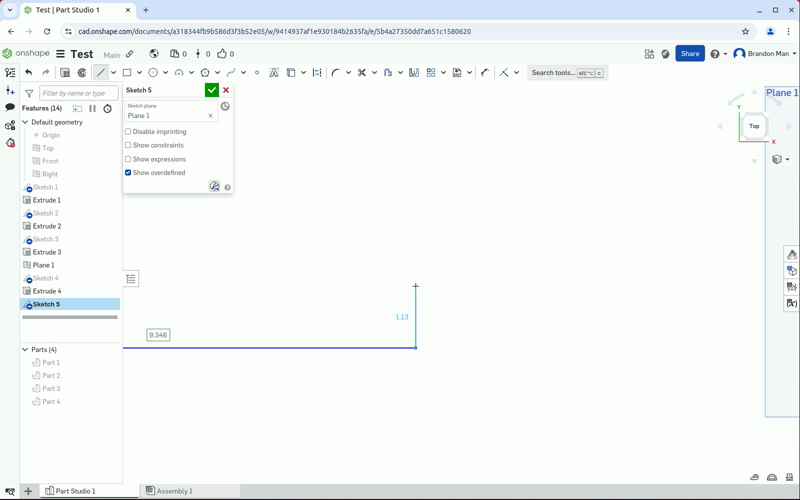
click(415, 285)
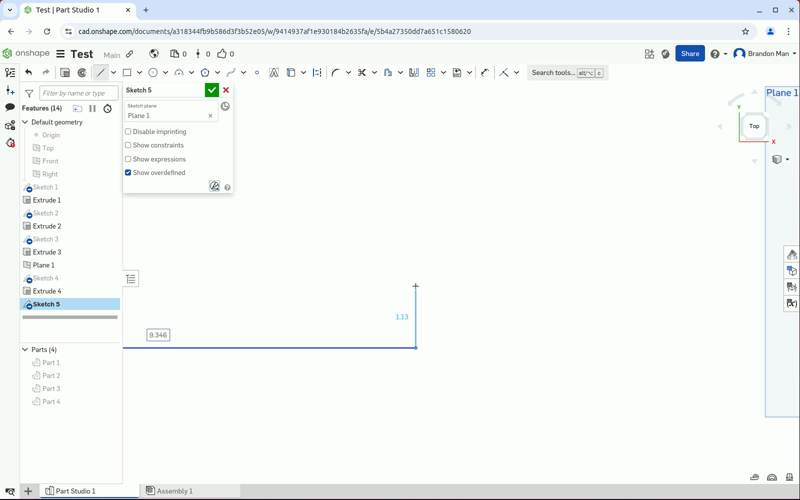
scroll(-6)
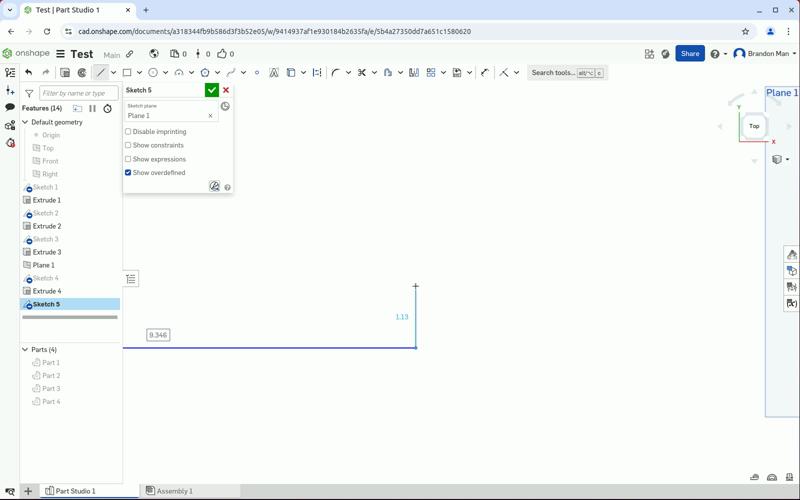
scroll(-6)
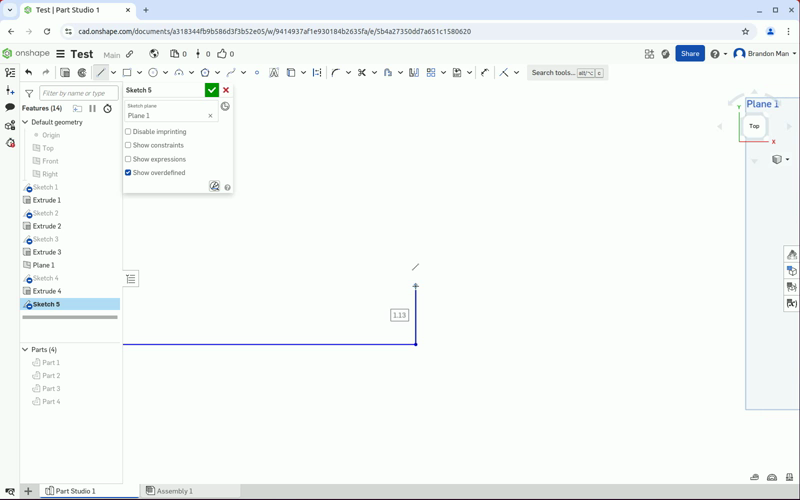
scroll(-6)
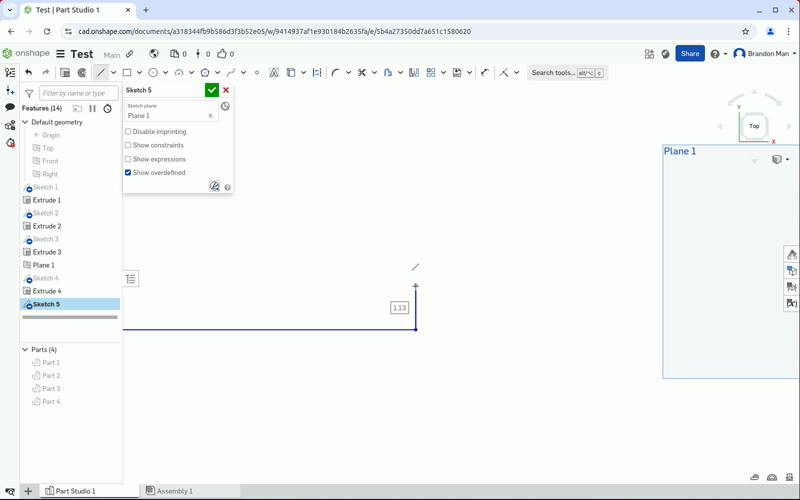
scroll(-6)
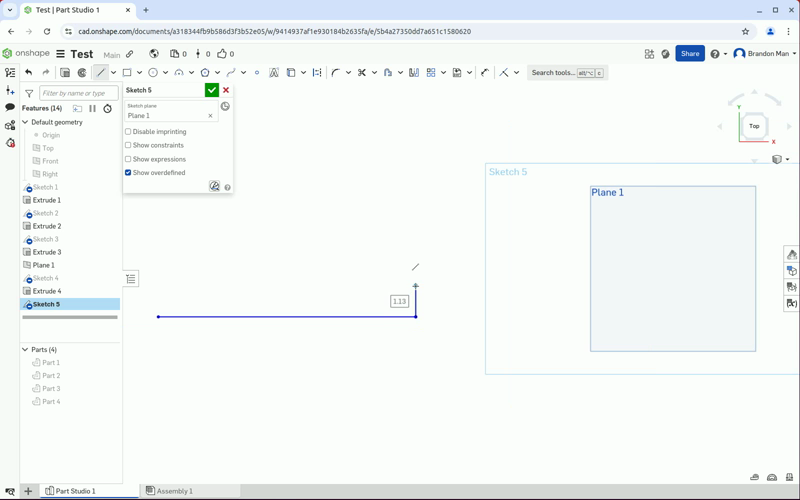
scroll(-6)
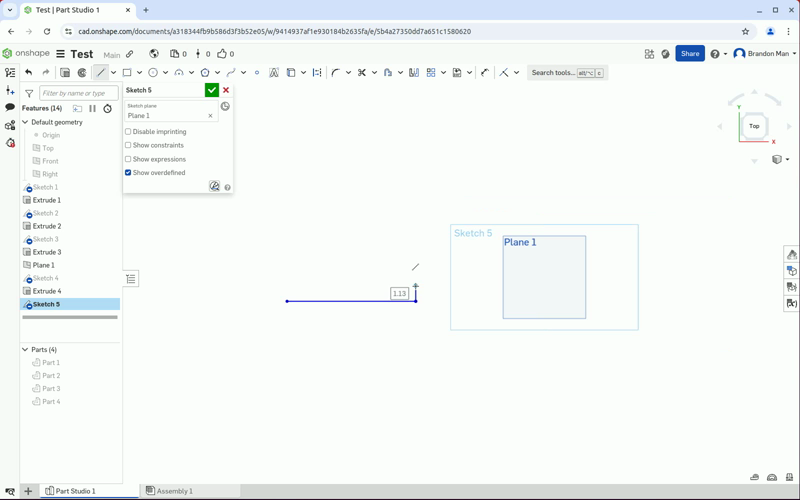
scroll(-6)
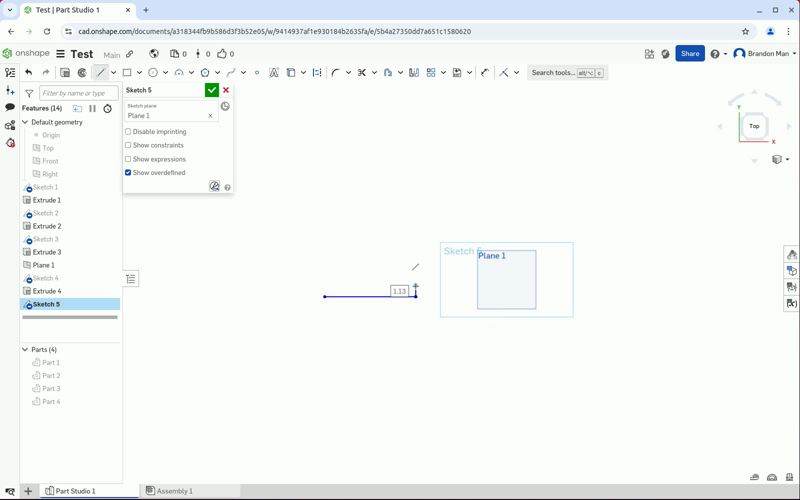
scroll(-6)
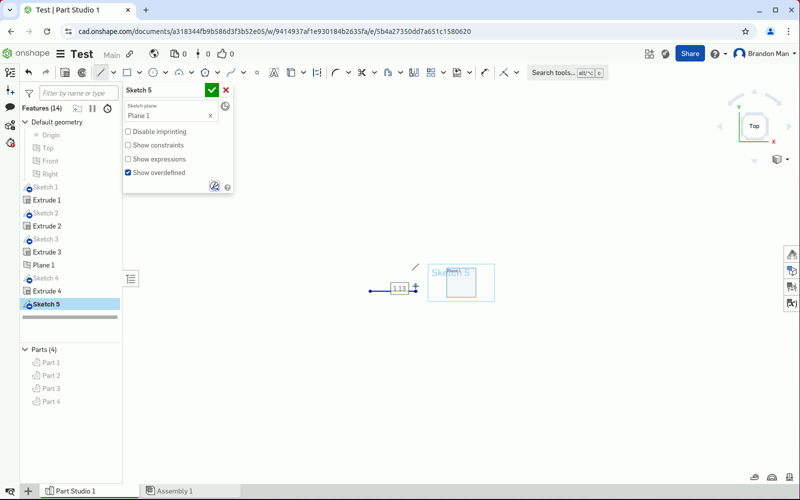
key_up(shift)
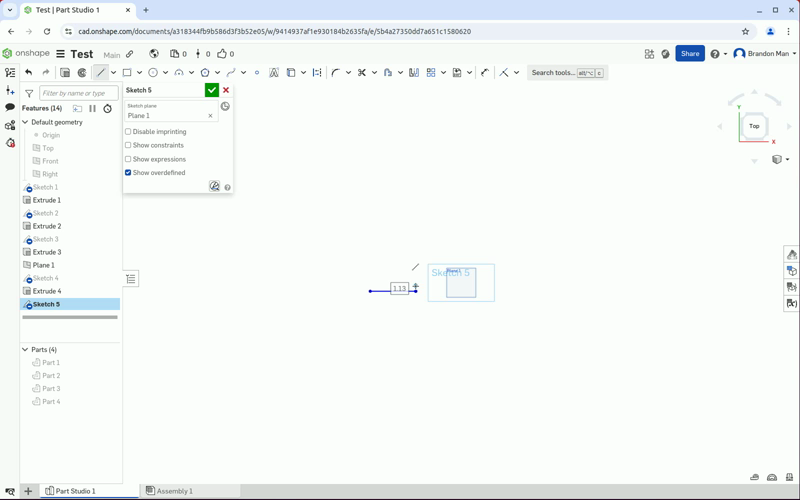
key(esc)
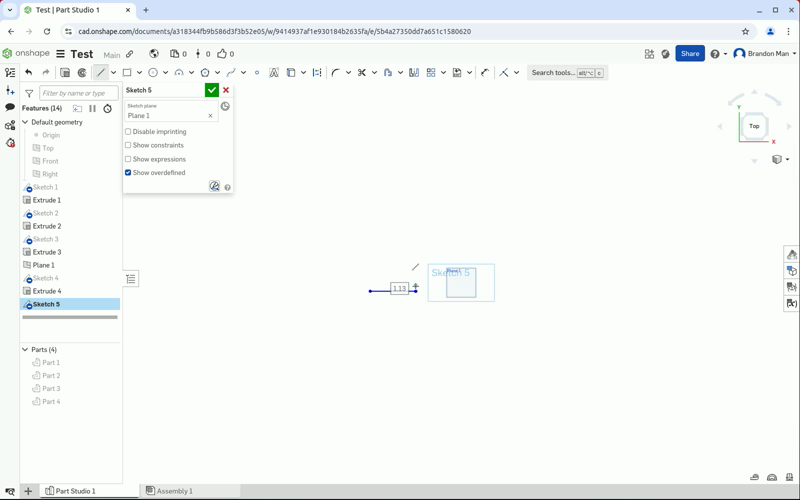
key(a)
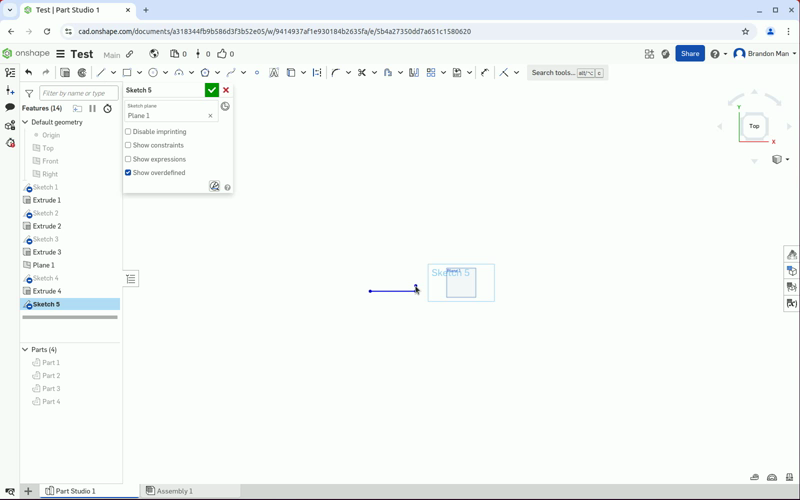
mouse_move(415, 285)
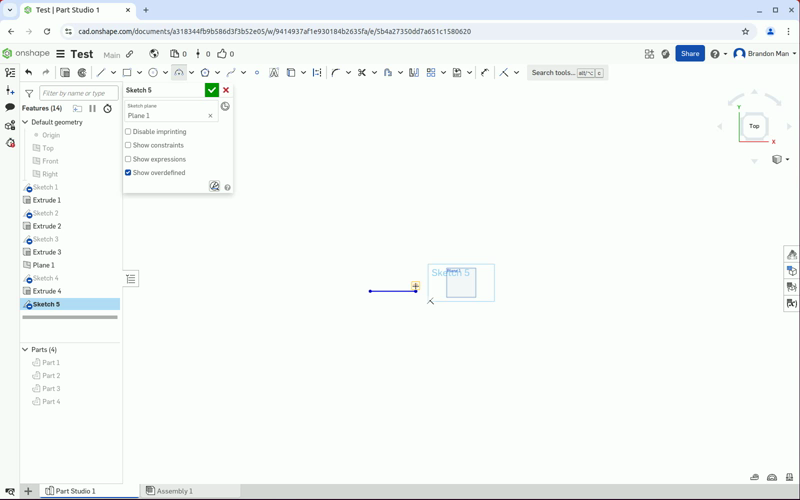
click(415, 285)
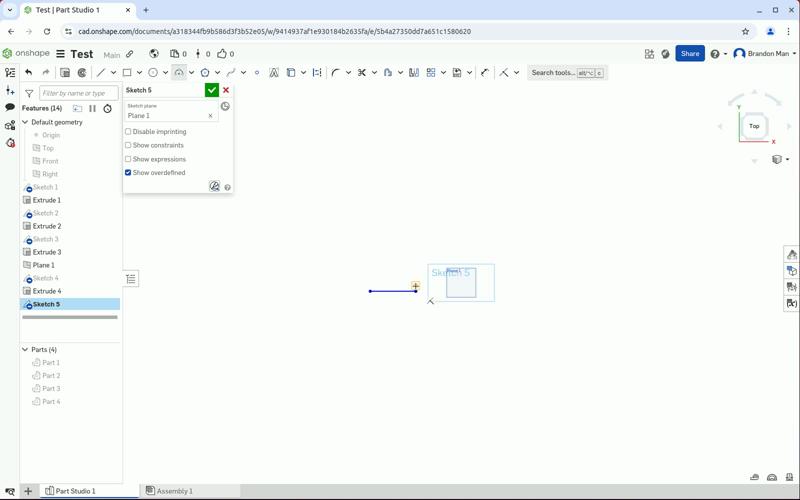
key_down(shift)
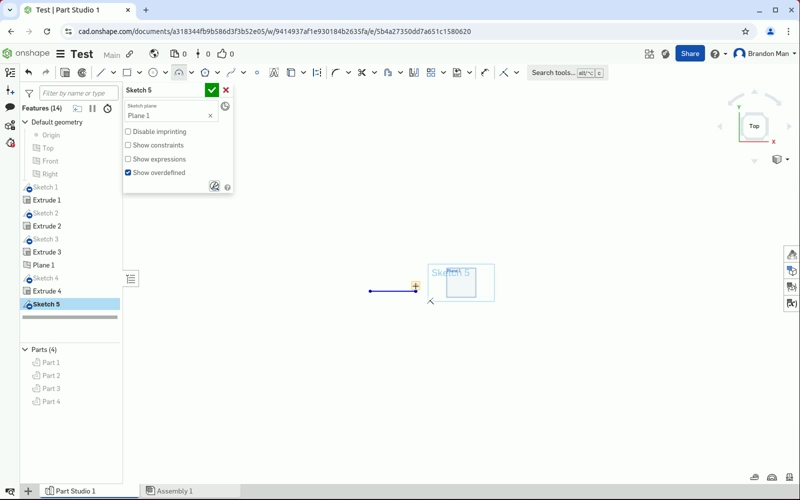
mouse_move(415, 280)
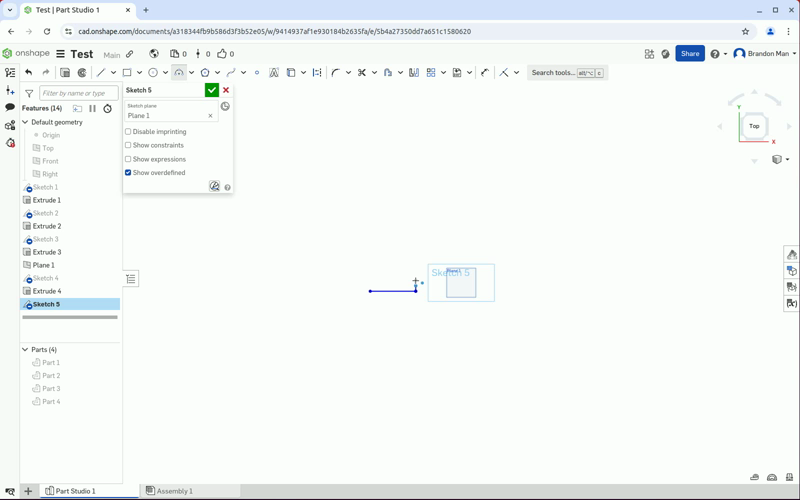
scroll(6)
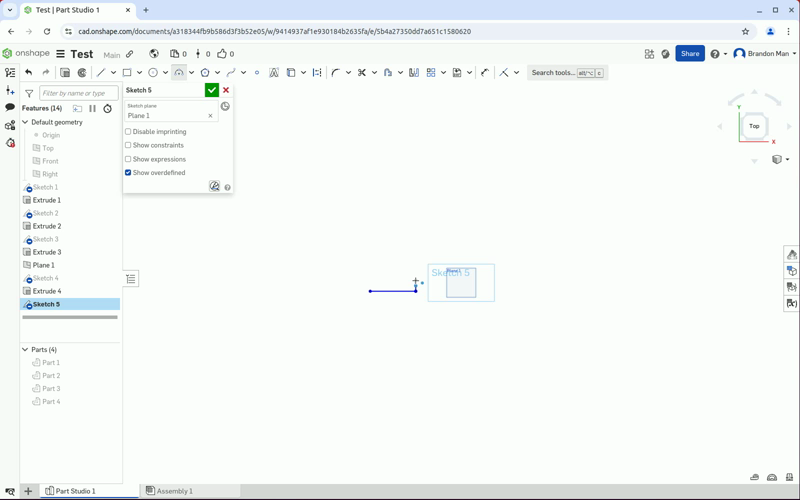
scroll(6)
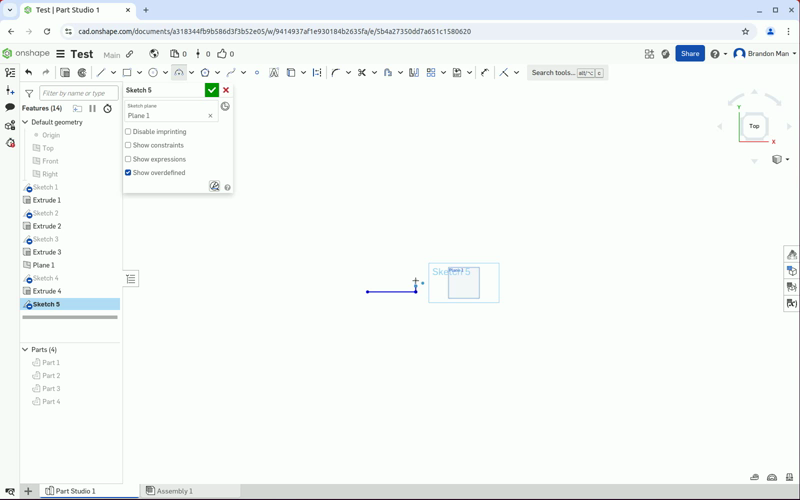
scroll(6)
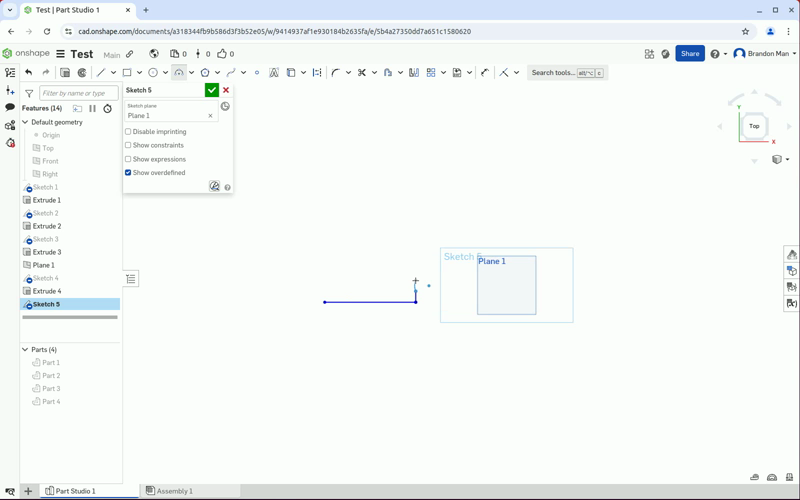
scroll(6)
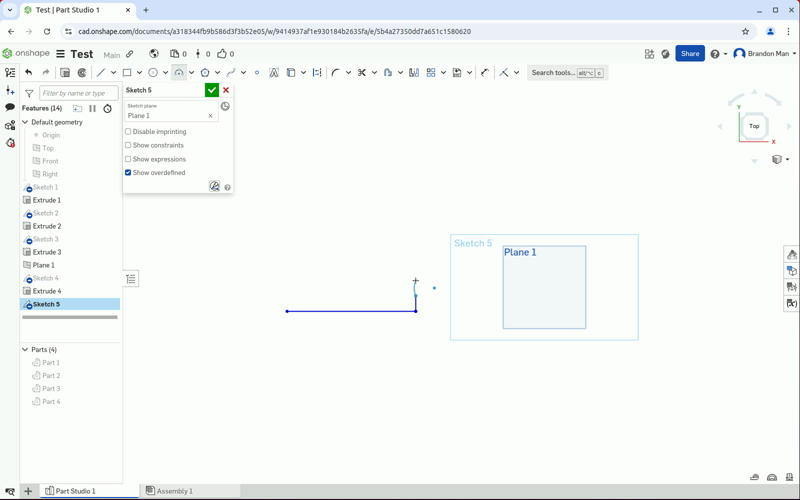
scroll(6)
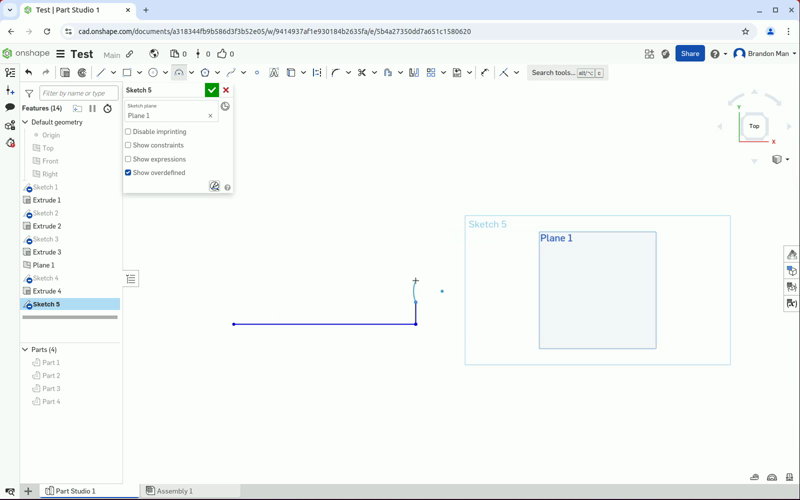
scroll(6)
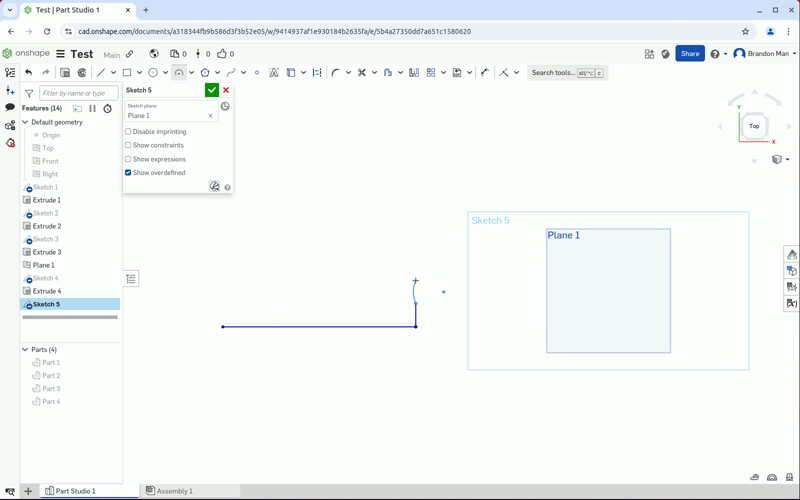
scroll(6)
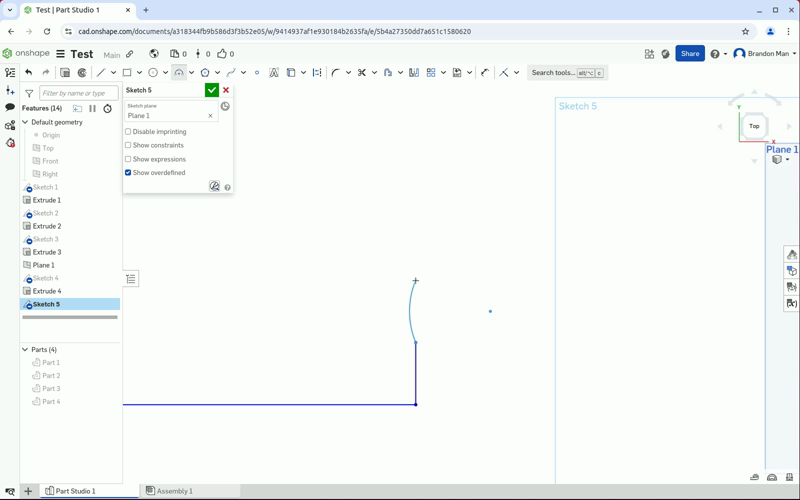
click(415, 280)
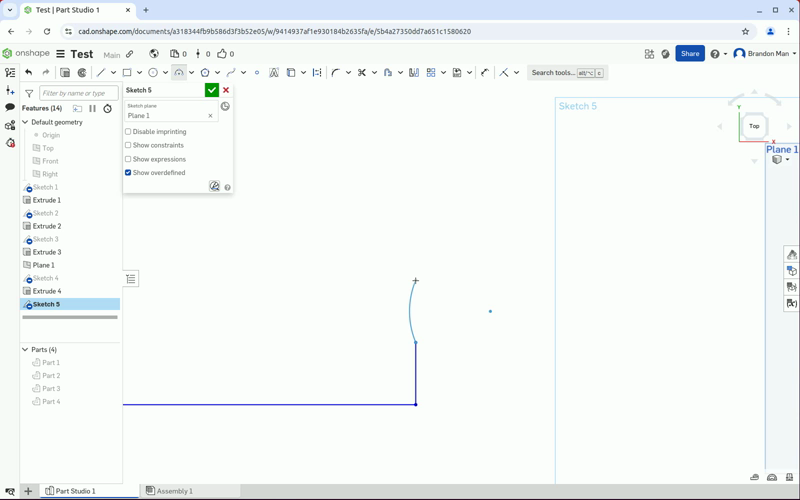
scroll(-6)
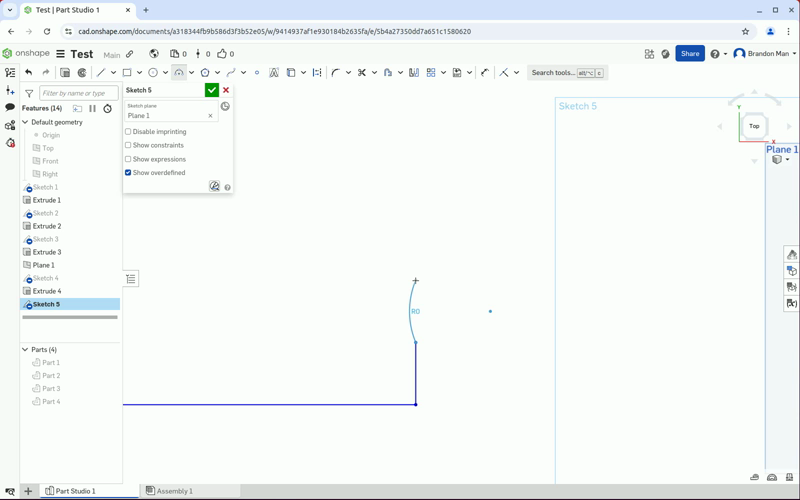
scroll(-6)
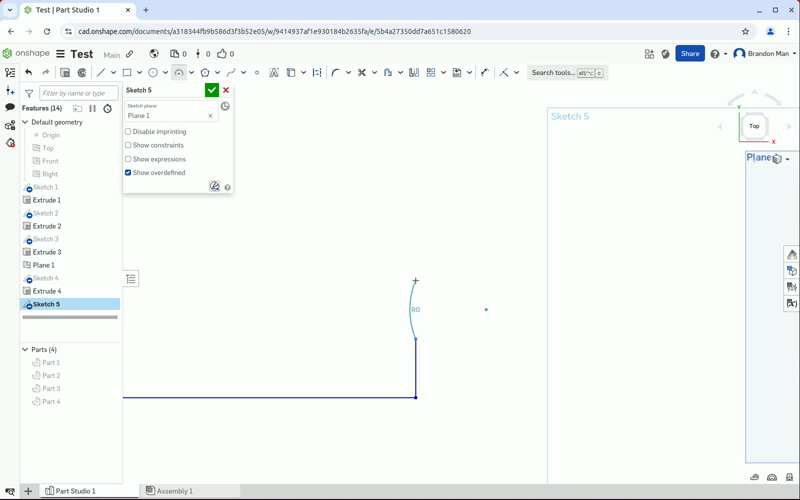
scroll(-6)
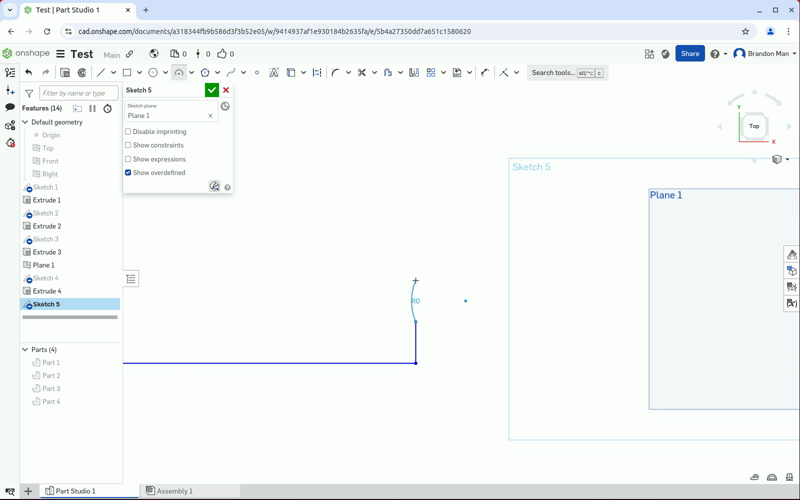
scroll(-6)
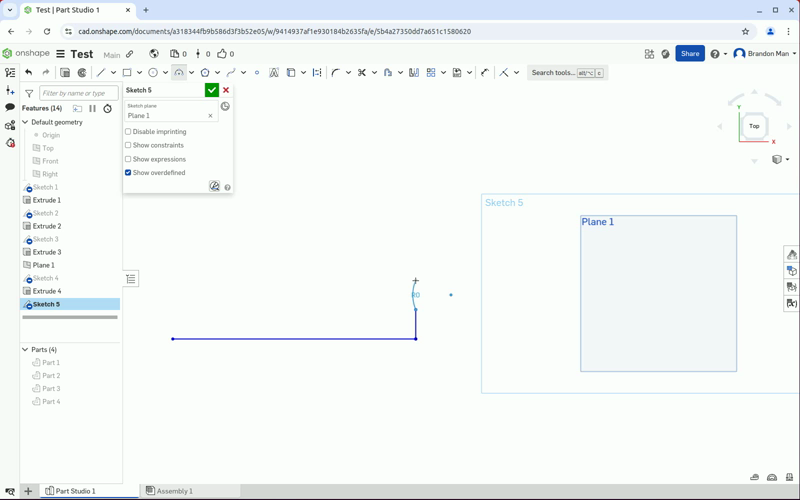
scroll(-6)
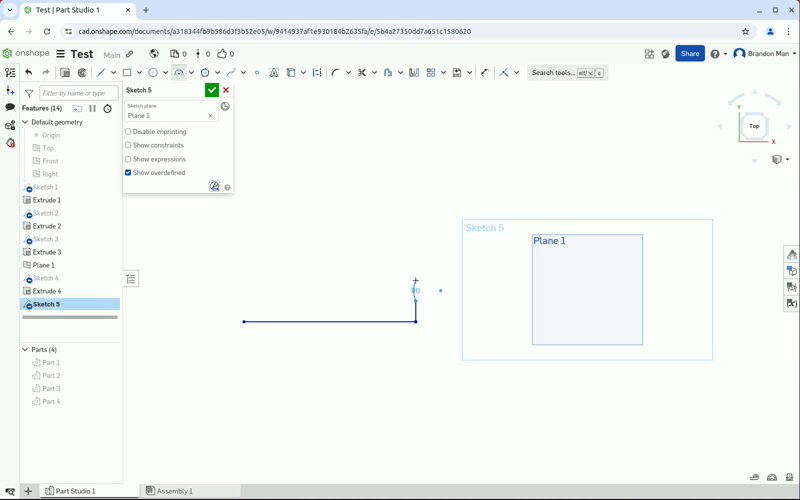
scroll(-6)
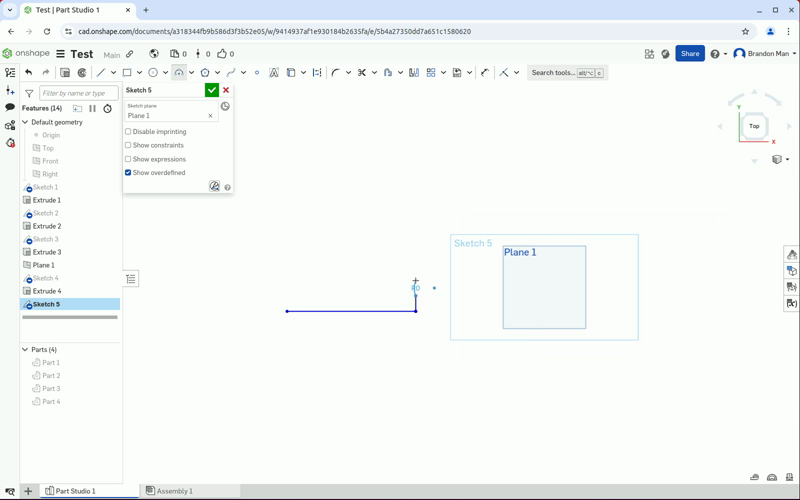
scroll(-6)
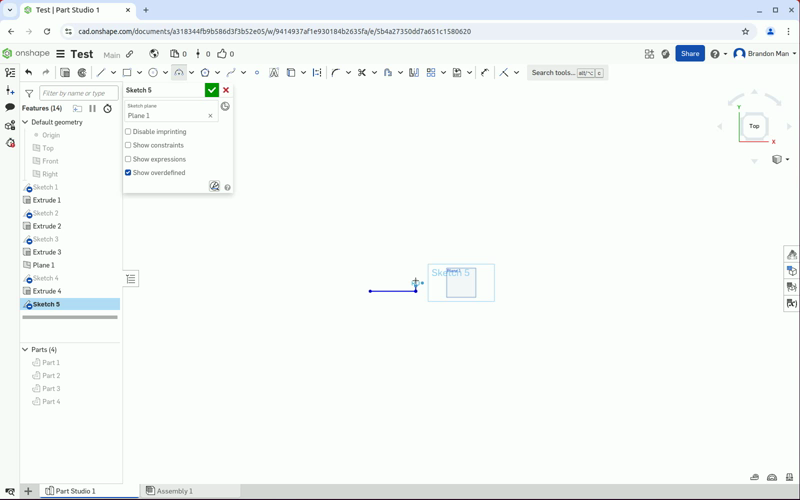
mouse_move(416, 283)
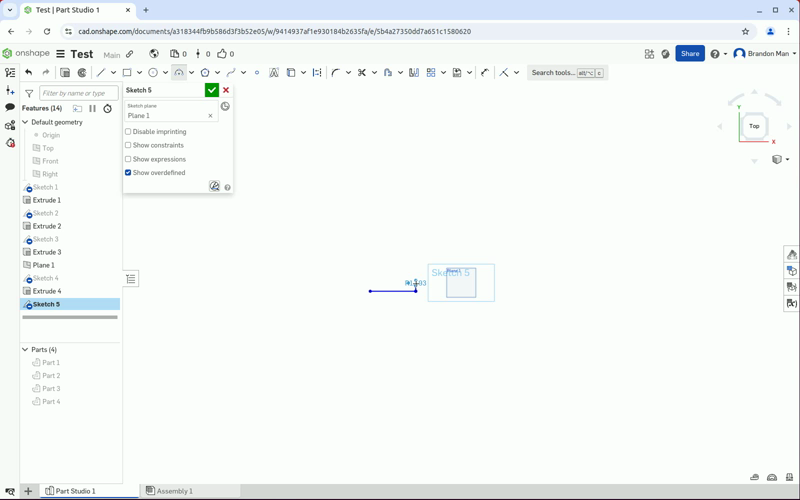
scroll(6)
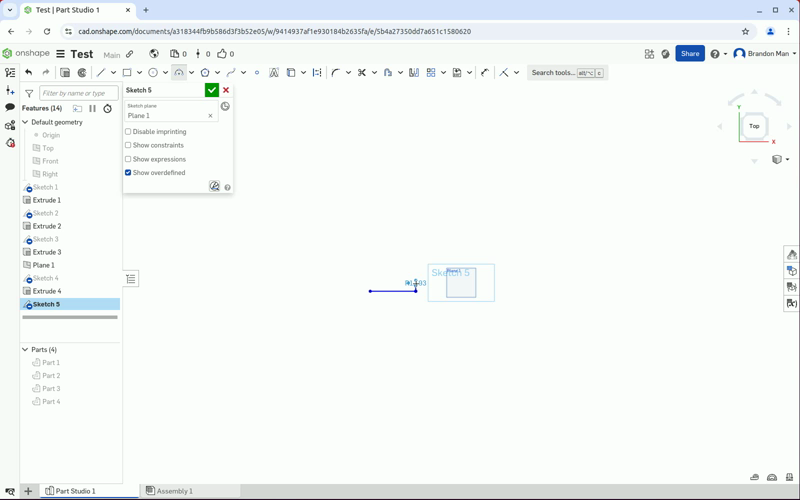
scroll(6)
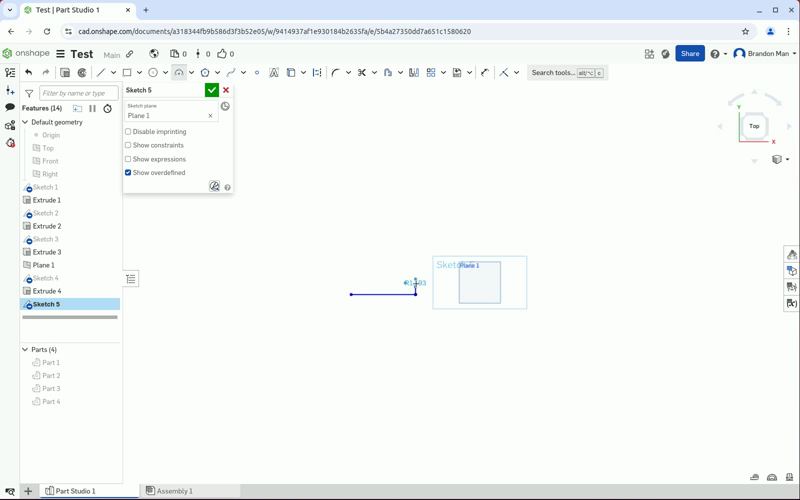
scroll(6)
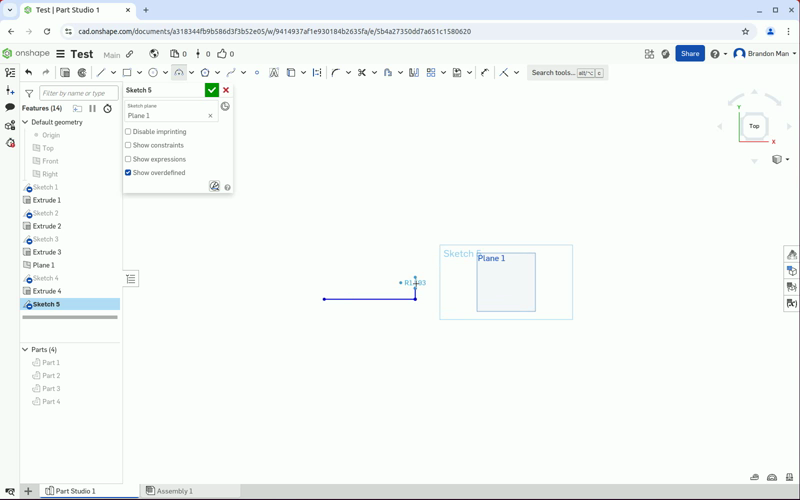
scroll(6)
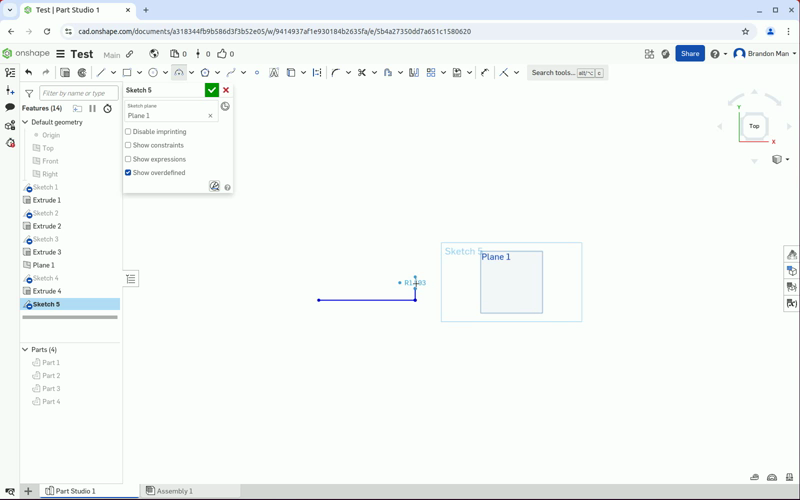
scroll(6)
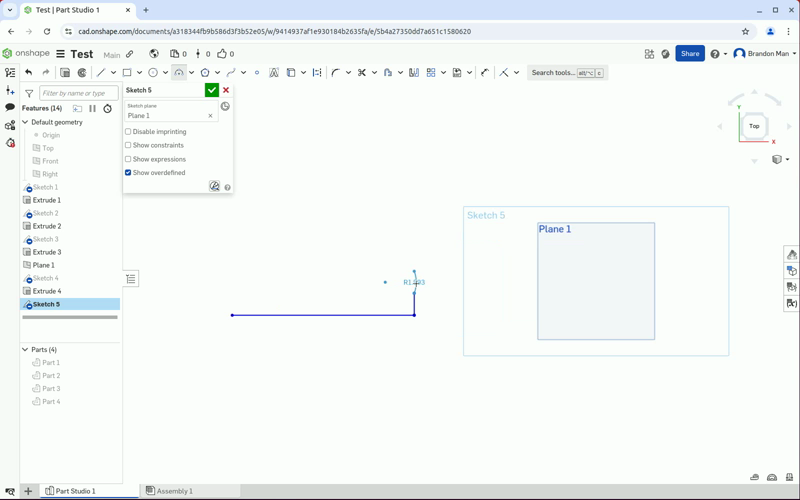
scroll(6)
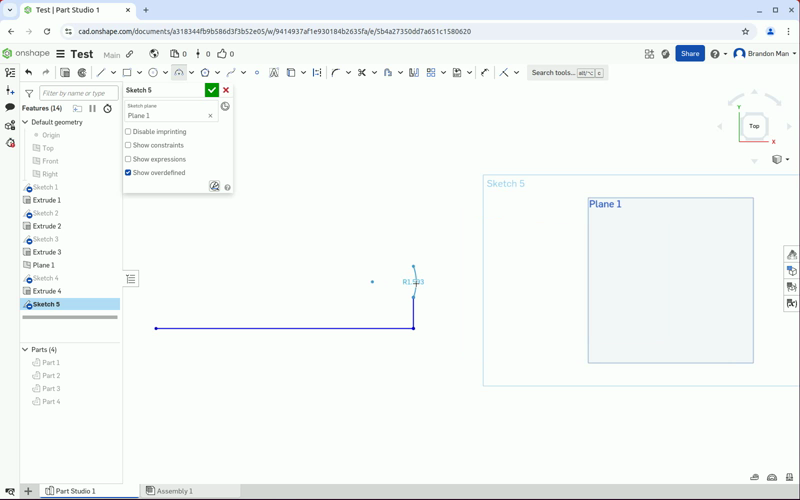
scroll(6)
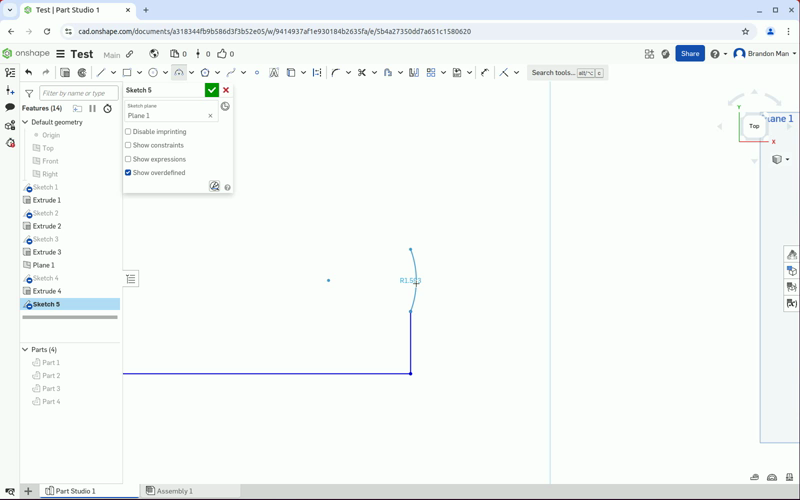
click(416, 283)
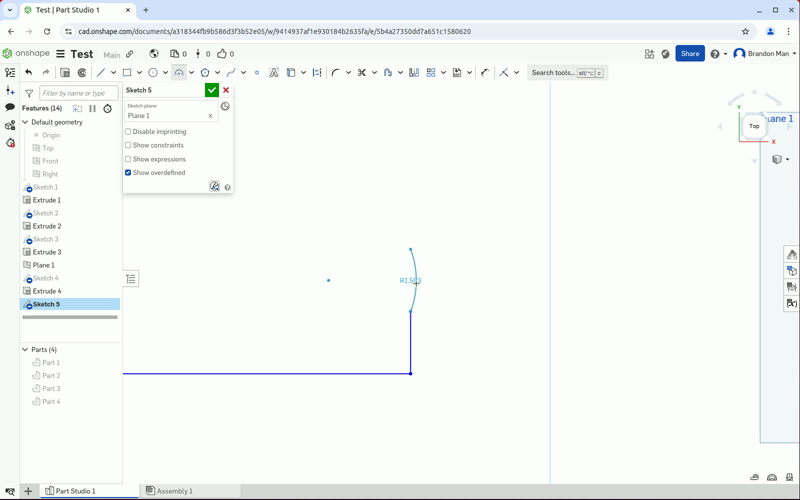
scroll(-6)
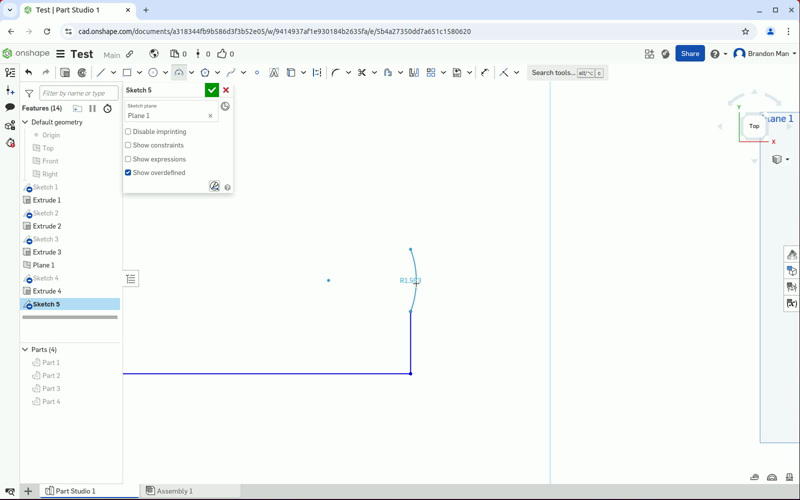
scroll(-6)
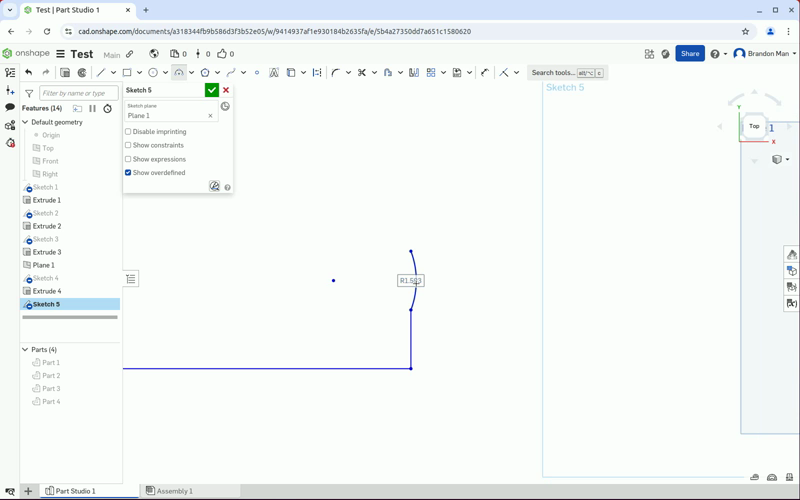
scroll(-6)
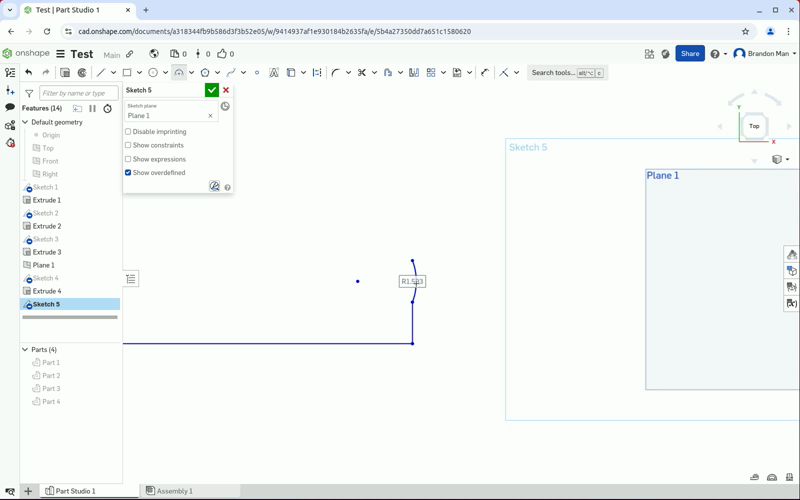
scroll(-6)
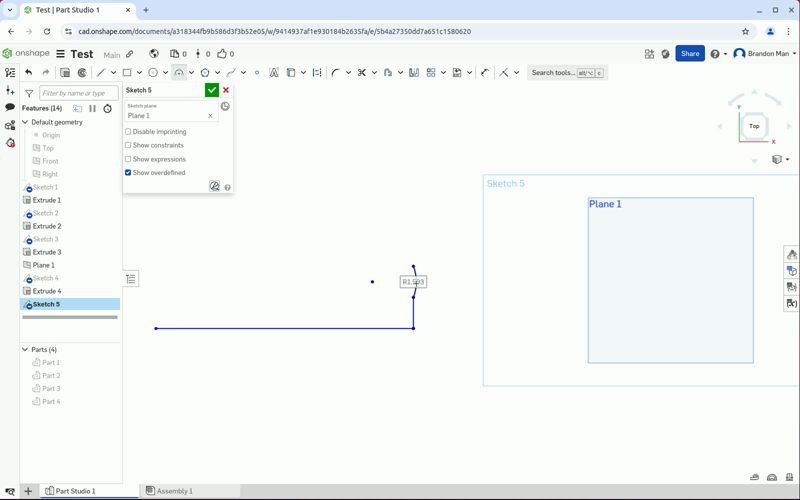
scroll(-6)
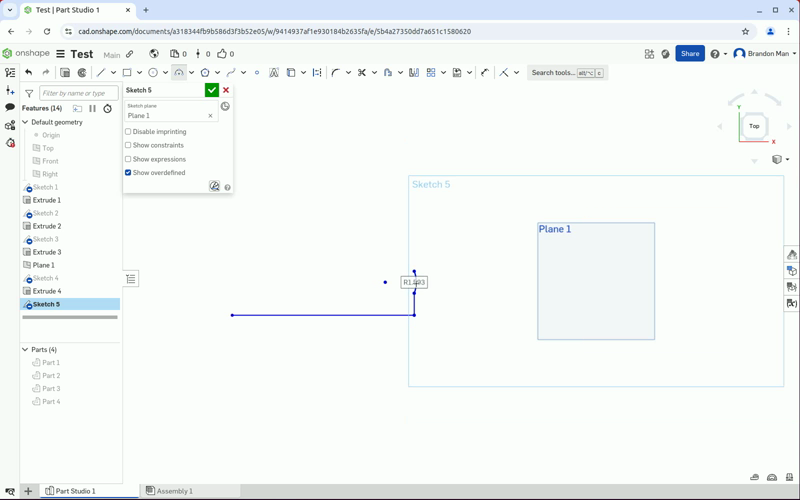
scroll(-6)
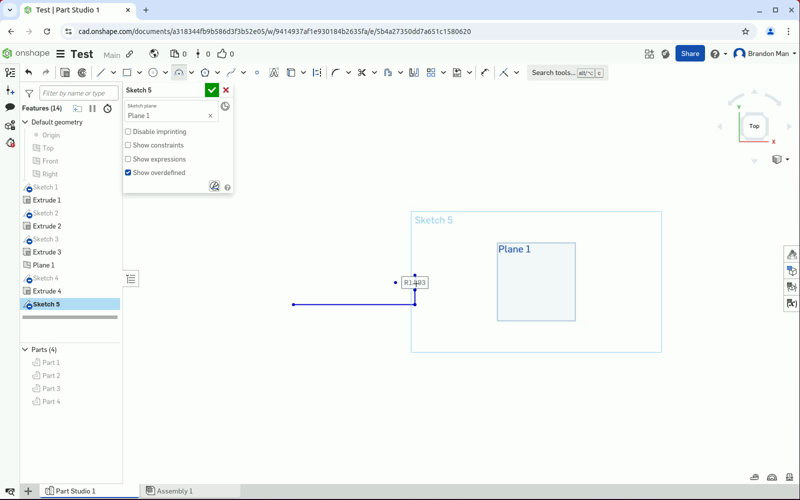
scroll(-6)
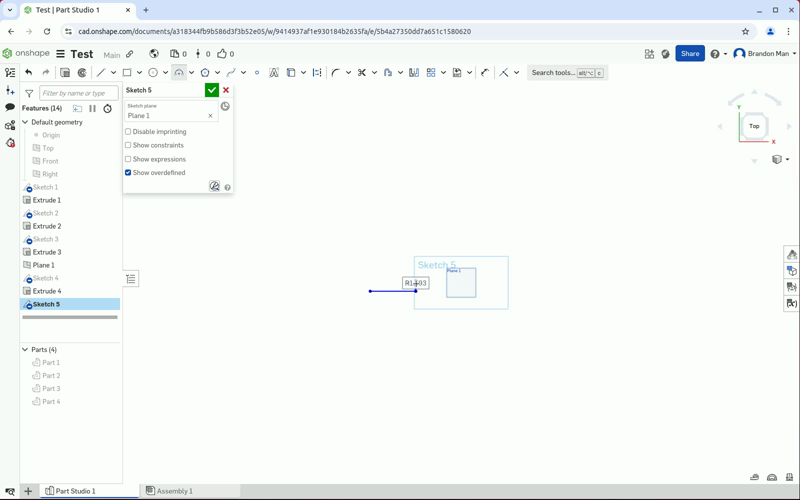
key_up(shift)
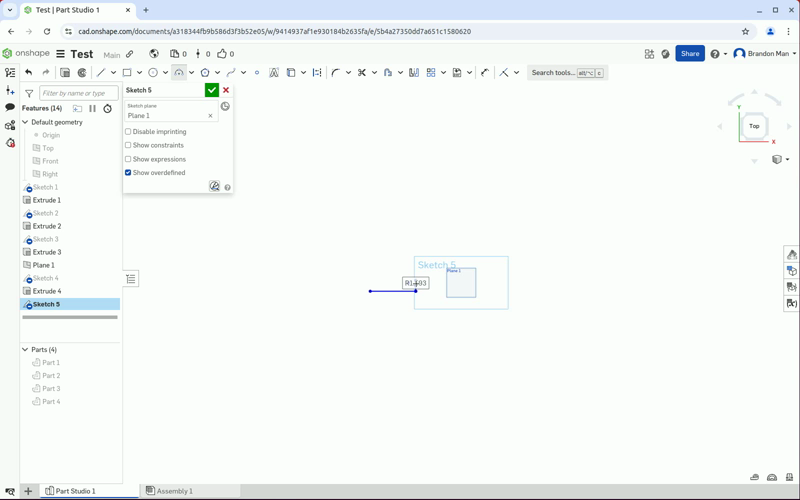
key(esc)
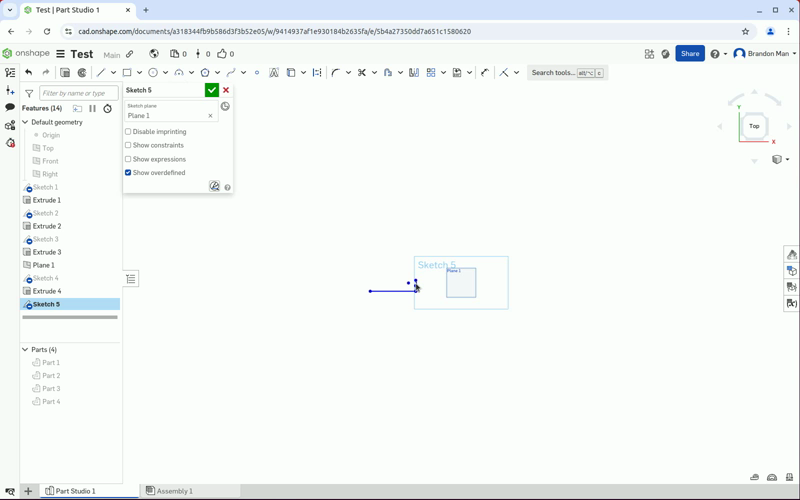
key(l)
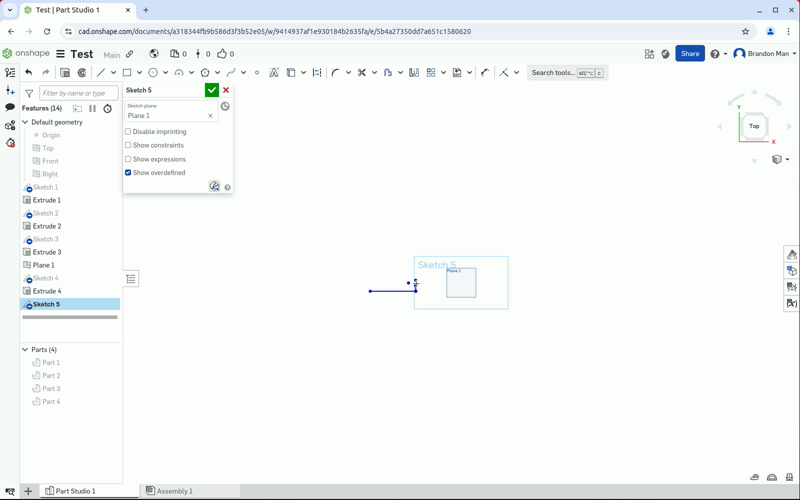
mouse_move(415, 280)
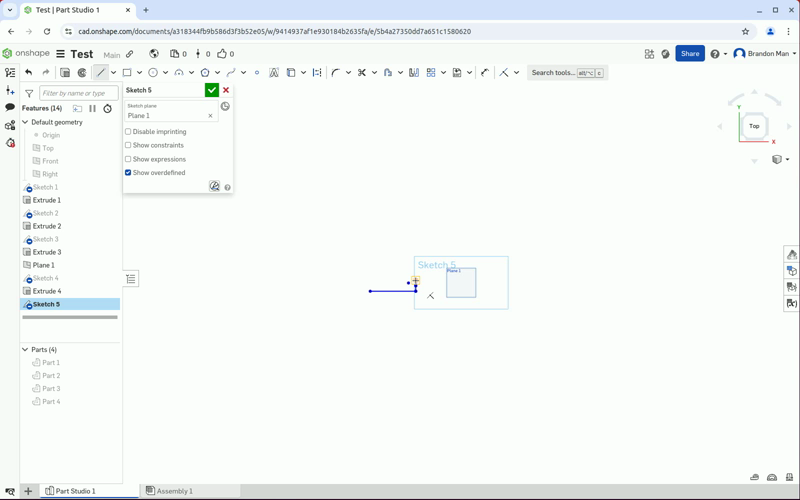
scroll(6)
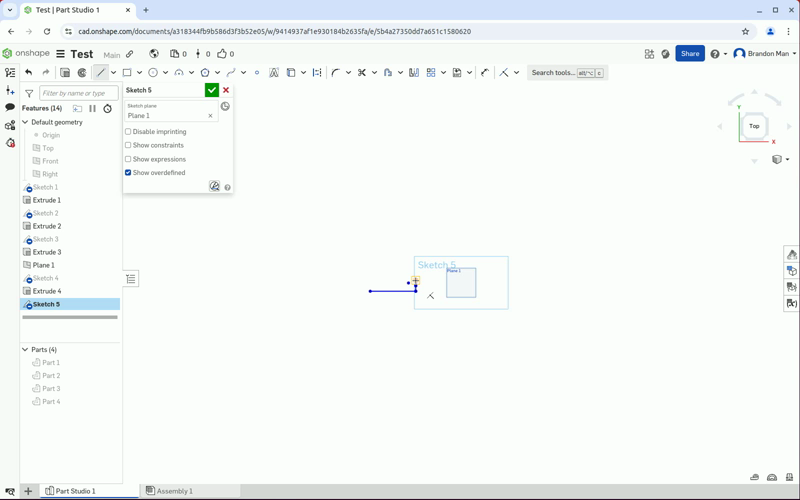
scroll(6)
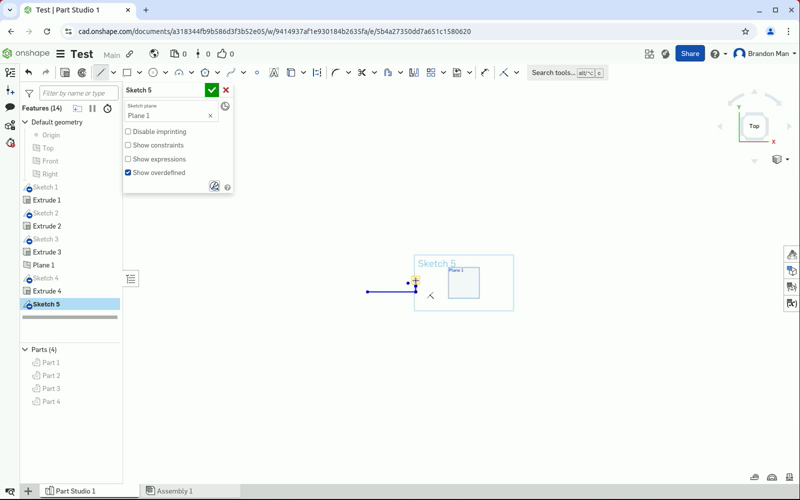
scroll(6)
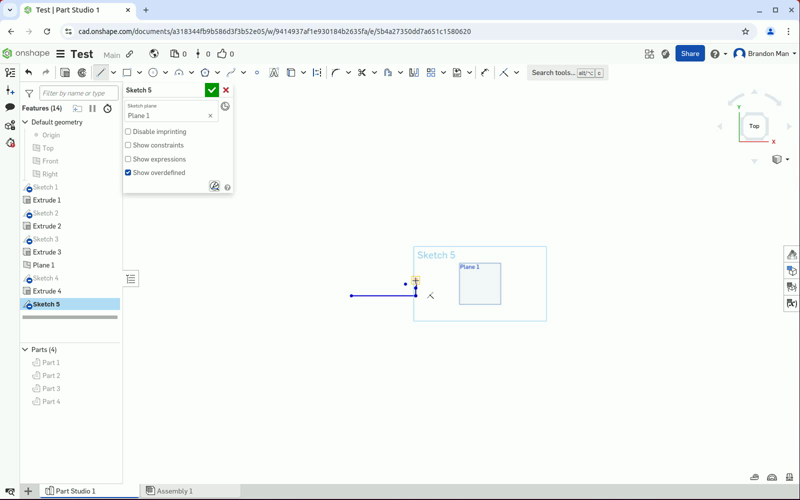
scroll(6)
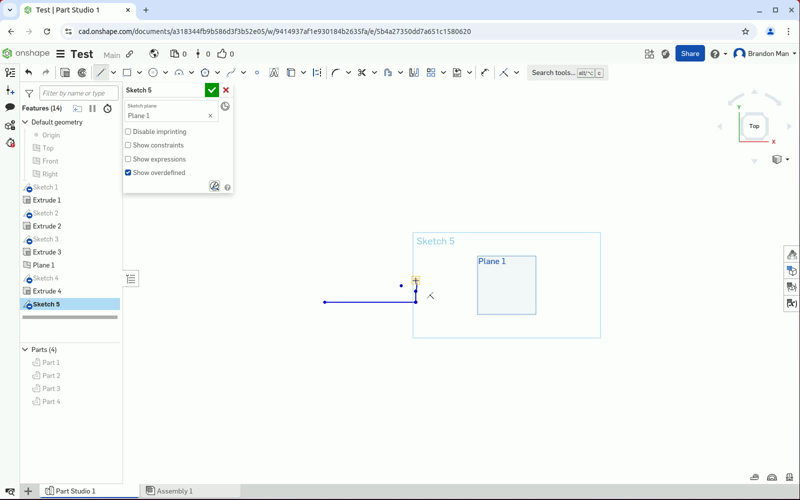
scroll(6)
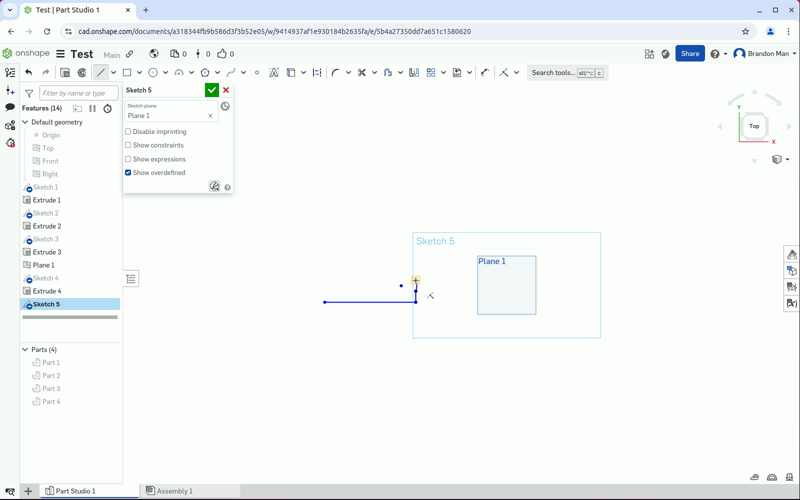
scroll(6)
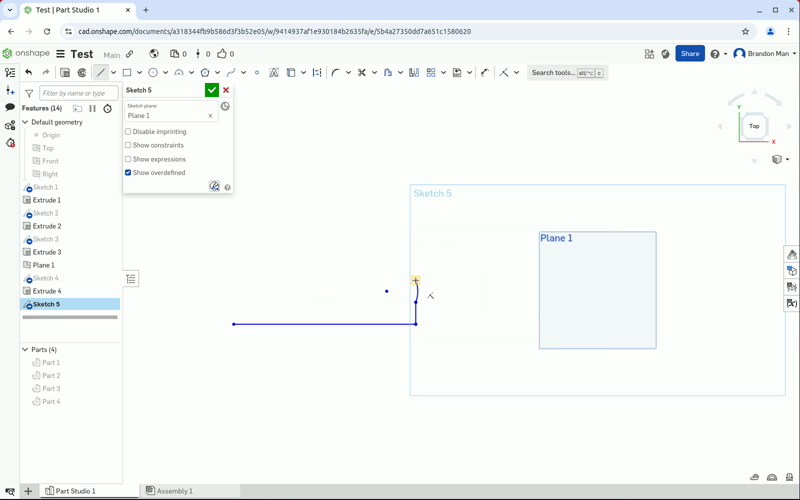
scroll(6)
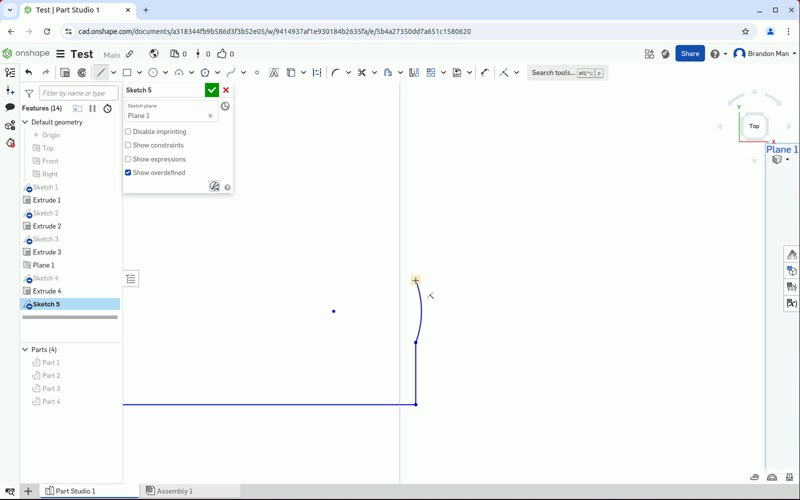
click(415, 280)
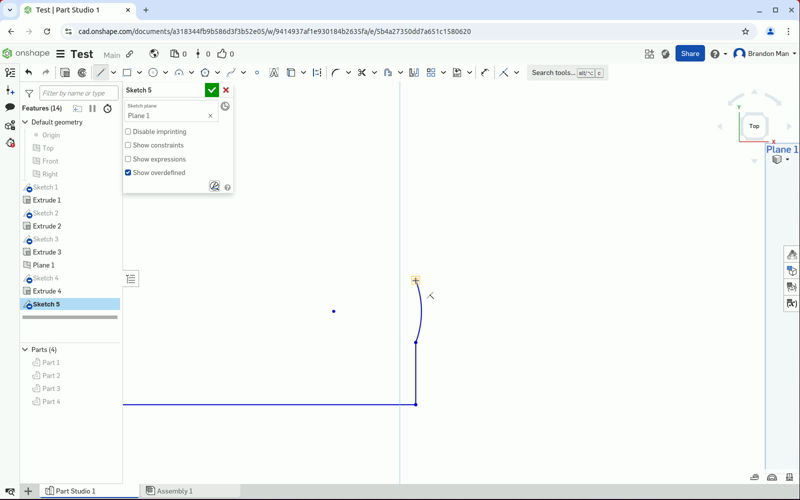
scroll(-6)
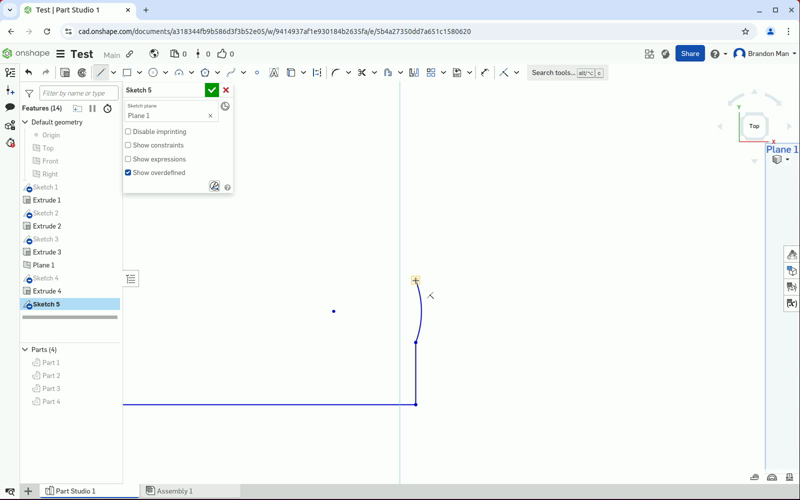
scroll(-6)
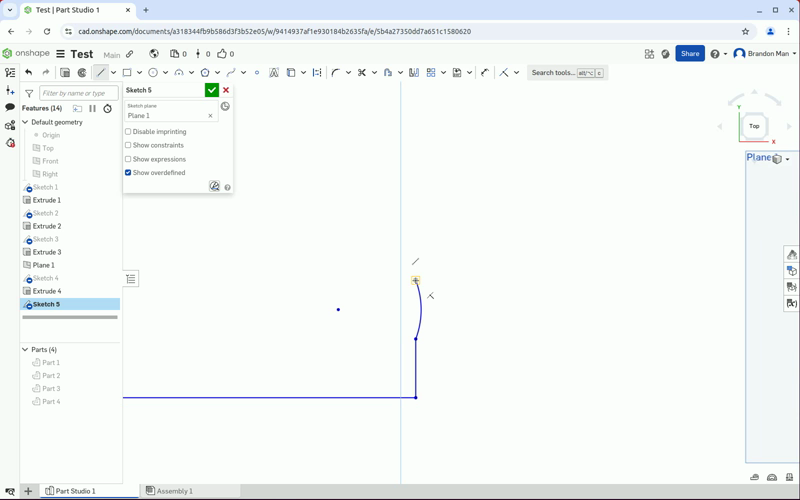
scroll(-6)
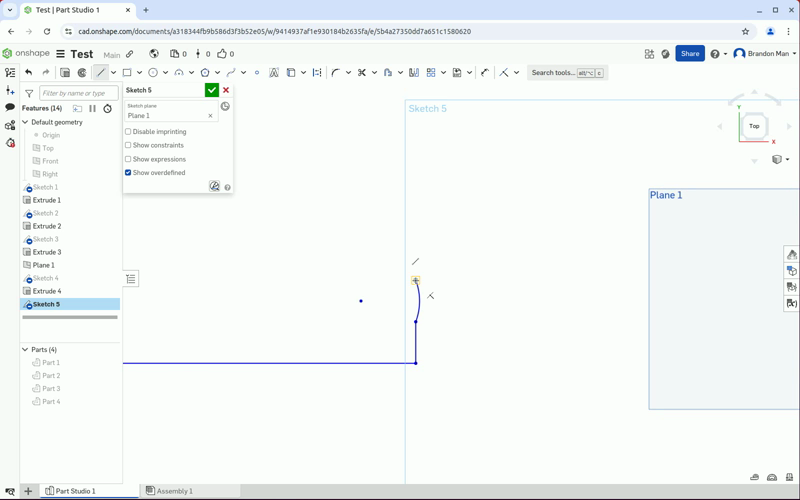
scroll(-6)
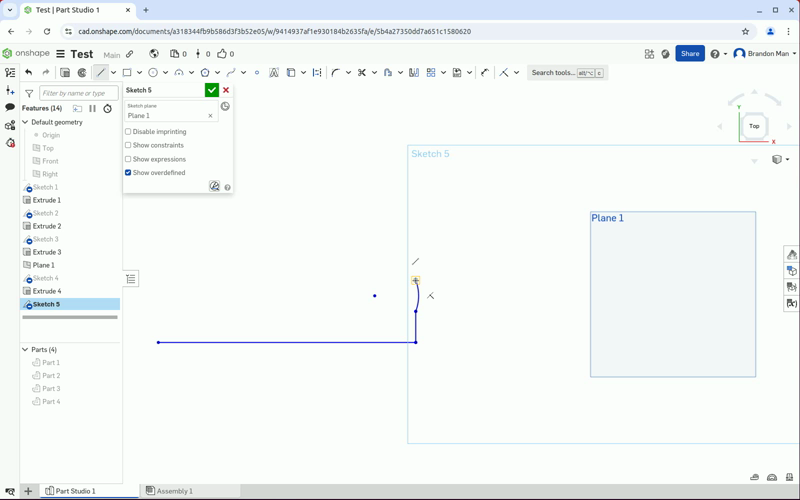
scroll(-6)
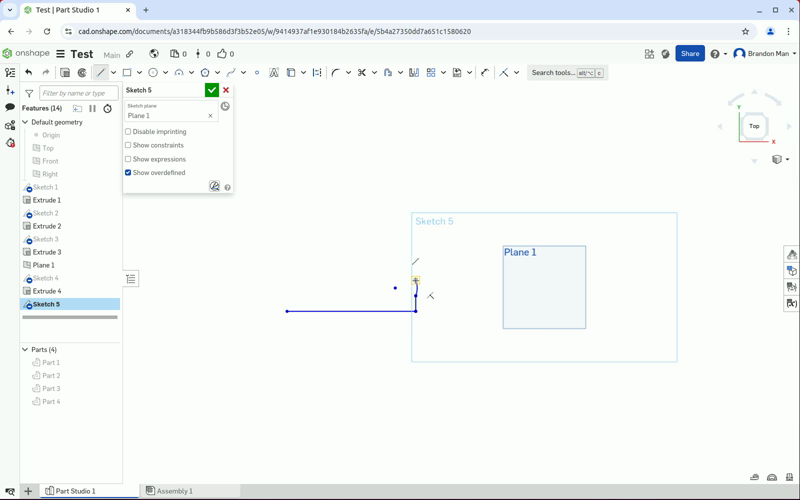
scroll(-6)
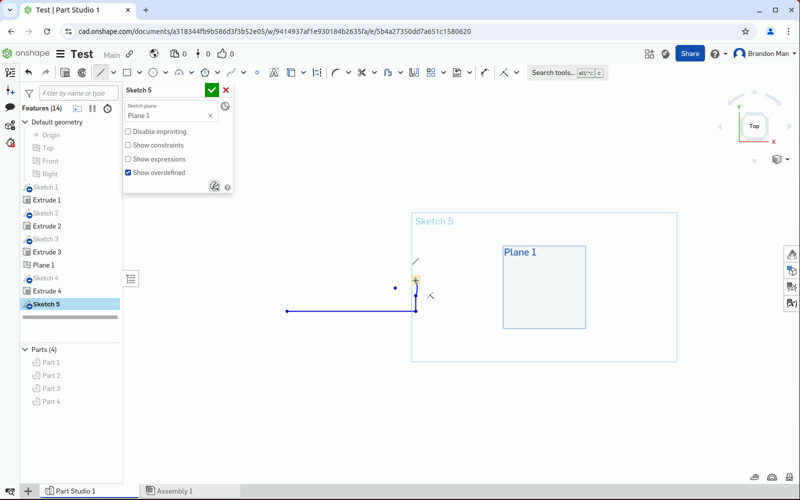
scroll(-6)
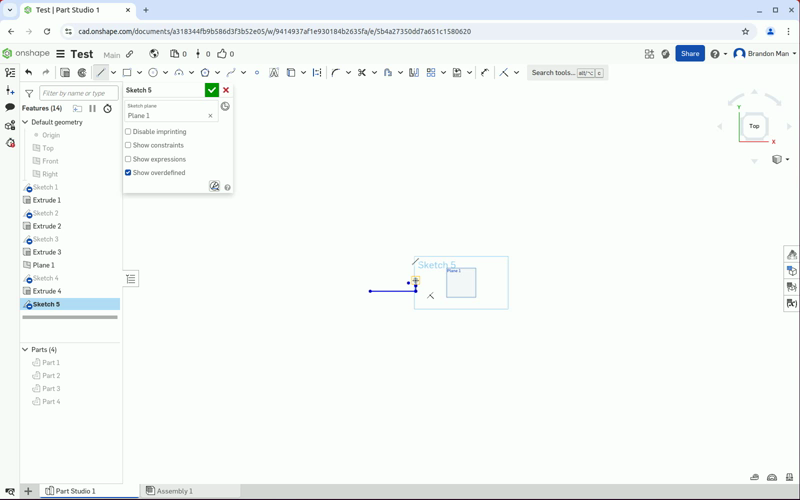
key_down(shift)
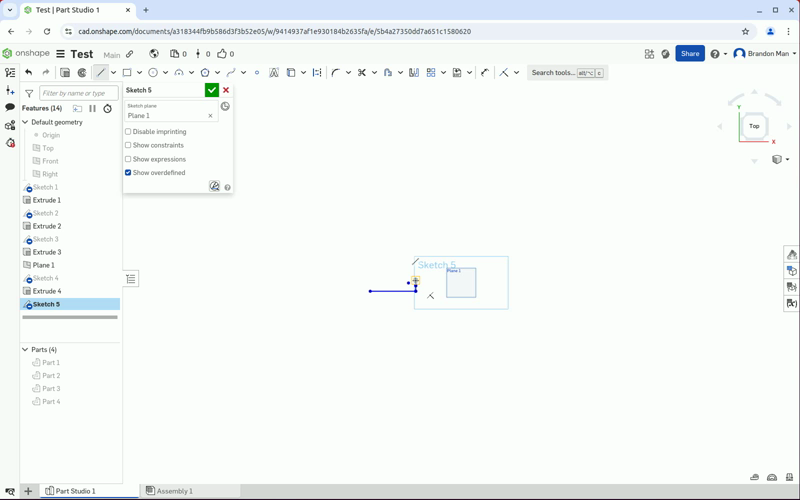
mouse_move(445, 280)
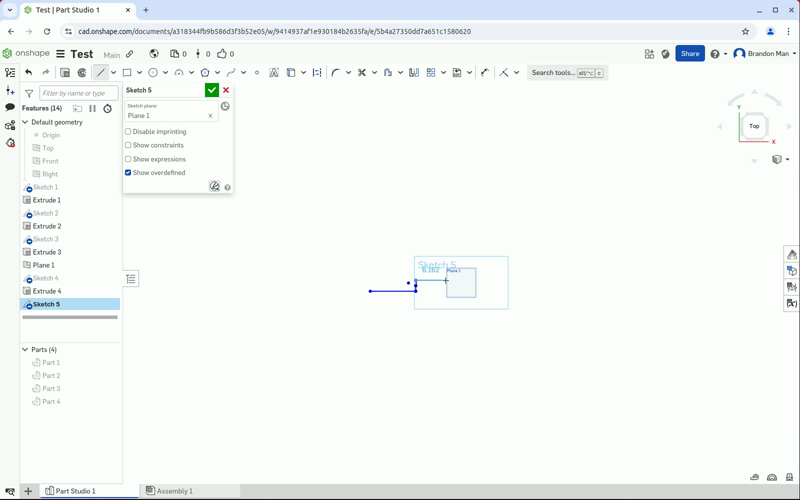
mouse_move(370, 280)
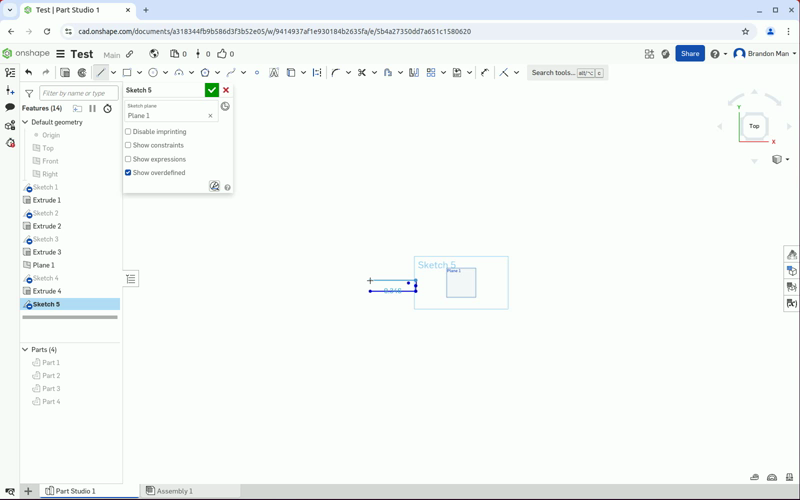
scroll(6)
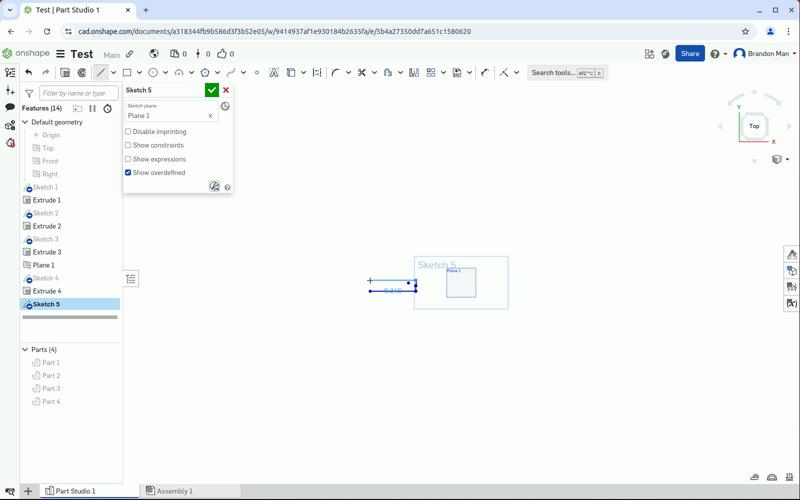
scroll(6)
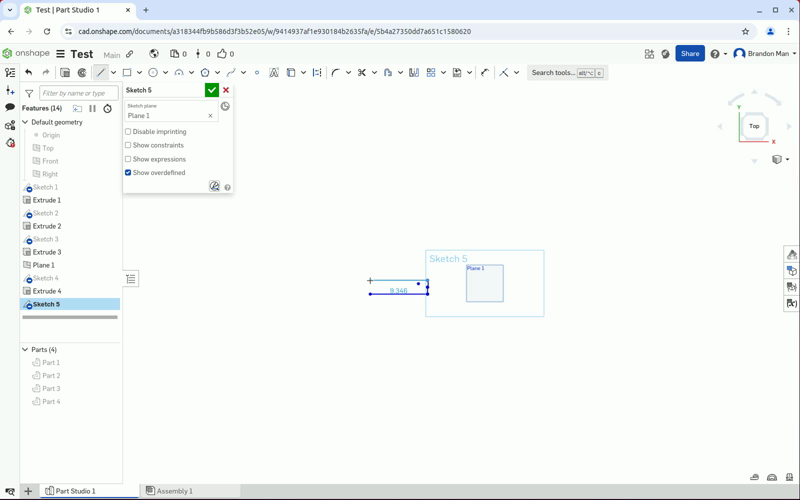
scroll(6)
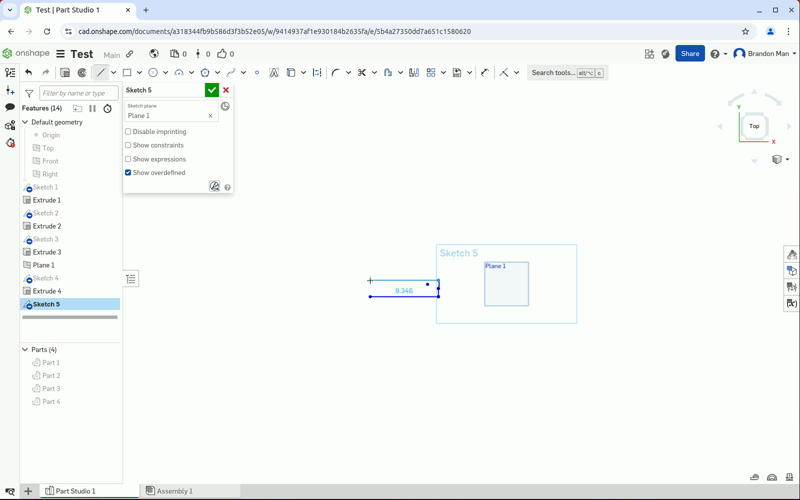
scroll(6)
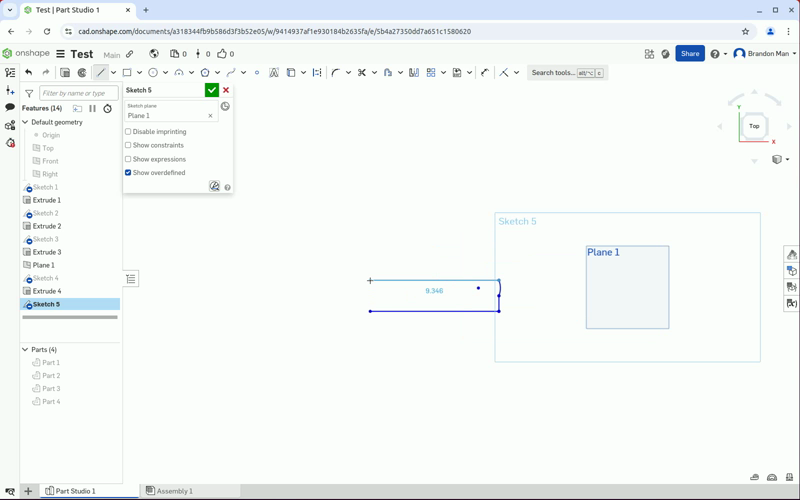
scroll(6)
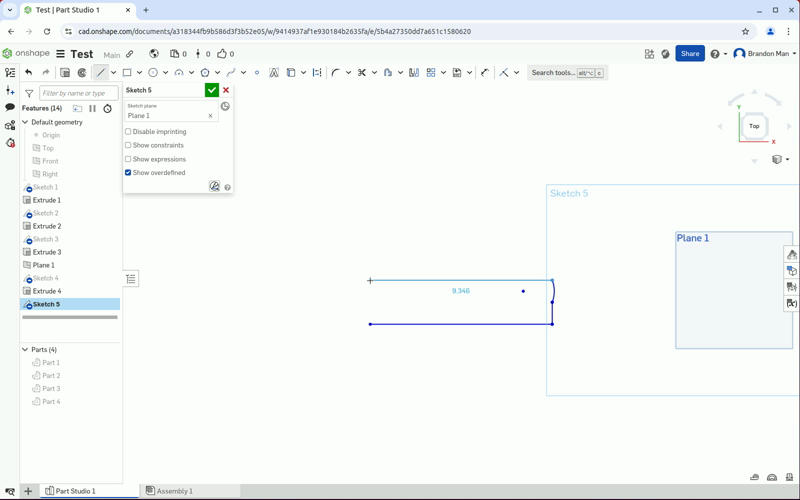
scroll(6)
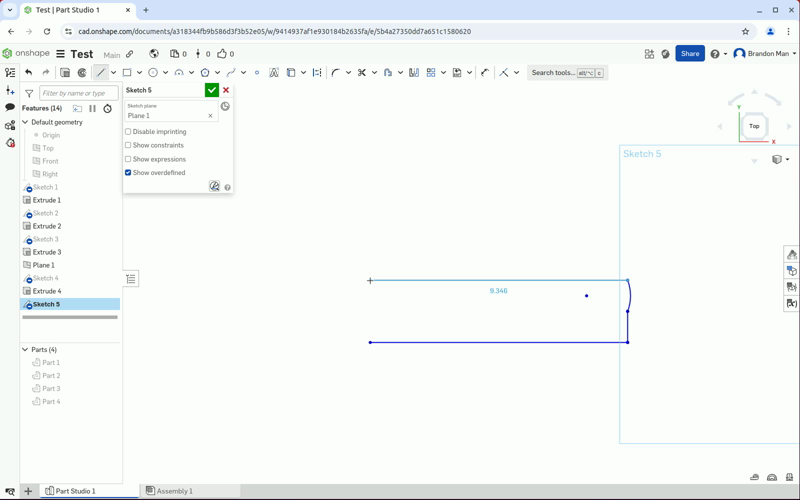
scroll(6)
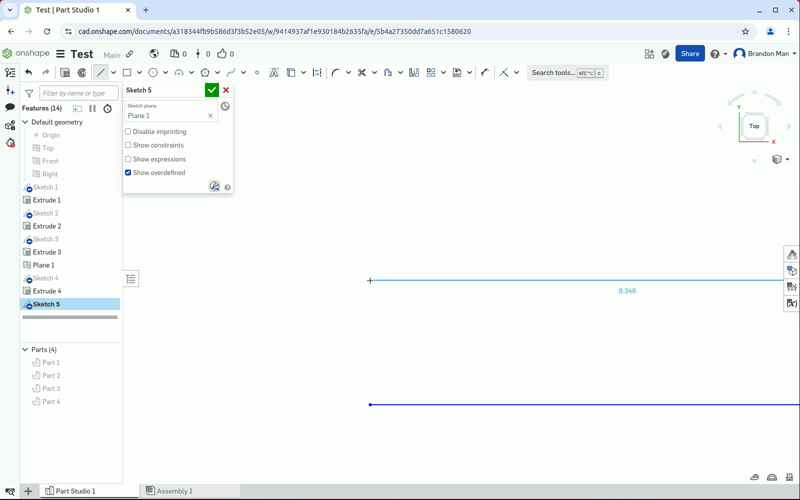
click(370, 280)
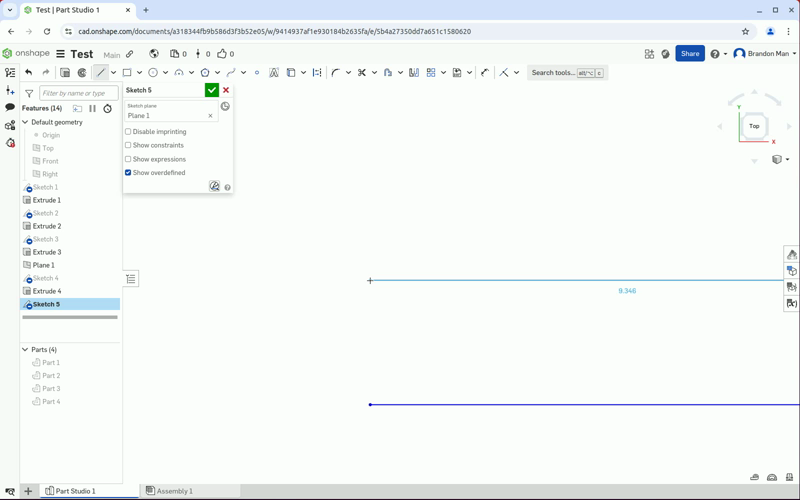
scroll(-6)
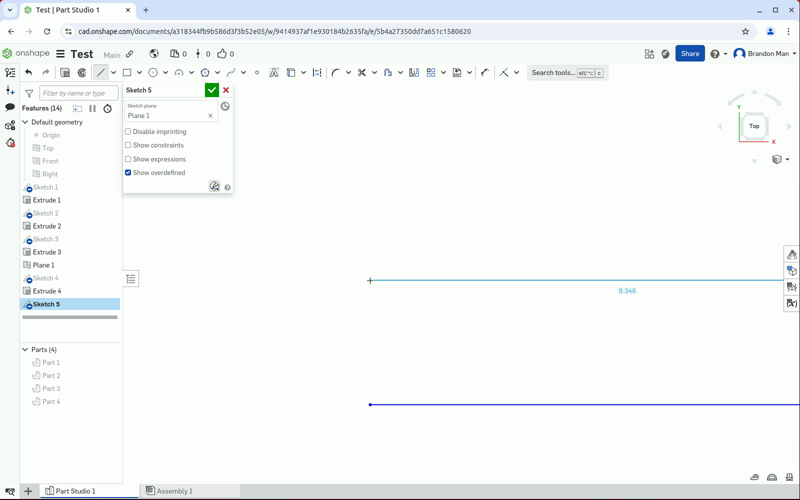
scroll(-6)
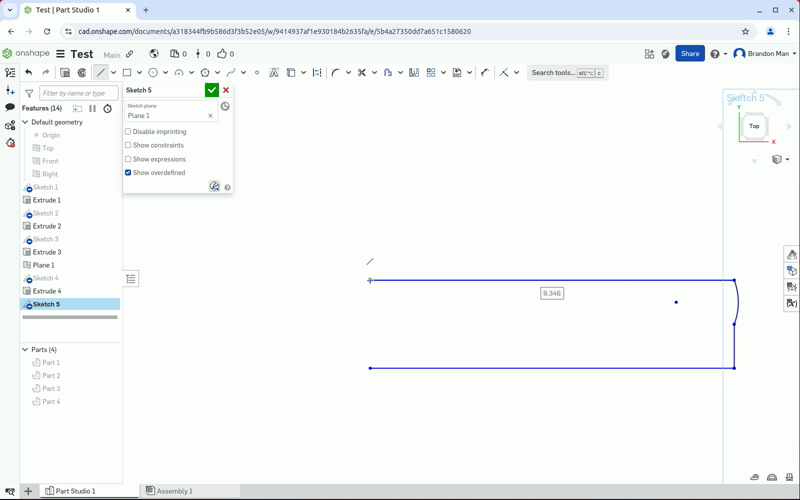
scroll(-6)
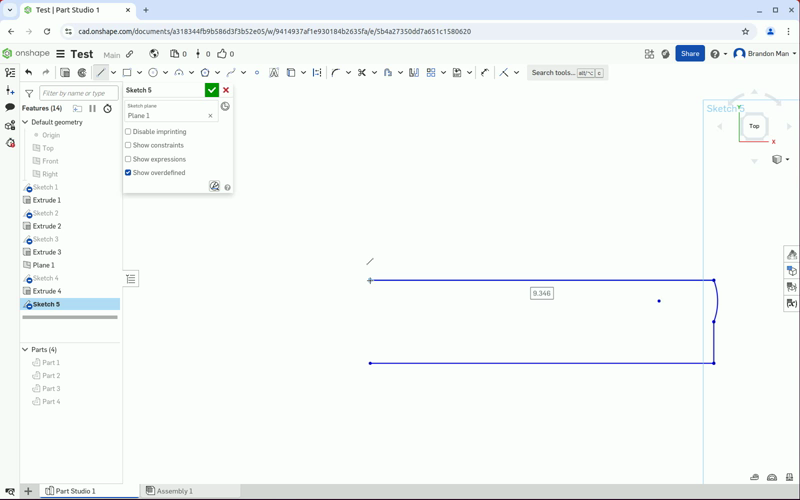
scroll(-6)
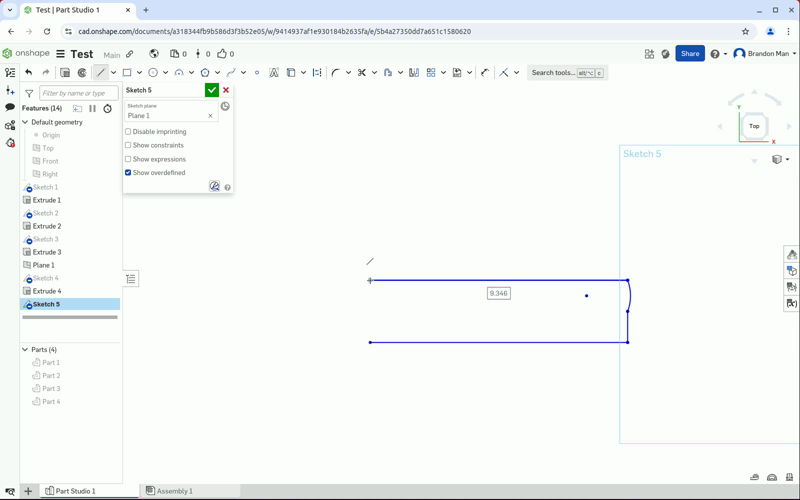
scroll(-6)
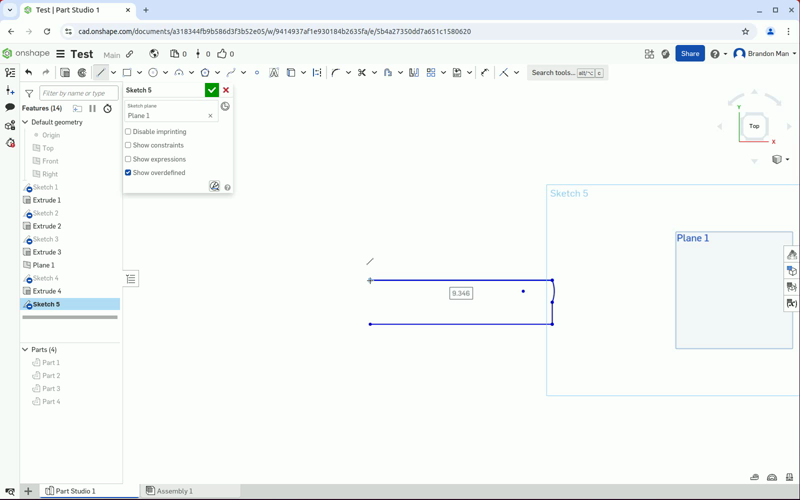
scroll(-6)
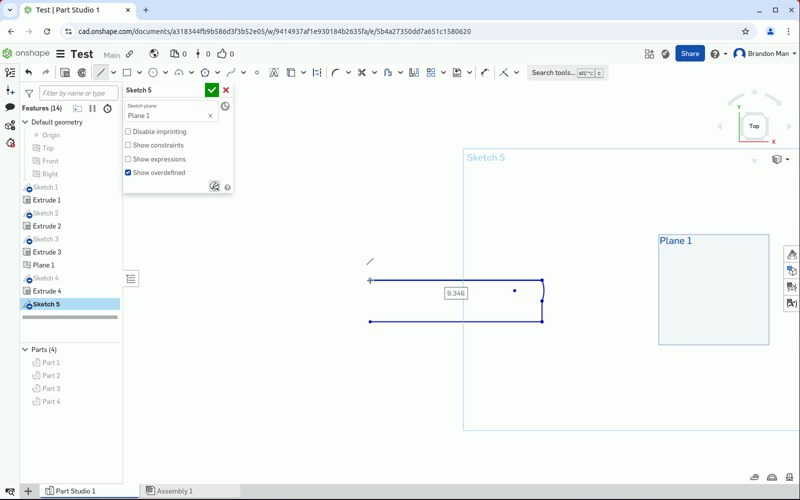
scroll(-6)
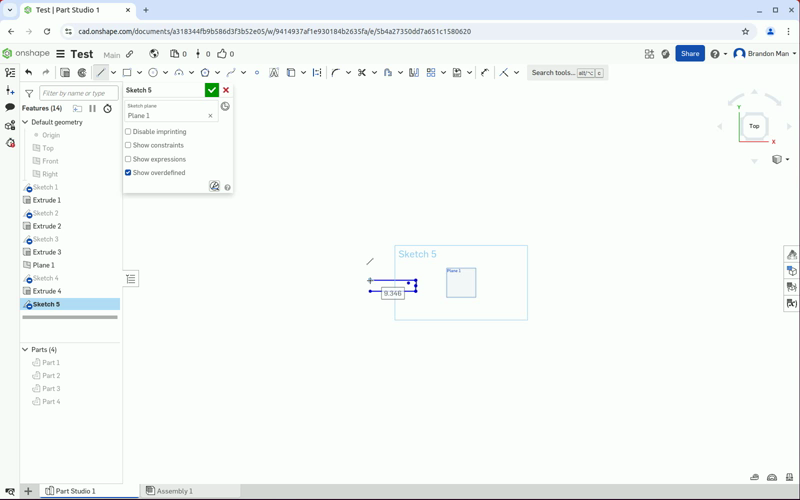
key_up(shift)
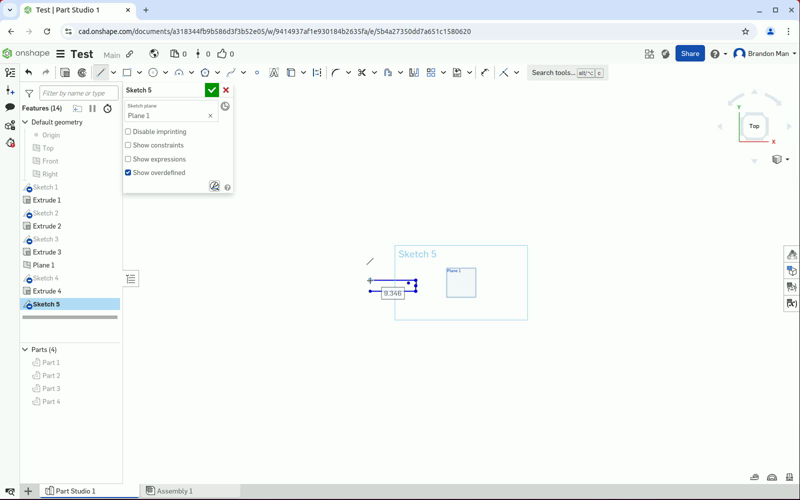
mouse_move(400, 280)
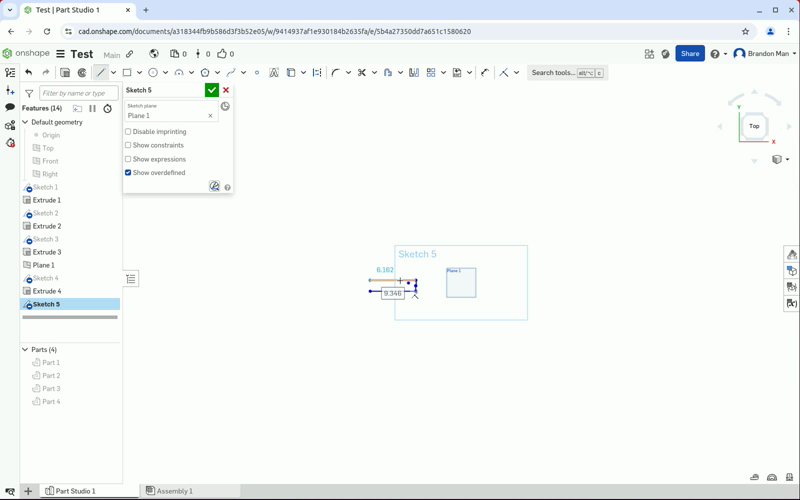
key_down(shift)
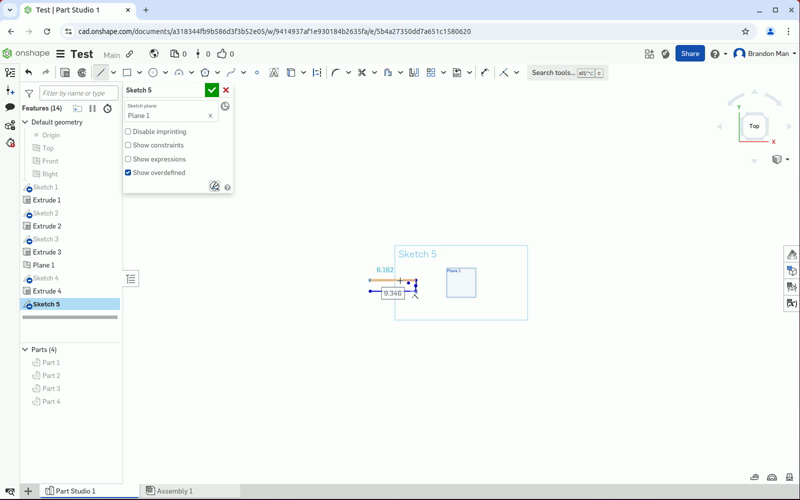
mouse_move(370, 291)
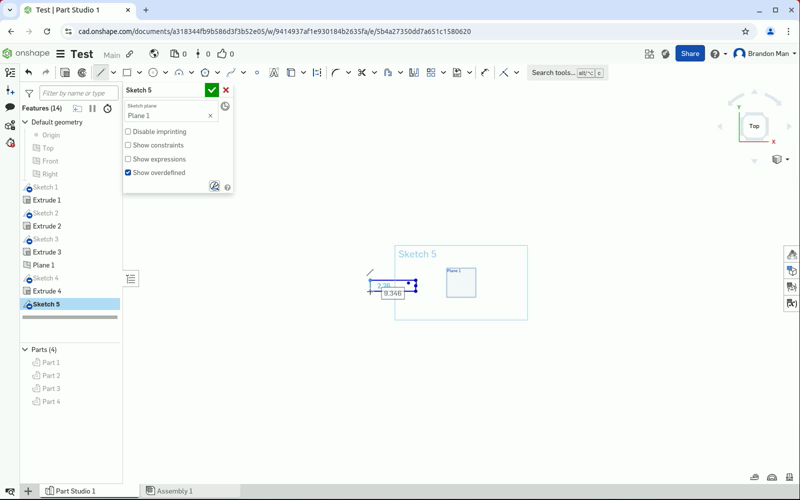
key_up(shift)
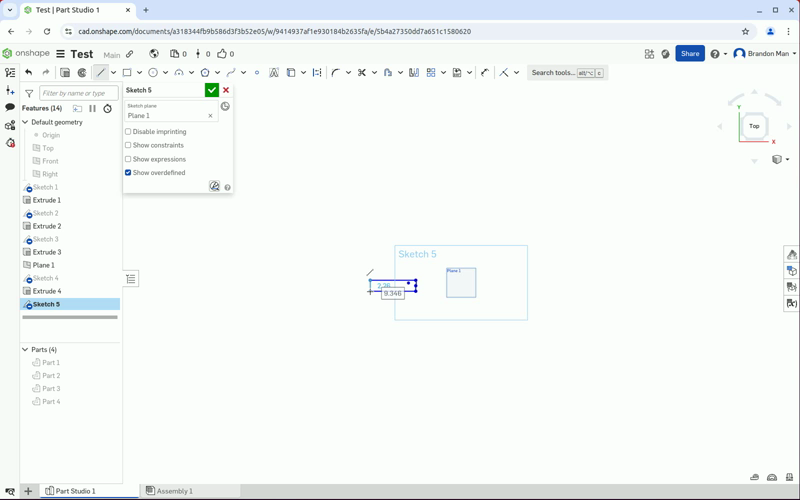
click(370, 291)
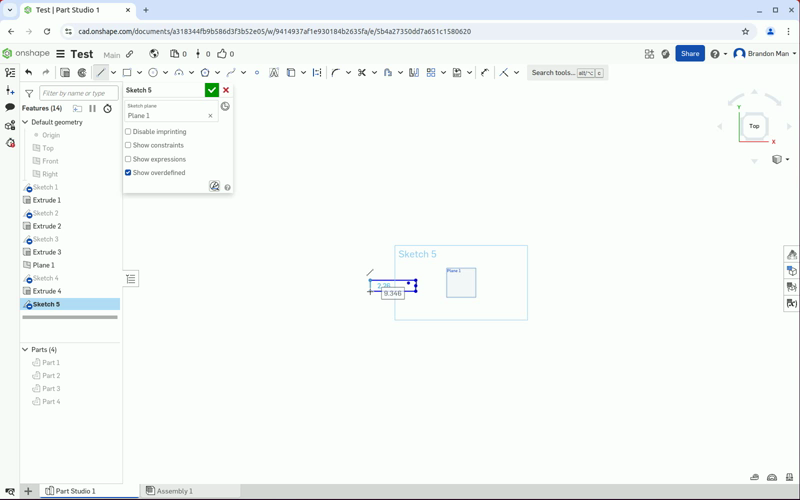
key(esc)
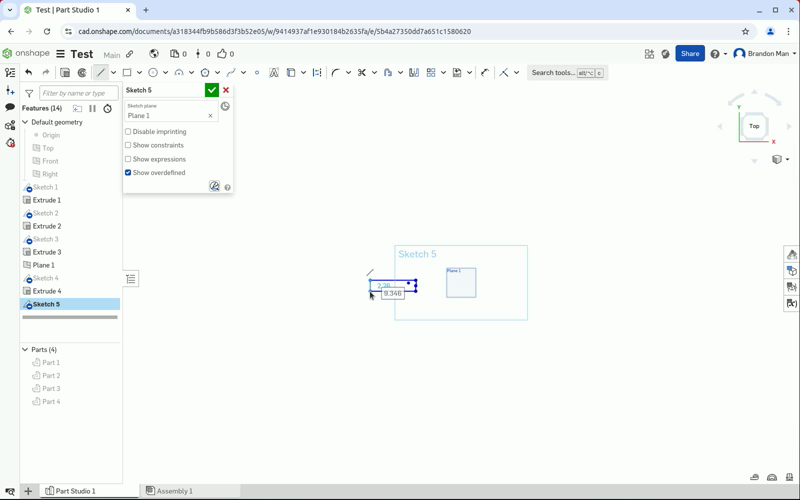
mouse_move(415, 289)
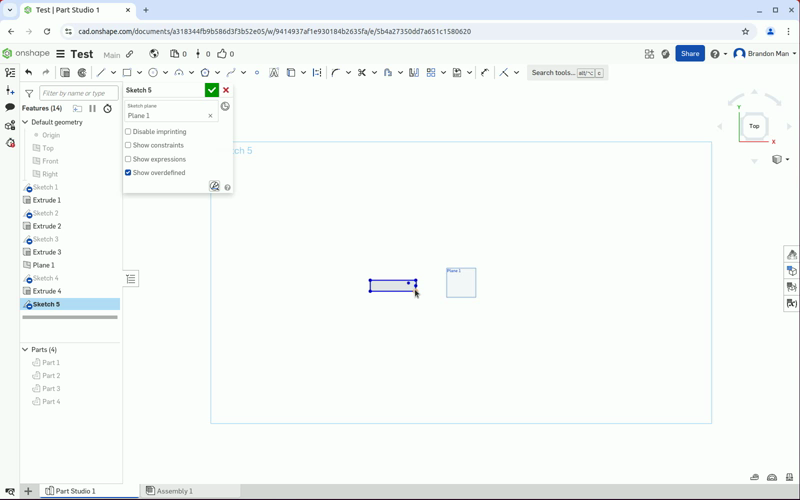
scroll(6)
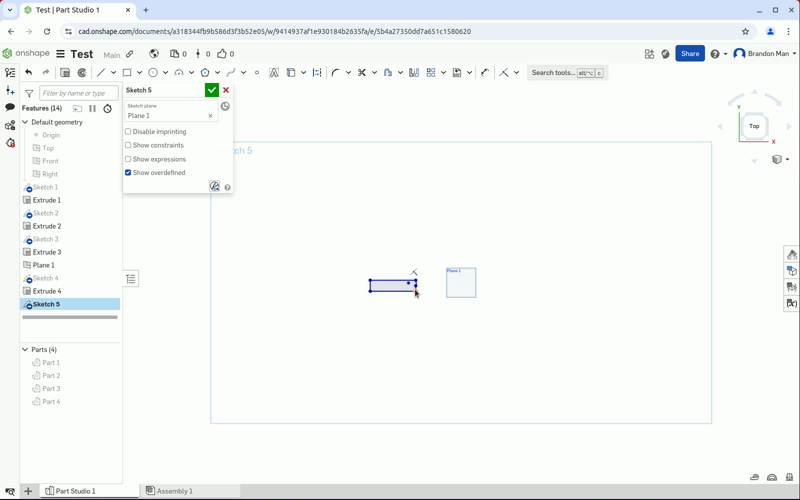
scroll(6)
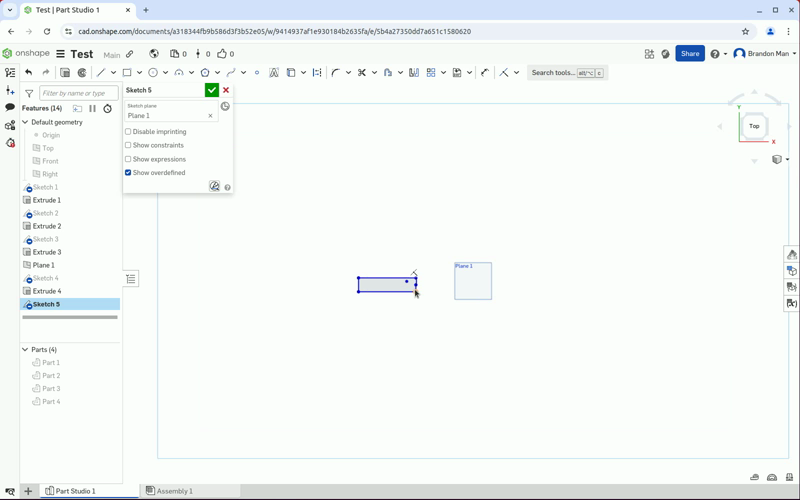
scroll(6)
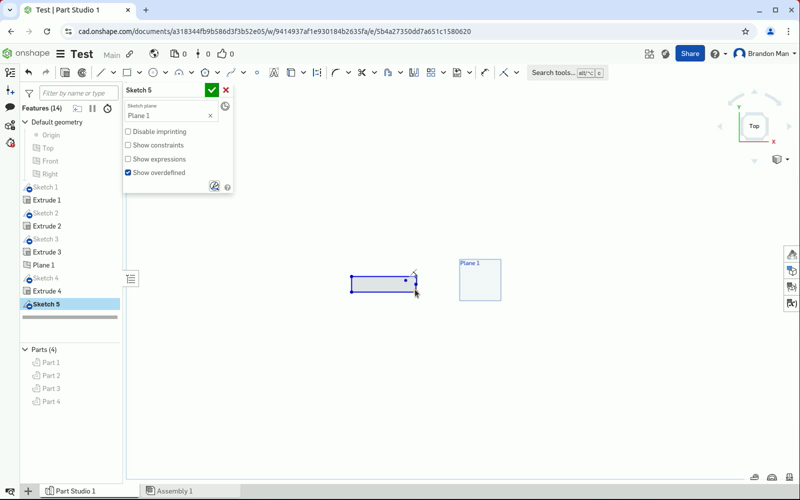
scroll(6)
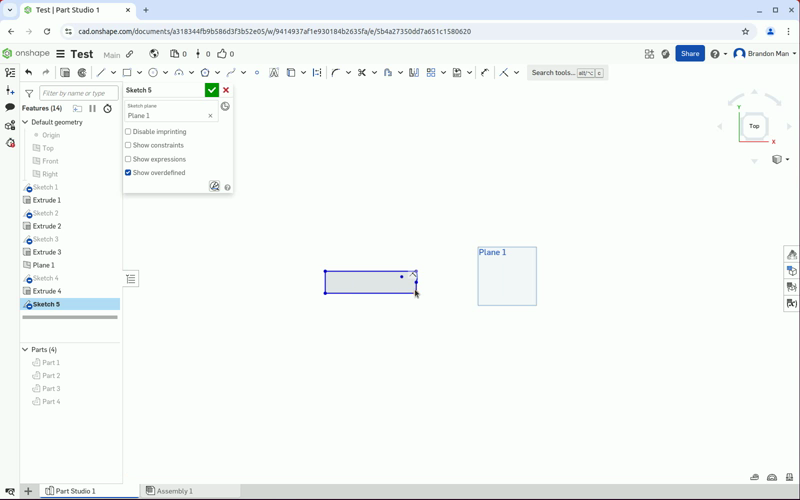
scroll(6)
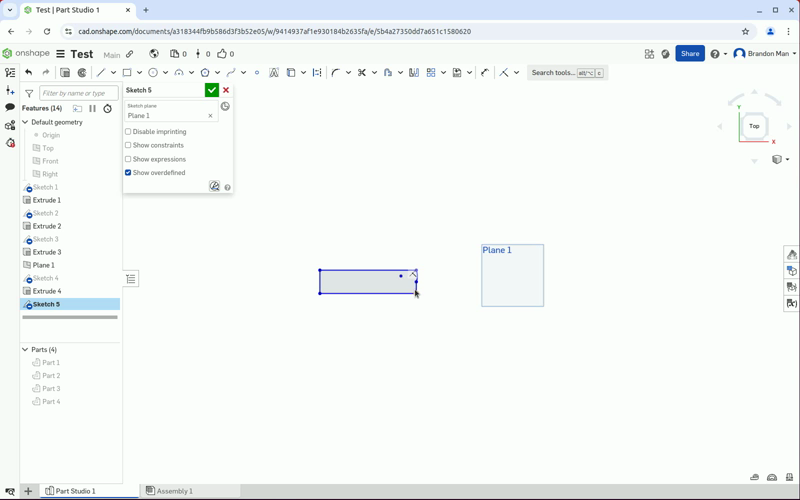
scroll(6)
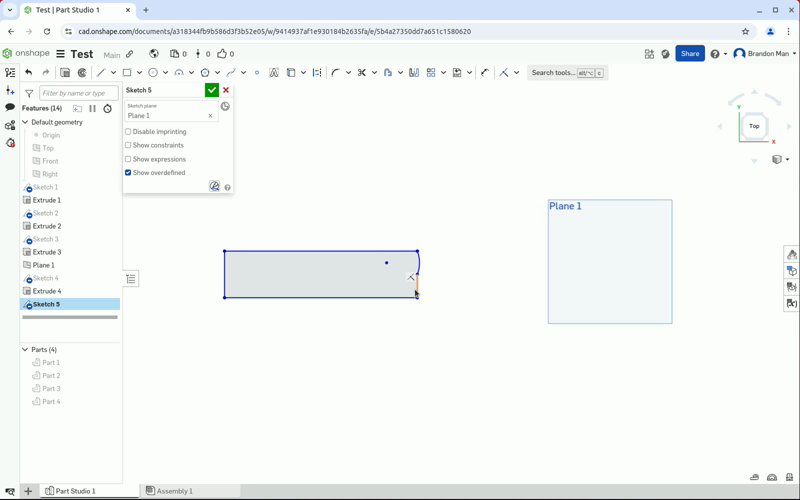
scroll(6)
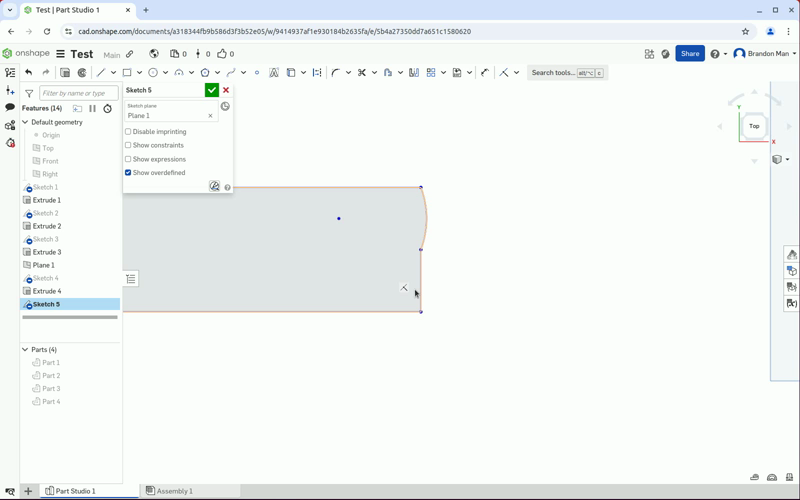
click(415, 289)
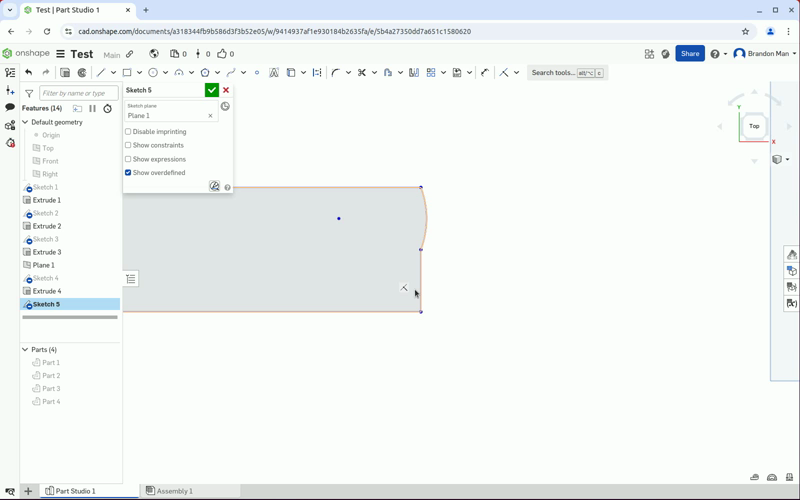
scroll(-6)
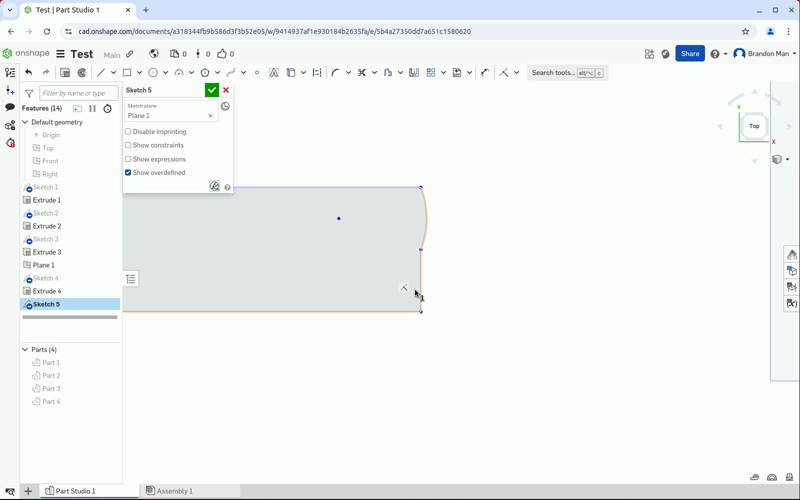
scroll(-6)
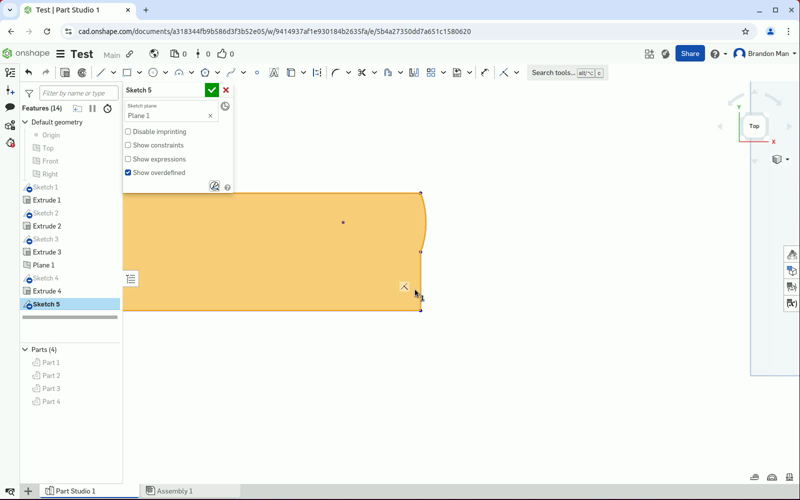
scroll(-6)
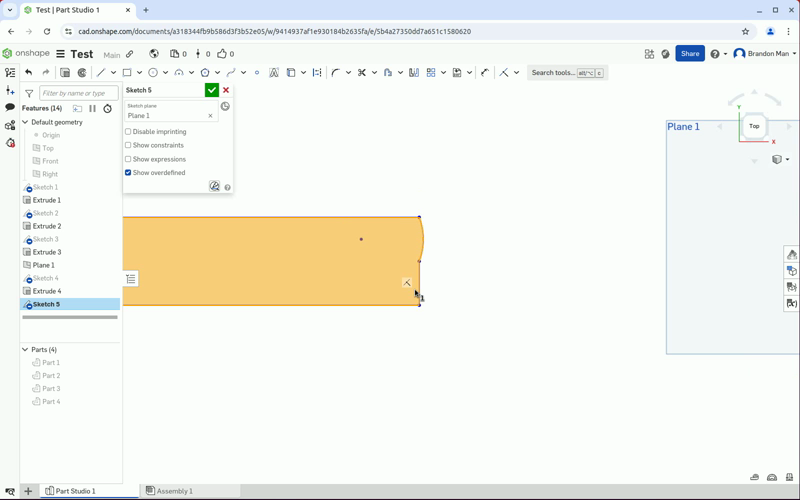
scroll(-6)
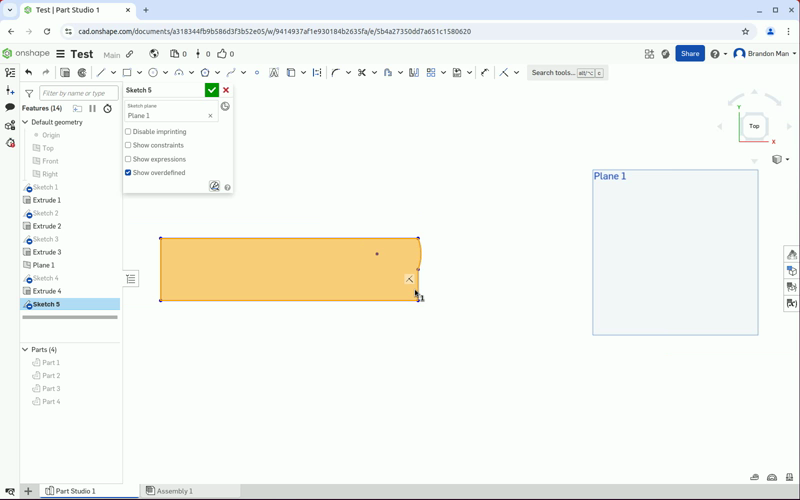
scroll(-6)
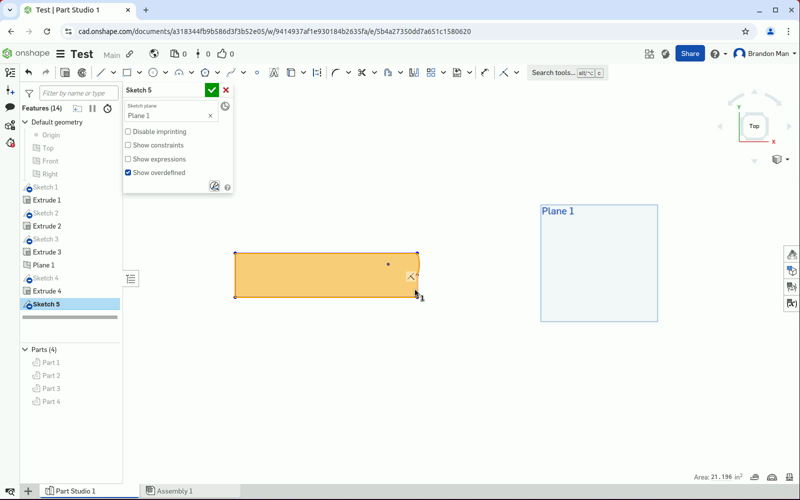
scroll(-6)
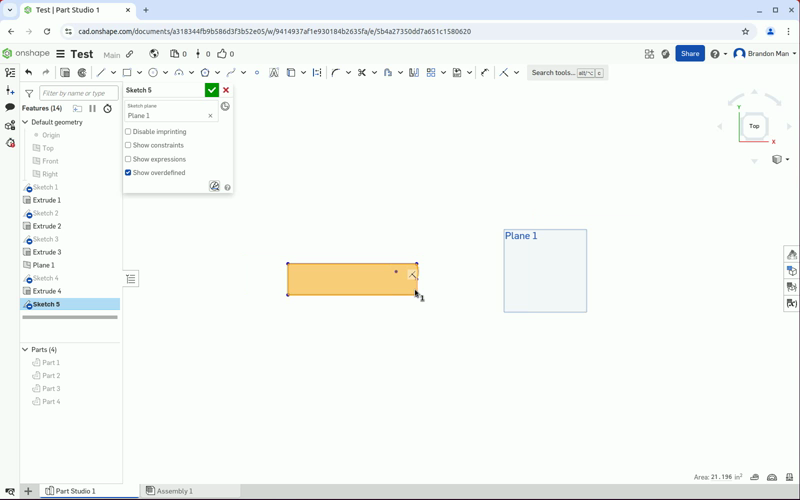
scroll(-6)
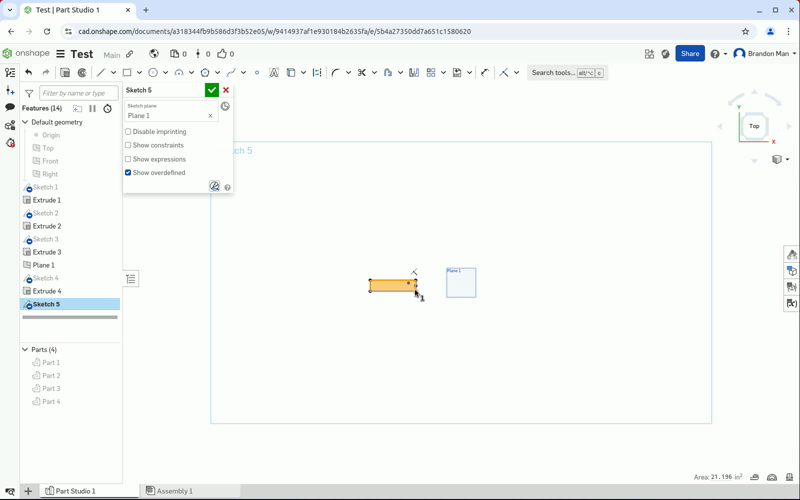
mouse_move(73, 352)
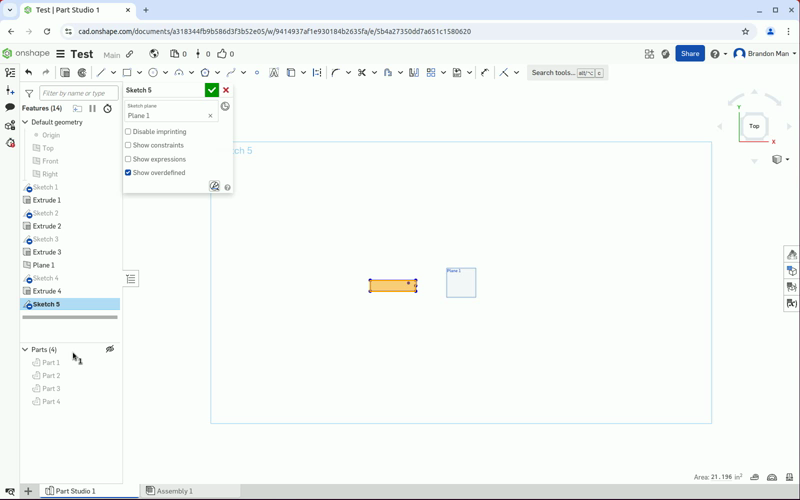
key(shift+y)
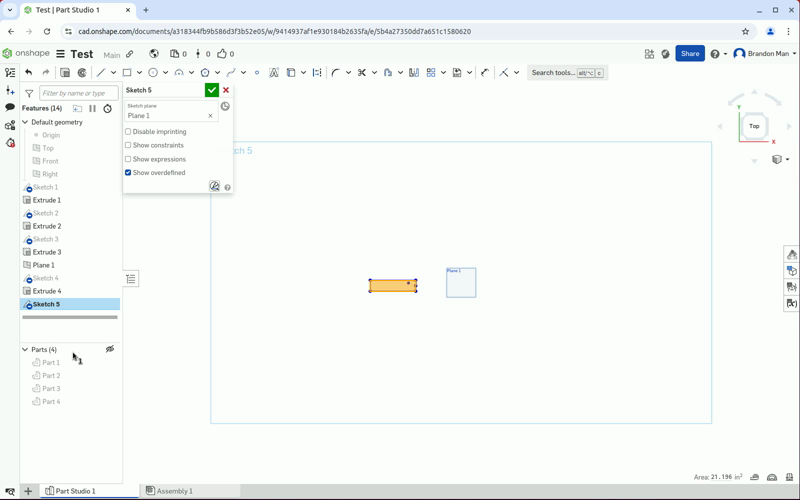
key(shift+e)
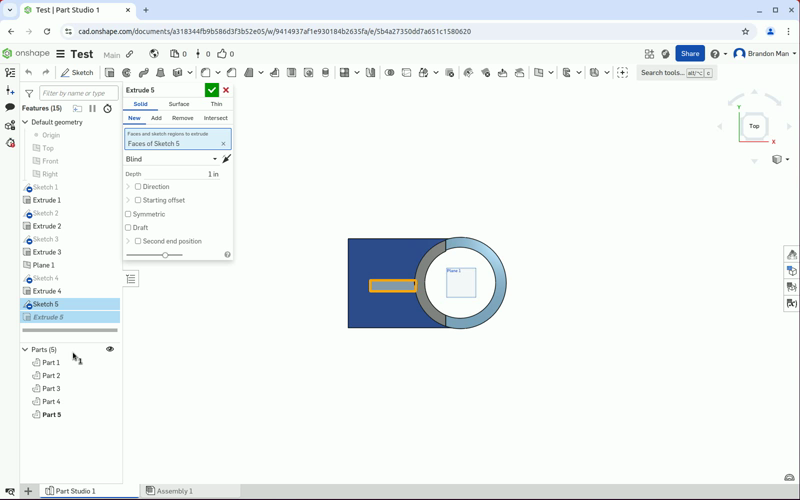
mouse_move(143, 106)
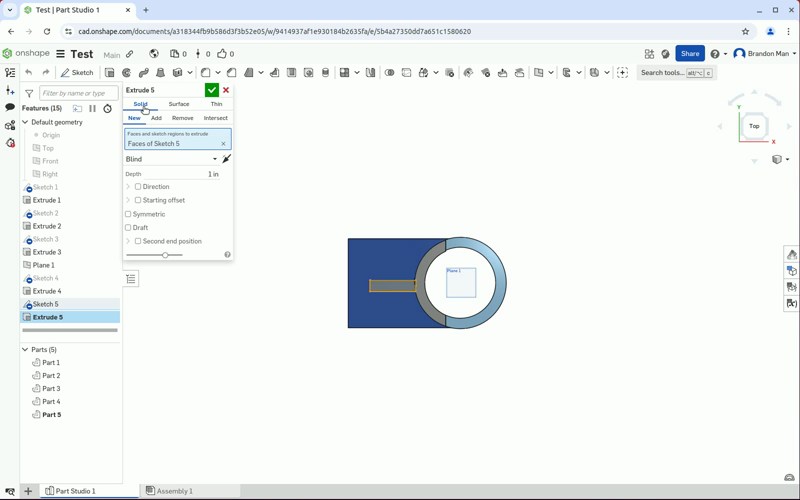
click(143, 106)
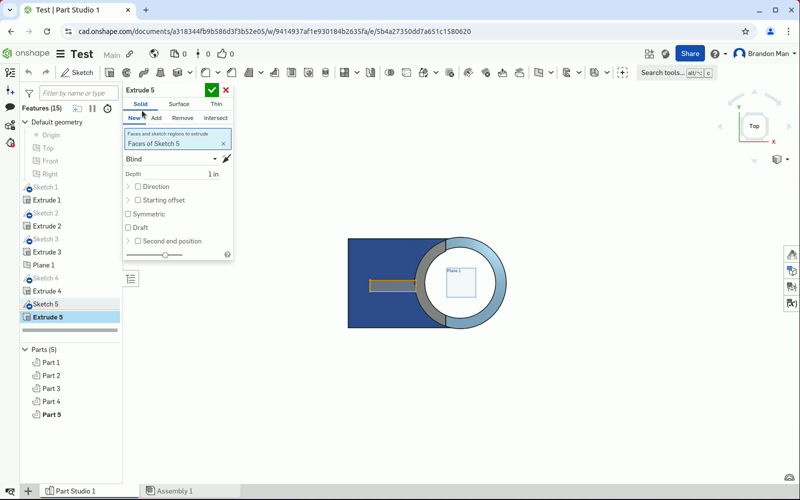
mouse_move(137, 120)
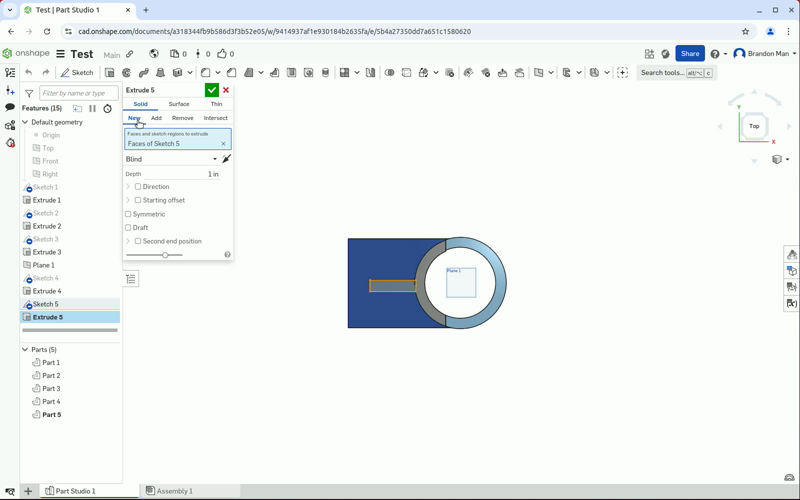
click(137, 120)
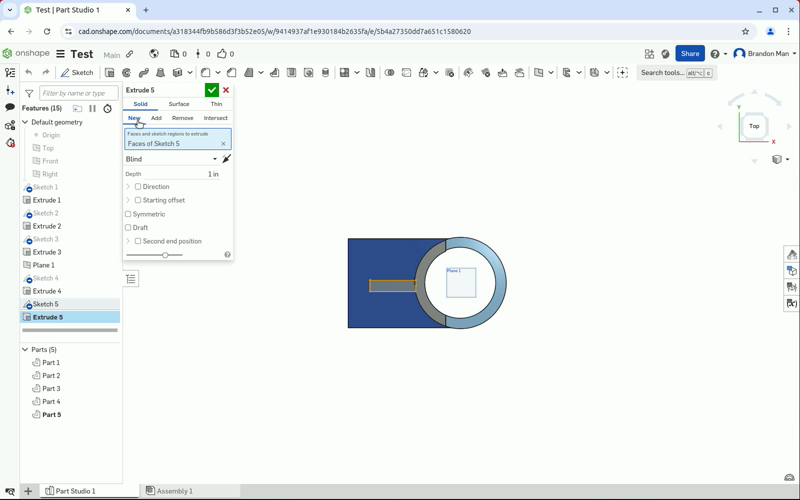
key(tab, 4)
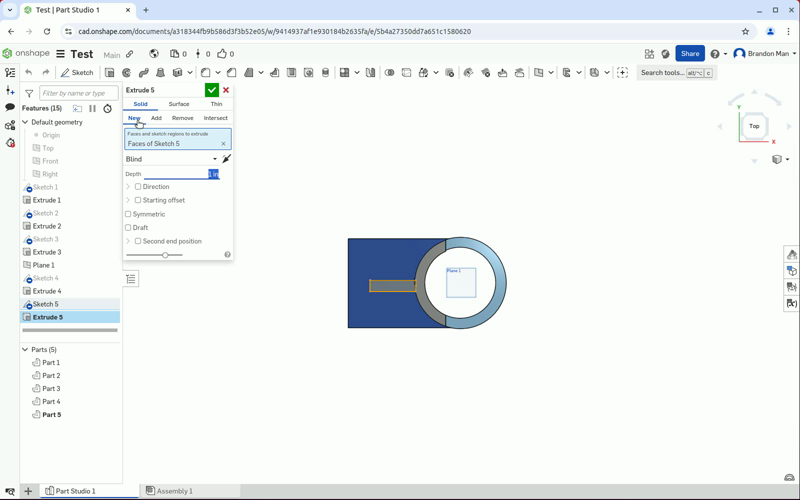
text(6.258)
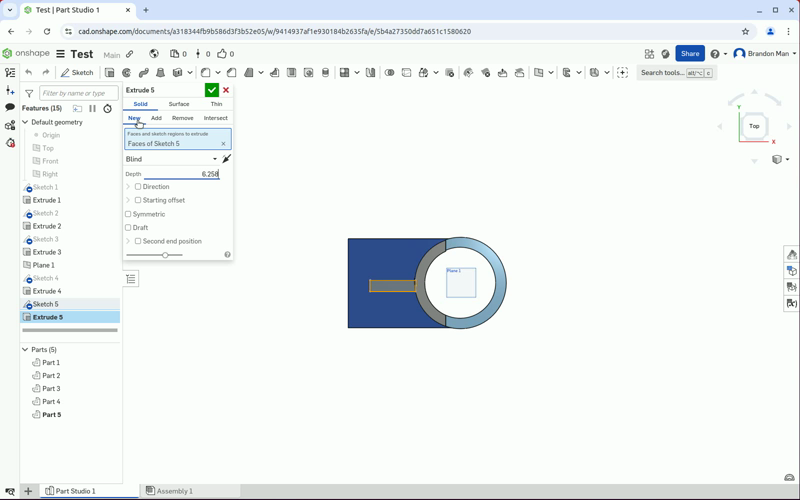
key(enter)
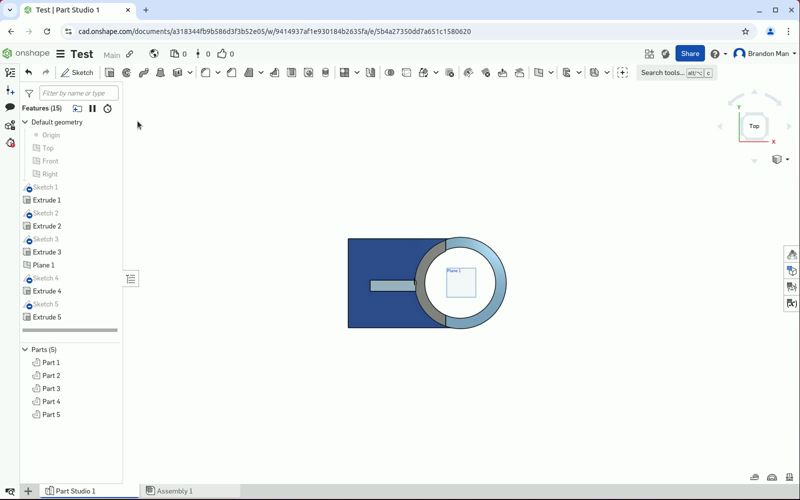
key(shift+h)
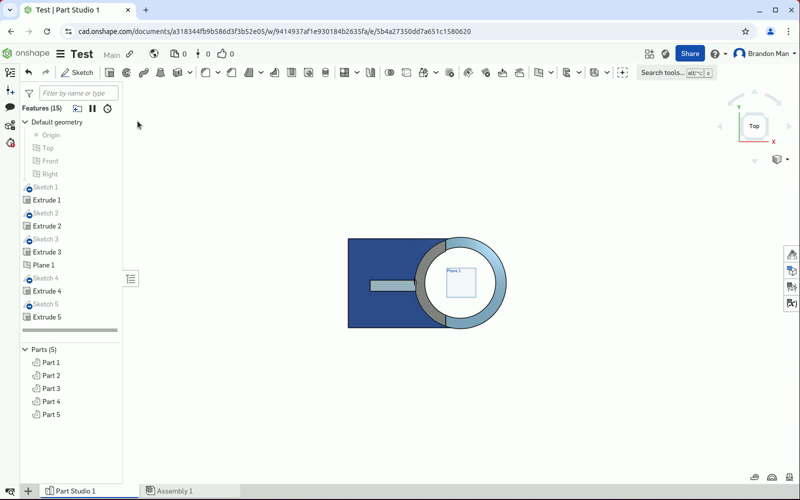
key(shift+h)
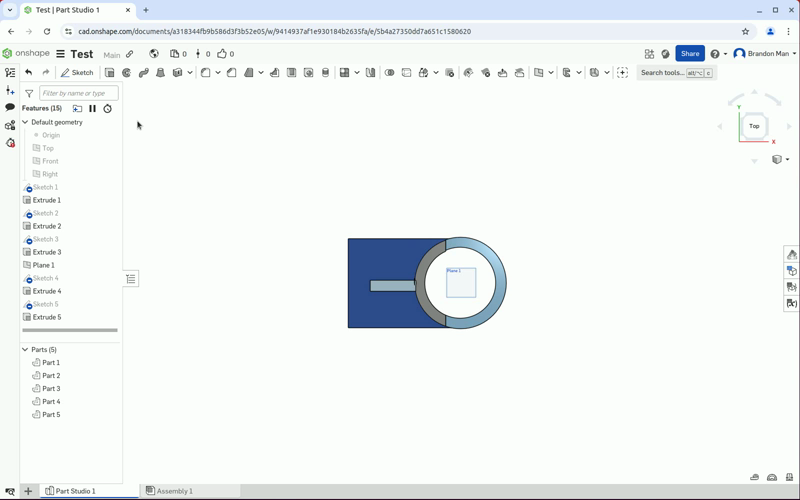
key(shift+7)
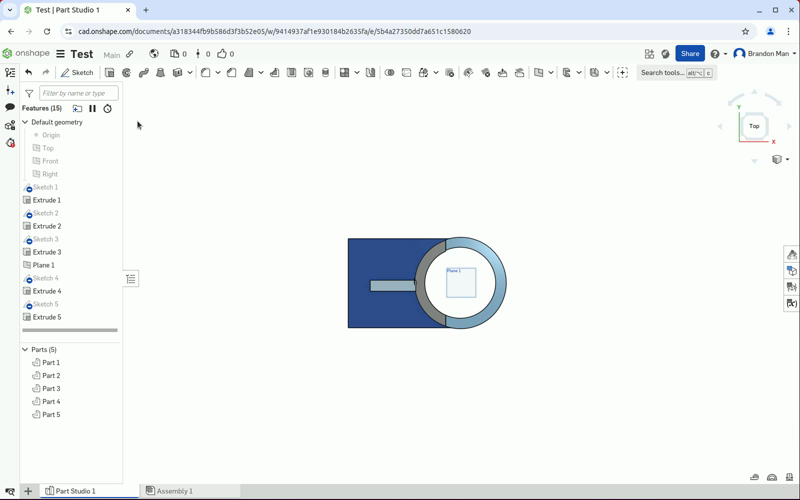
key(up, 3)
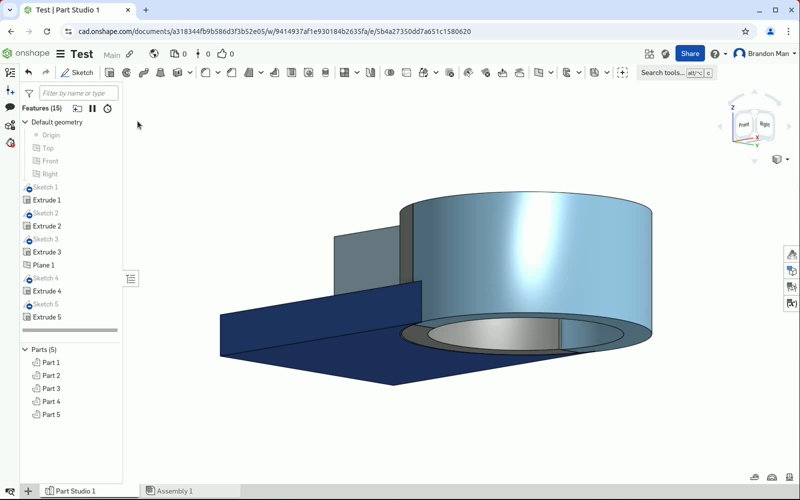
key(left, 3)
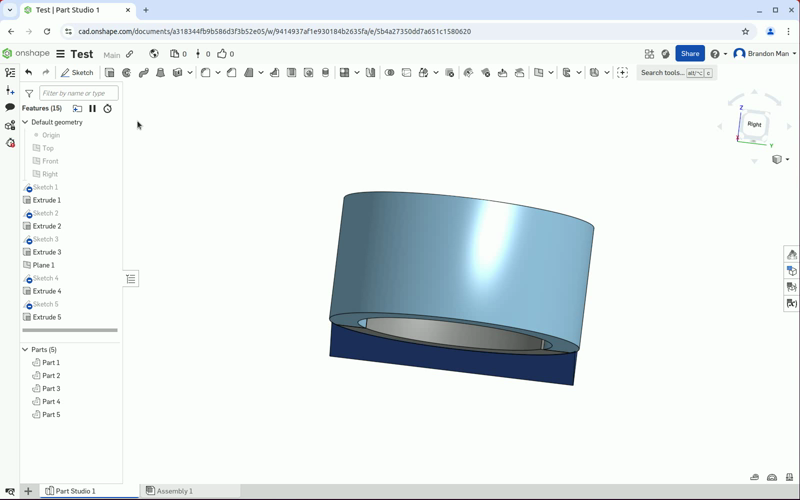
key(right, 3)
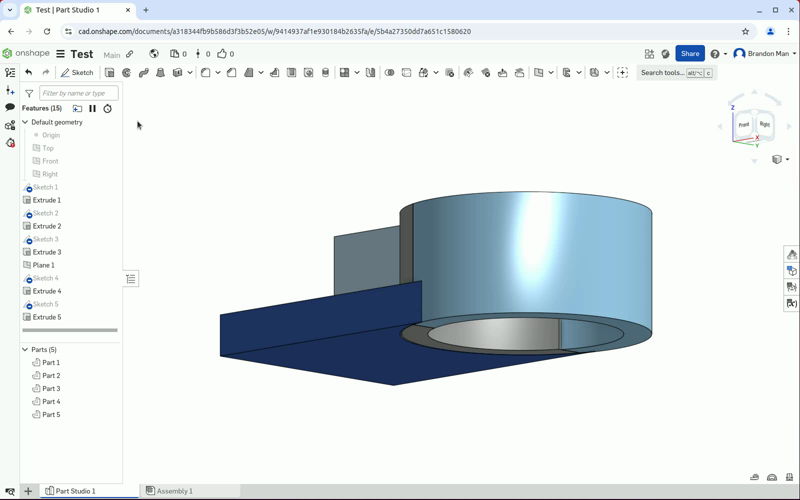
key(down, 3)
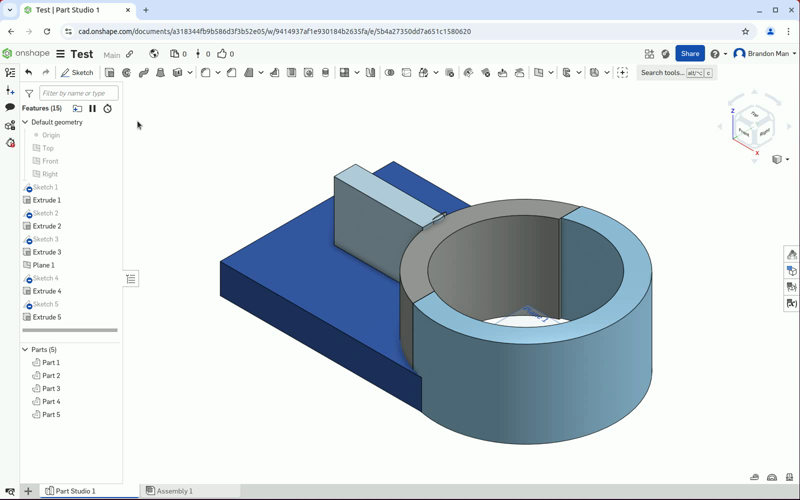
mouse_move(73, 189)
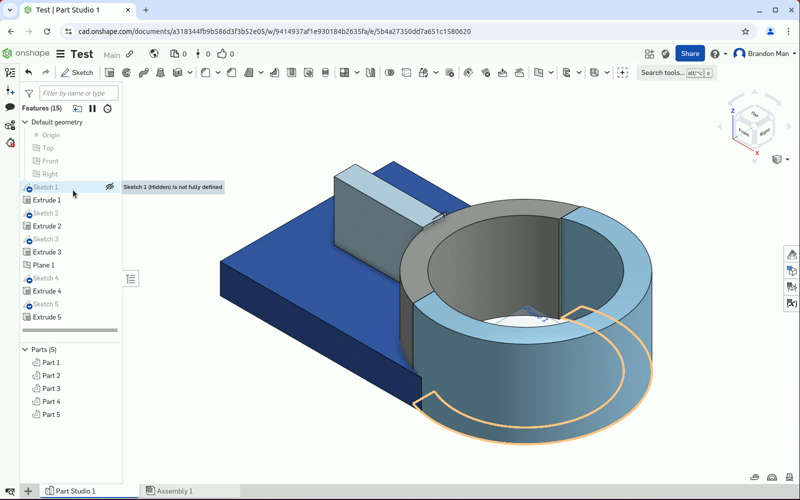
click(73, 189)